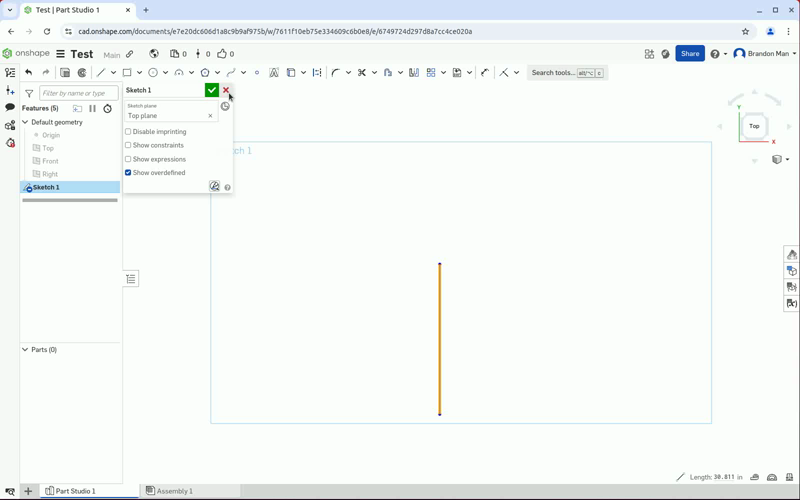
key(shift+h)
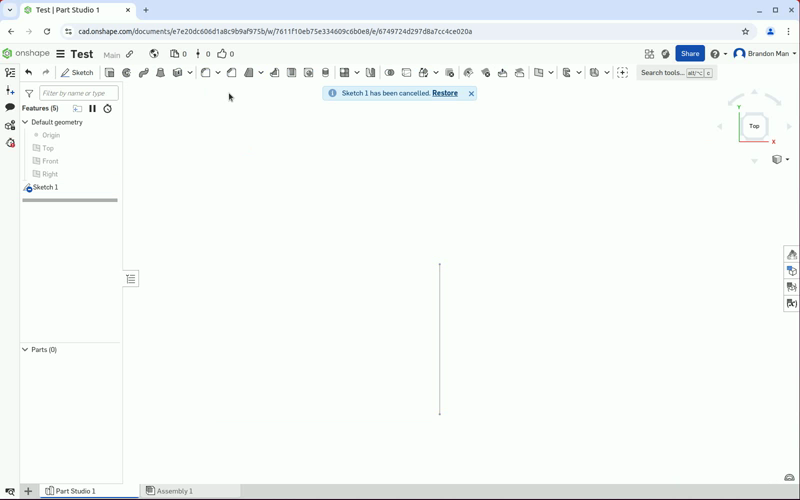
key(shift+s)
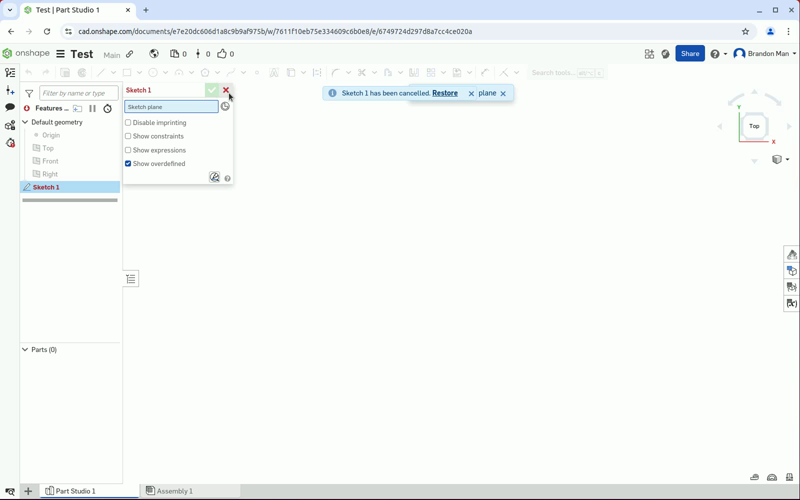
mouse_move(73, 150)
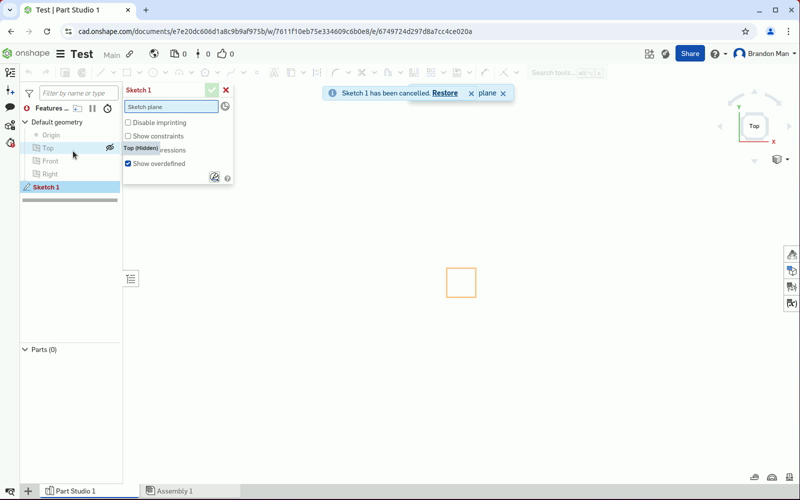
click(73, 150)
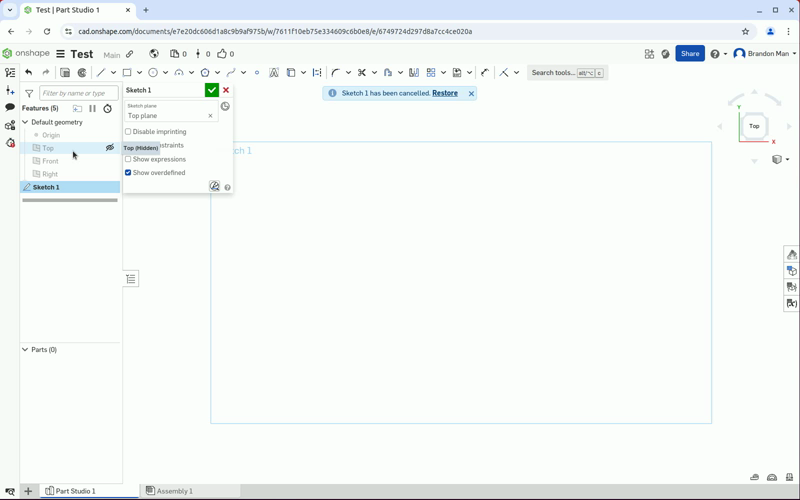
mouse_move(73, 352)
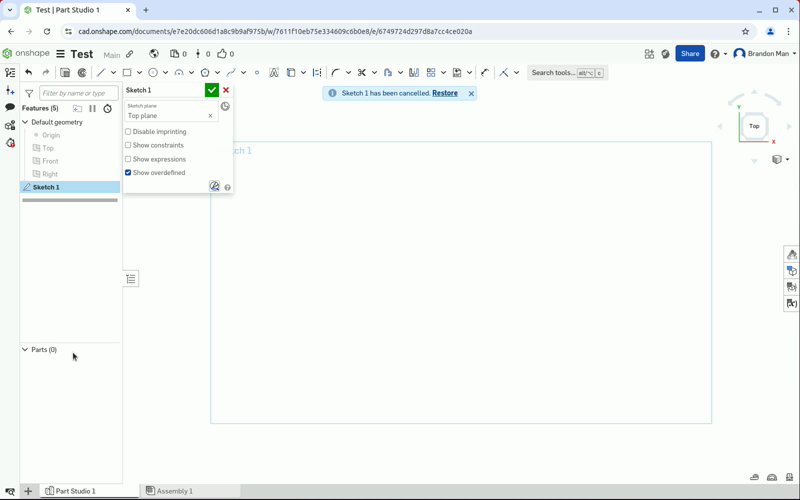
key(y)
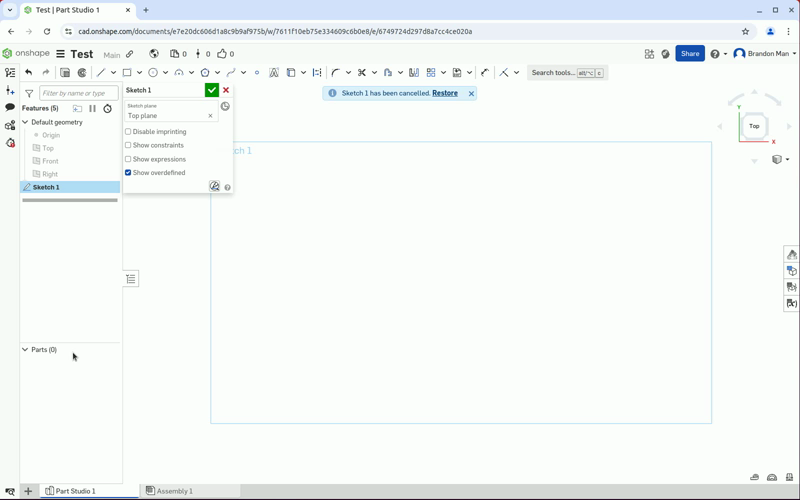
key(c)
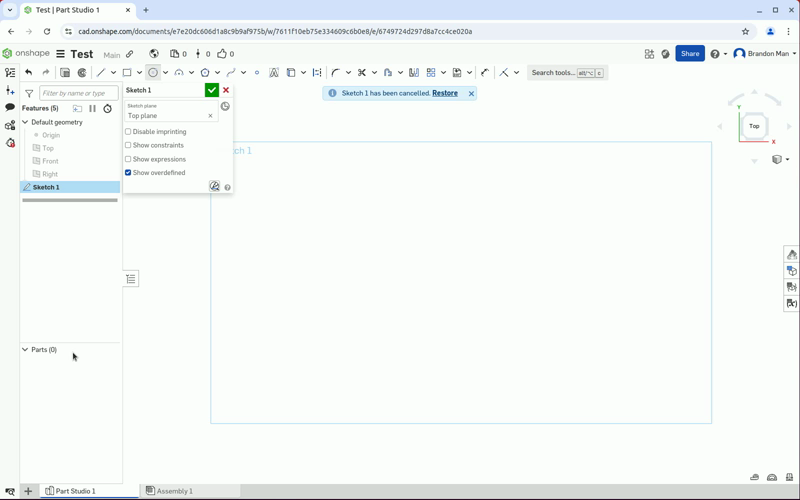
key_down(shift)
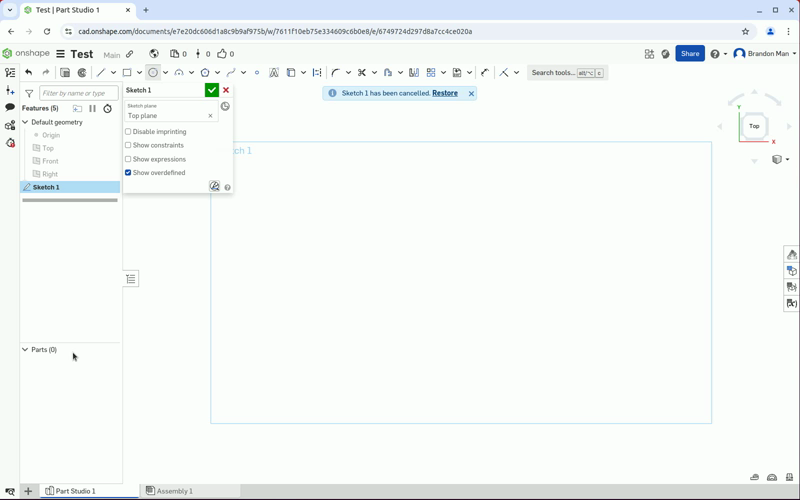
mouse_move(461, 282)
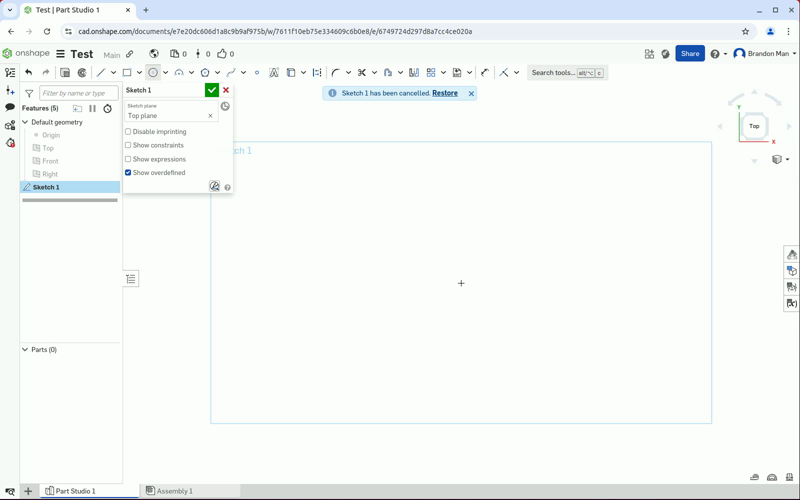
click(461, 282)
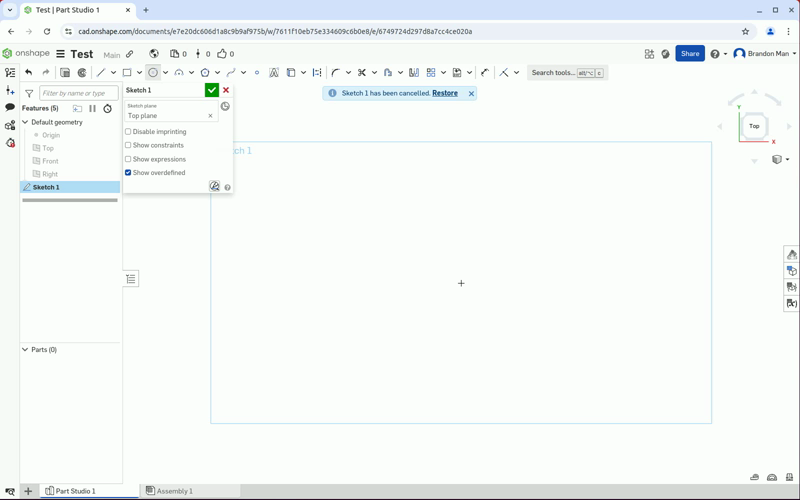
key_up(shift)
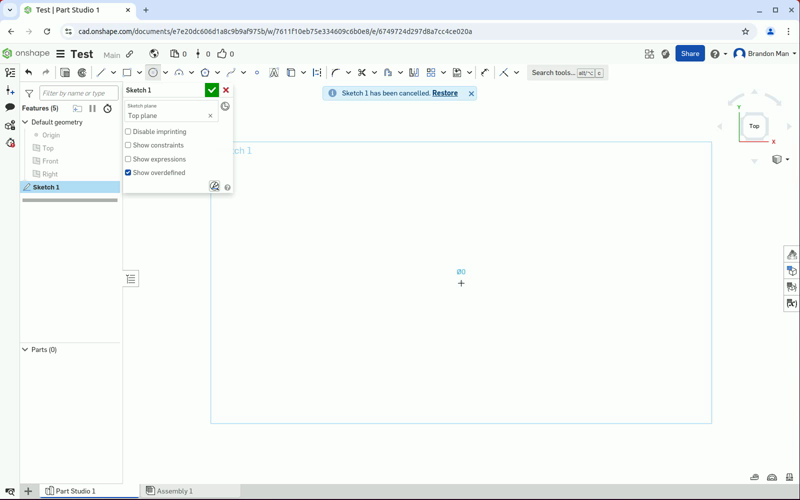
mouse_move(574, 282)
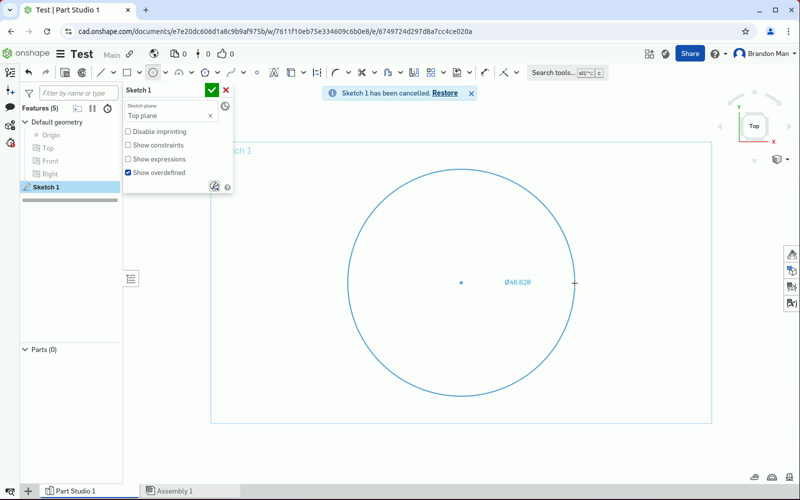
click(574, 282)
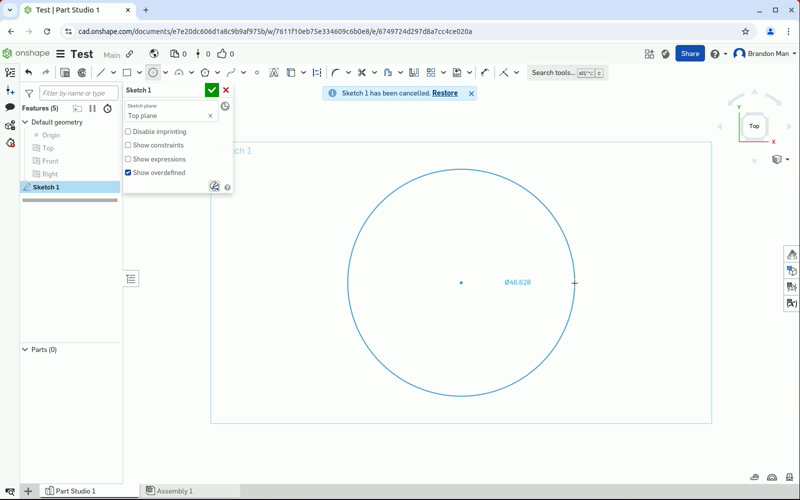
key(esc)
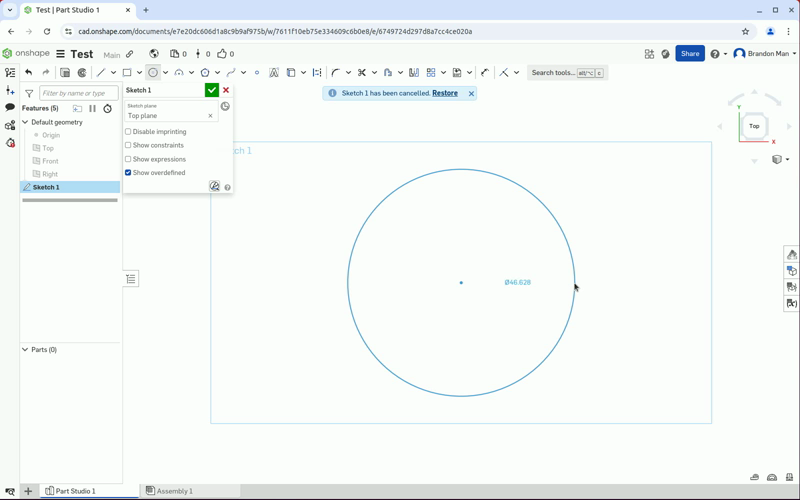
key(a)
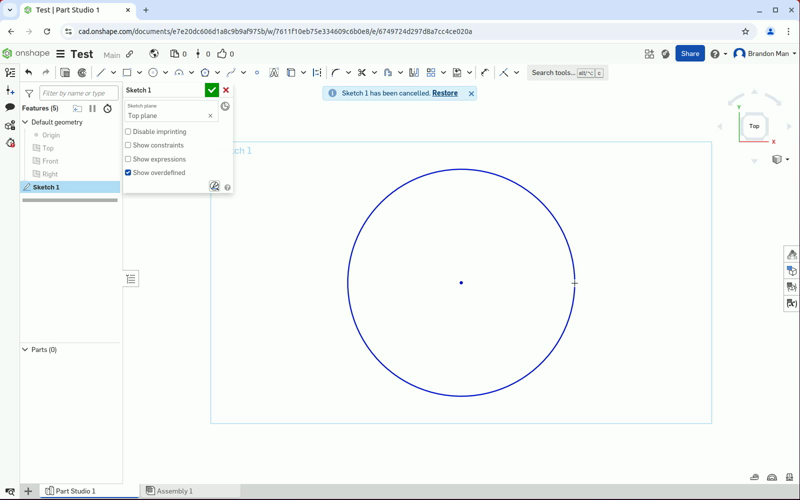
key_down(shift)
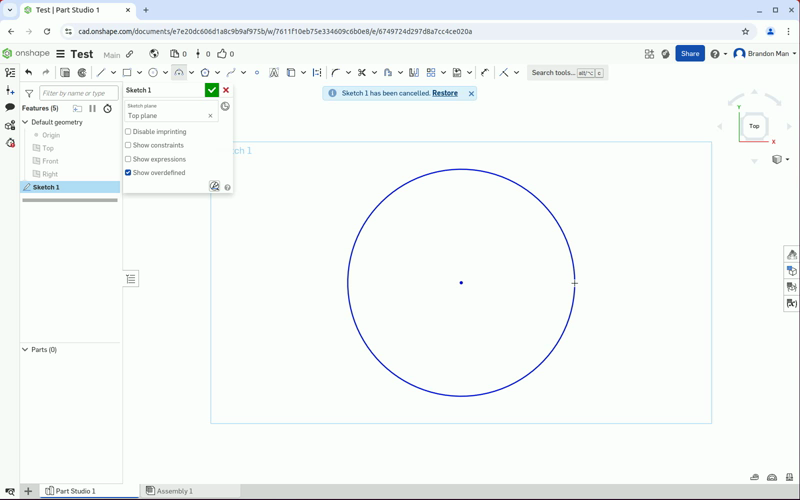
mouse_move(435, 304)
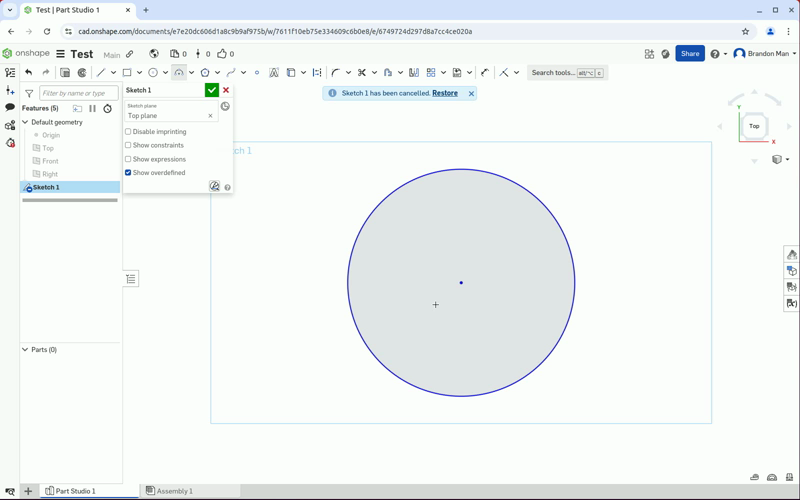
click(435, 304)
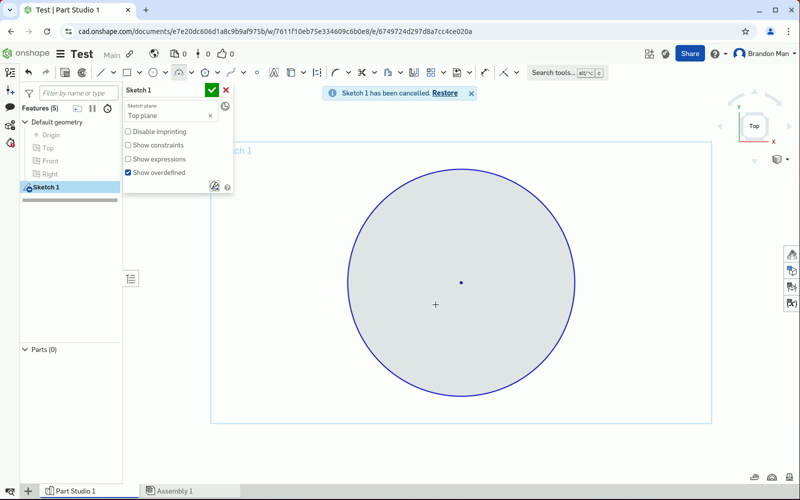
key_up(shift)
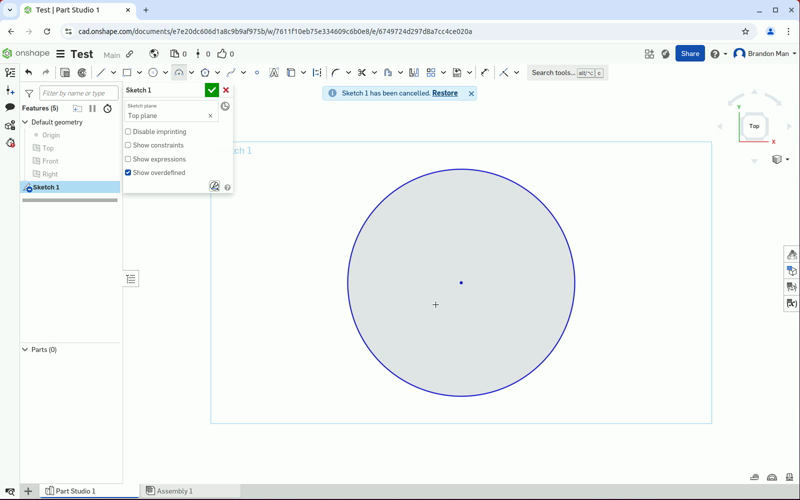
key_down(shift)
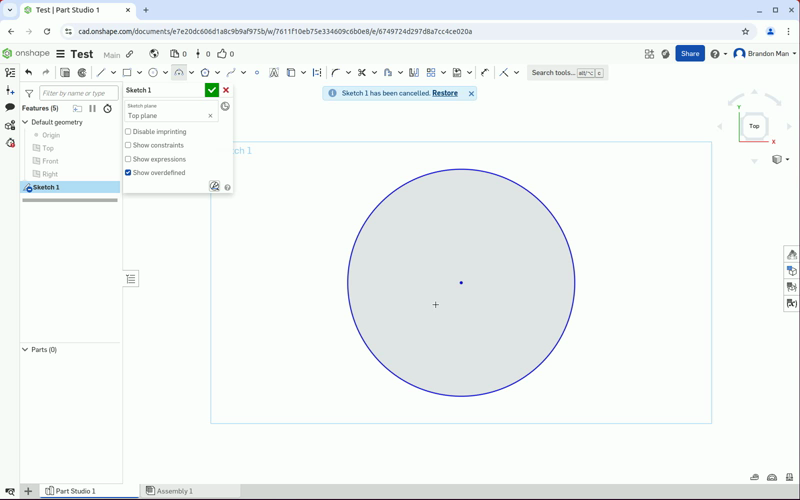
mouse_move(484, 304)
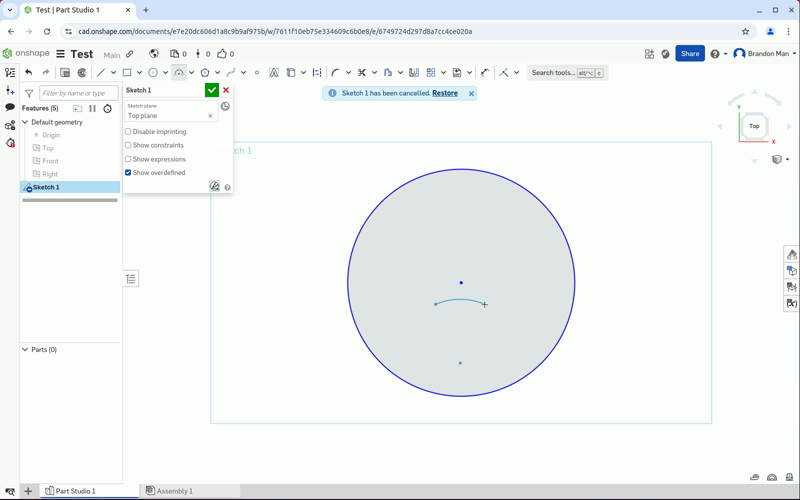
click(484, 304)
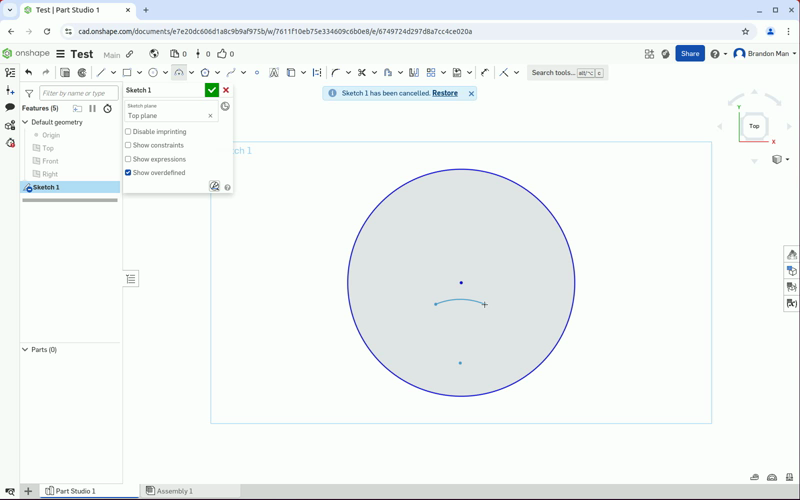
mouse_move(460, 328)
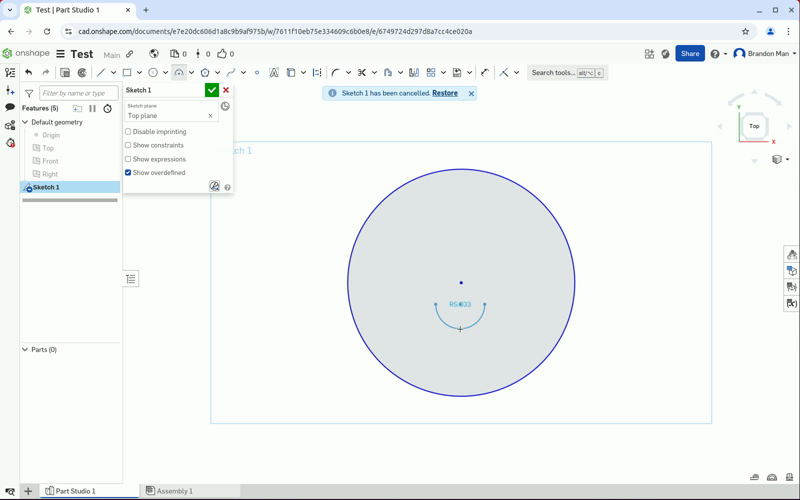
click(460, 328)
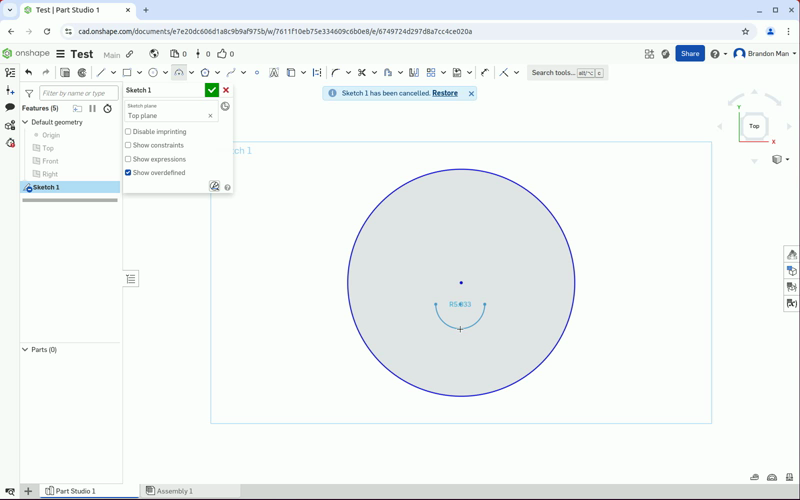
key_up(shift)
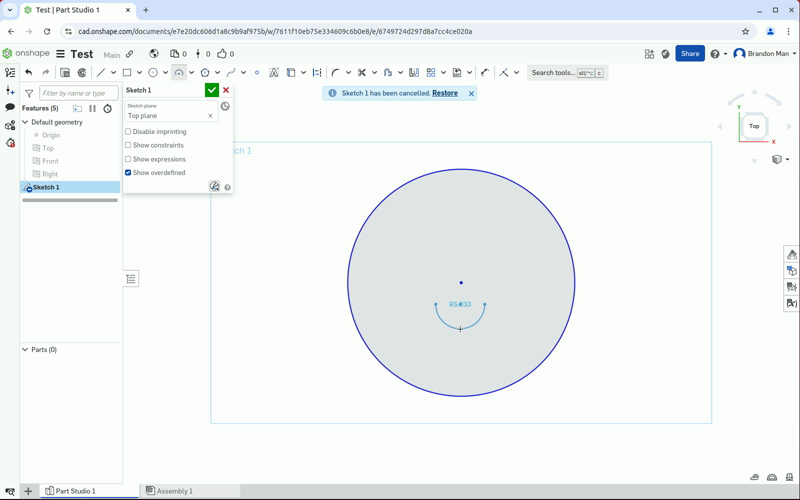
key(esc)
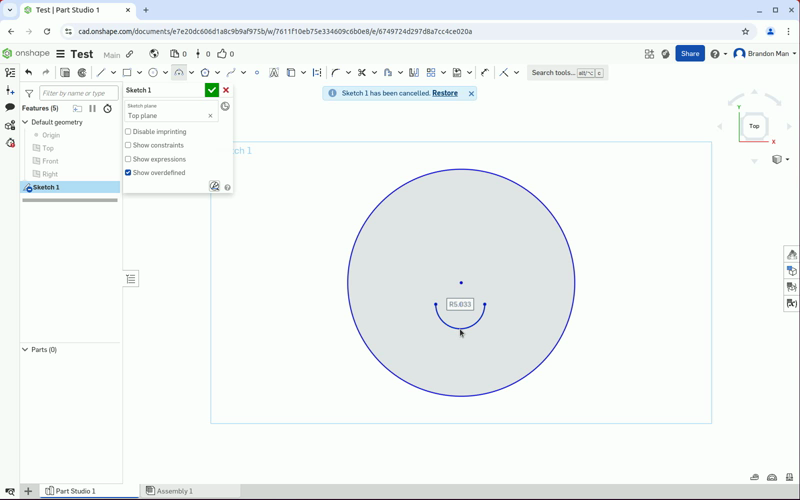
key(l)
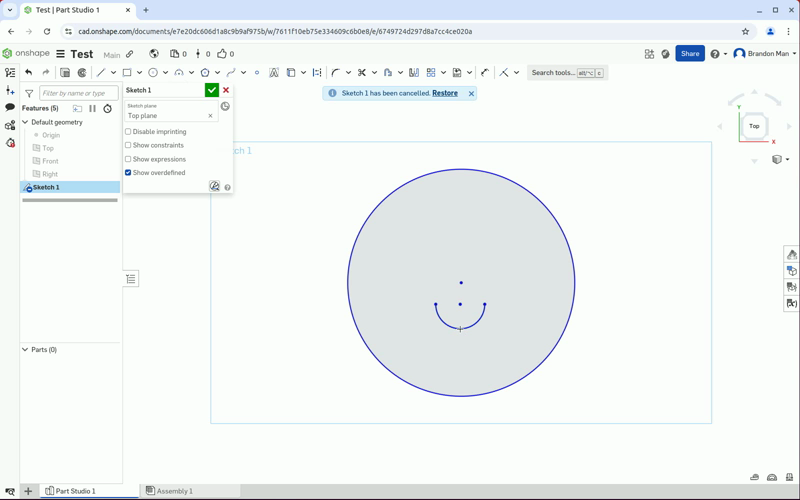
mouse_move(484, 304)
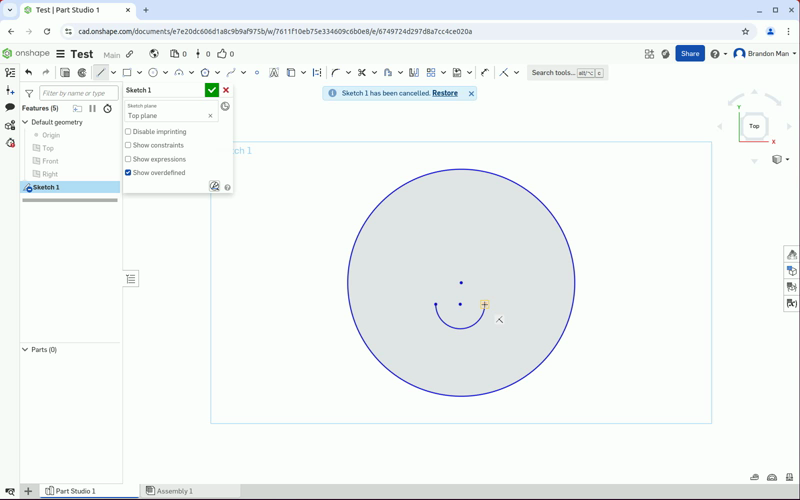
click(484, 304)
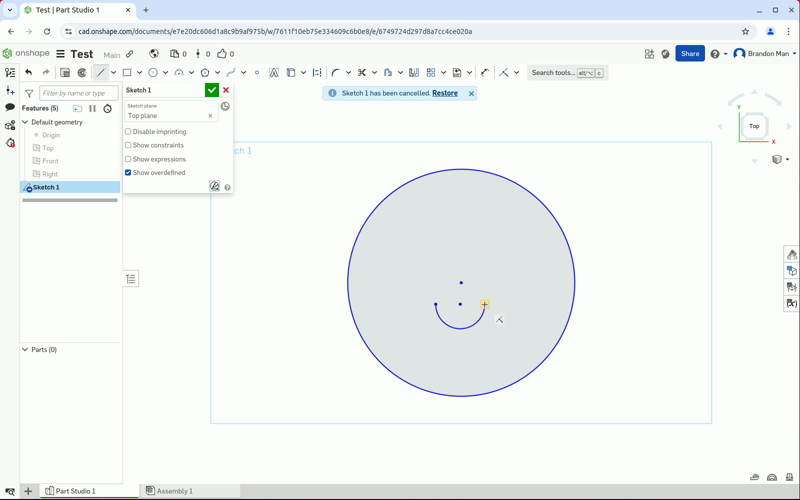
key_down(shift)
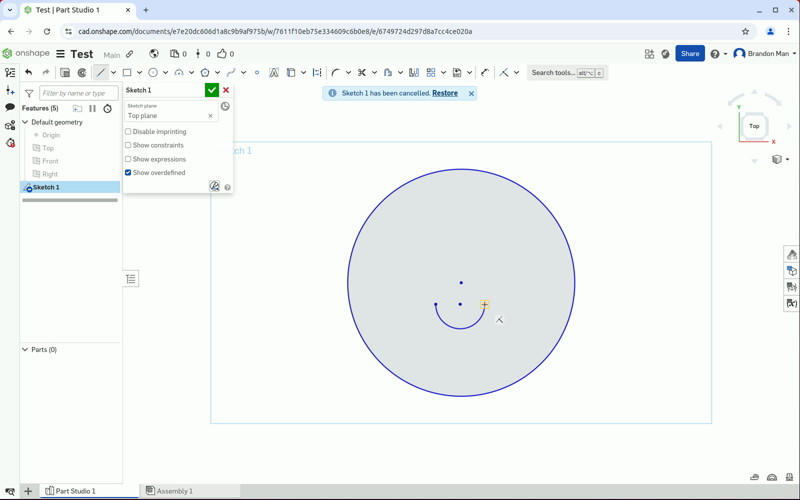
mouse_move(514, 304)
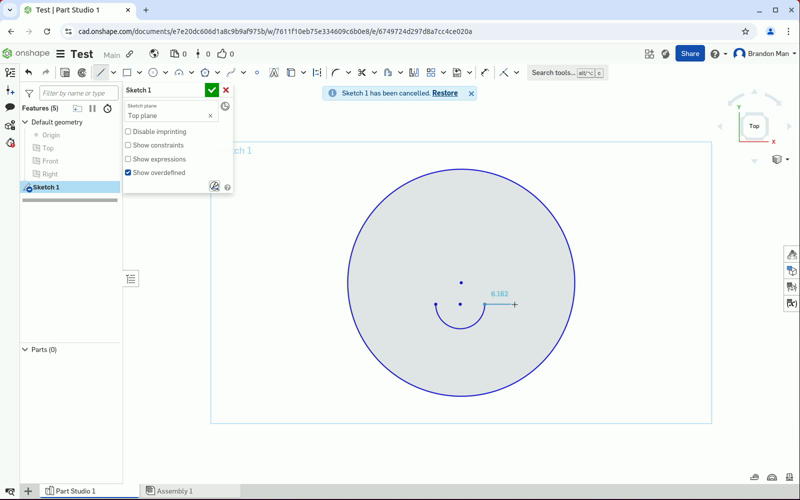
mouse_move(484, 266)
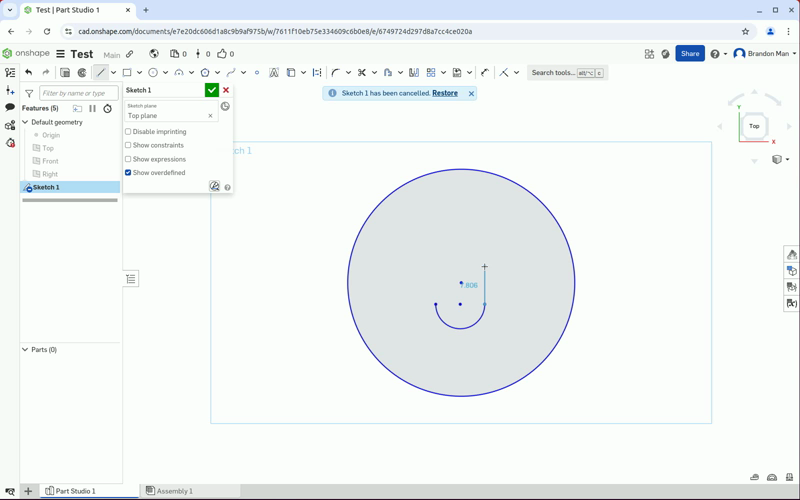
click(484, 266)
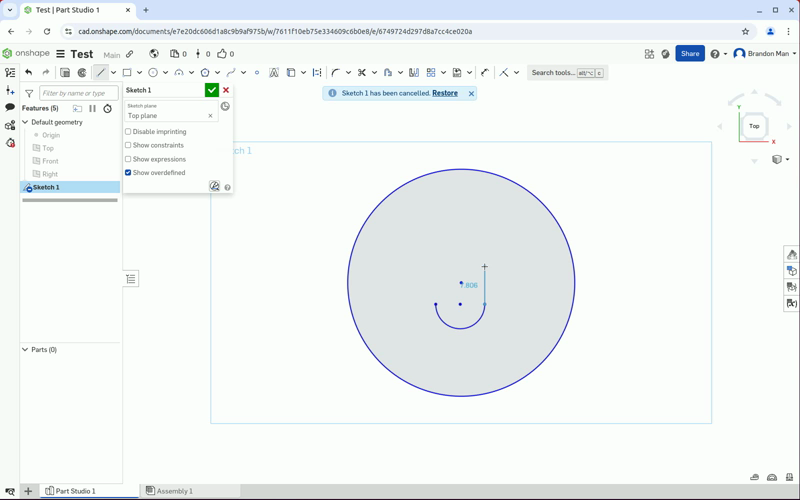
key_up(shift)
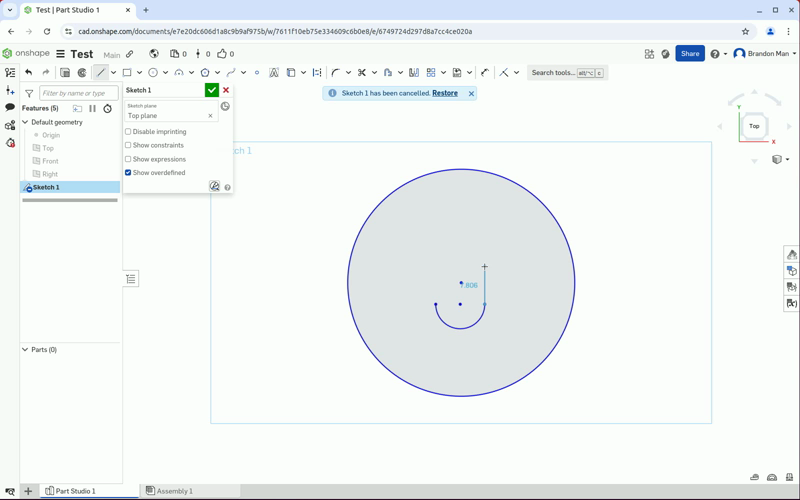
key(esc)
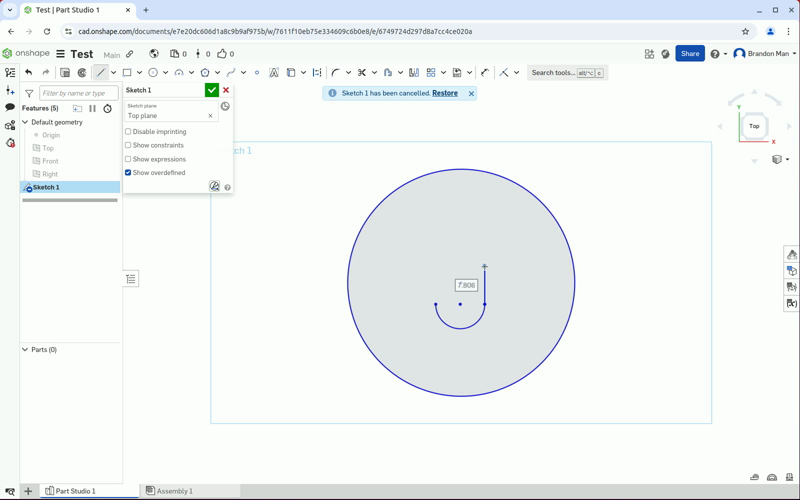
key(a)
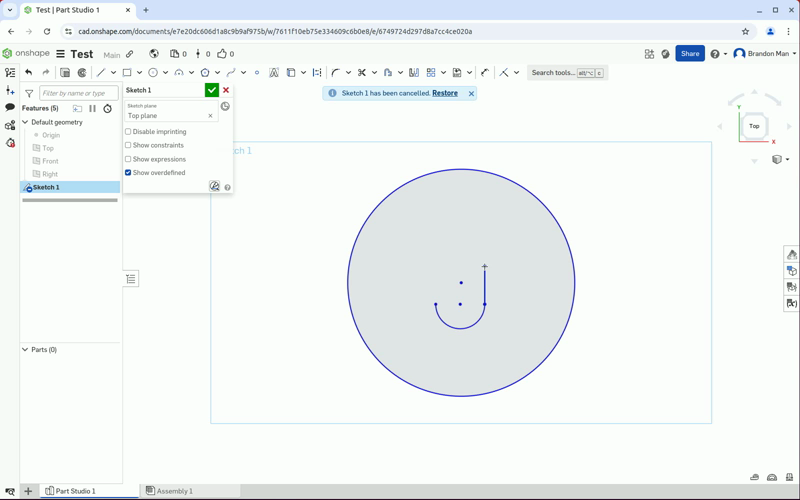
mouse_move(484, 266)
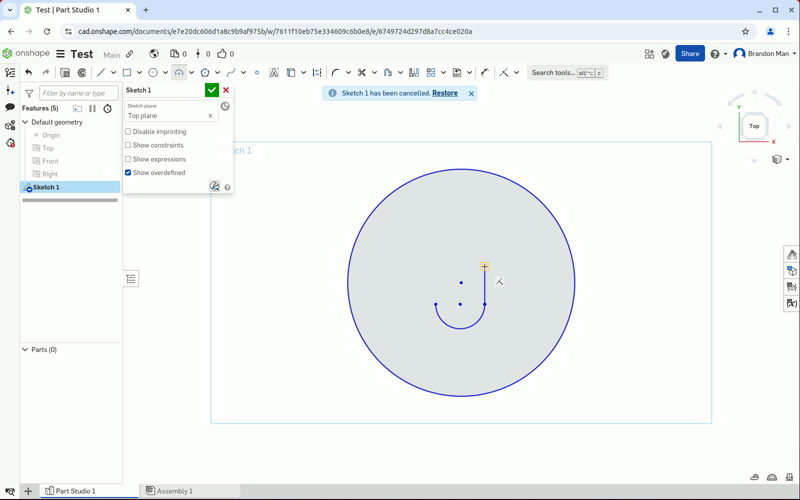
click(484, 266)
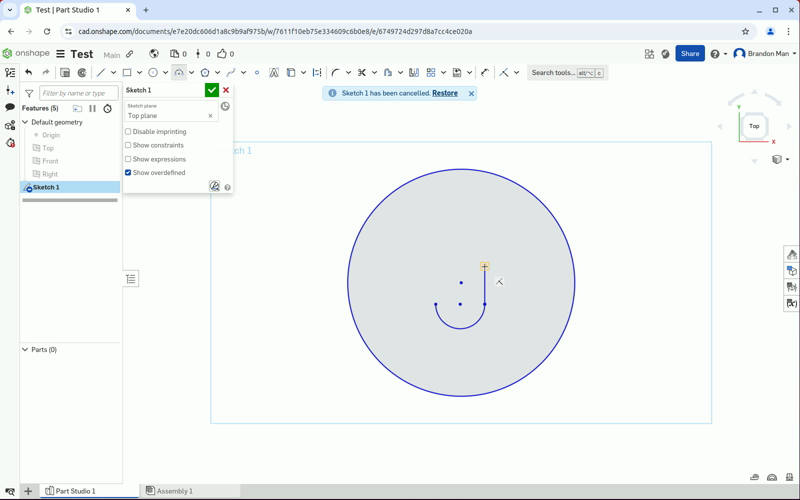
key_down(shift)
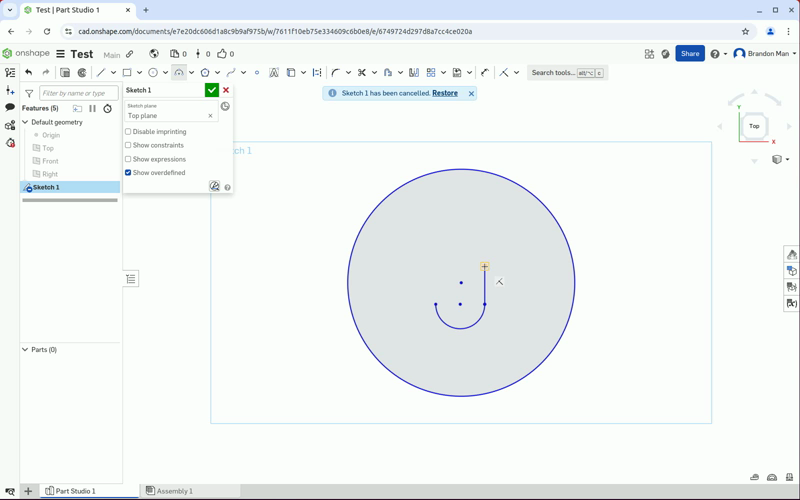
mouse_move(435, 266)
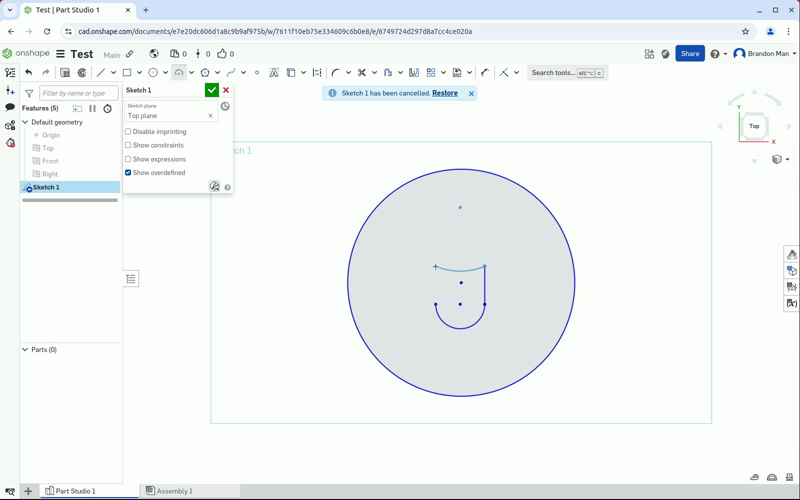
click(435, 266)
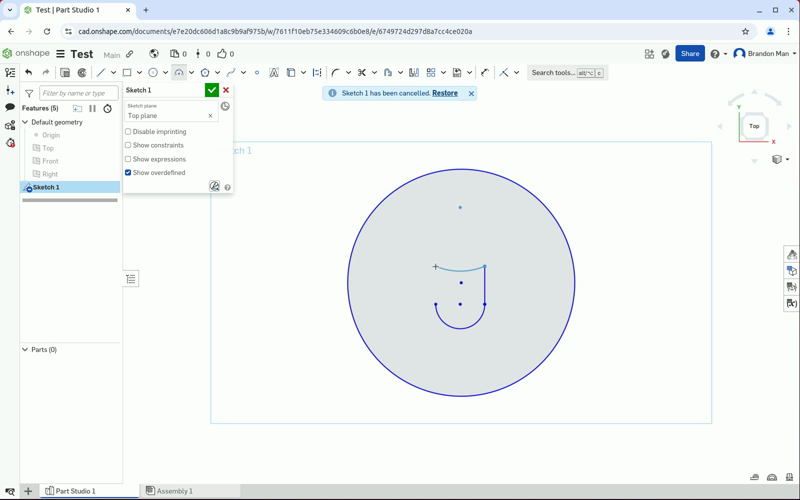
mouse_move(460, 241)
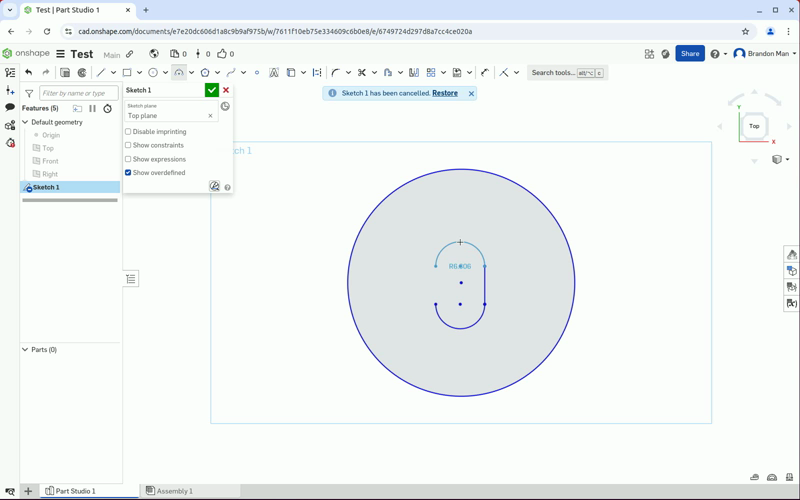
click(460, 241)
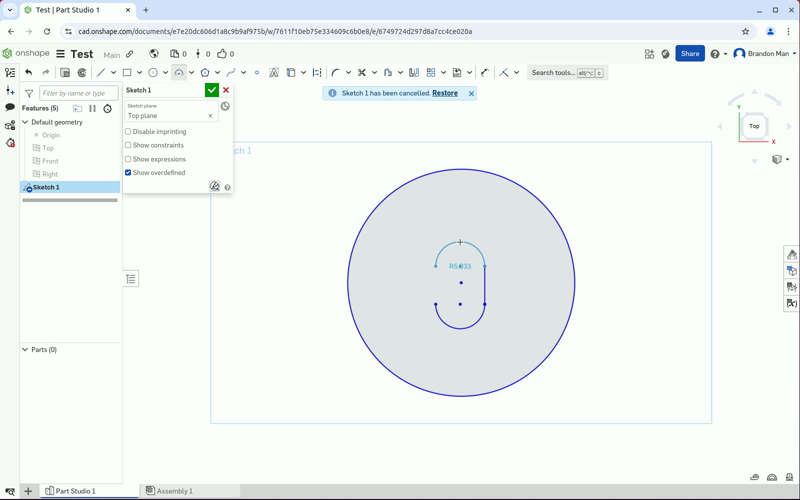
key_up(shift)
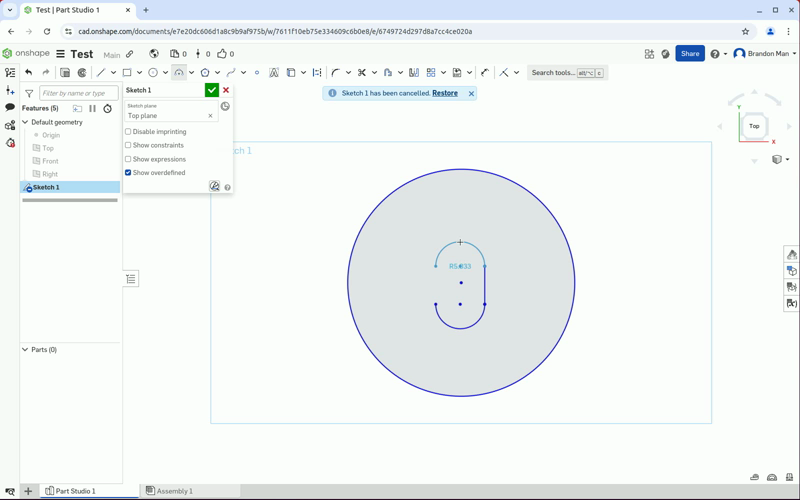
key(esc)
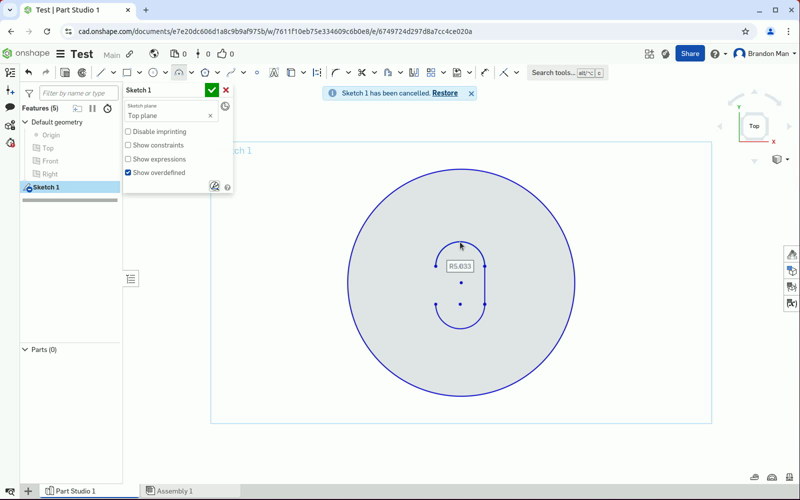
key(l)
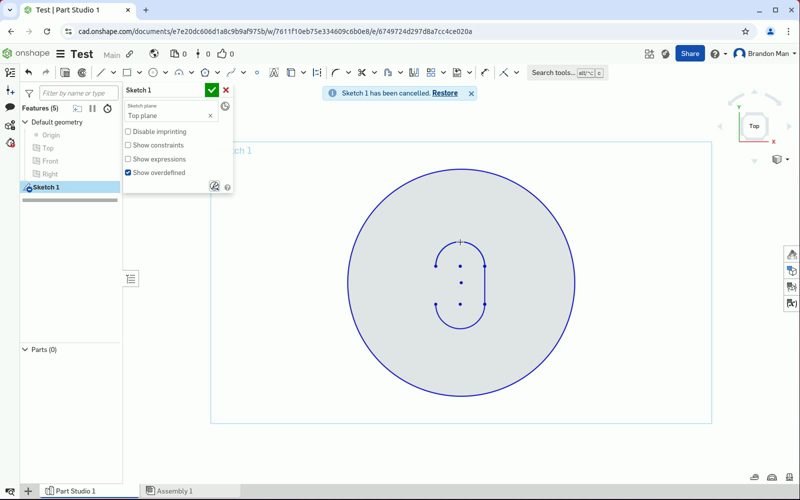
mouse_move(435, 266)
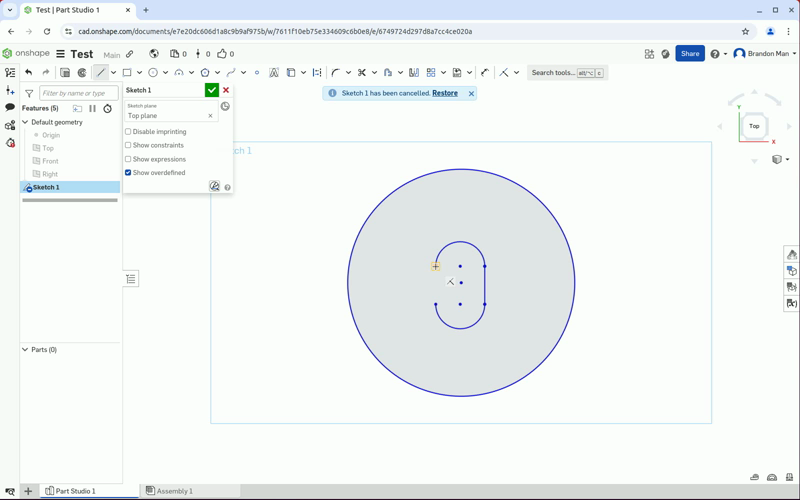
click(435, 266)
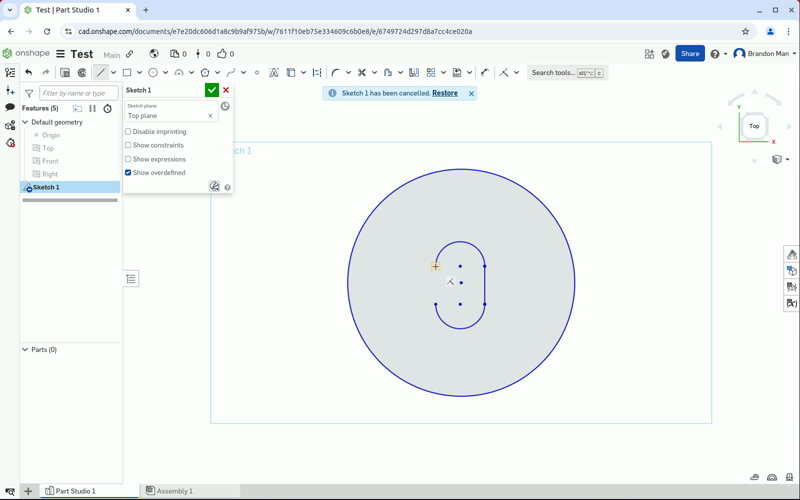
mouse_move(465, 266)
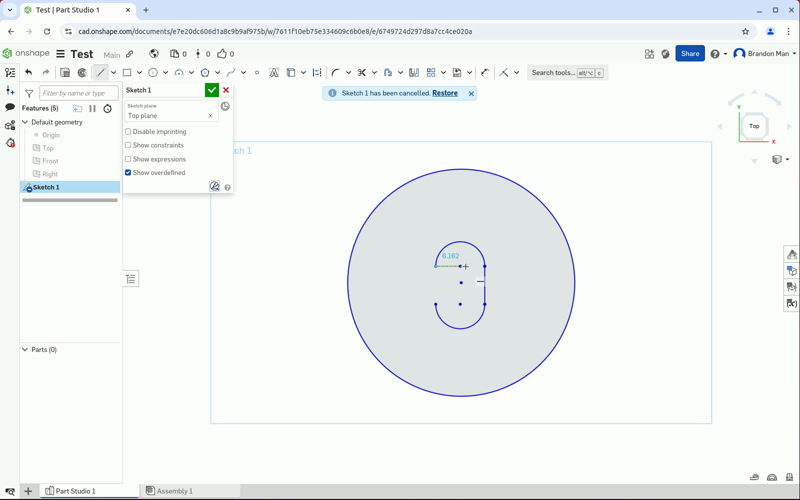
key_down(shift)
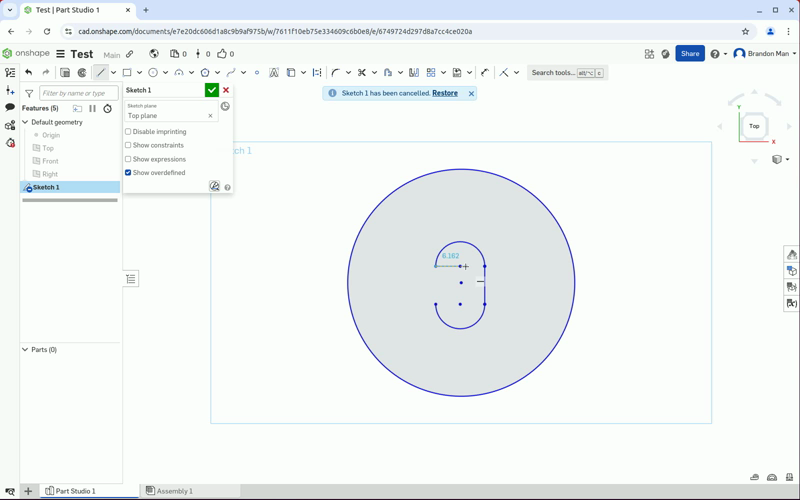
mouse_move(435, 304)
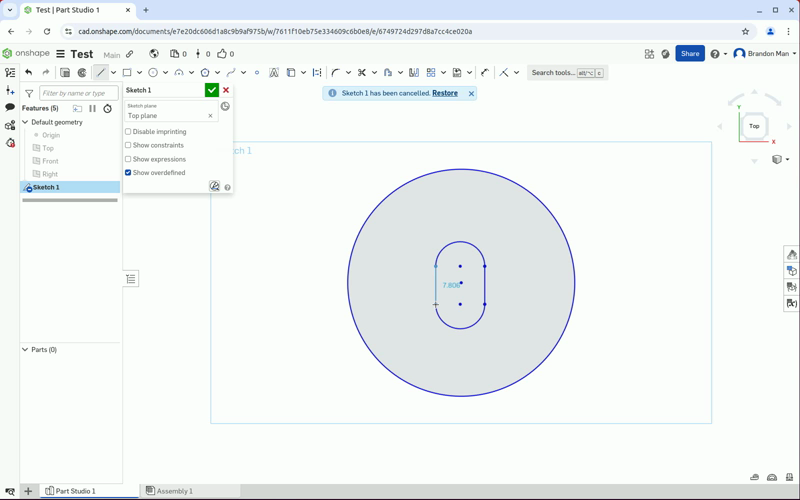
key_up(shift)
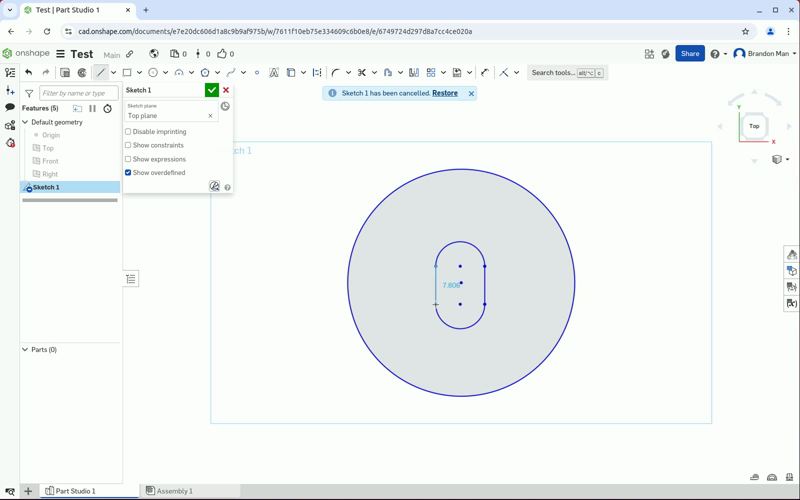
click(435, 304)
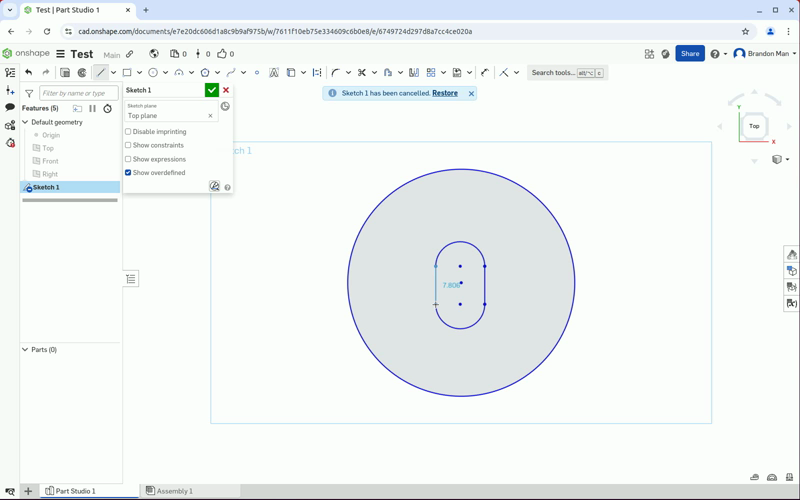
key(esc)
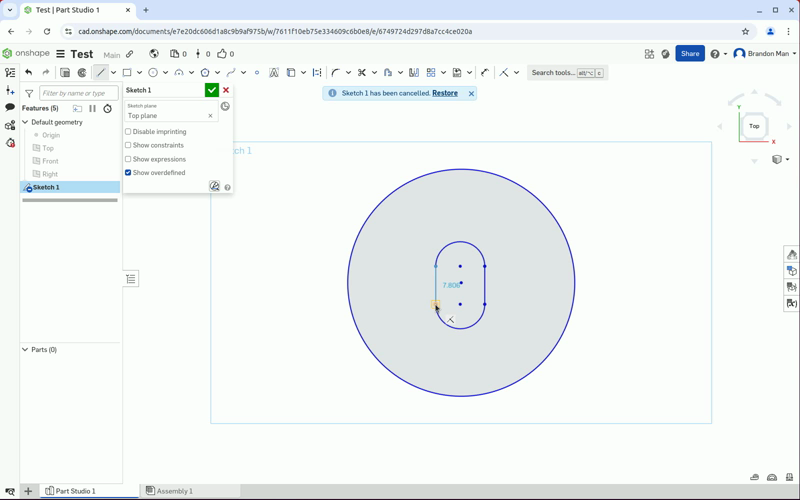
mouse_move(397, 242)
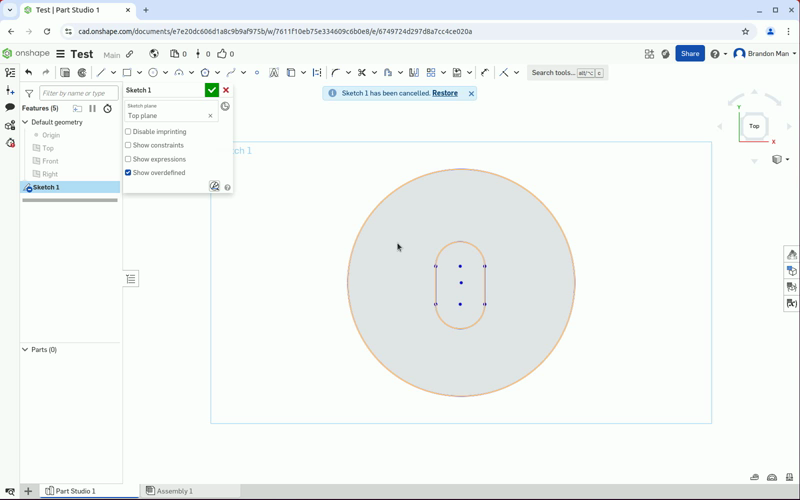
click(397, 242)
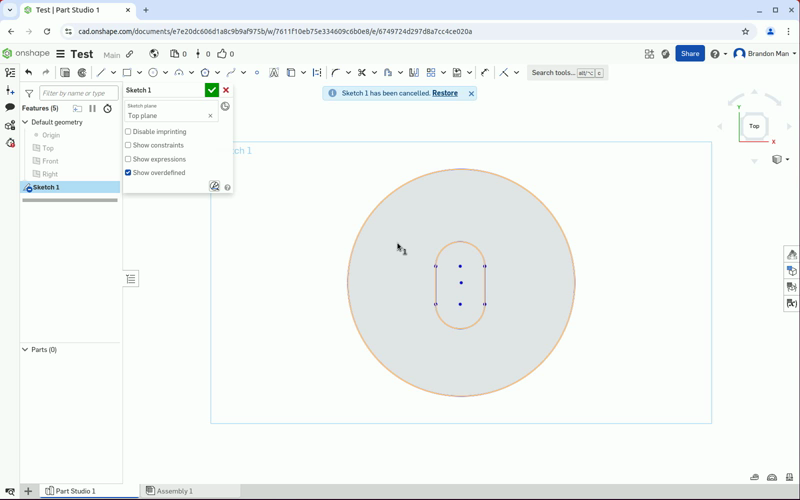
mouse_move(73, 352)
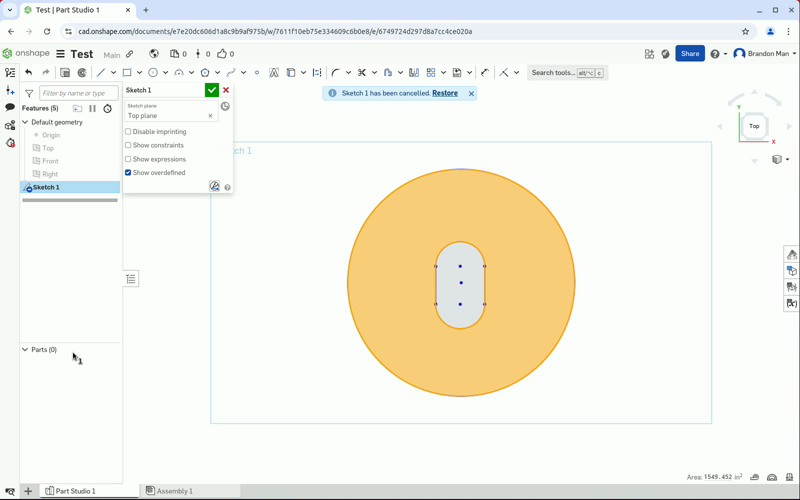
key(shift+y)
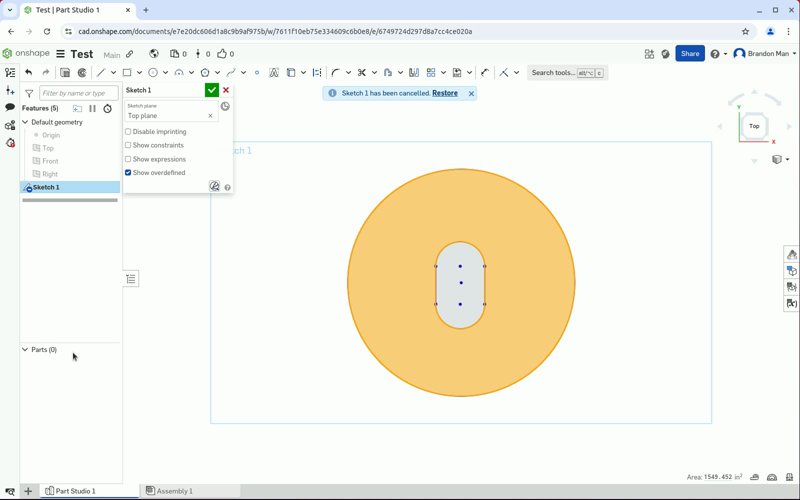
key(shift+e)
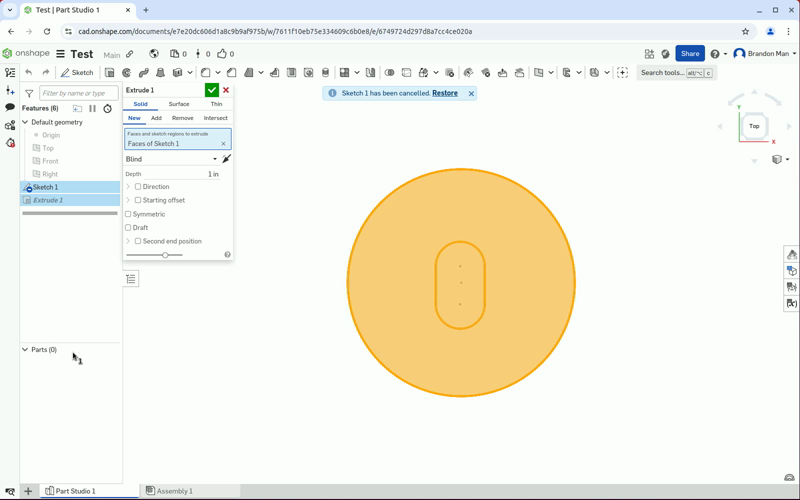
mouse_move(143, 106)
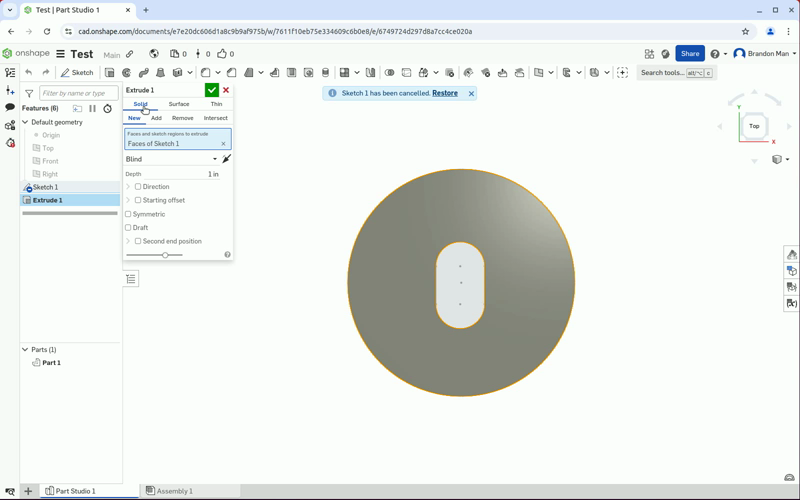
click(143, 106)
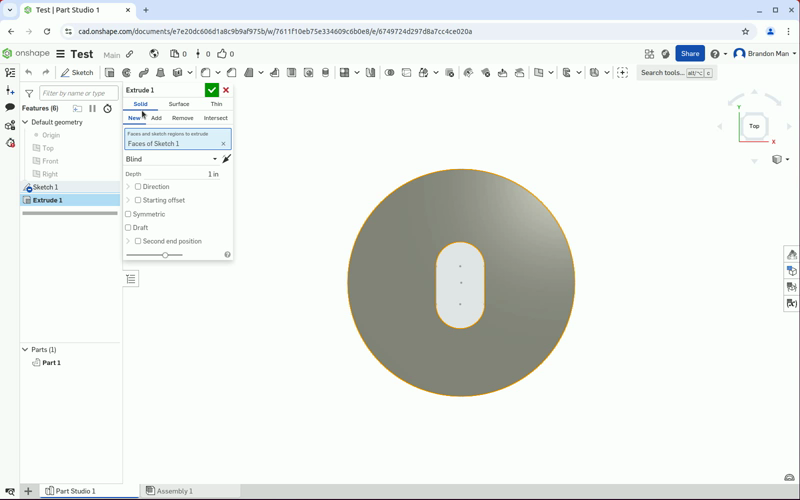
mouse_move(137, 120)
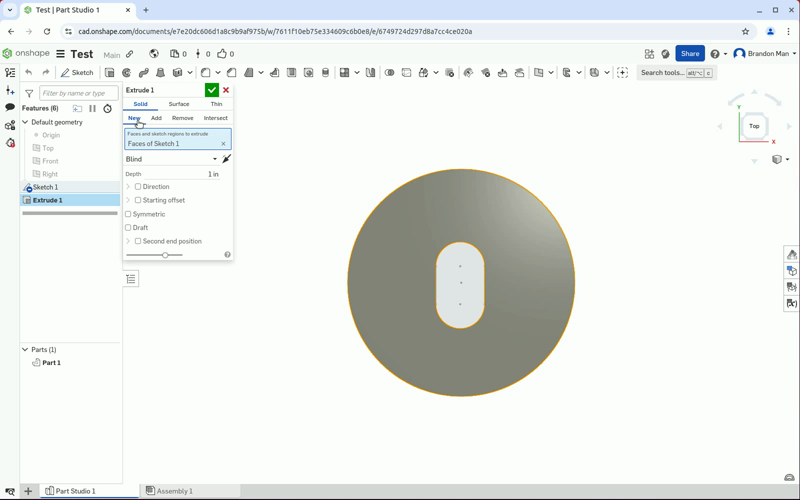
click(137, 120)
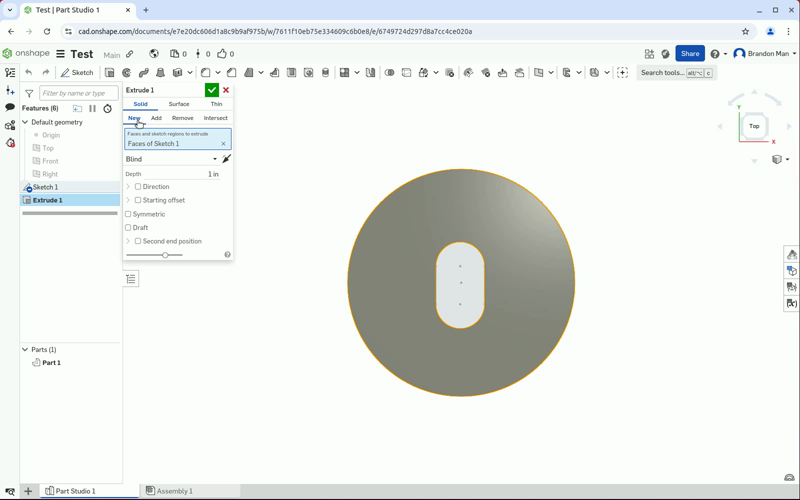
key(tab, 4)
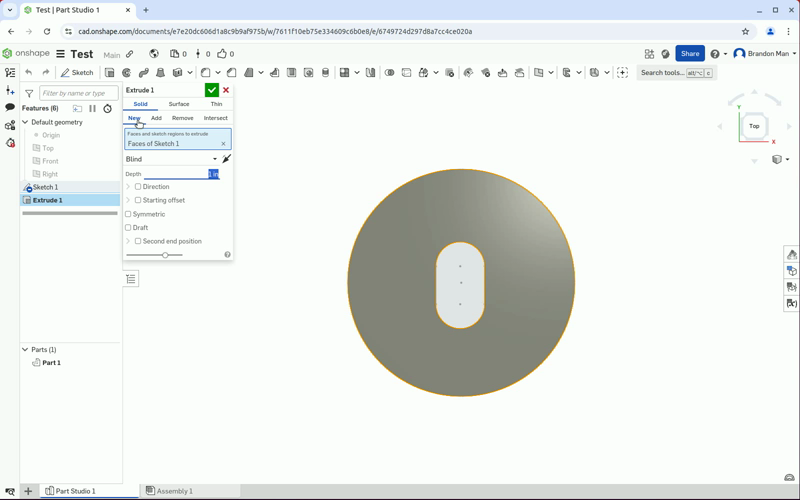
text(2.166)
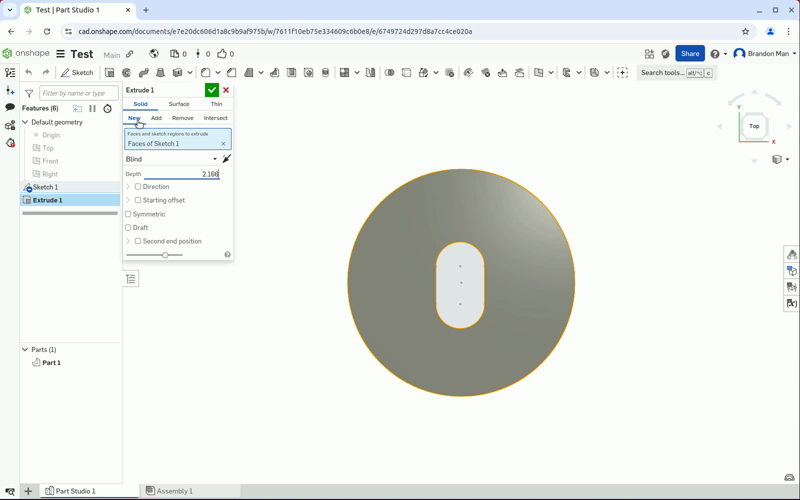
key(enter)
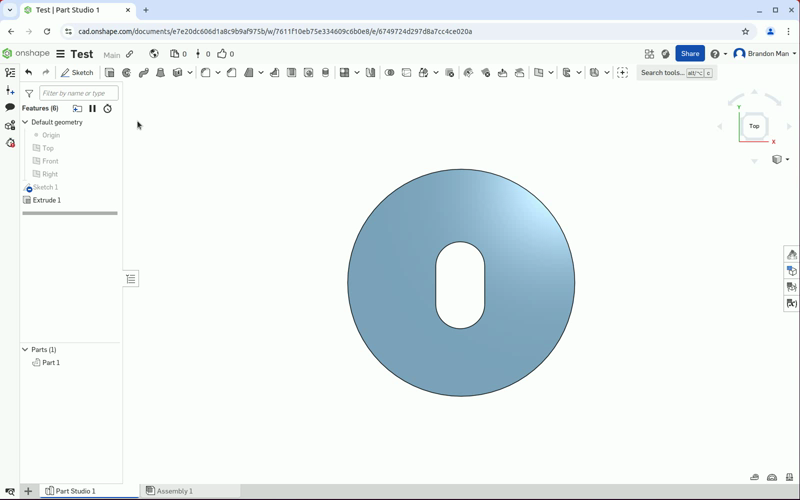
key(shift+h)
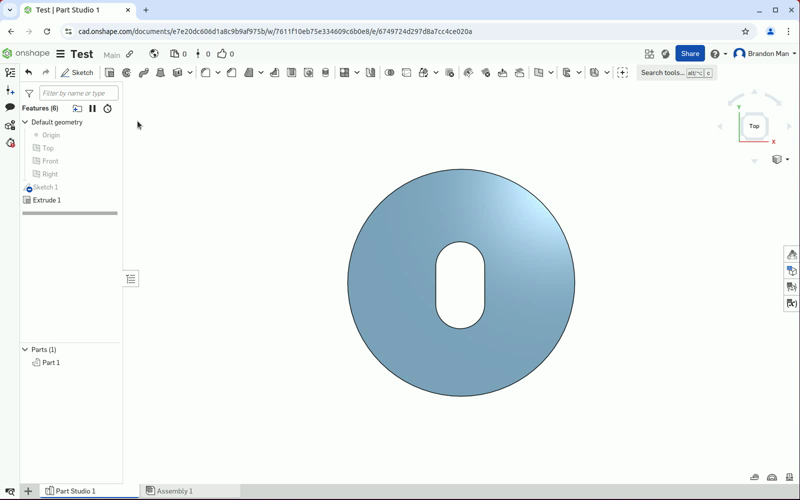
key(shift+h)
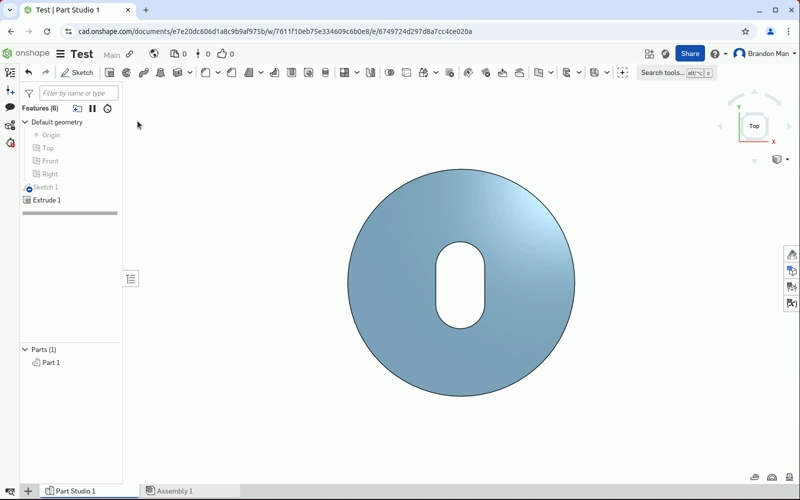
mouse_move(73, 189)
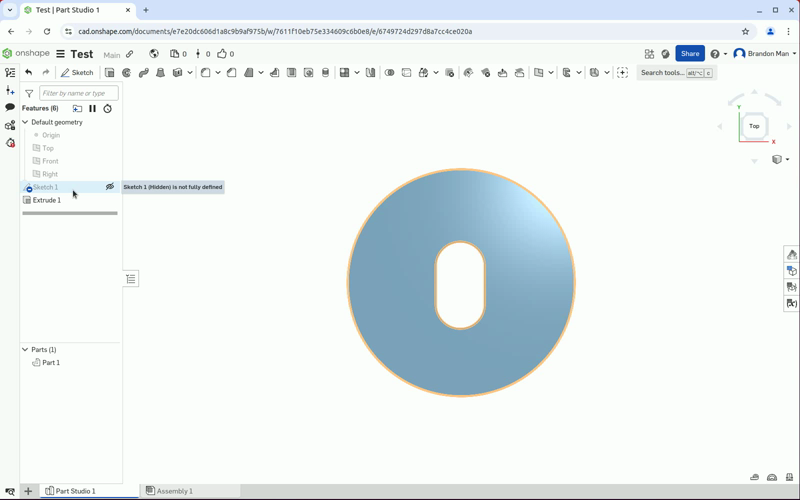
click(73, 189)
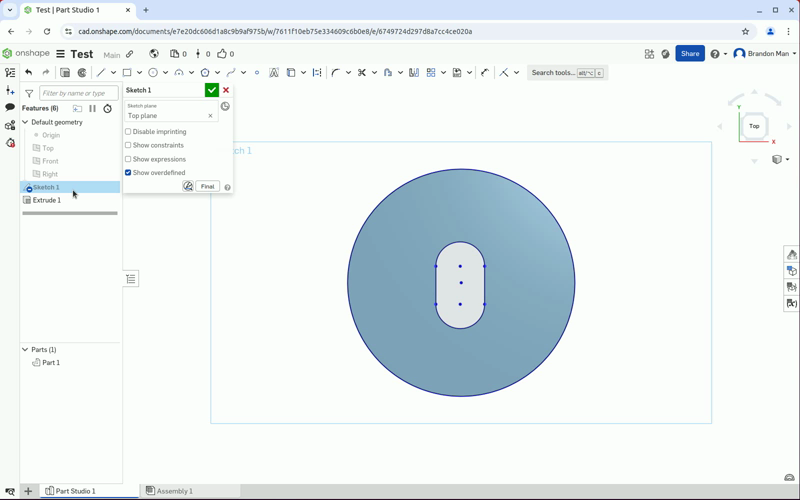
mouse_move(229, 92)
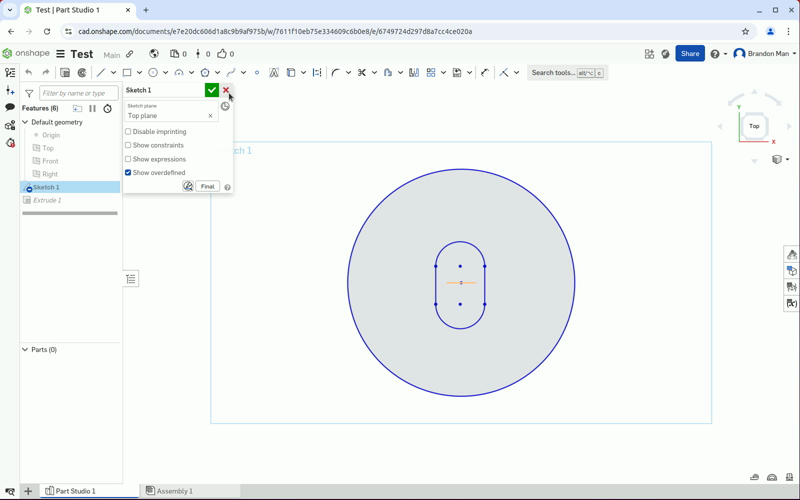
click(229, 92)
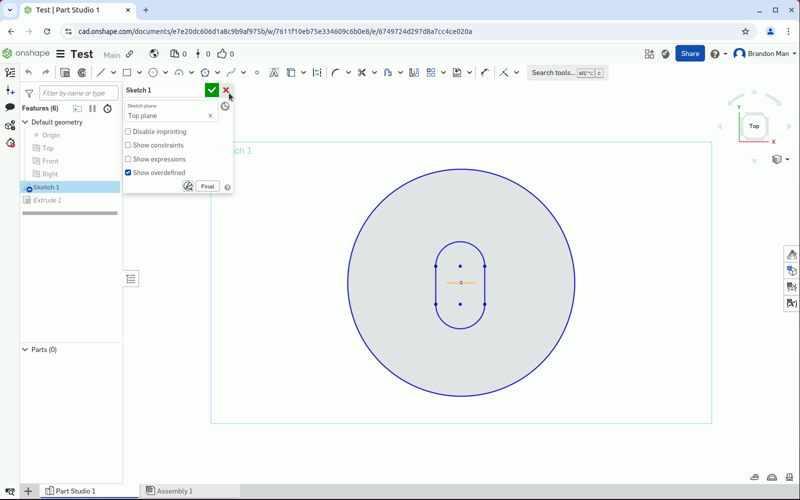
key(shift+s)
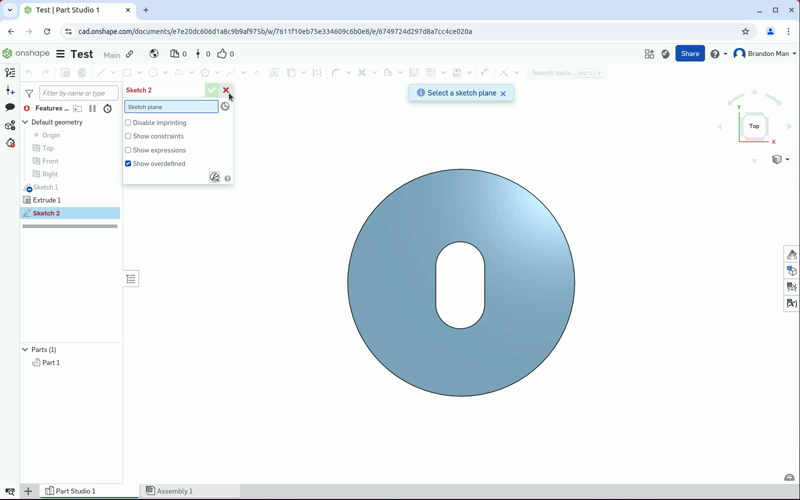
mouse_move(73, 150)
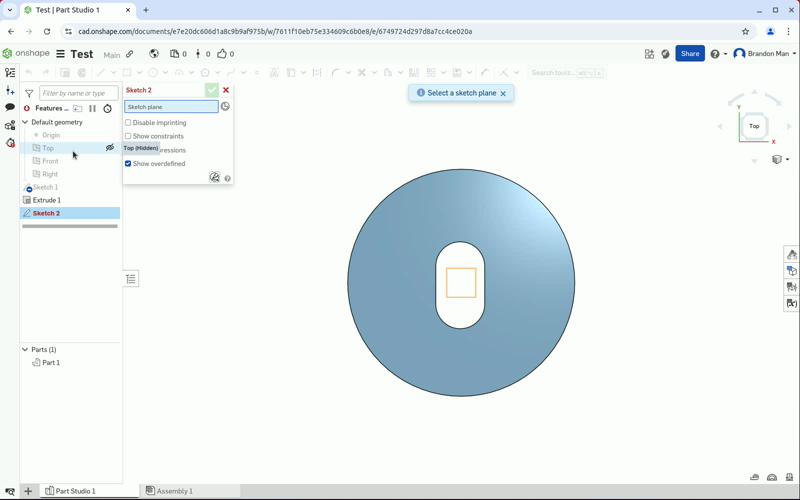
click(73, 150)
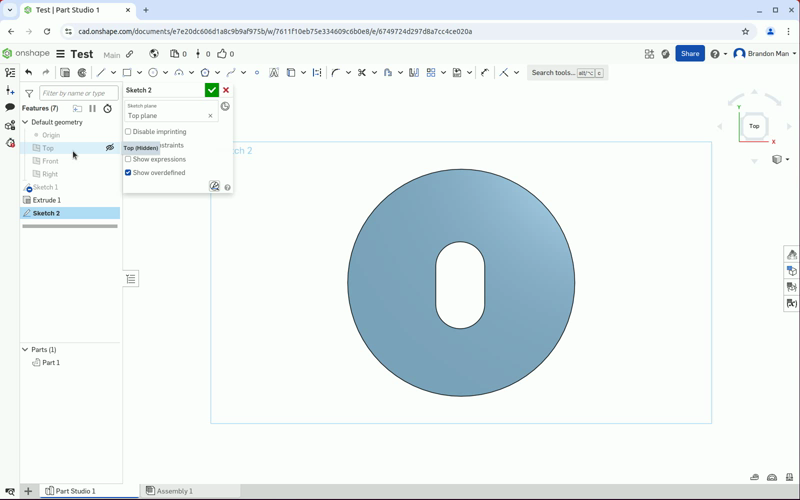
mouse_move(73, 352)
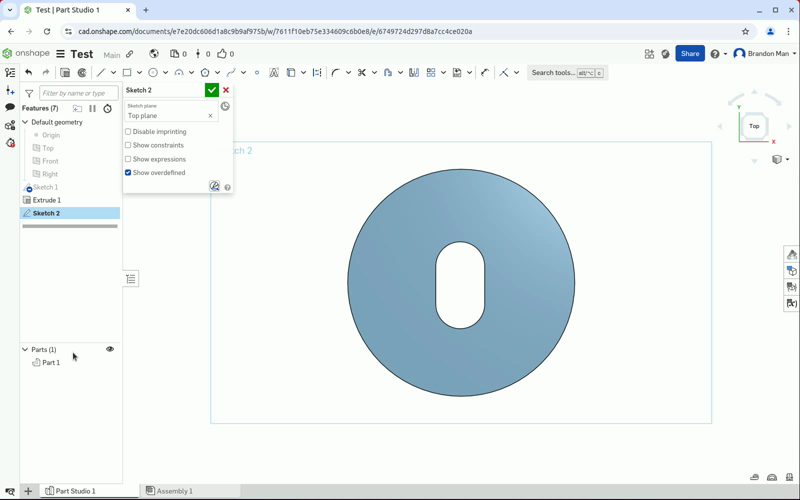
key(y)
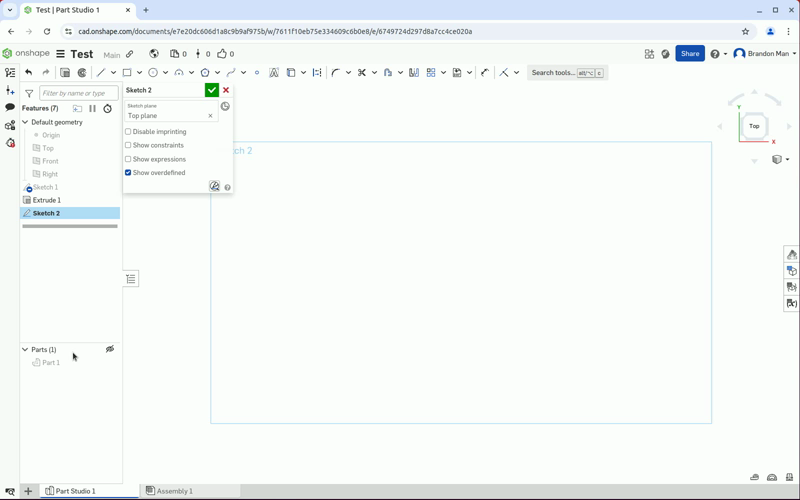
key(a)
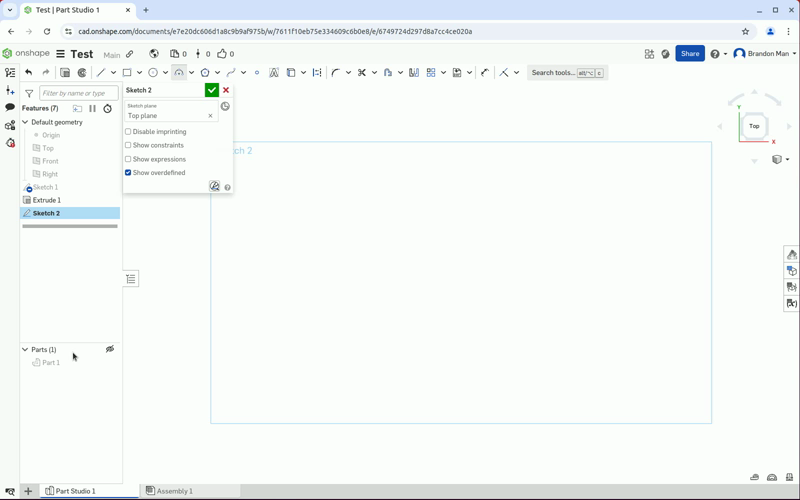
key_down(shift)
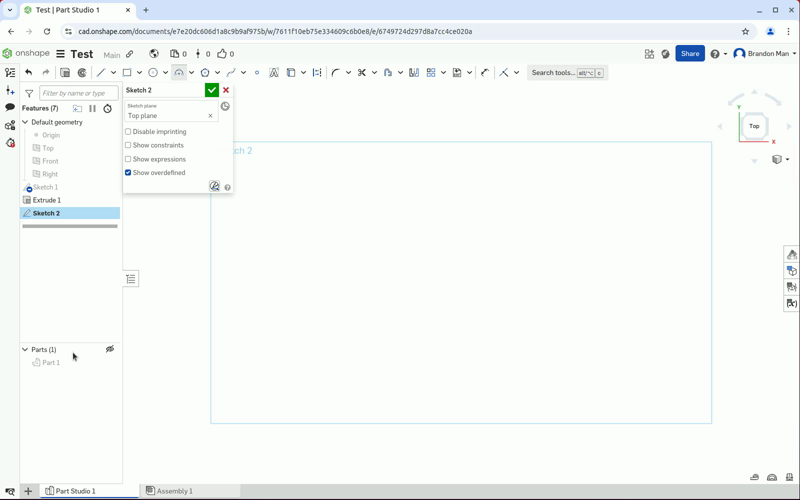
mouse_move(436, 304)
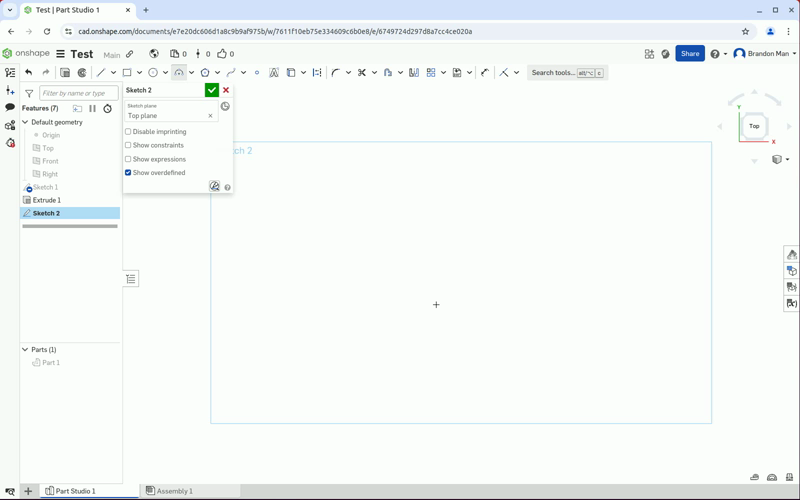
click(436, 304)
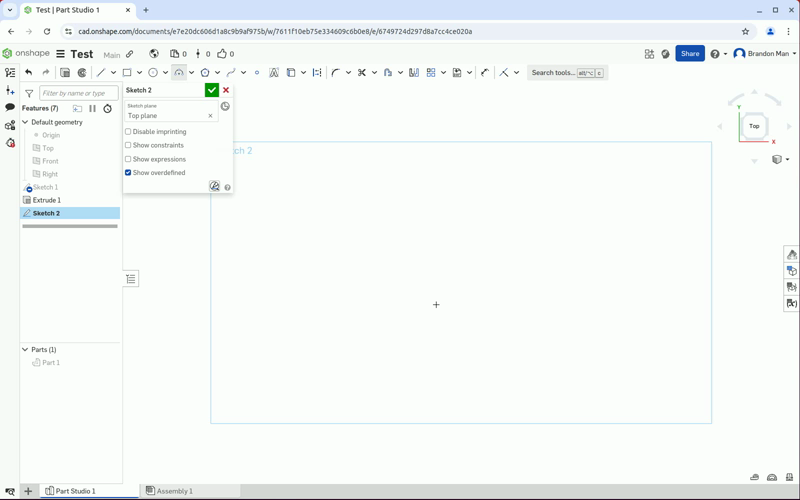
key_up(shift)
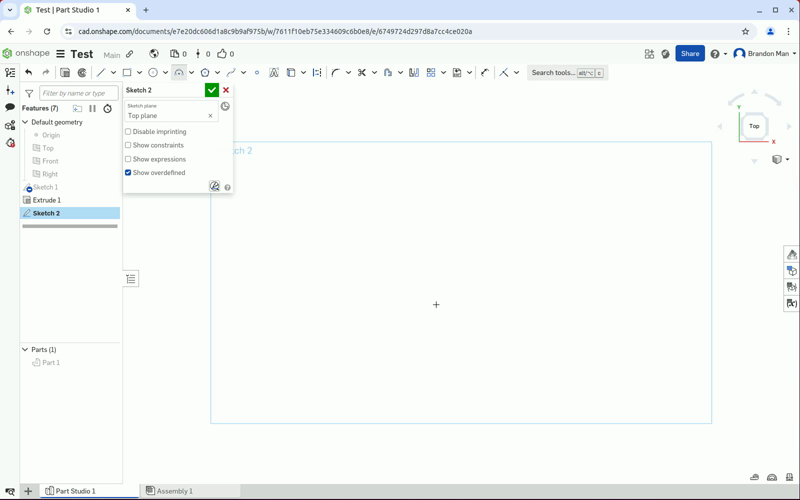
key_down(shift)
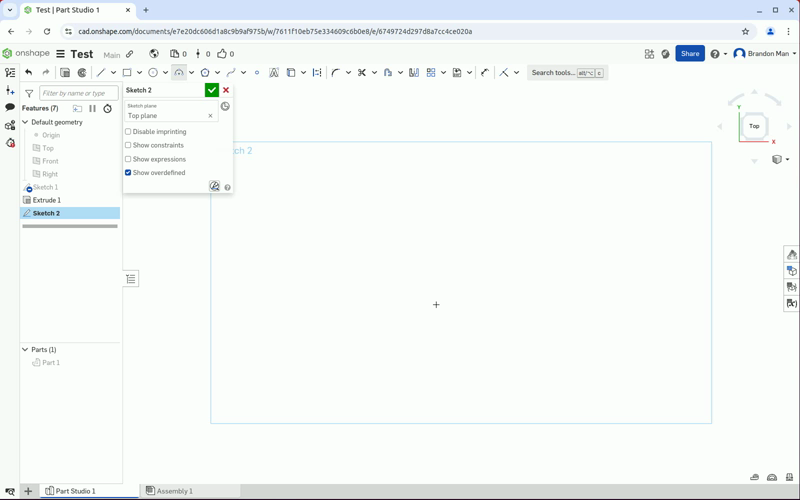
mouse_move(444, 284)
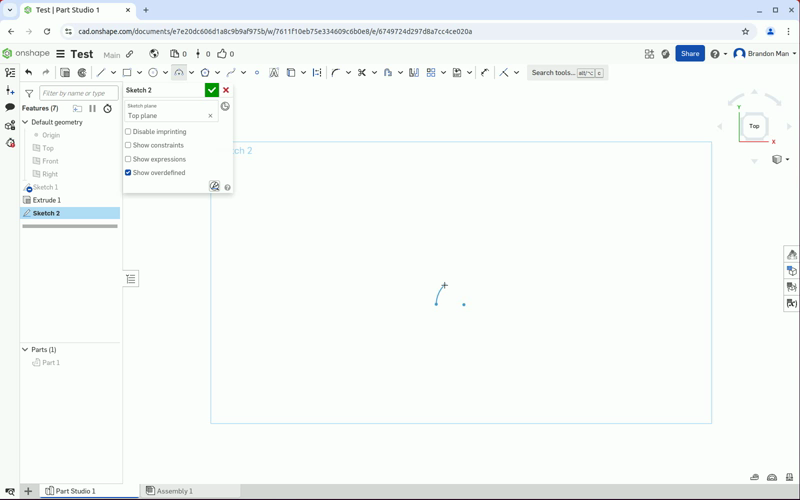
click(444, 284)
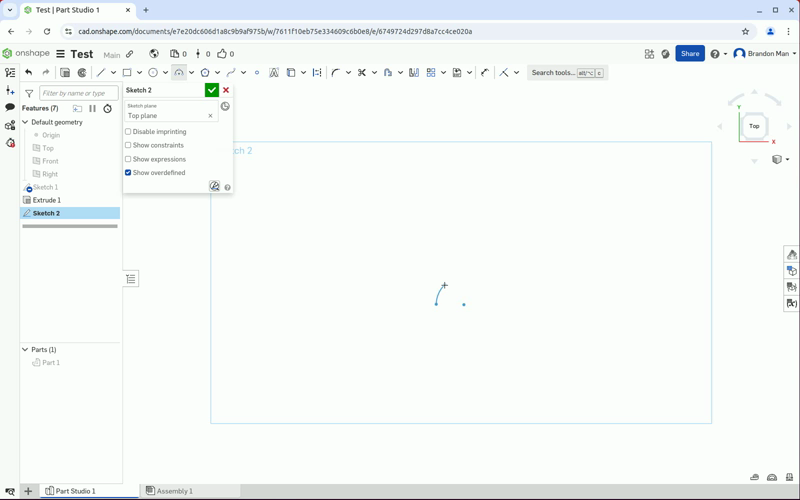
mouse_move(438, 293)
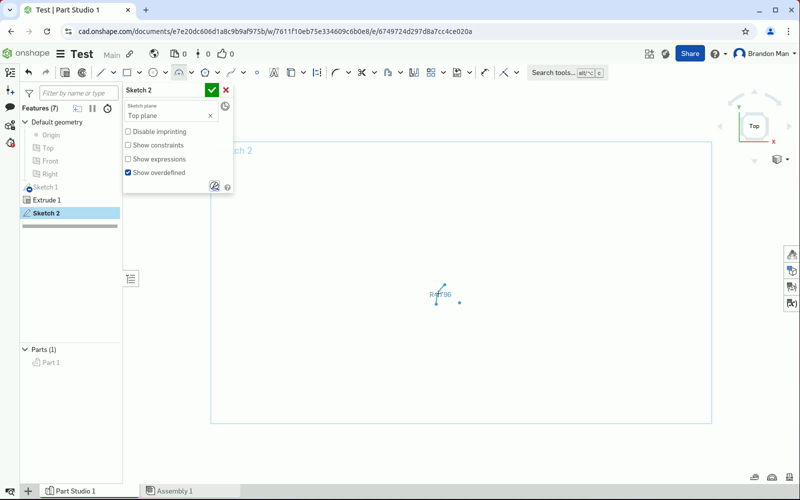
click(438, 293)
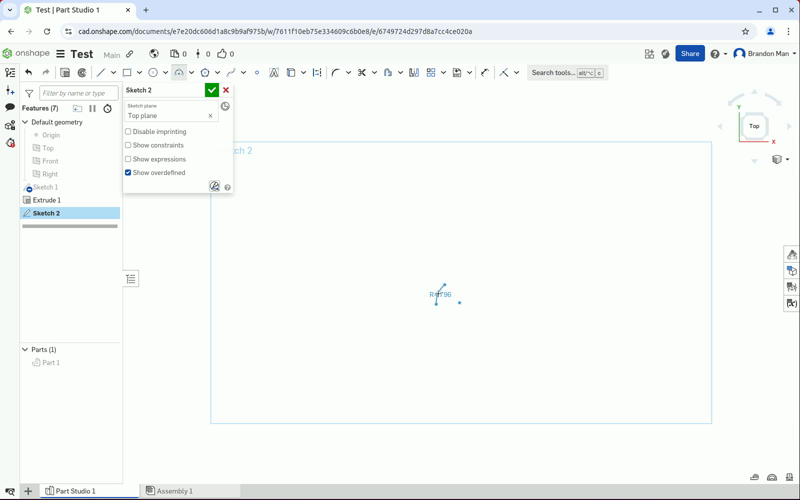
key_up(shift)
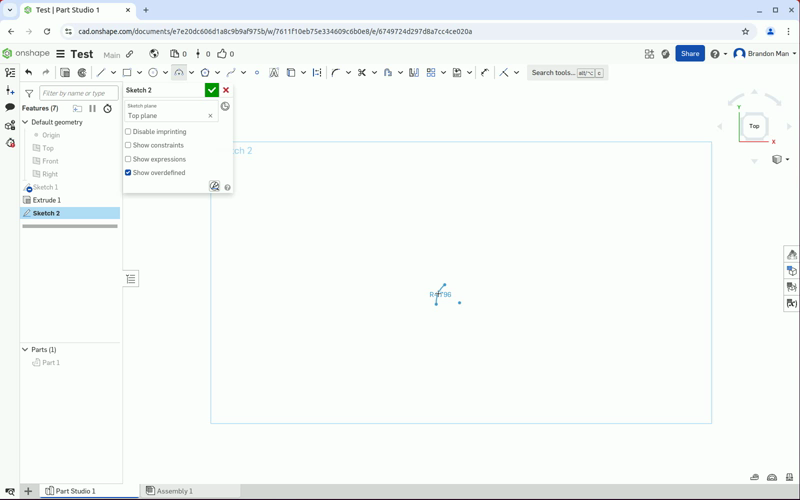
mouse_move(444, 284)
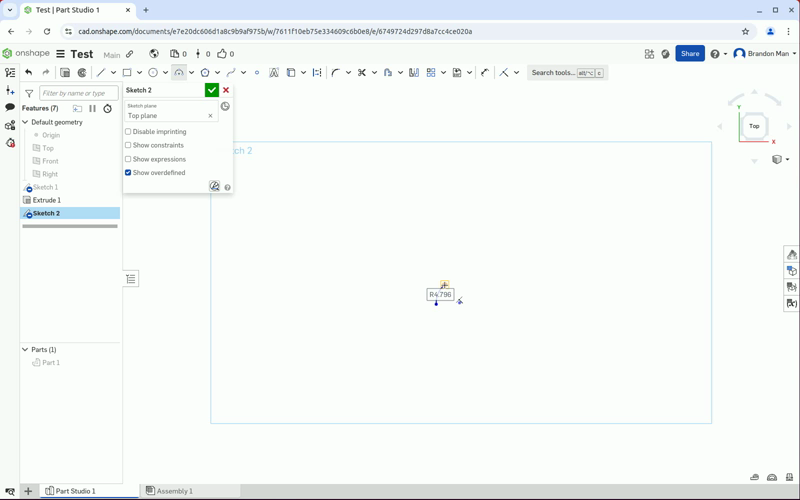
click(444, 284)
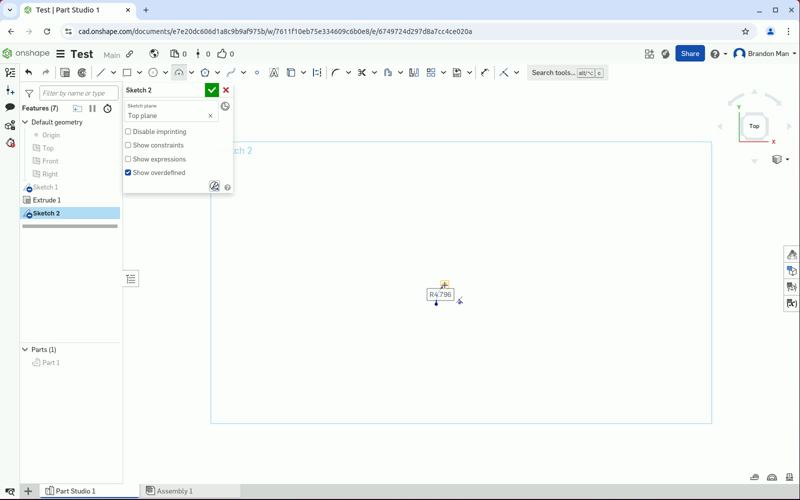
key_down(shift)
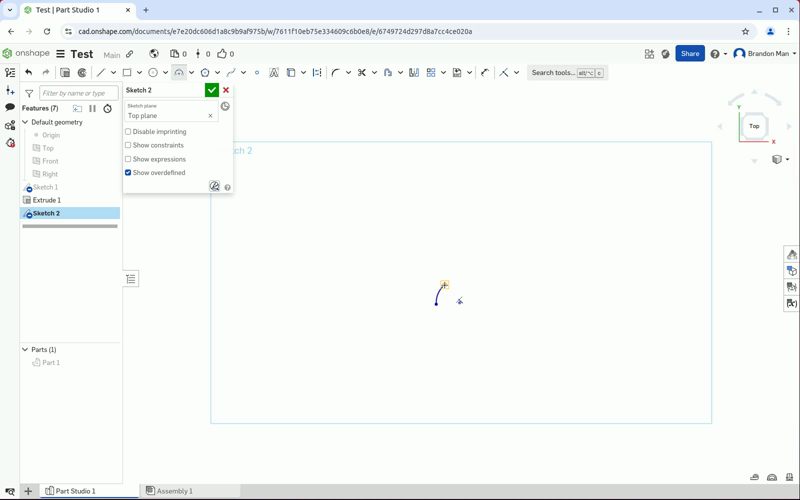
mouse_move(436, 265)
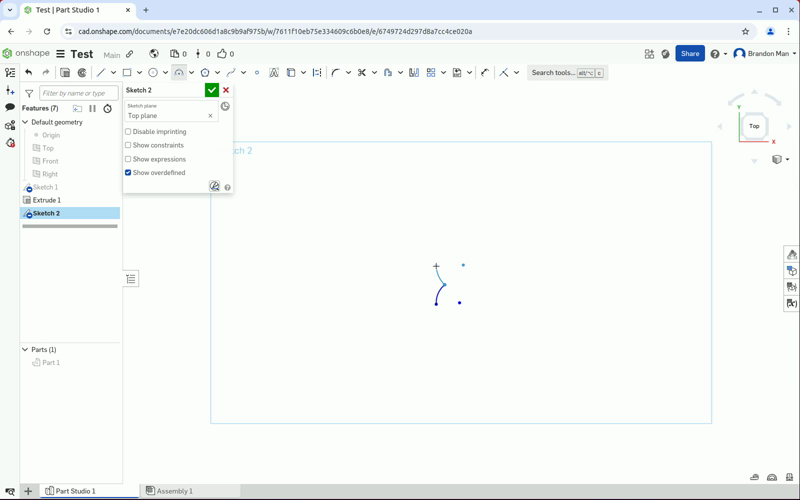
click(436, 265)
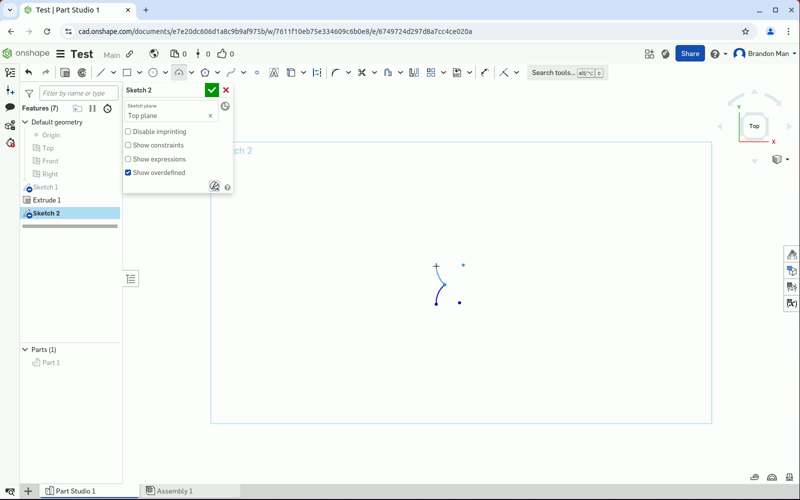
mouse_move(438, 276)
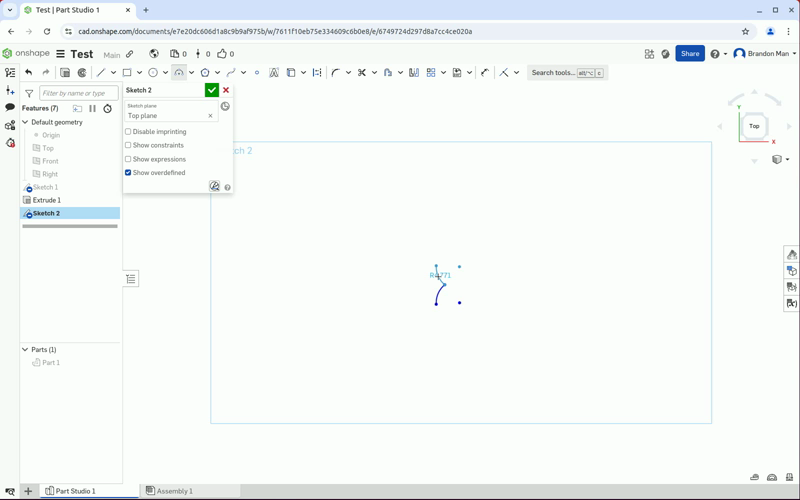
click(438, 276)
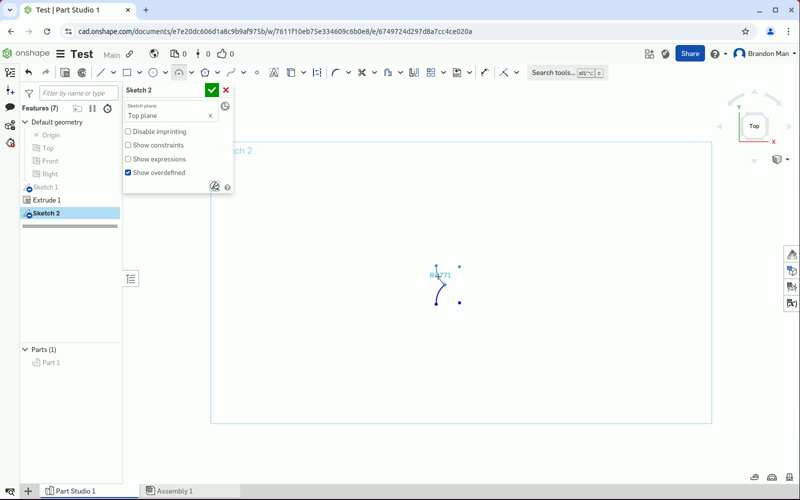
key_up(shift)
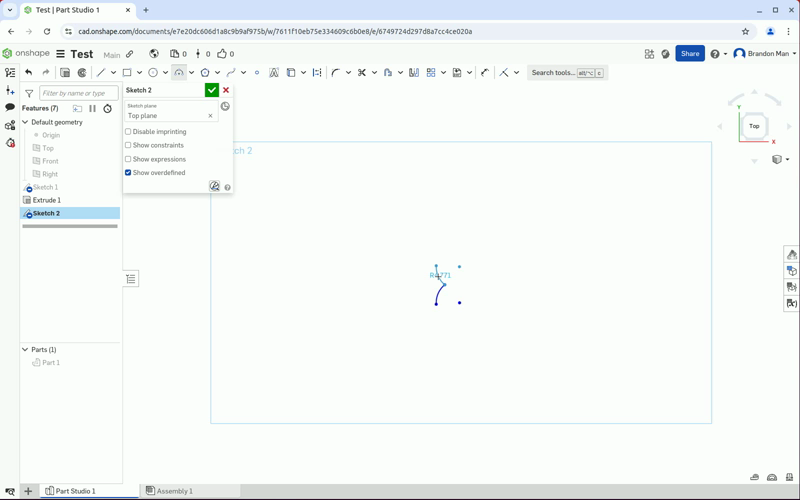
key(esc)
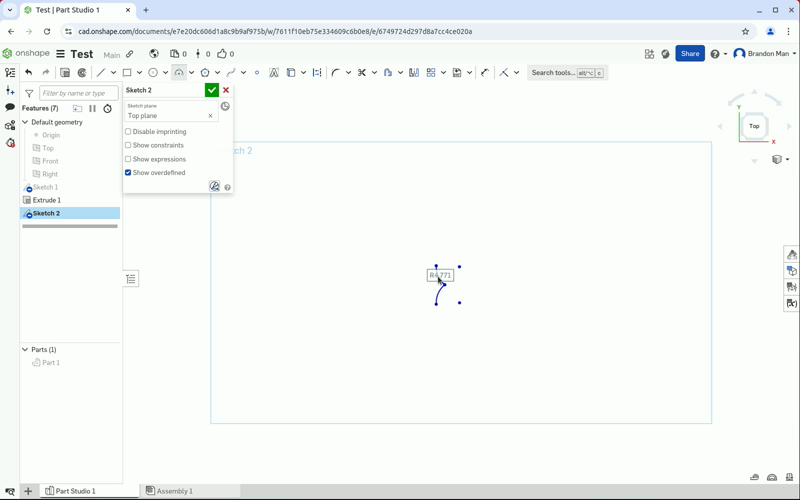
key(l)
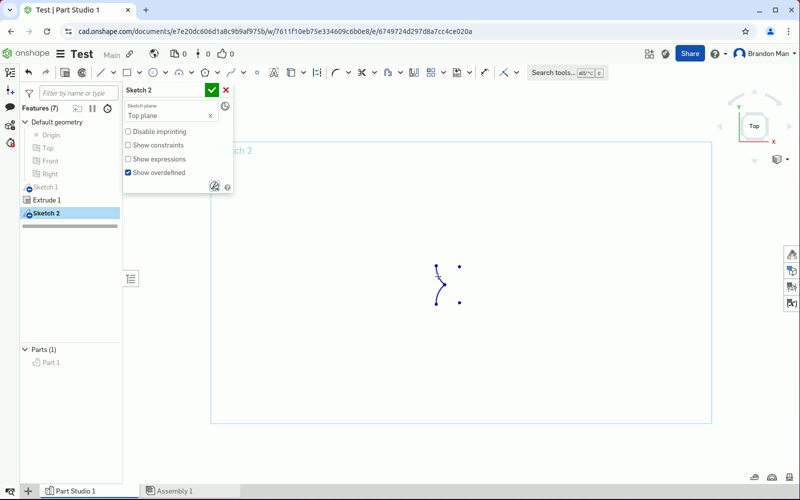
mouse_move(436, 265)
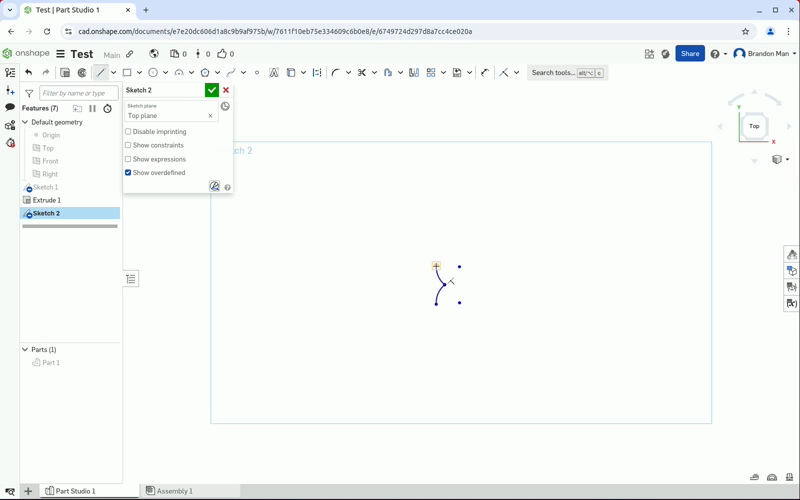
click(436, 265)
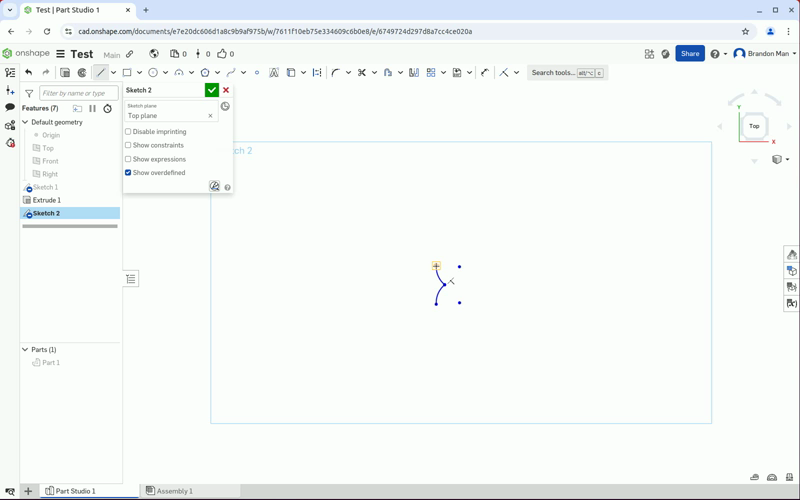
mouse_move(466, 265)
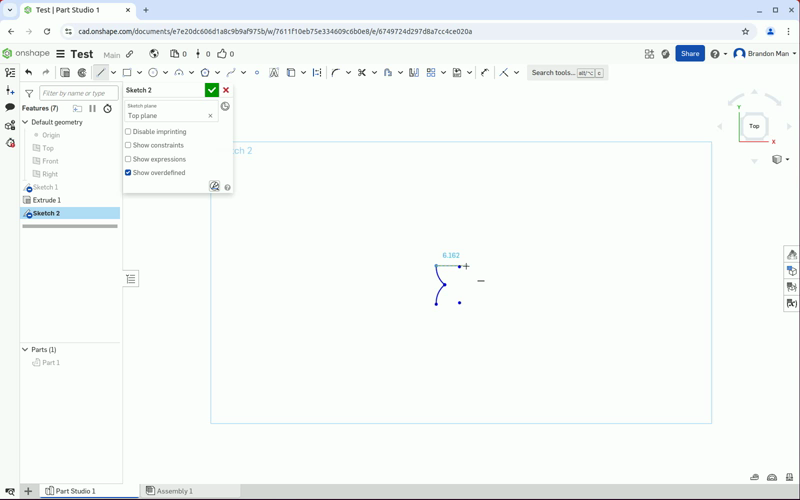
key_down(shift)
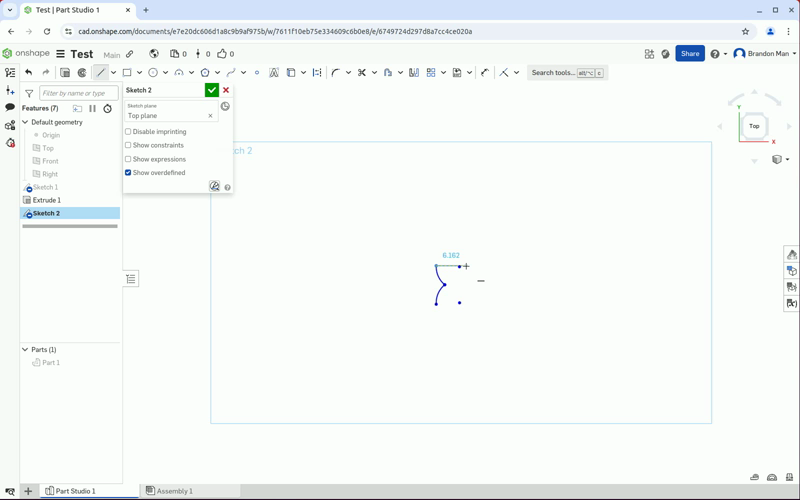
mouse_move(436, 304)
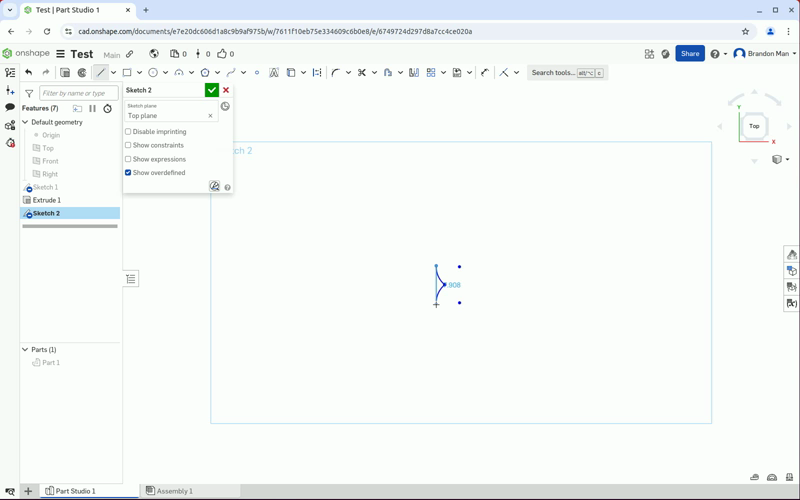
key_up(shift)
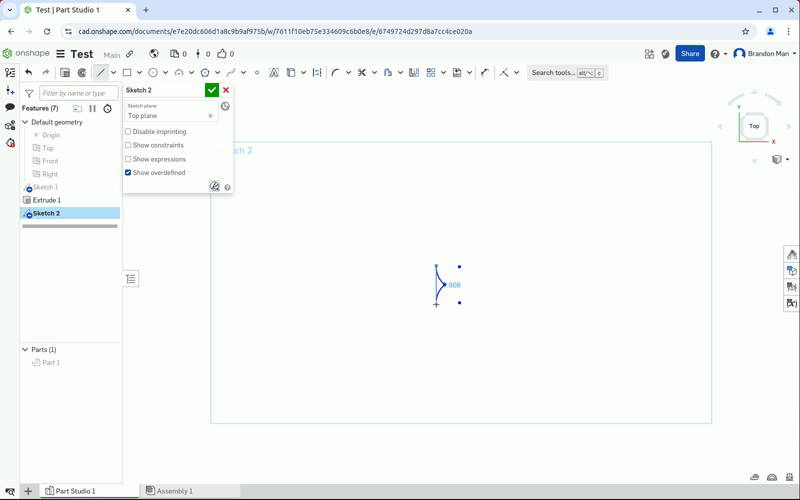
click(436, 304)
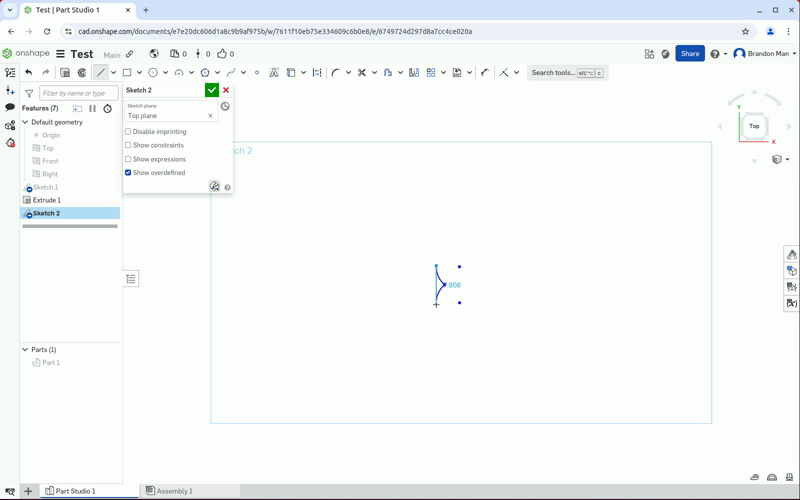
key(esc)
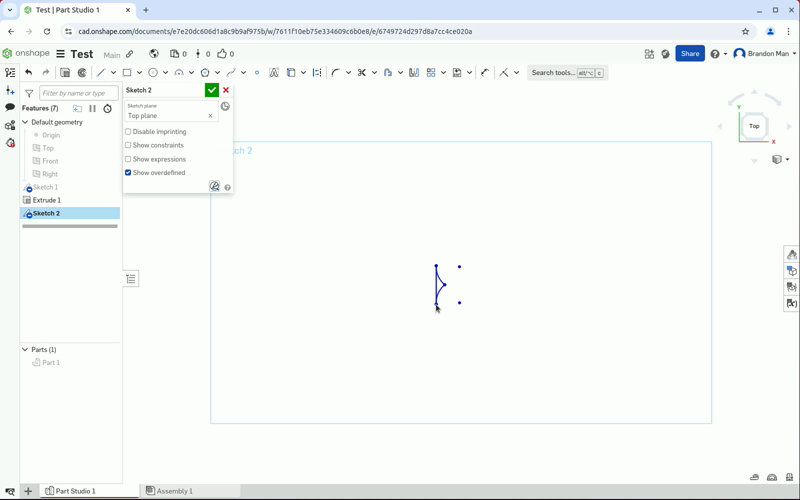
mouse_move(437, 298)
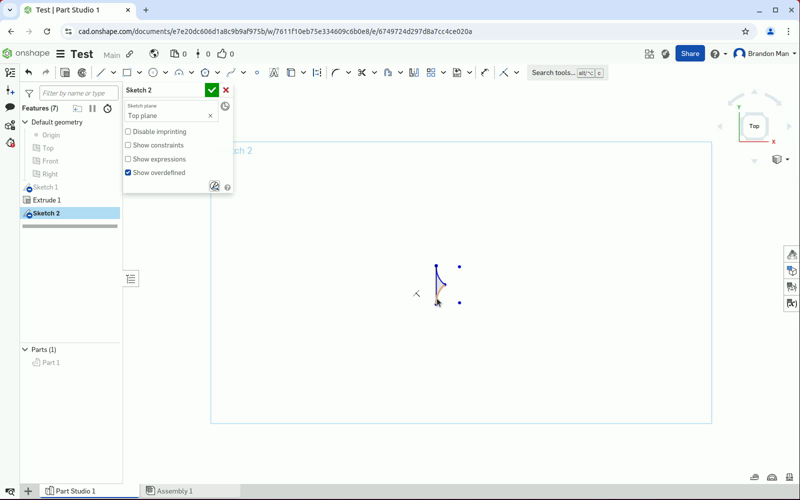
scroll(6)
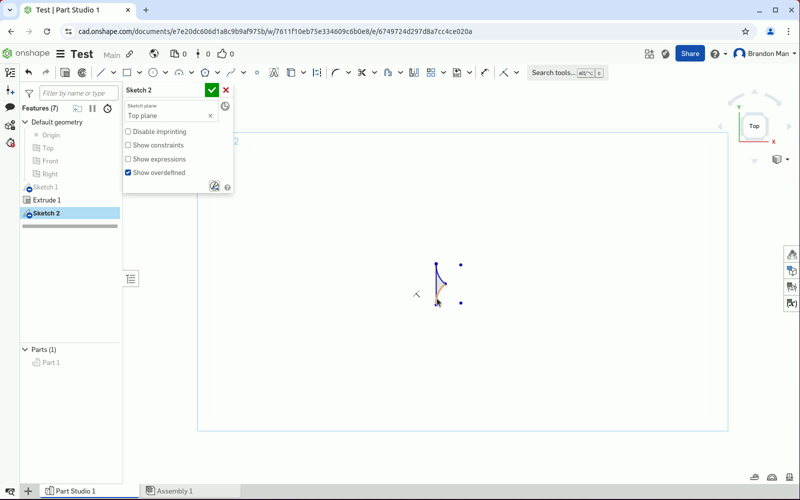
scroll(6)
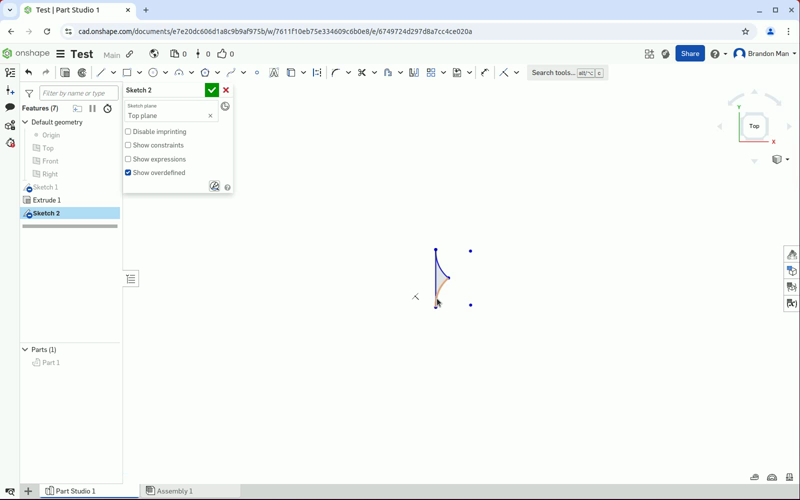
scroll(6)
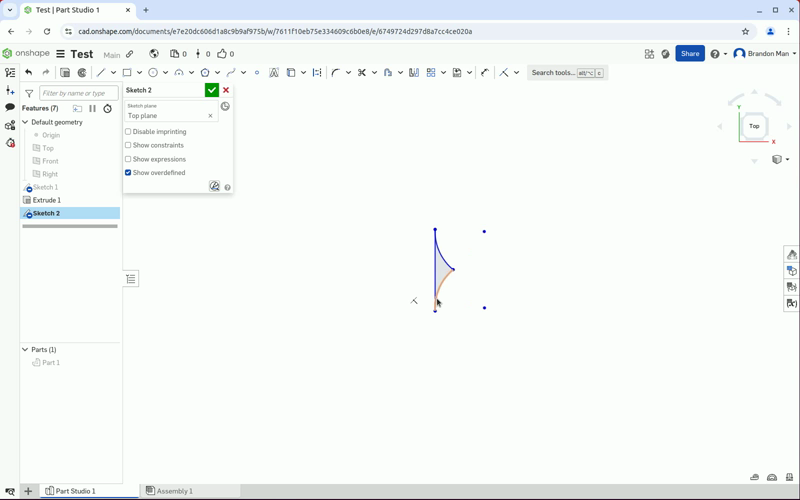
scroll(6)
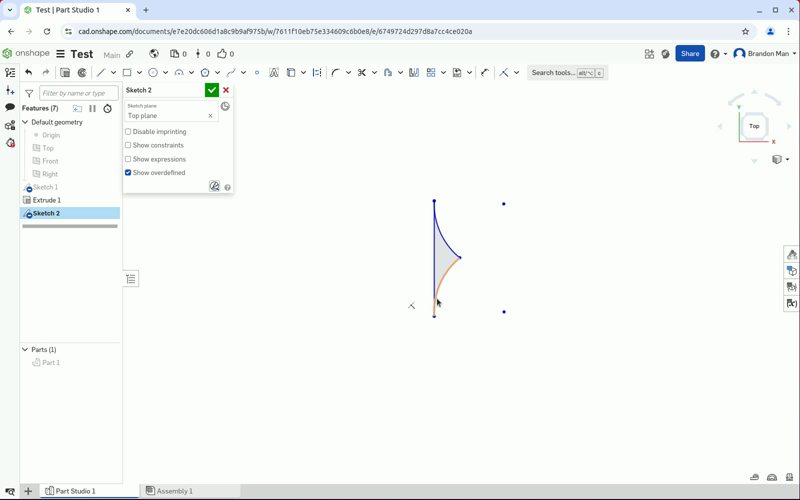
scroll(6)
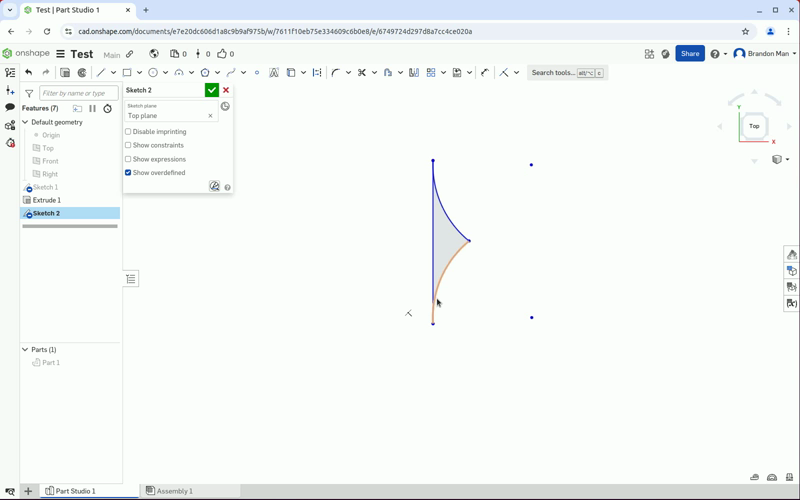
scroll(6)
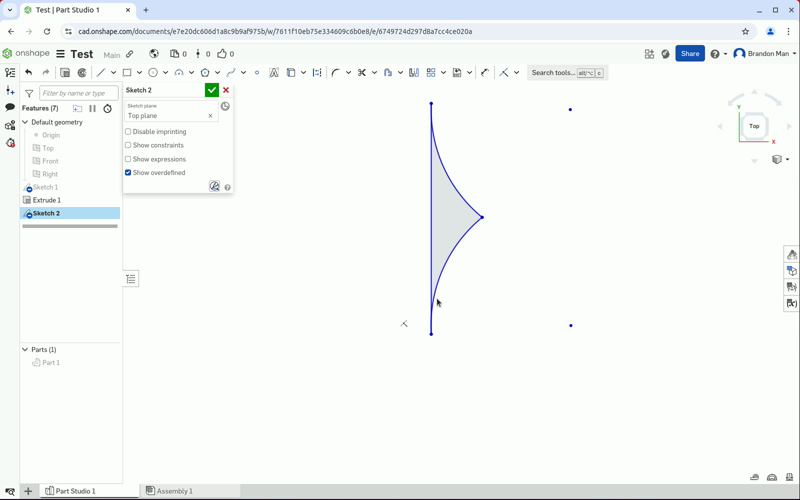
scroll(6)
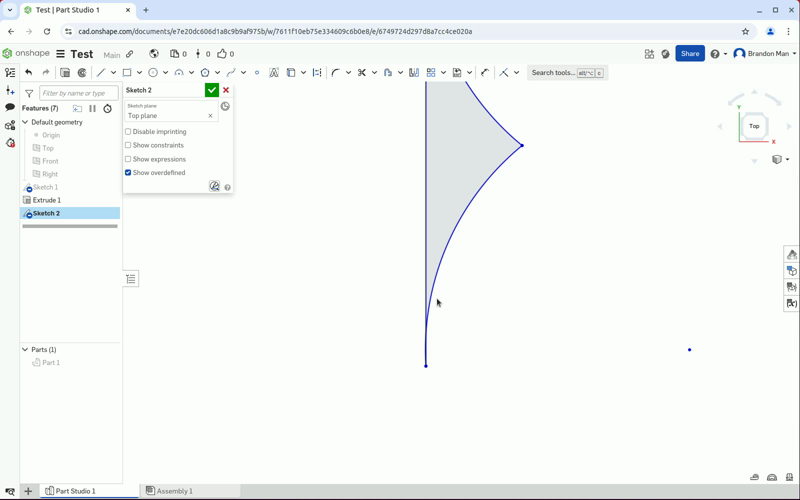
click(437, 298)
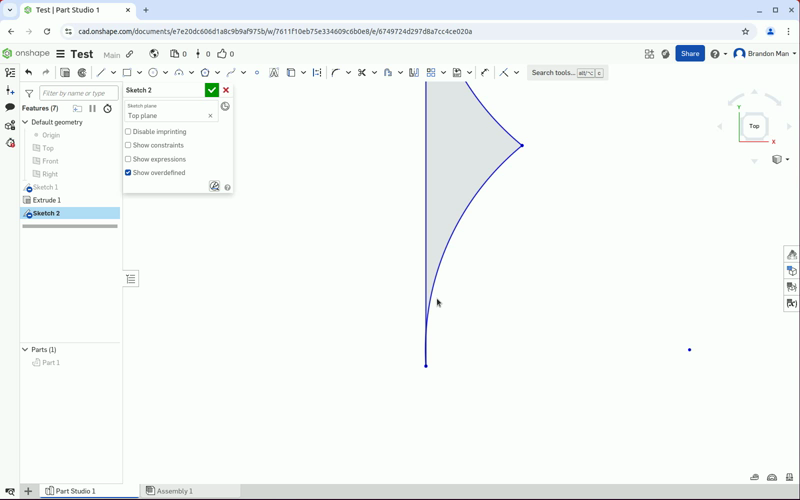
scroll(-6)
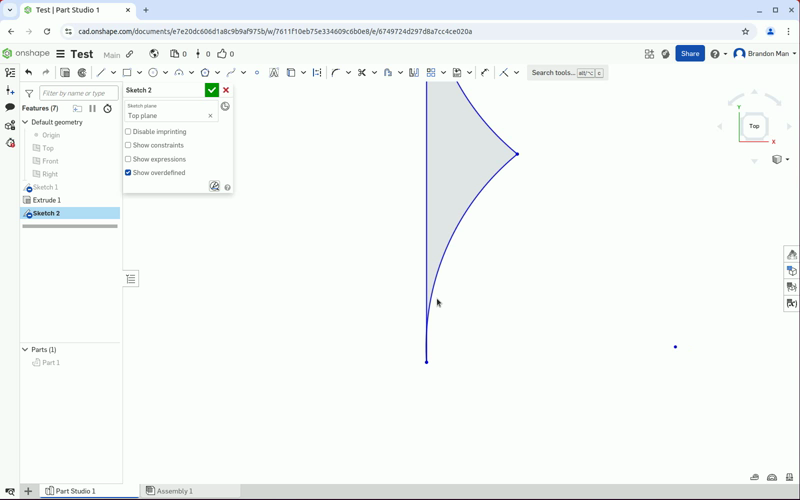
scroll(-6)
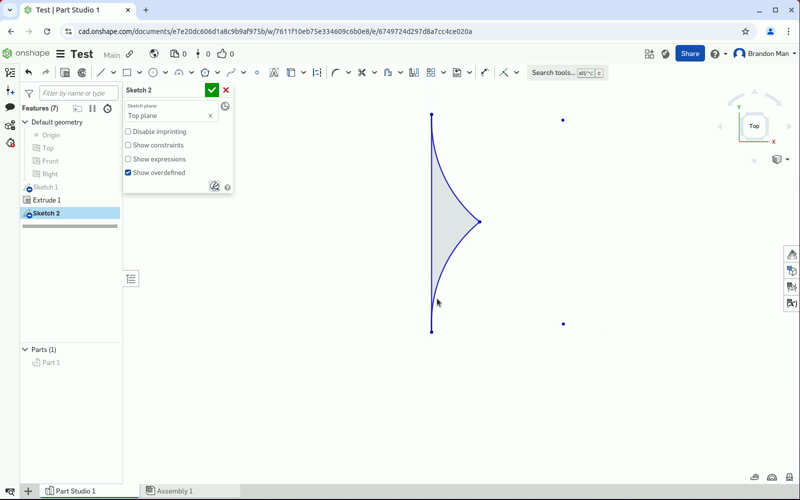
scroll(-6)
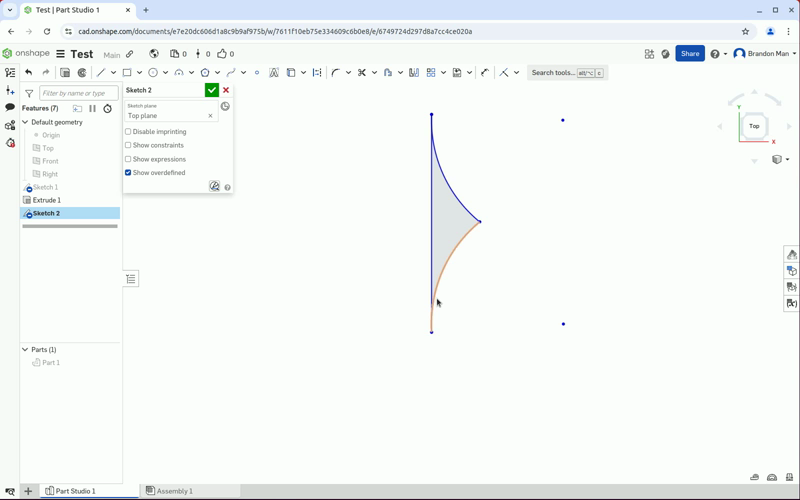
scroll(-6)
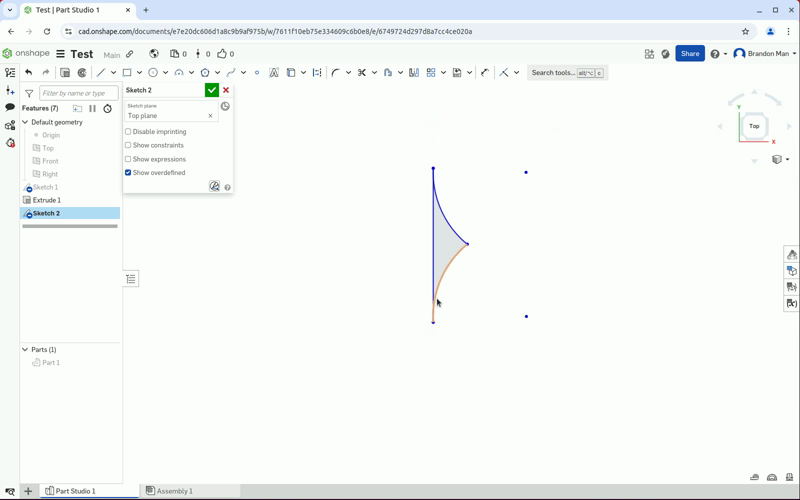
scroll(-6)
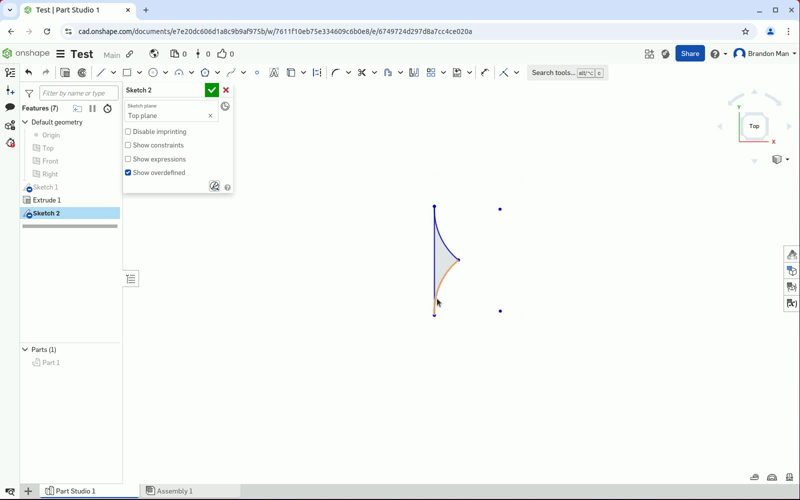
scroll(-6)
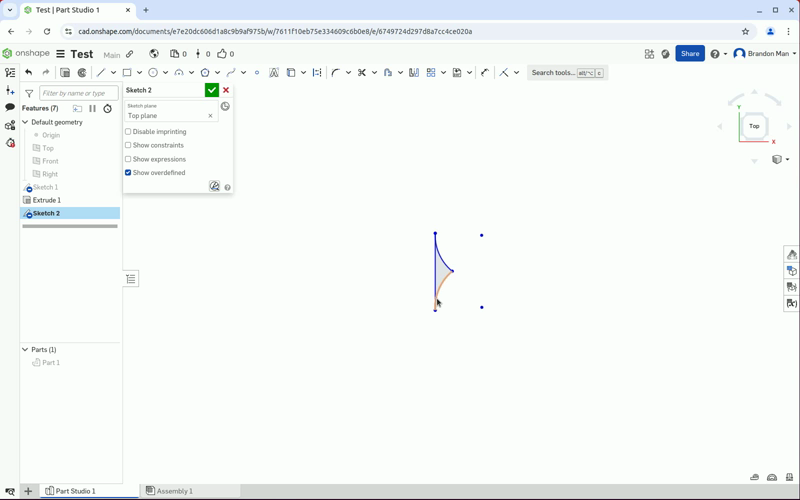
scroll(-6)
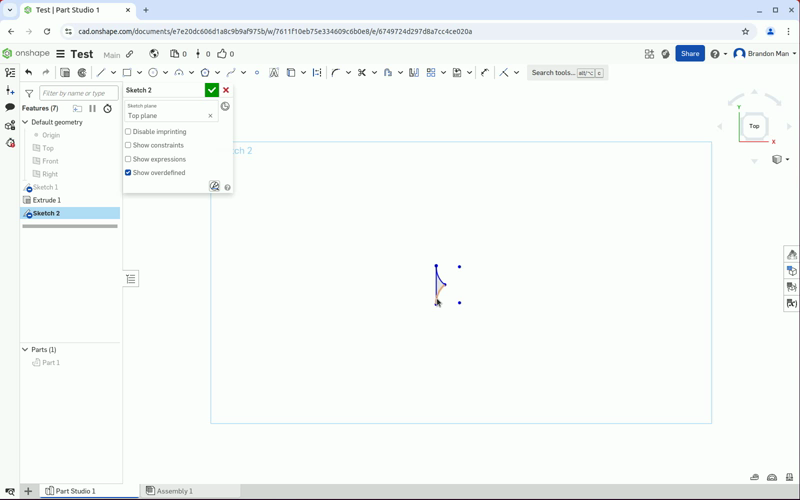
mouse_move(73, 352)
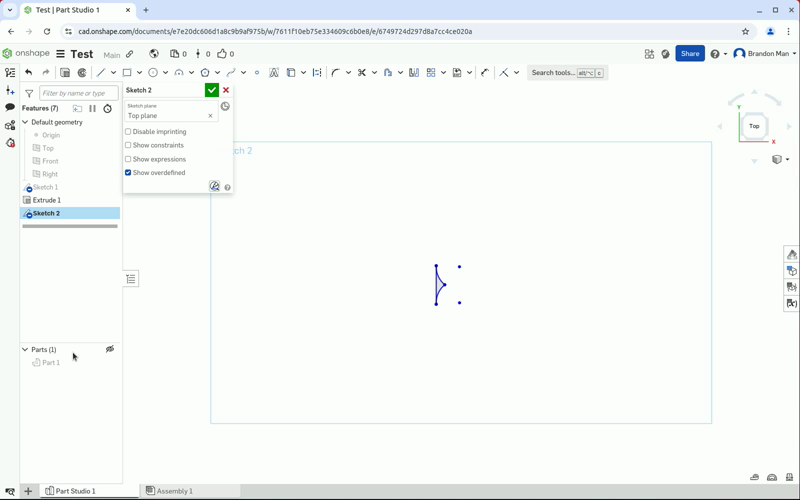
key(shift+y)
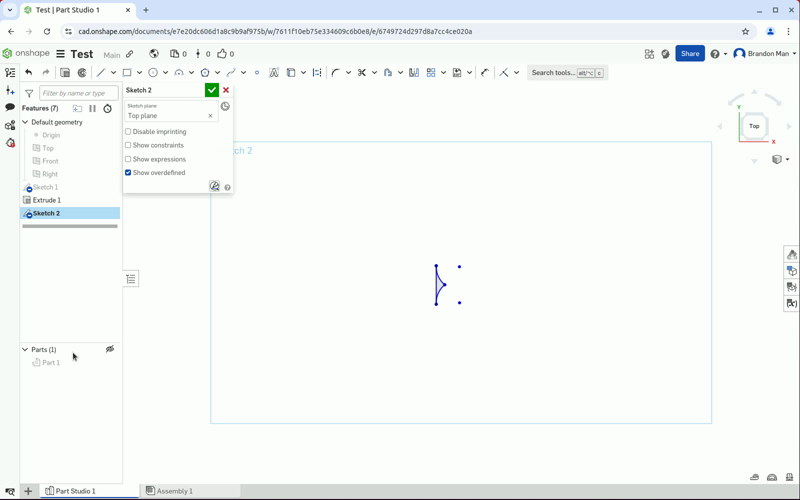
key(shift+e)
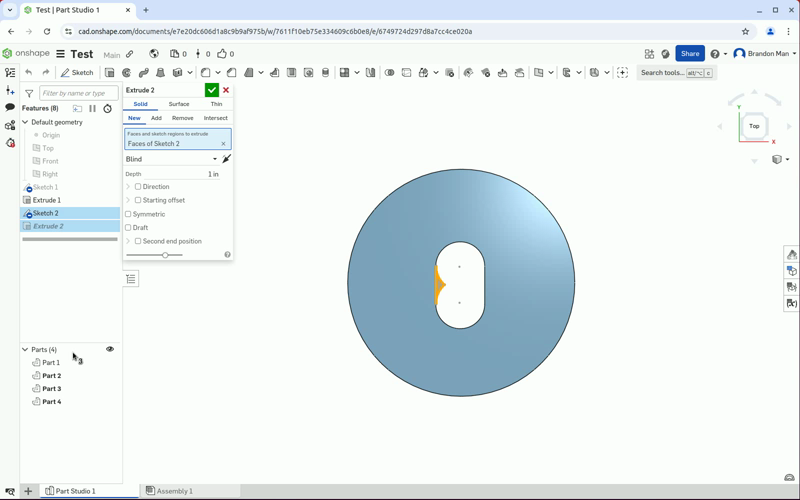
mouse_move(143, 106)
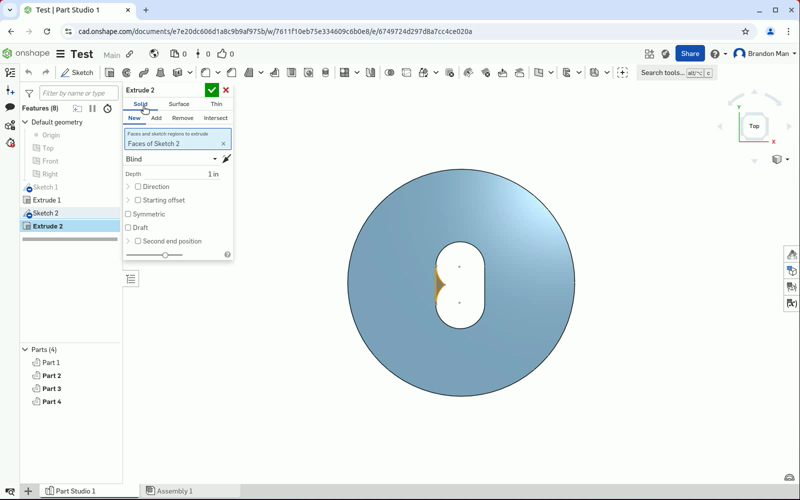
click(143, 106)
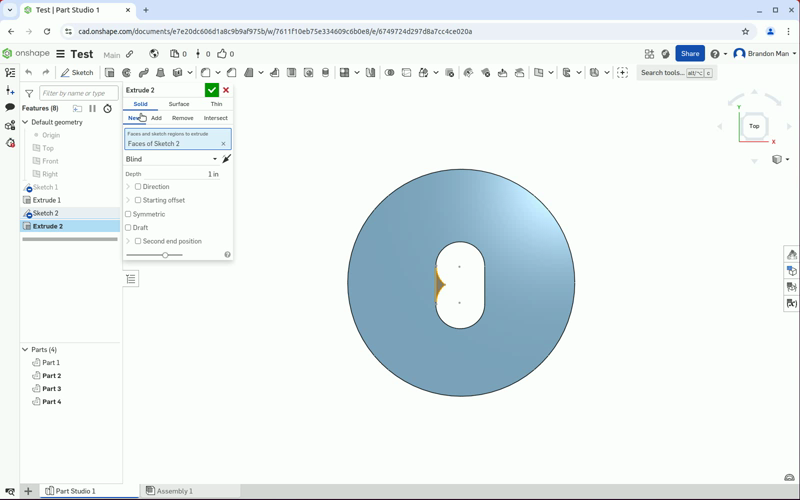
mouse_move(137, 120)
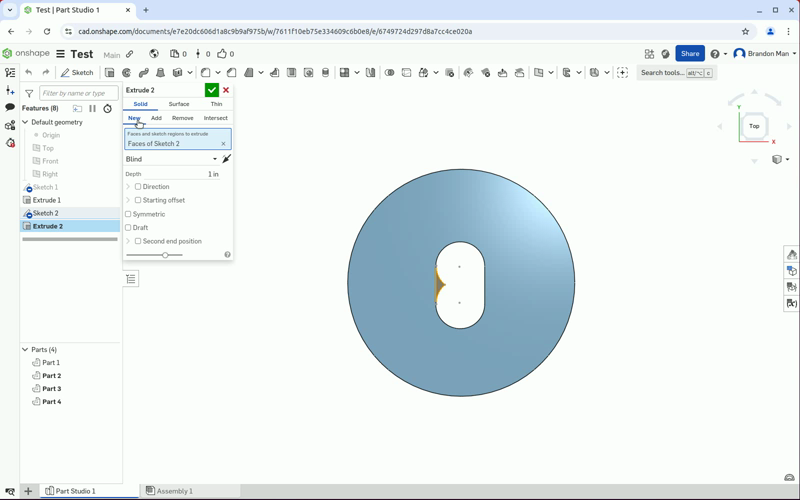
click(137, 120)
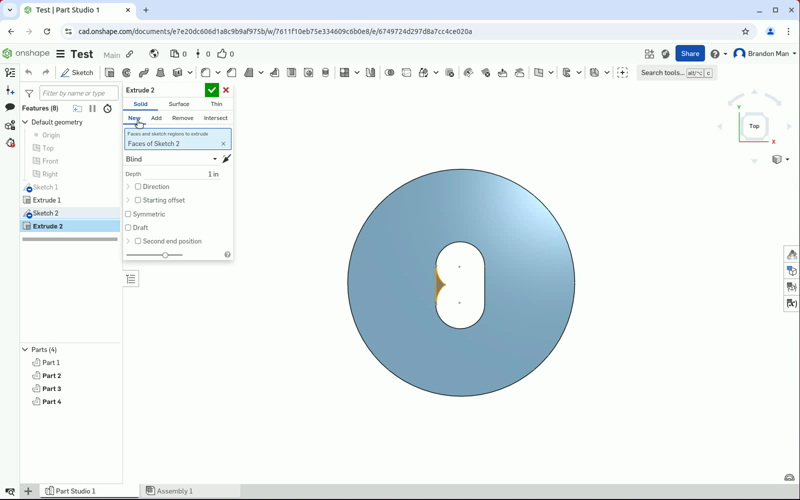
key(tab, 4)
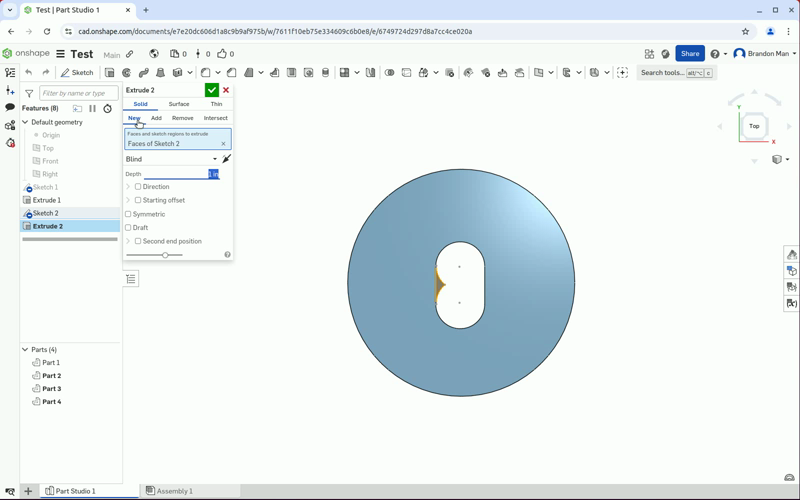
text(2.166)
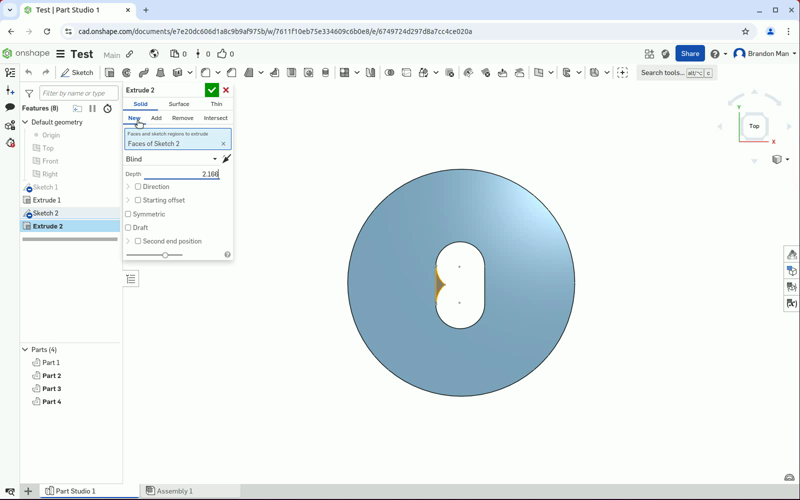
key(enter)
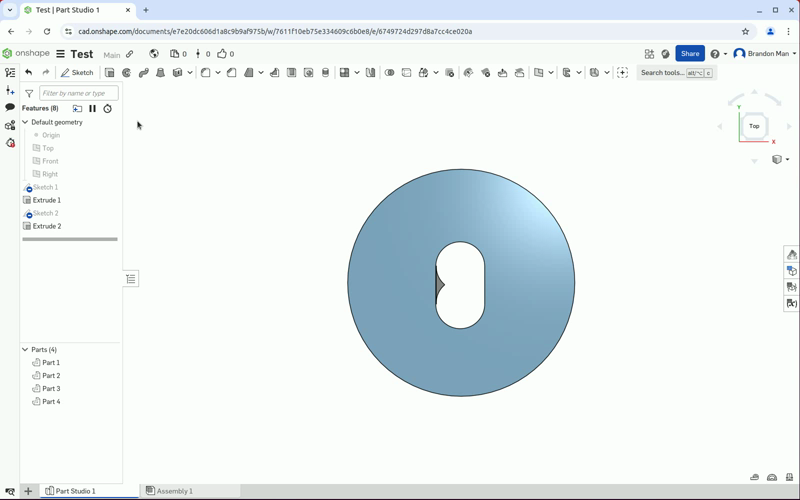
key(shift+h)
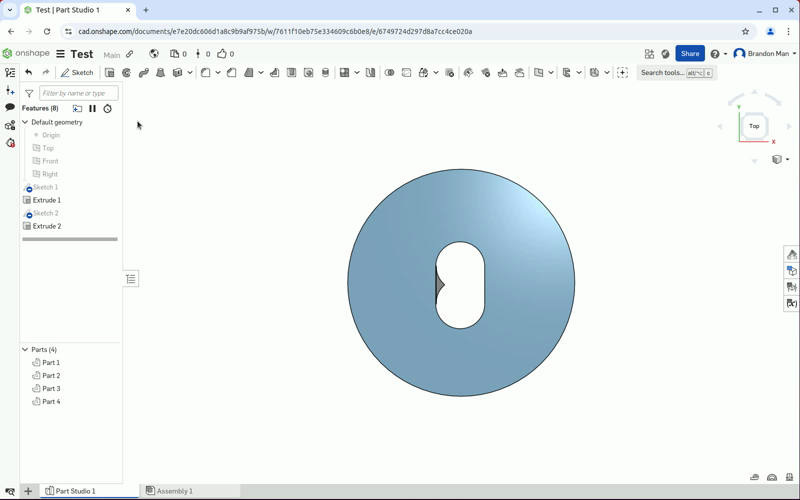
key(shift+h)
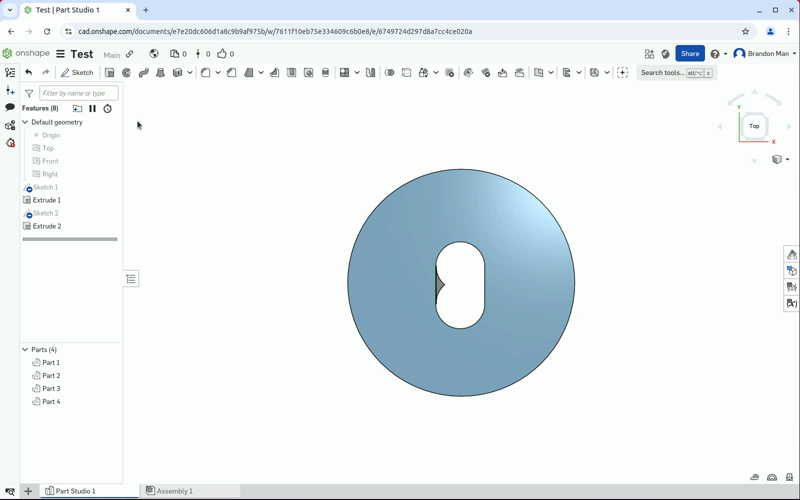
mouse_move(73, 189)
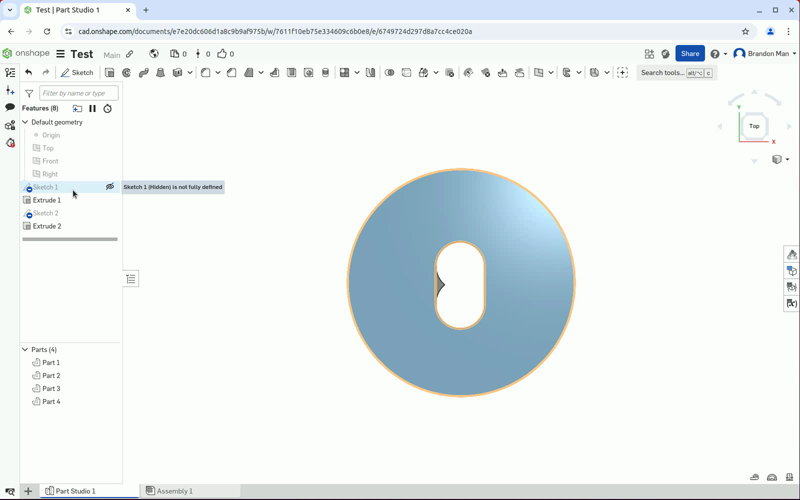
click(73, 189)
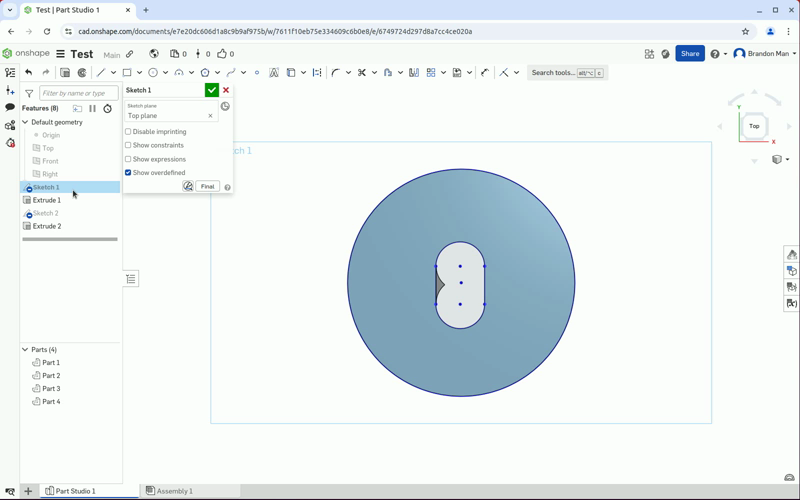
mouse_move(229, 92)
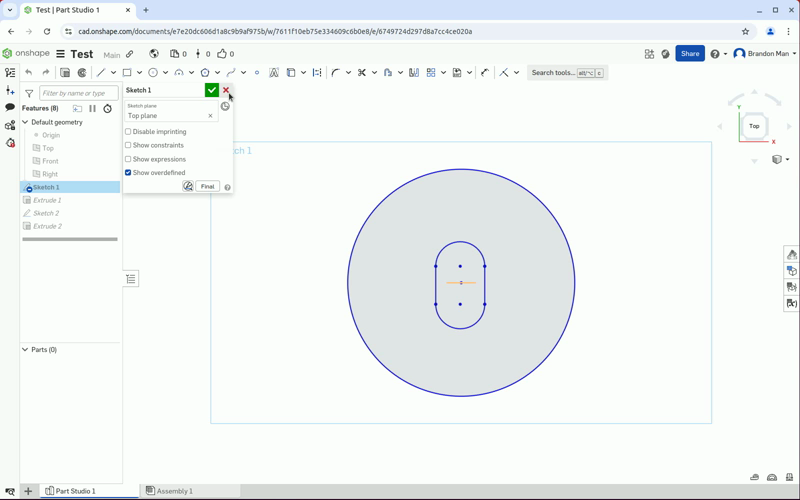
click(229, 92)
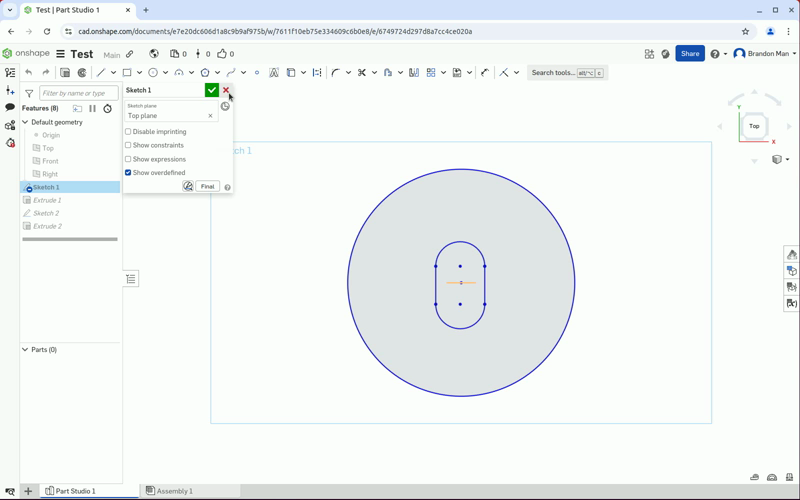
key(shift+s)
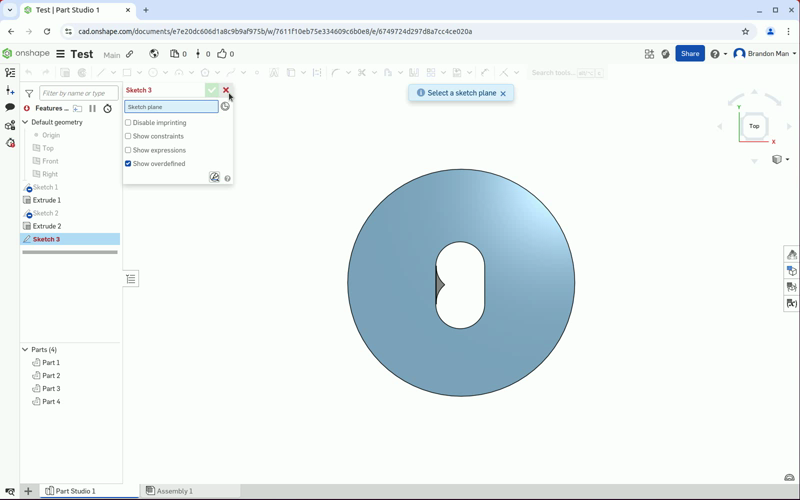
mouse_move(73, 150)
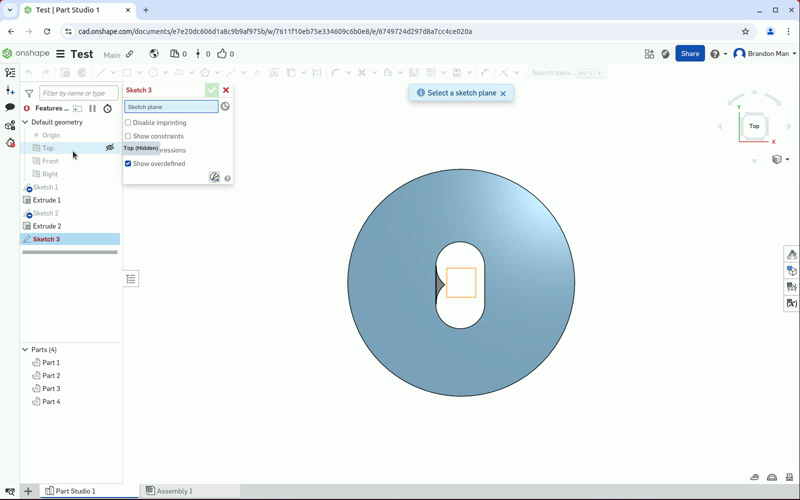
click(73, 150)
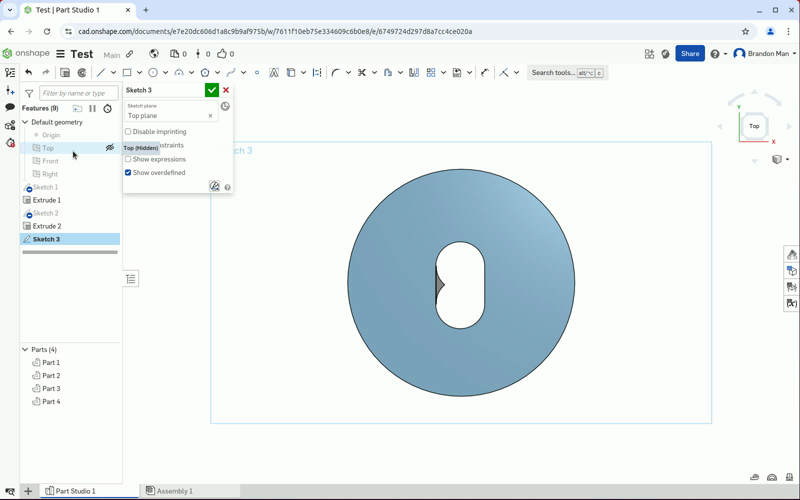
mouse_move(73, 352)
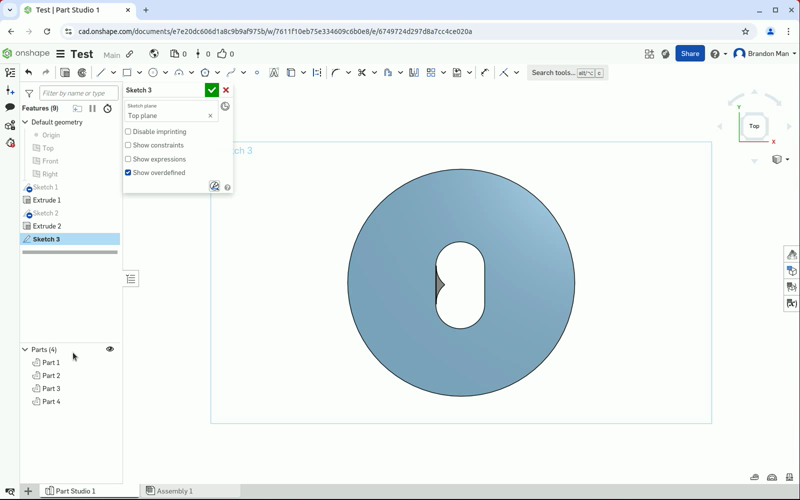
key(y)
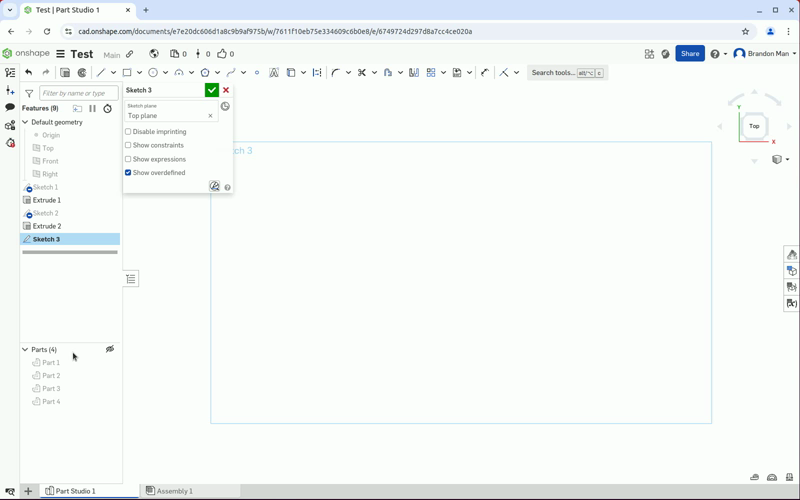
key(a)
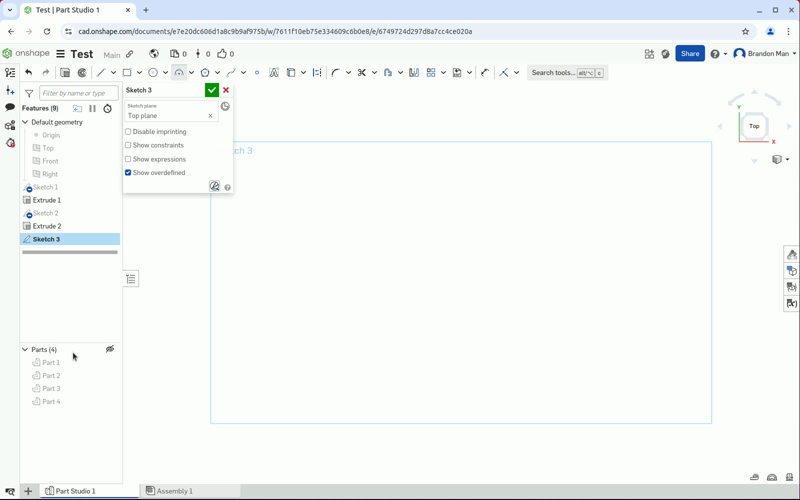
key_down(shift)
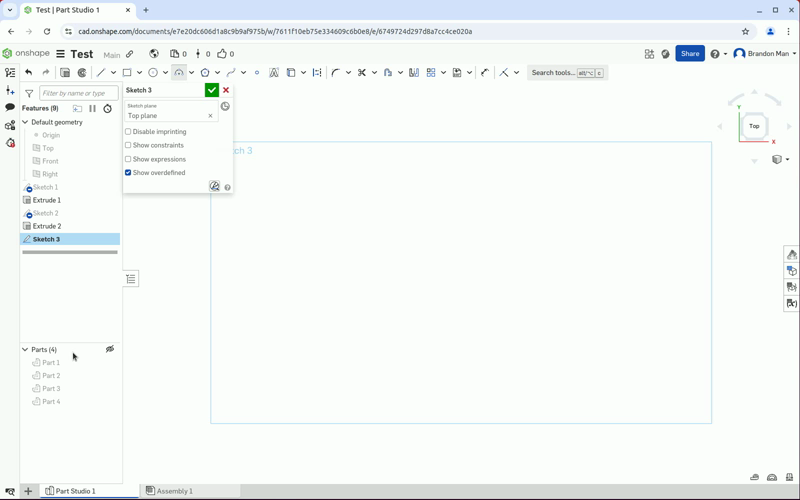
mouse_move(444, 285)
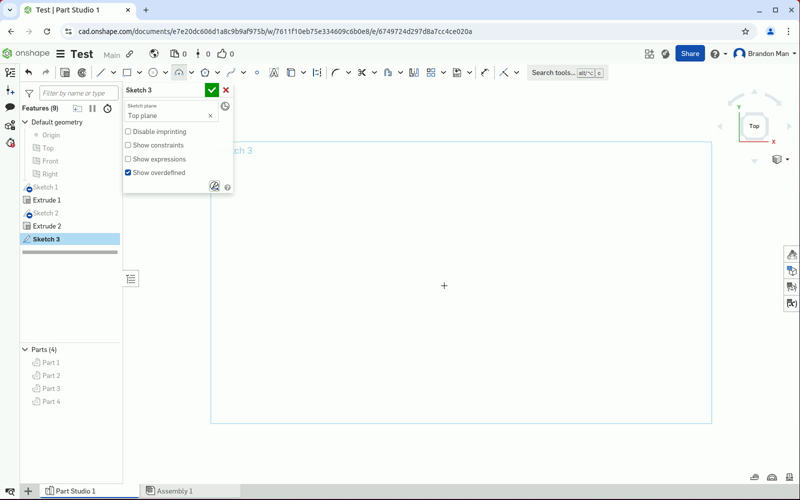
click(444, 285)
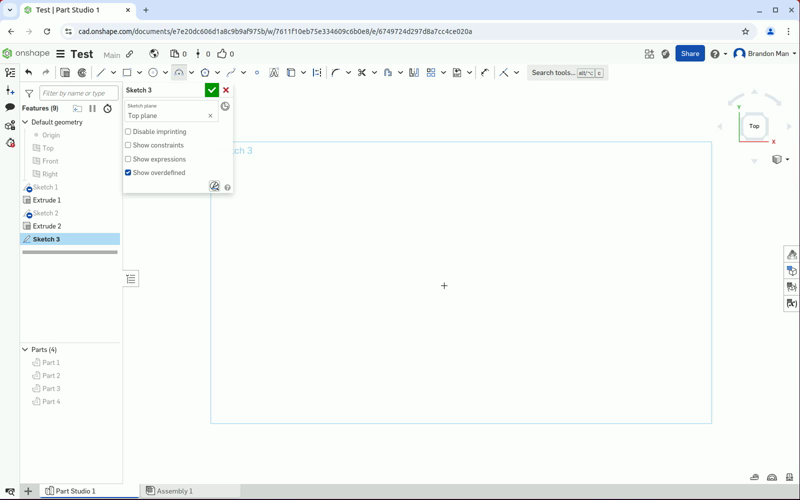
key_up(shift)
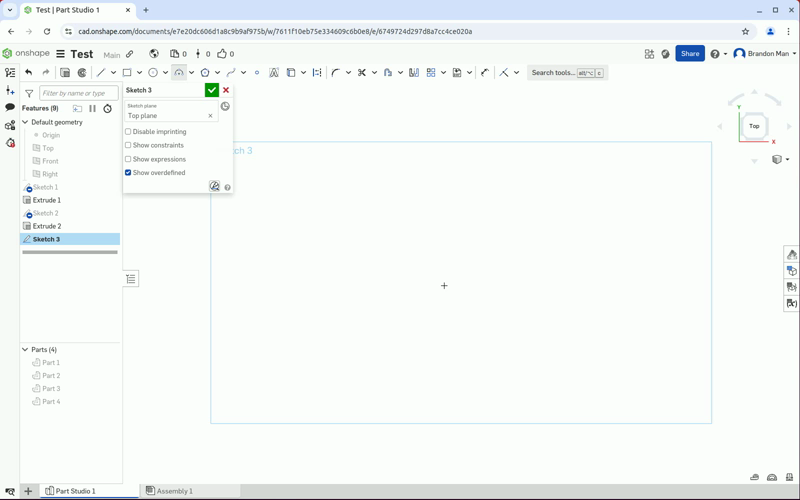
key_down(shift)
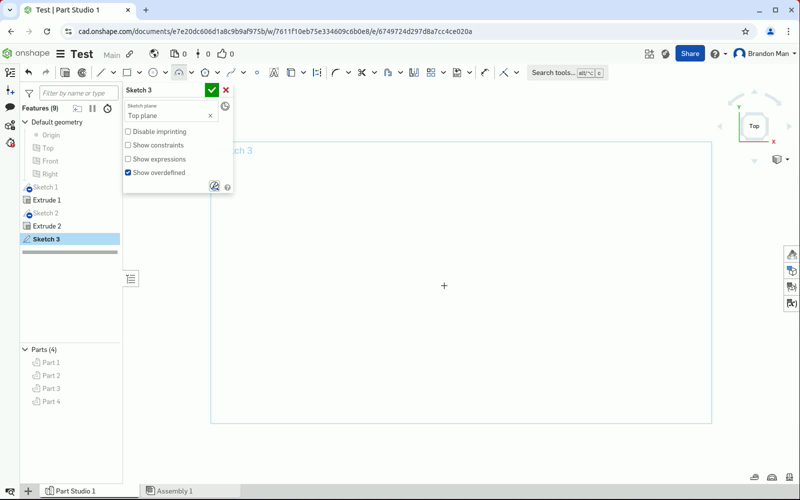
mouse_move(448, 282)
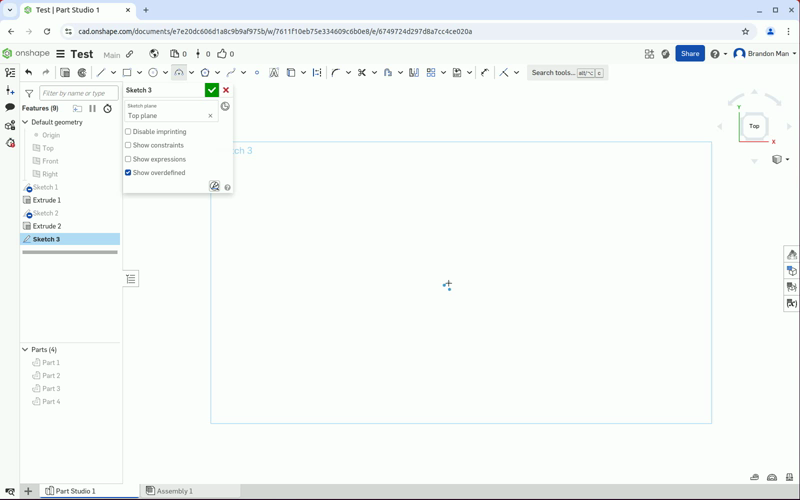
scroll(6)
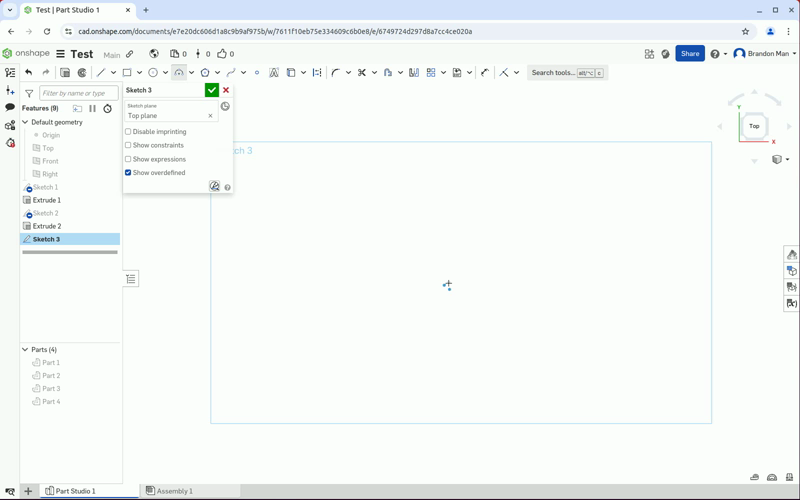
scroll(6)
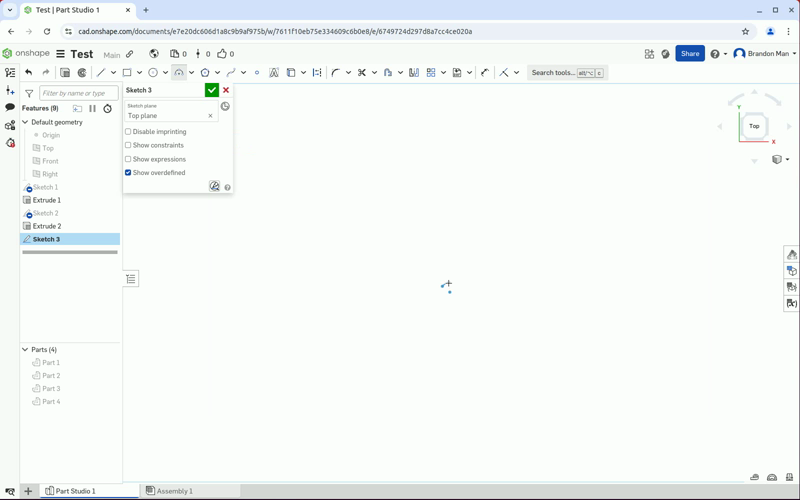
scroll(6)
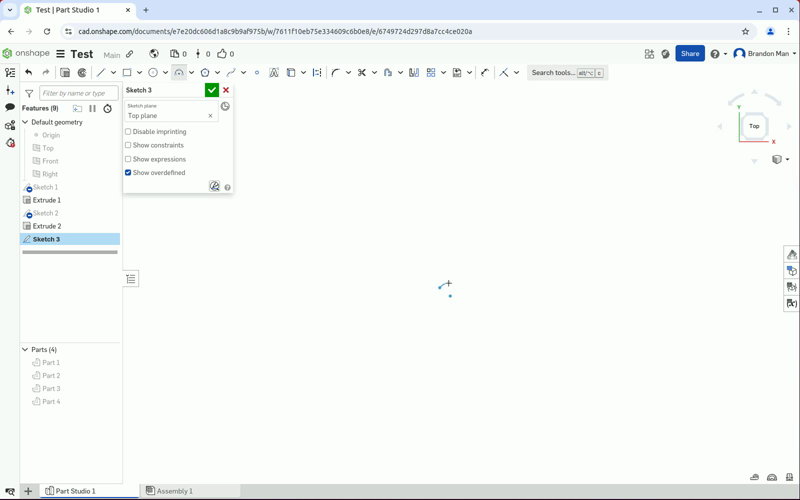
scroll(6)
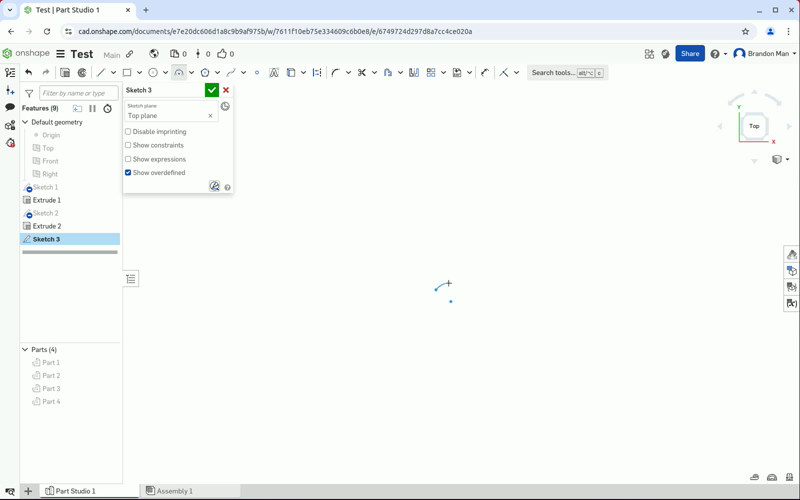
scroll(6)
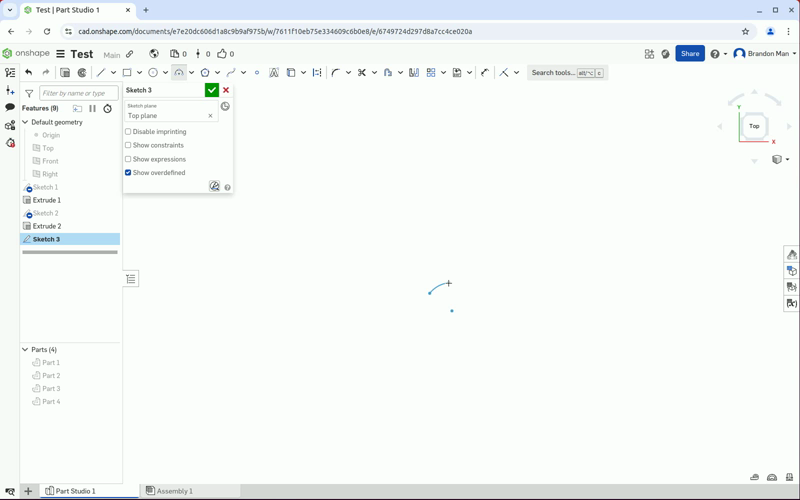
scroll(6)
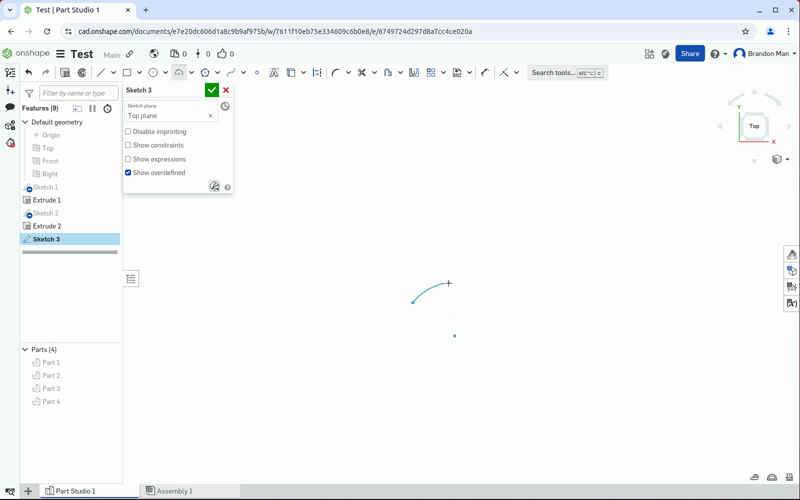
scroll(6)
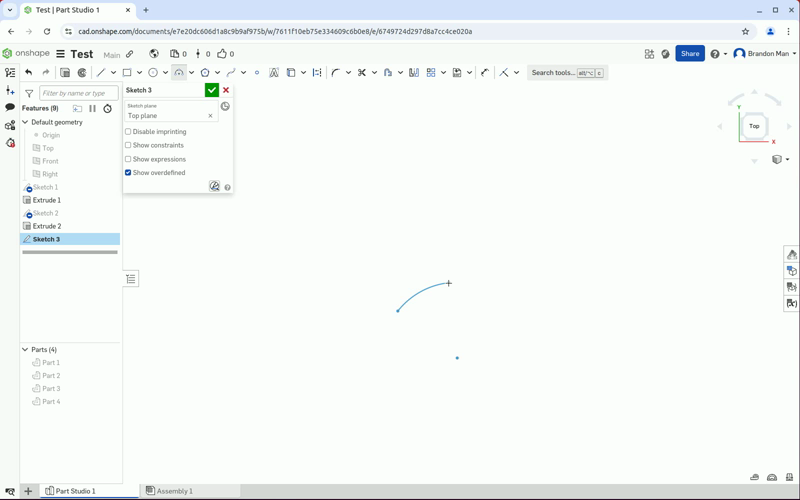
click(448, 282)
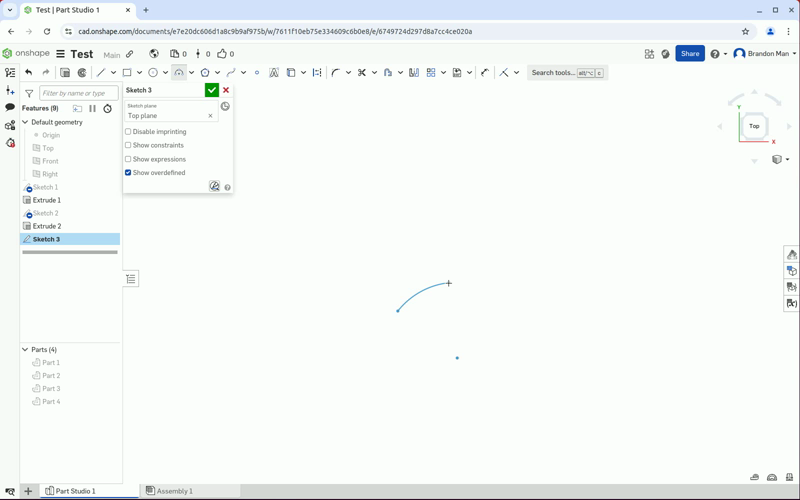
scroll(-6)
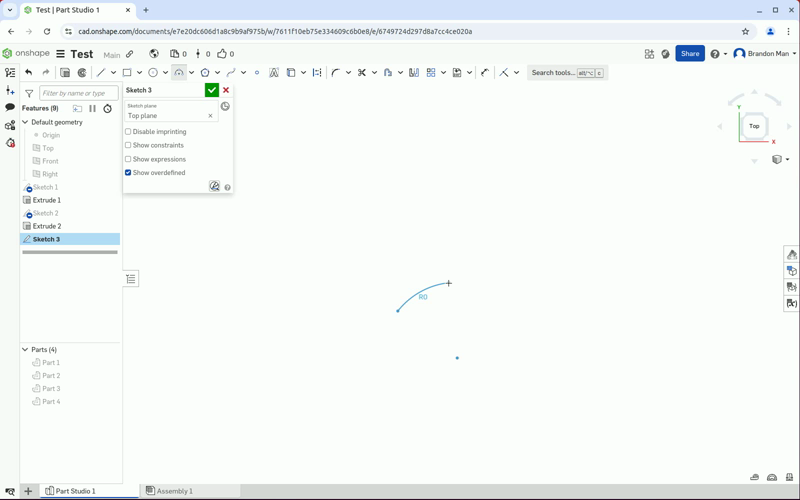
scroll(-6)
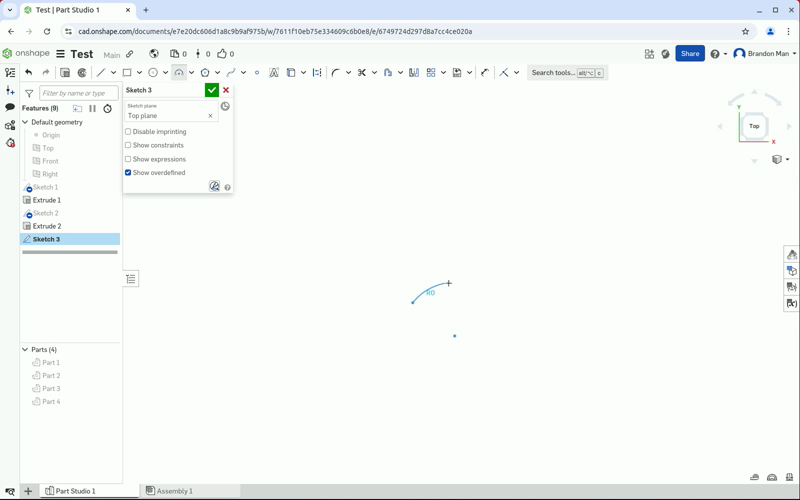
scroll(-6)
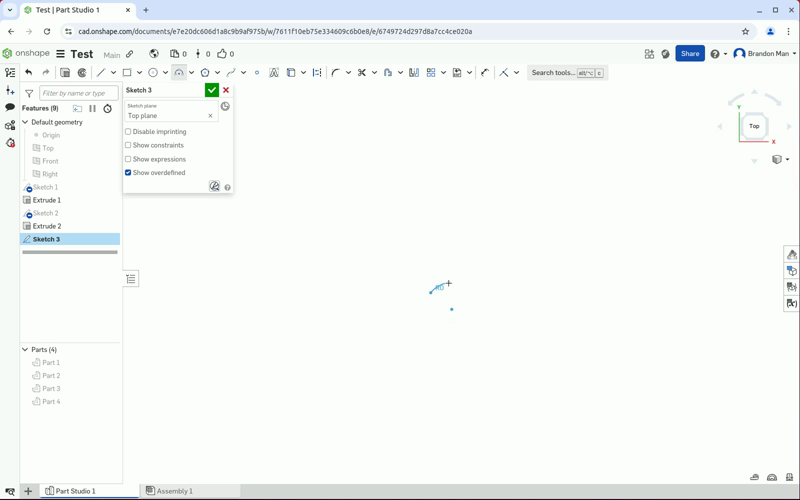
scroll(-6)
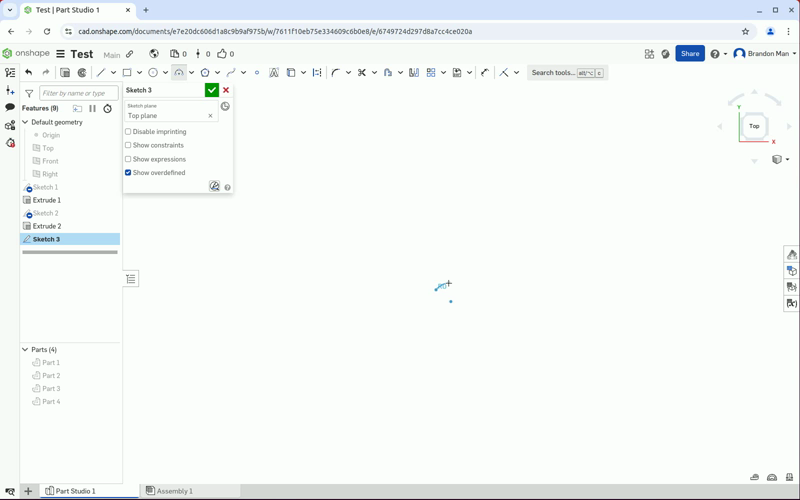
scroll(-6)
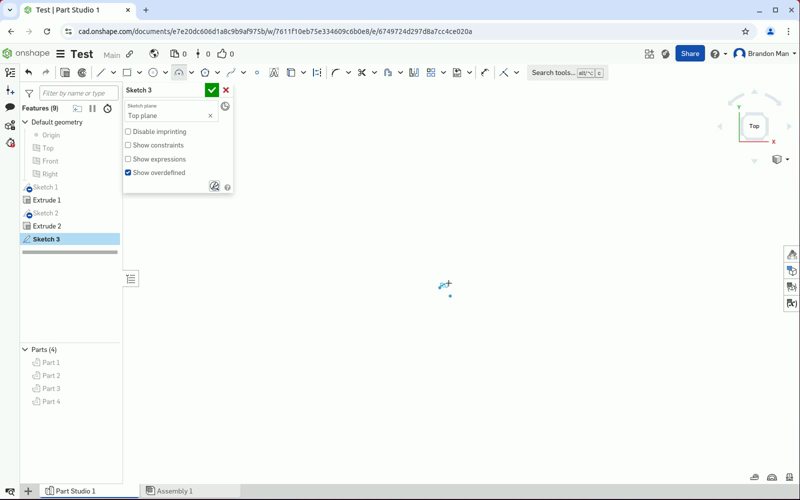
scroll(-6)
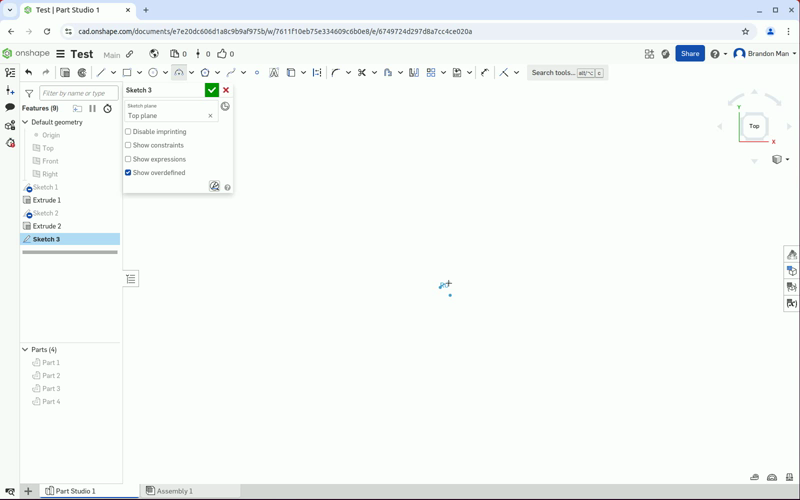
scroll(-6)
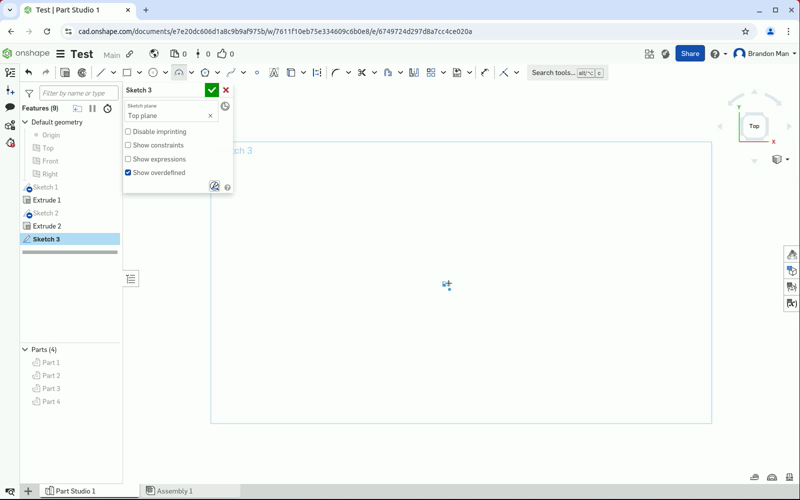
mouse_move(446, 283)
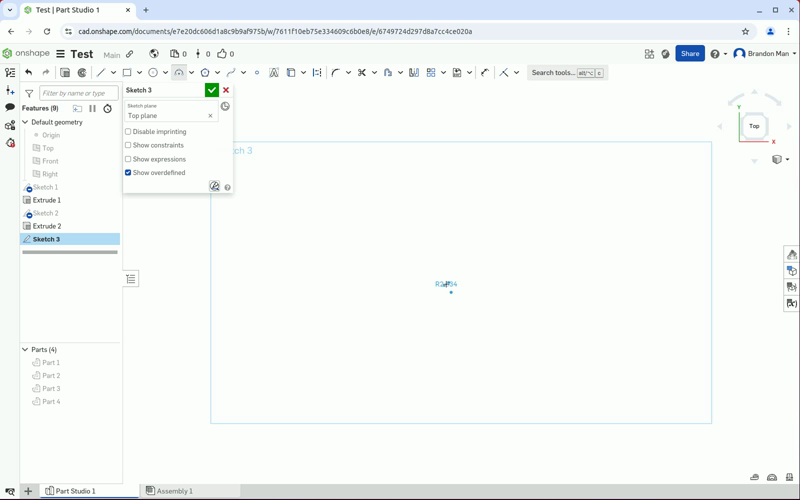
scroll(6)
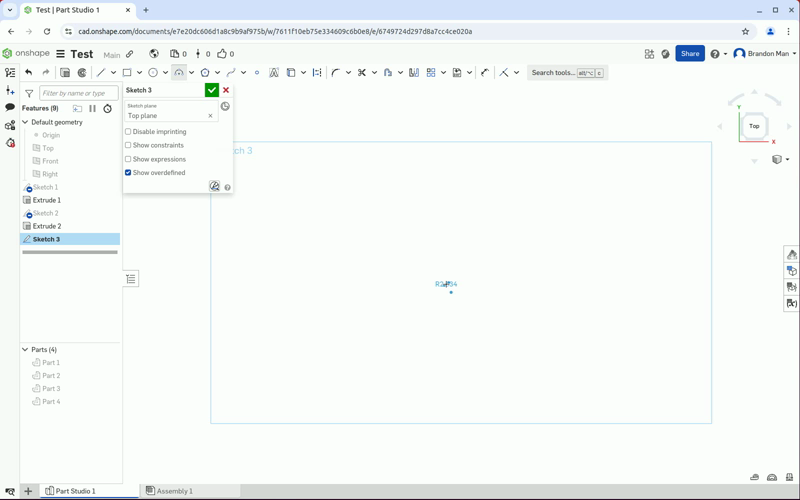
scroll(6)
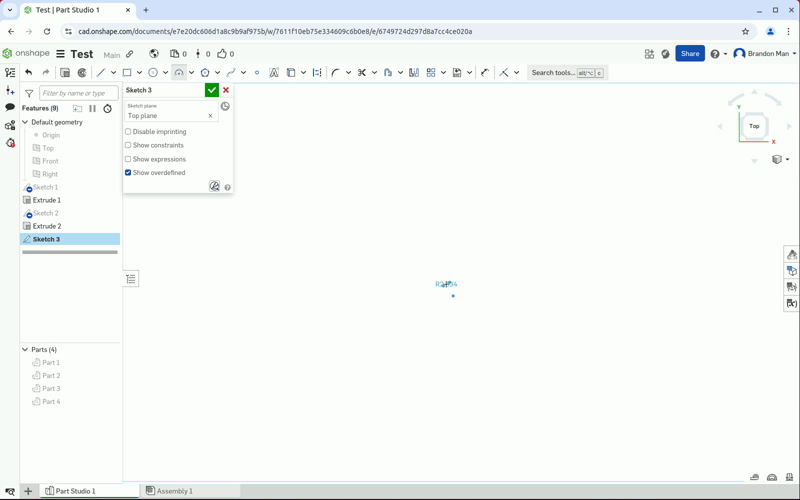
scroll(6)
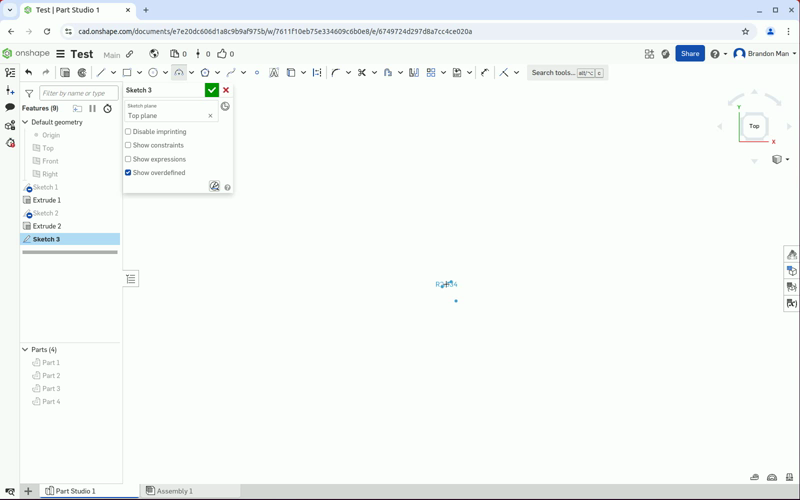
scroll(6)
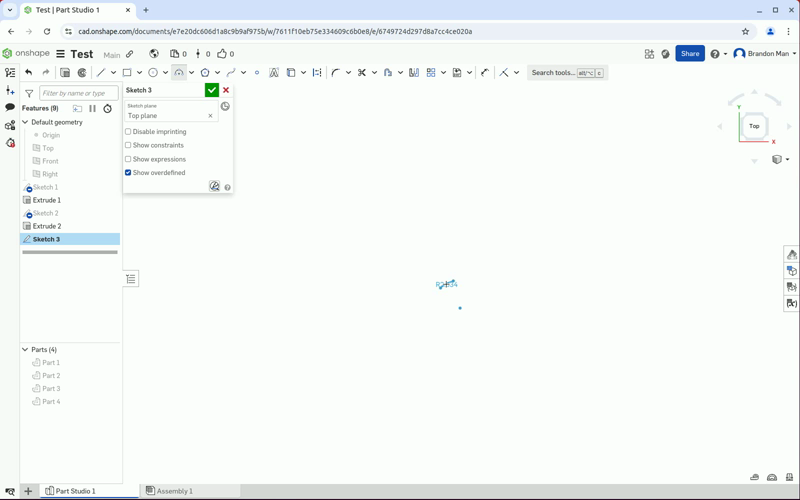
scroll(6)
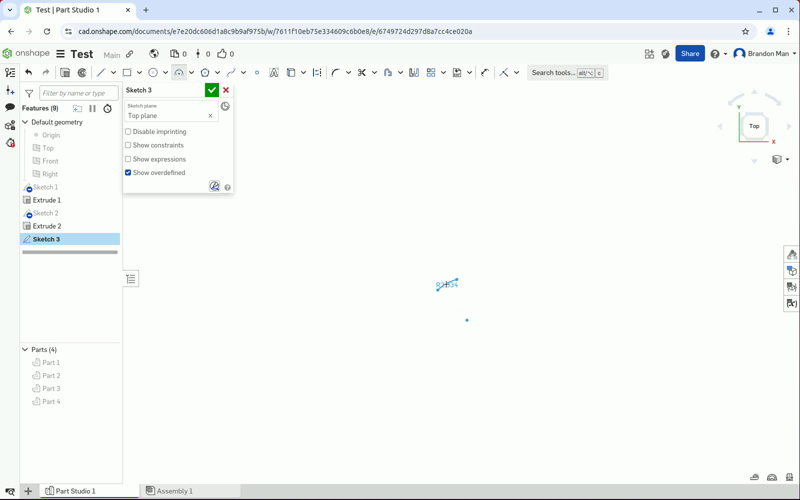
scroll(6)
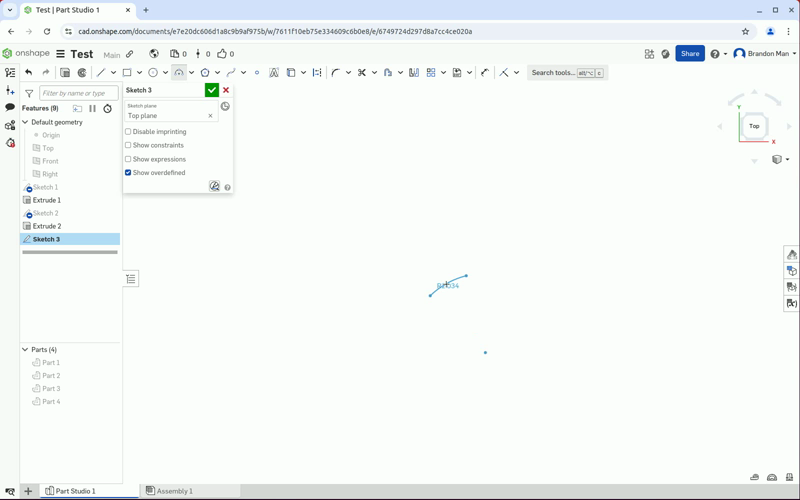
scroll(6)
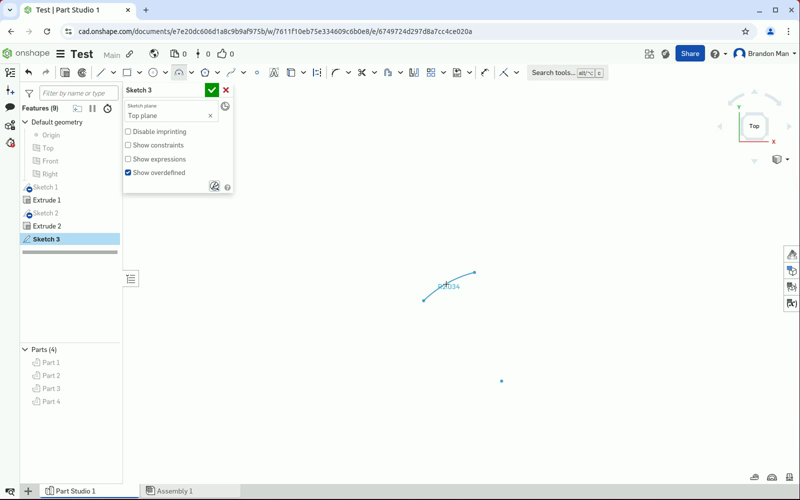
click(446, 283)
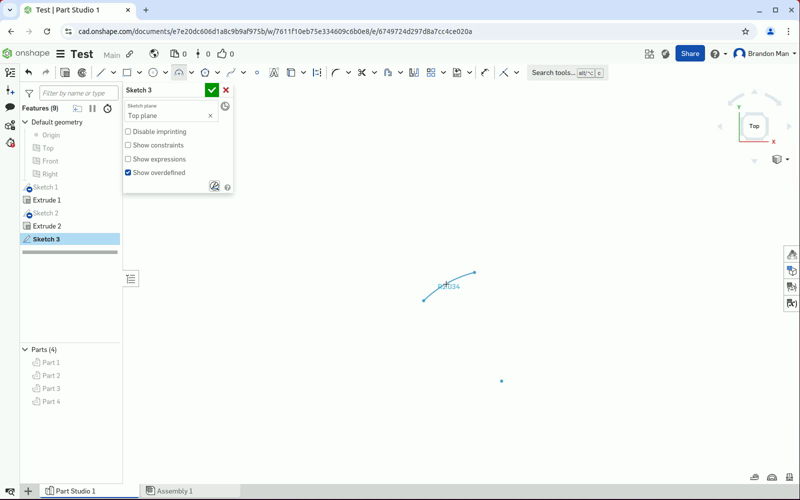
scroll(-6)
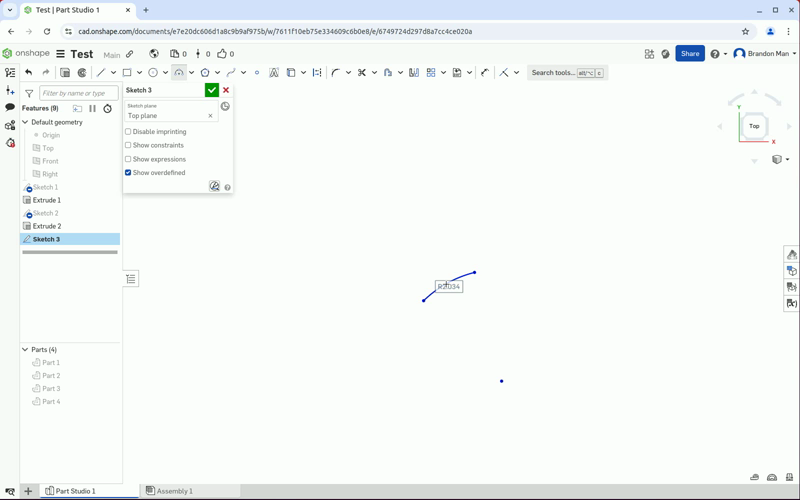
scroll(-6)
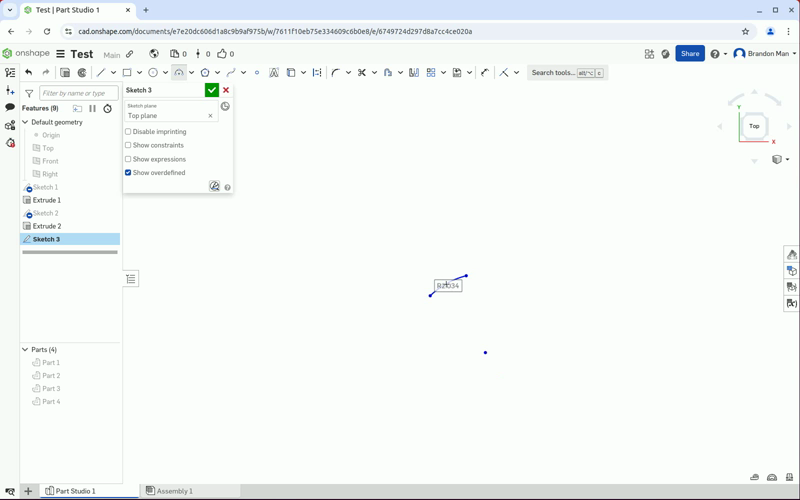
scroll(-6)
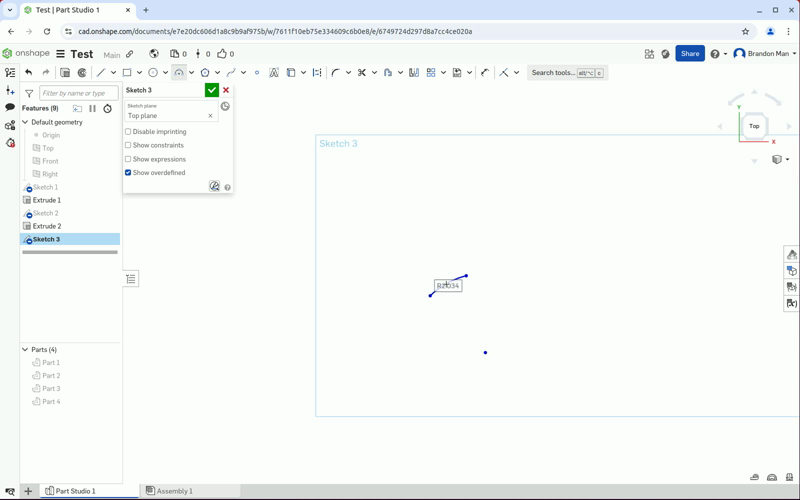
scroll(-6)
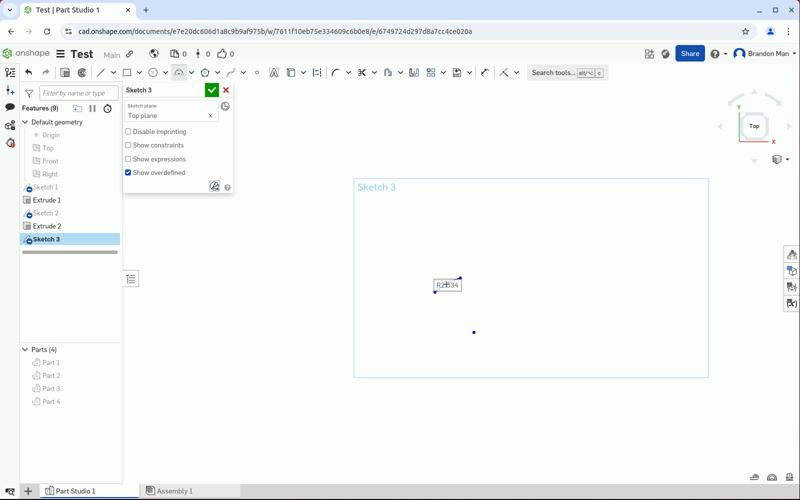
scroll(-6)
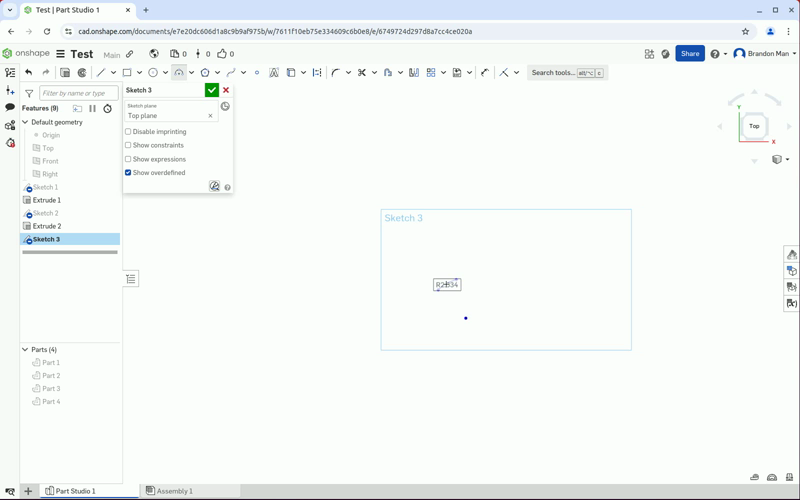
scroll(-6)
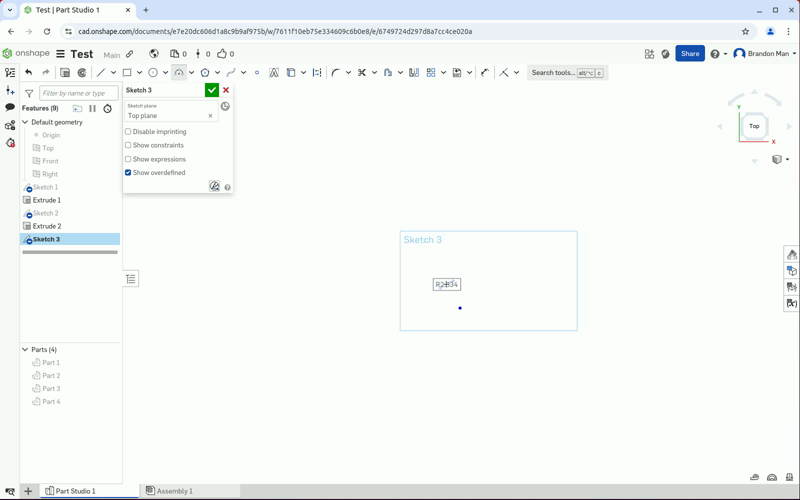
scroll(-6)
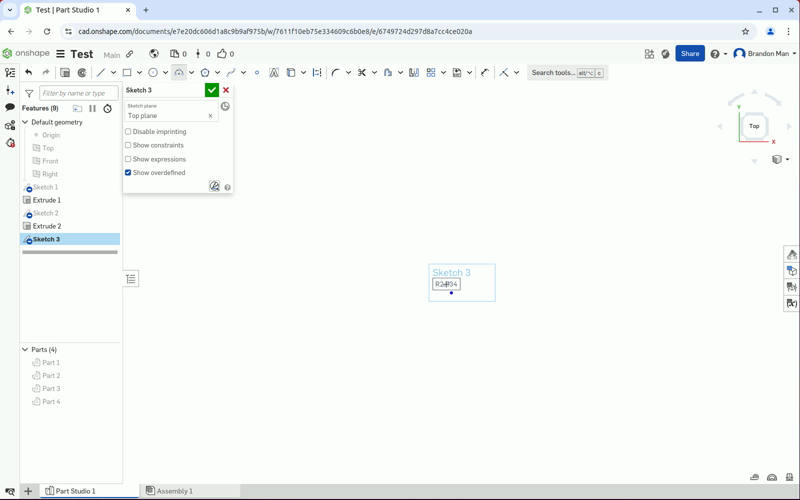
key_up(shift)
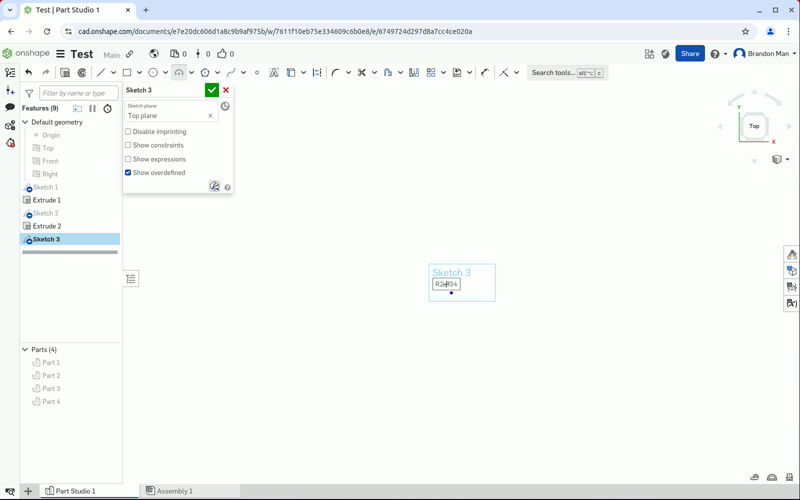
key(esc)
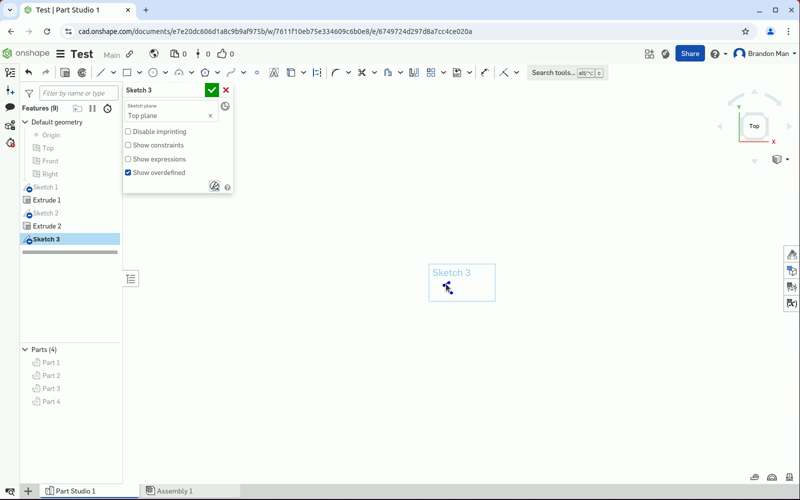
key(l)
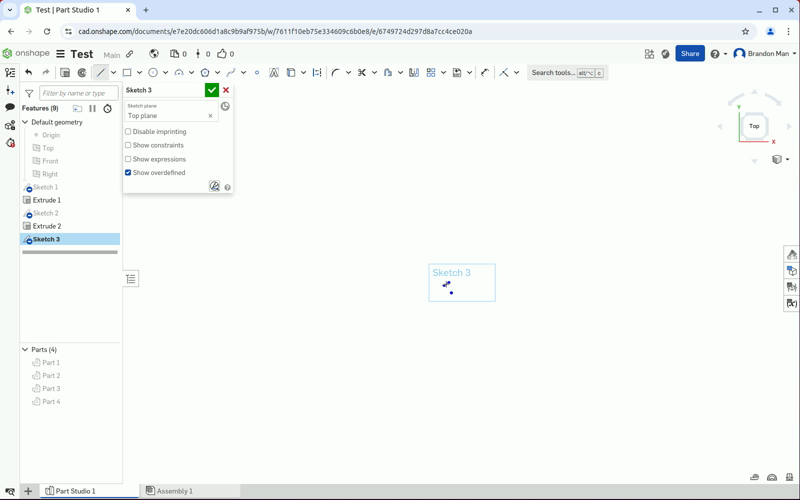
mouse_move(448, 282)
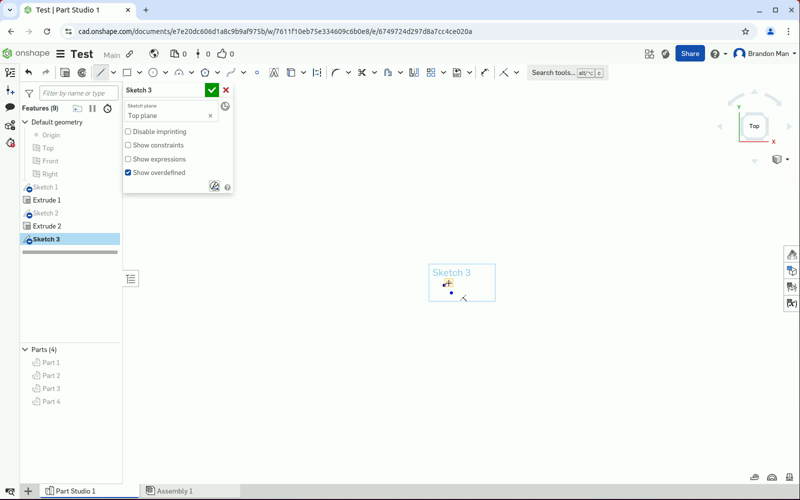
scroll(6)
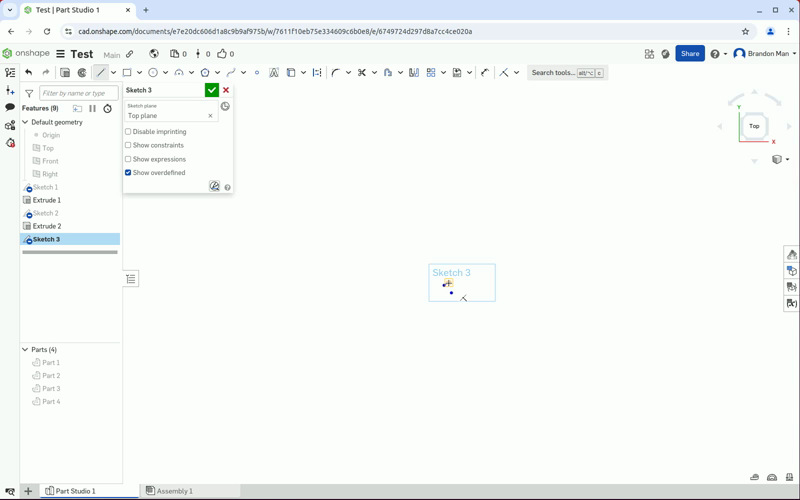
scroll(6)
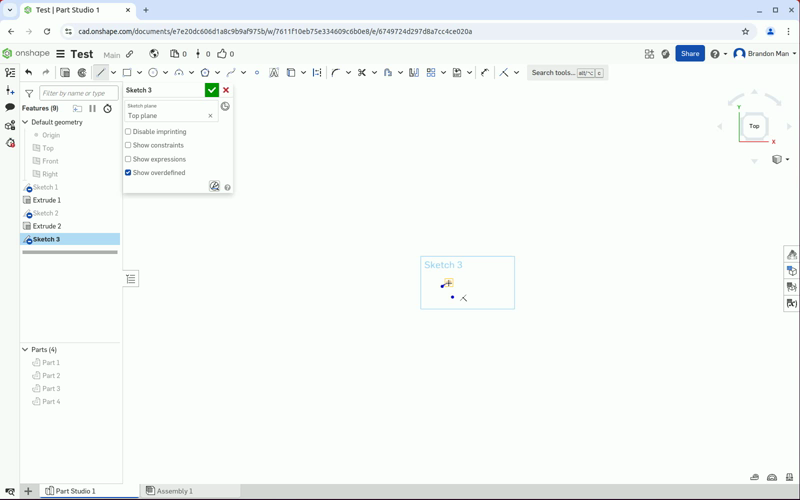
scroll(6)
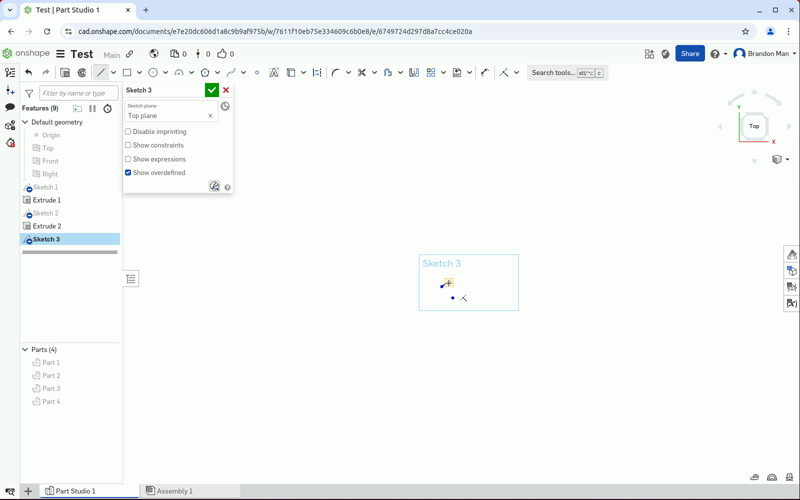
scroll(6)
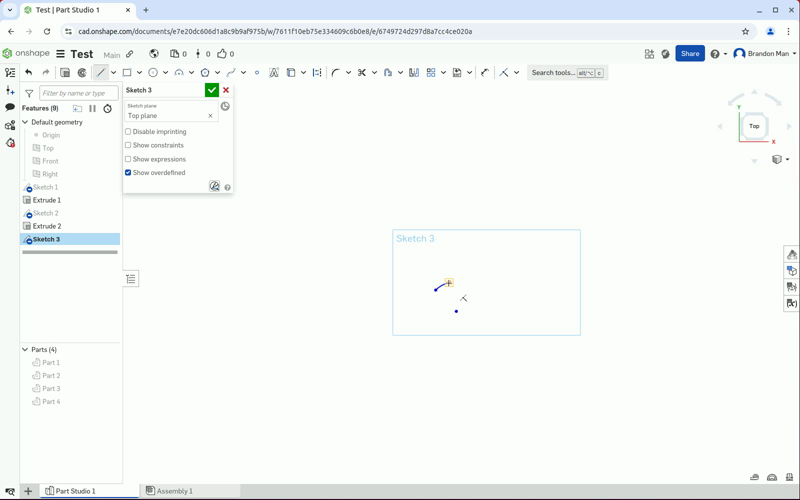
scroll(6)
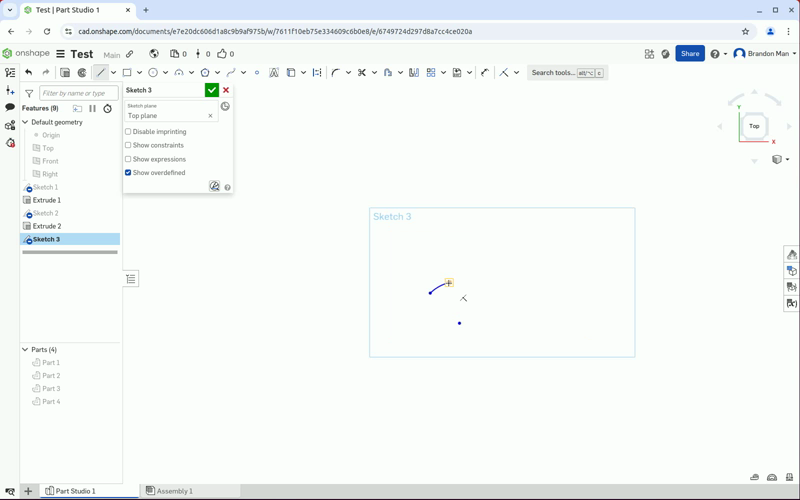
scroll(6)
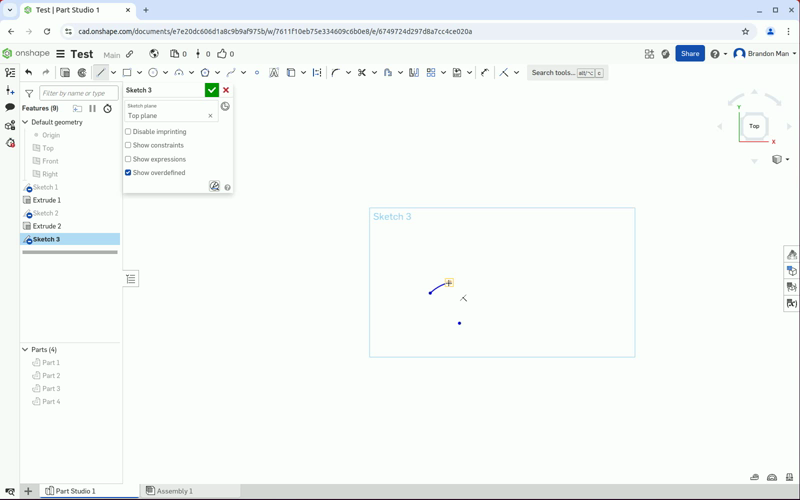
scroll(6)
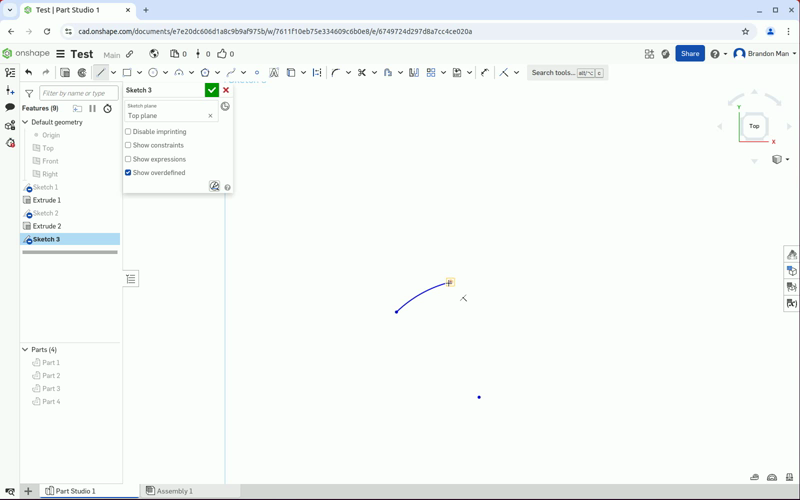
click(448, 282)
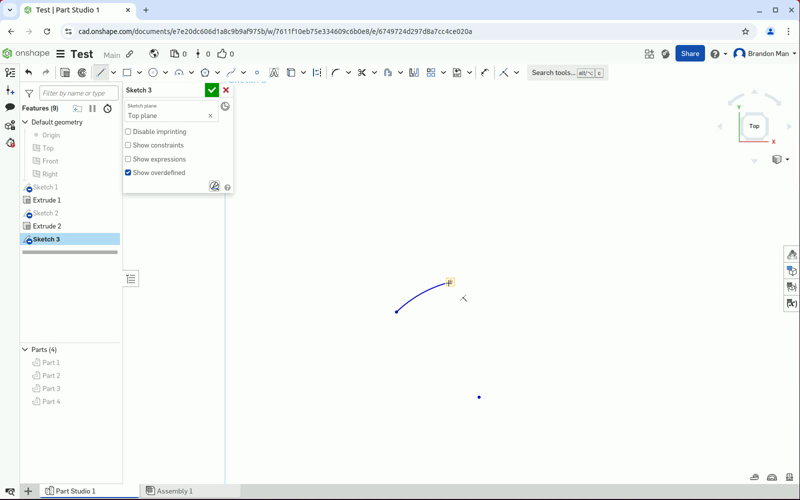
scroll(-6)
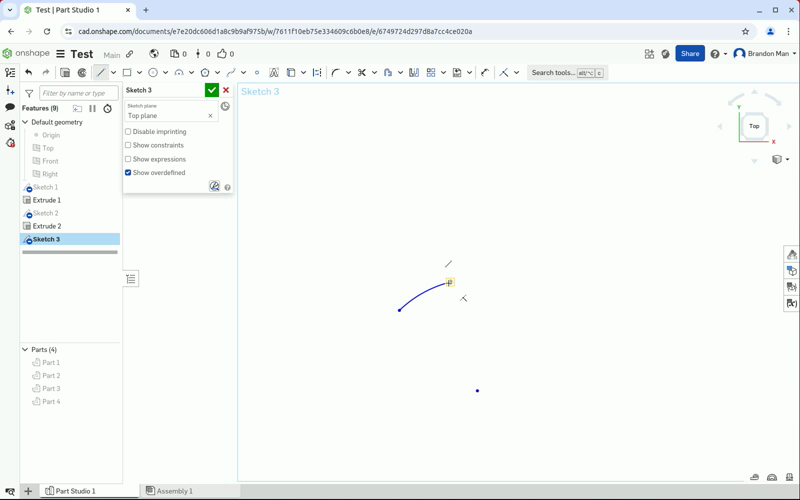
scroll(-6)
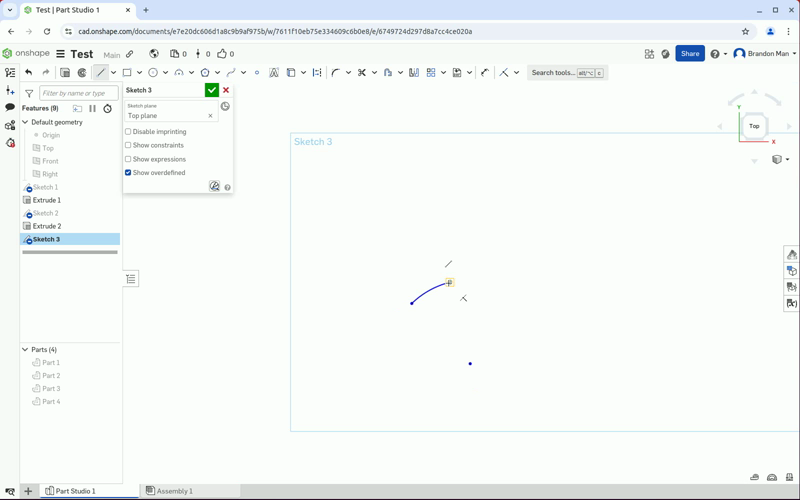
scroll(-6)
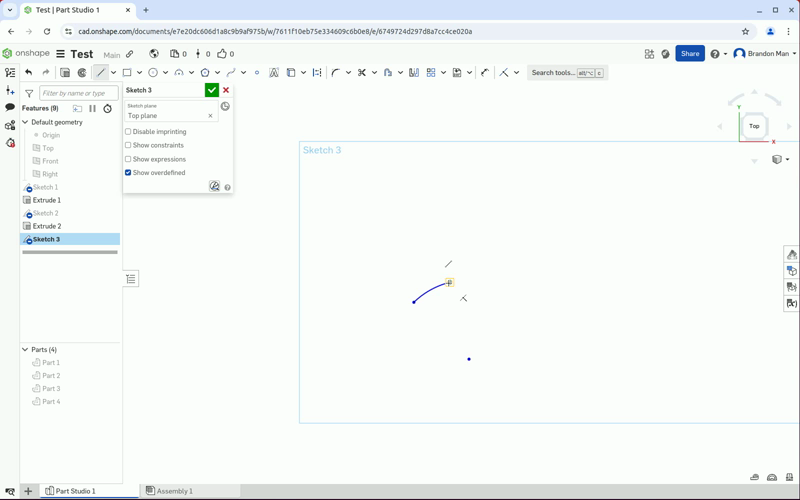
scroll(-6)
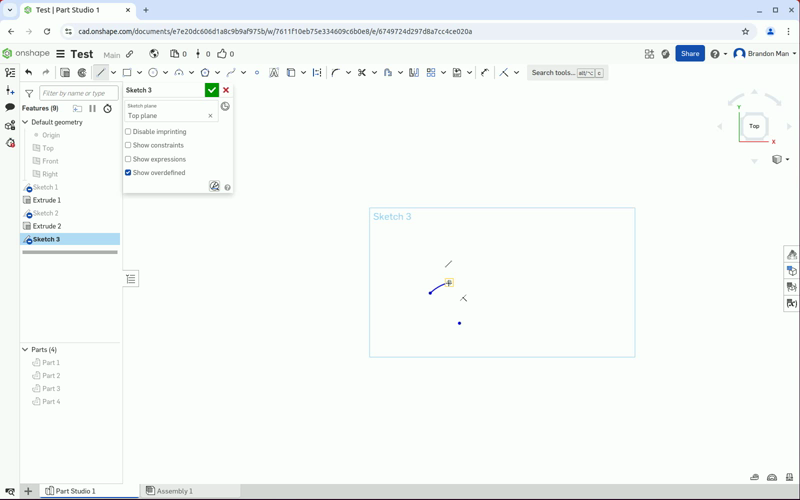
scroll(-6)
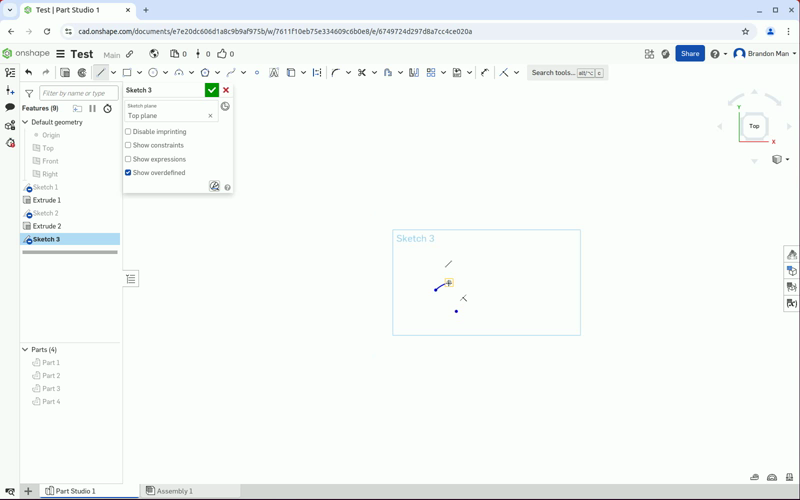
scroll(-6)
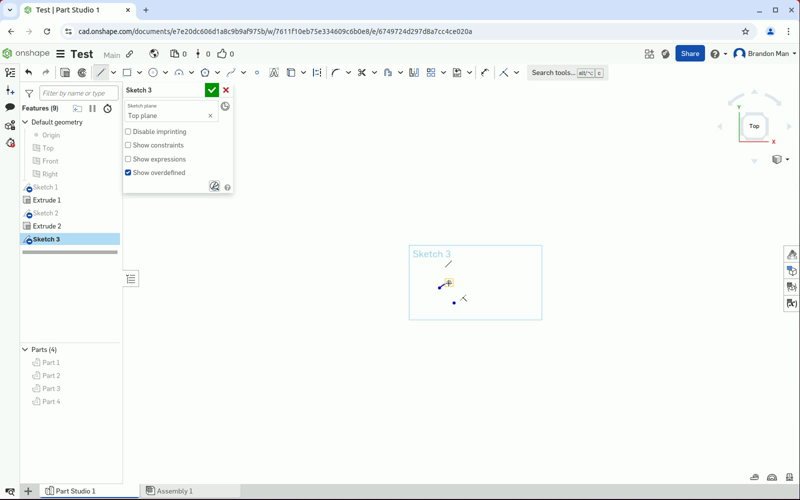
scroll(-6)
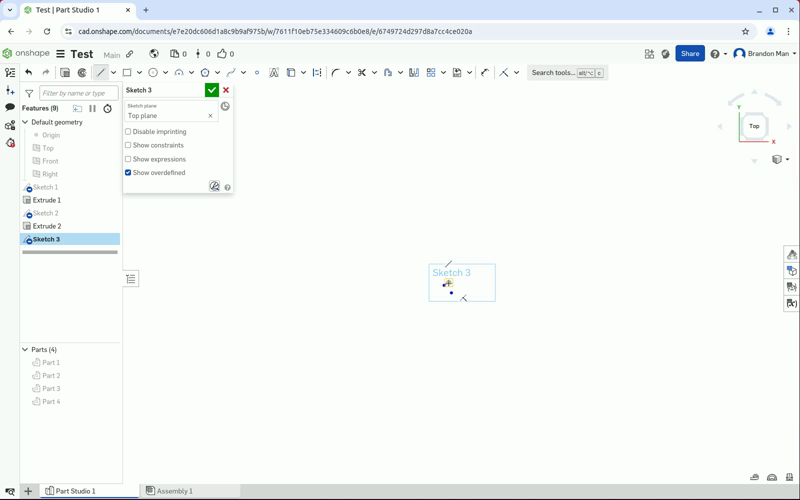
key_down(shift)
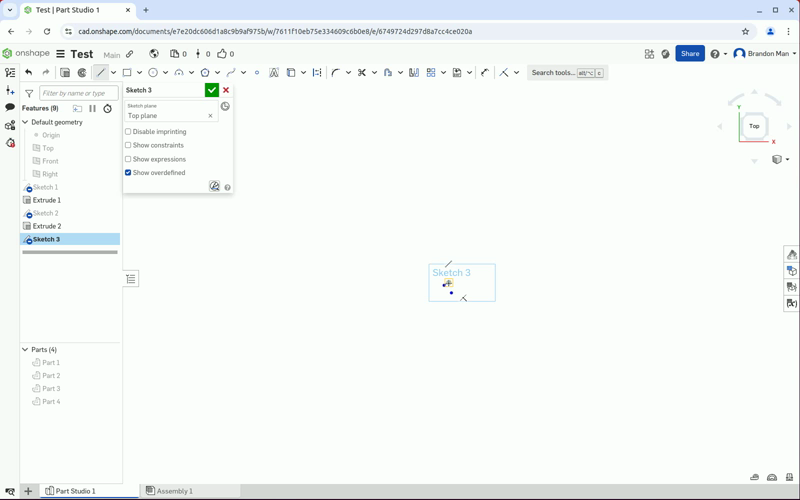
mouse_move(478, 282)
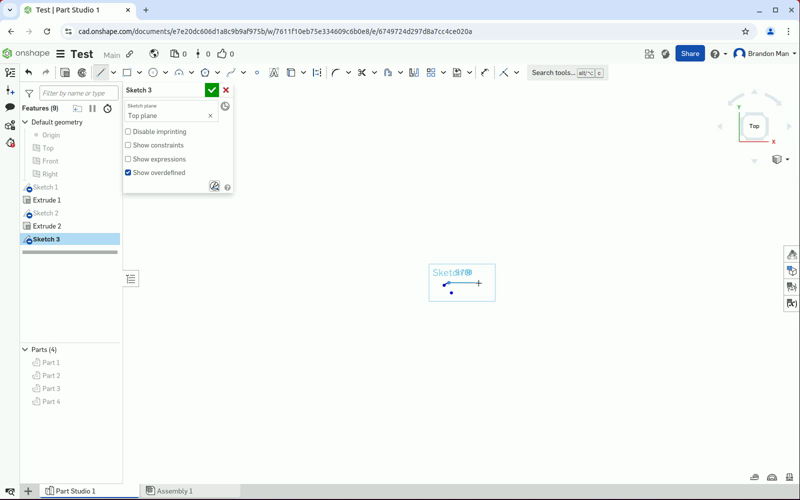
mouse_move(448, 266)
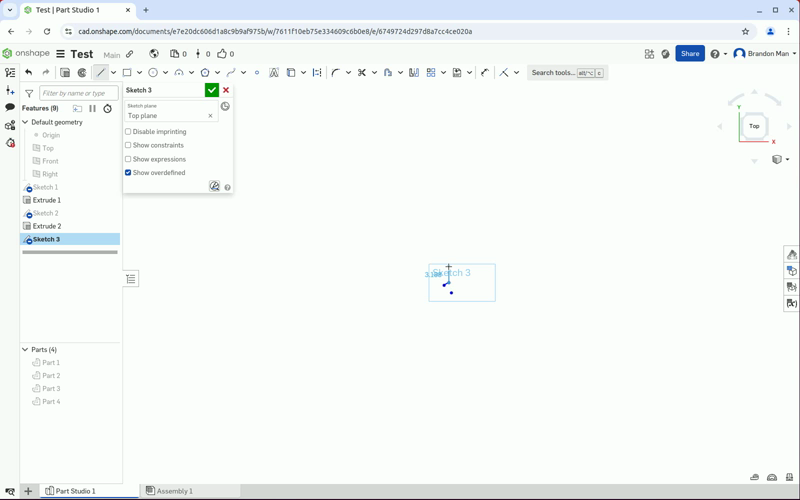
click(448, 266)
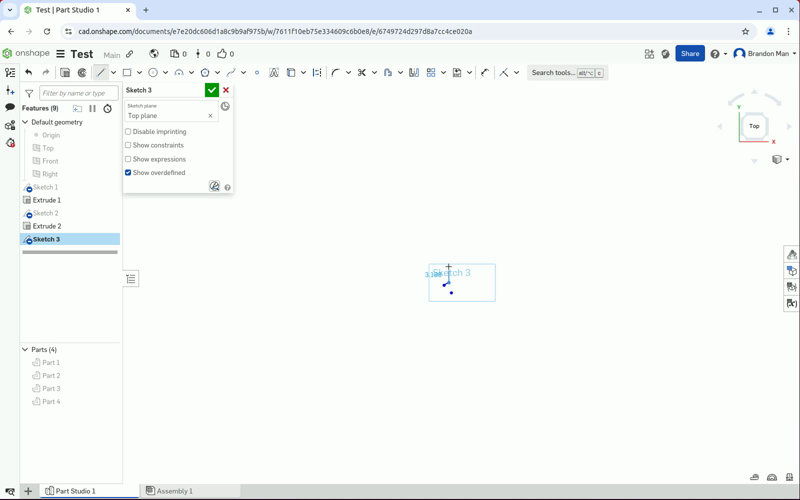
key_up(shift)
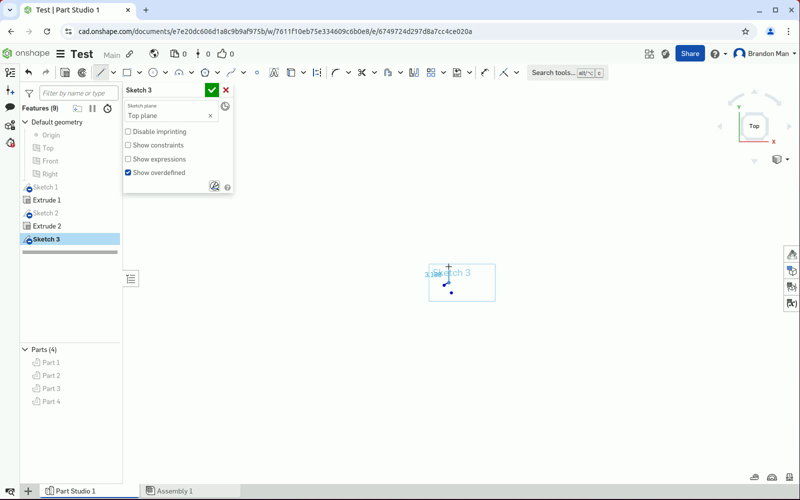
key(esc)
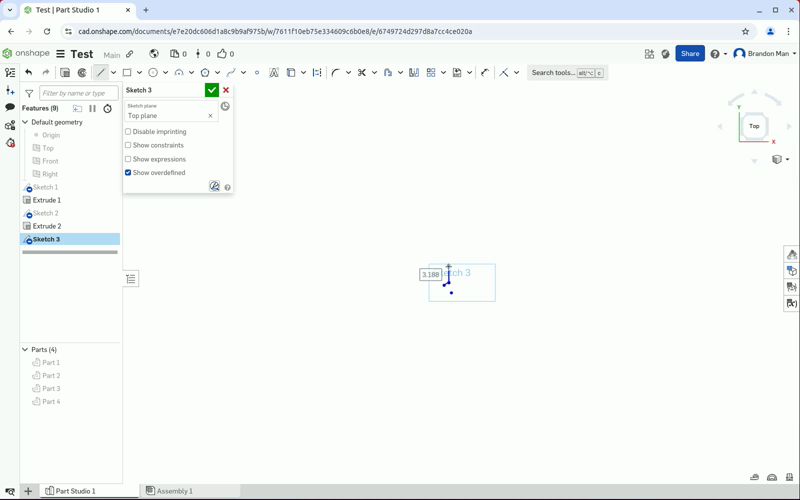
key(a)
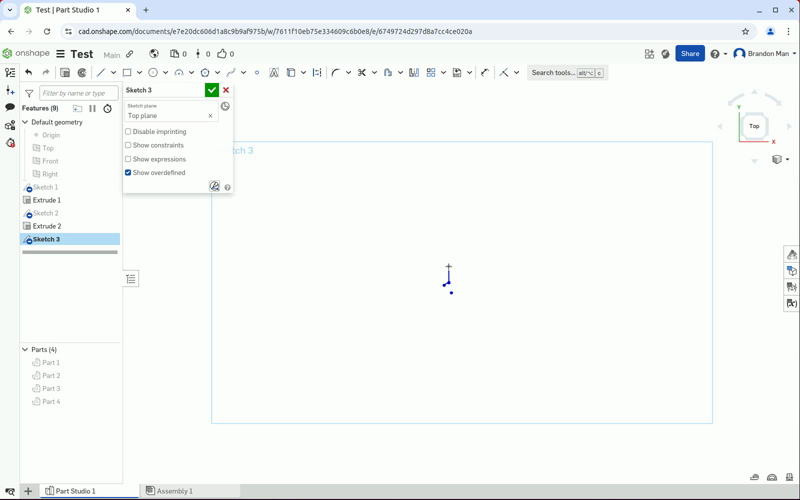
mouse_move(448, 266)
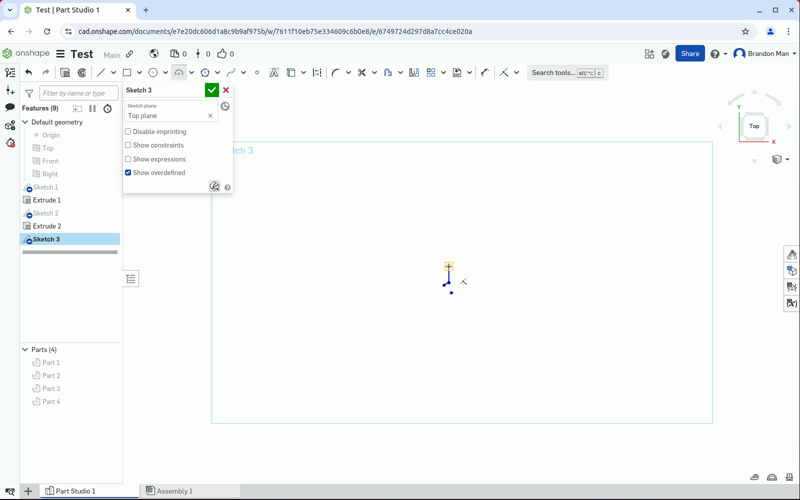
click(448, 266)
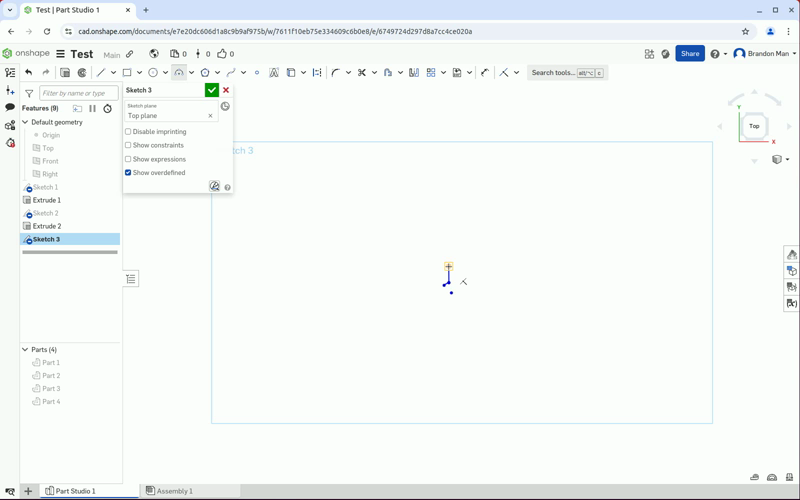
key_down(shift)
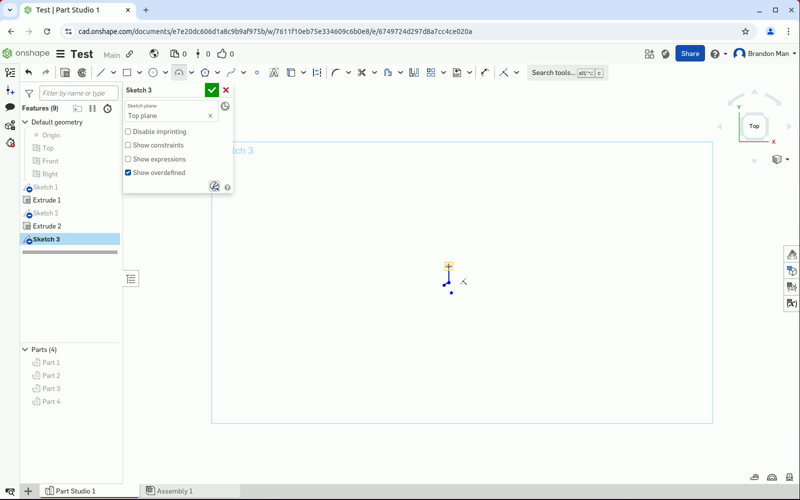
mouse_move(473, 266)
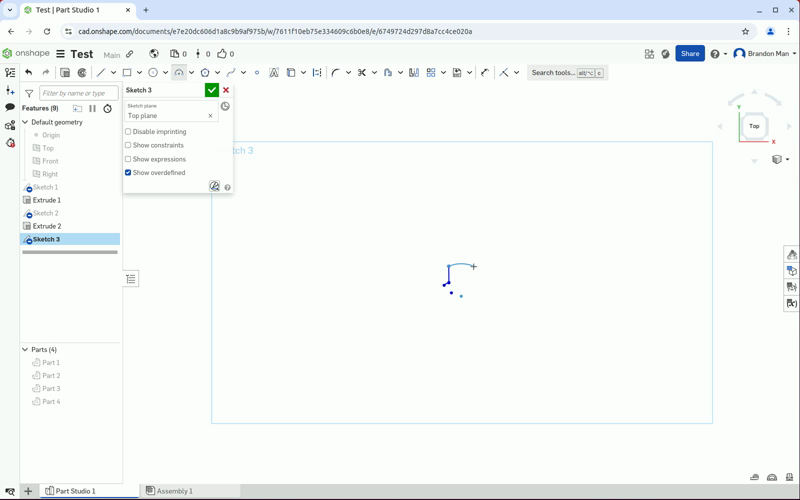
click(473, 266)
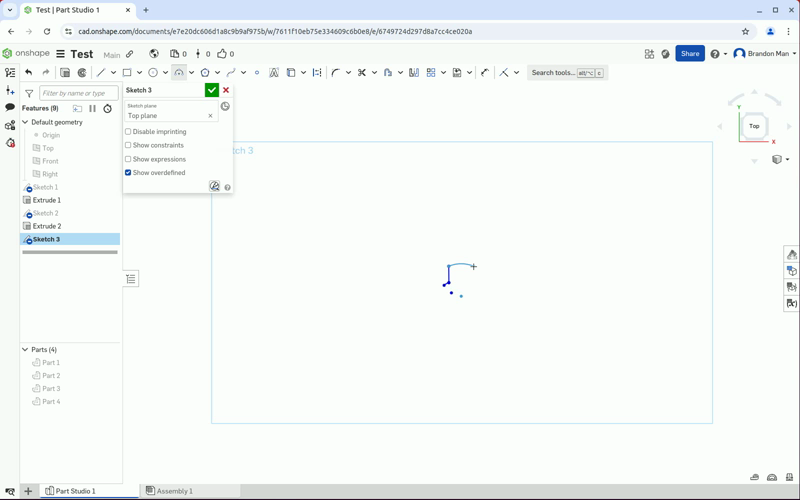
mouse_move(461, 253)
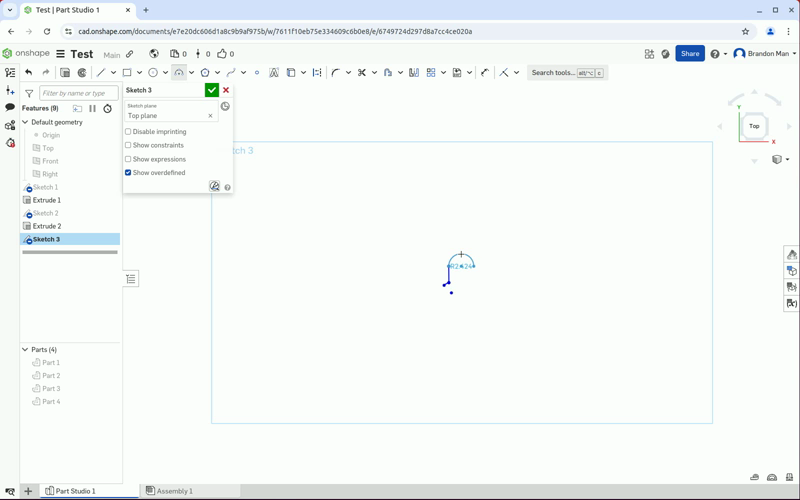
click(461, 253)
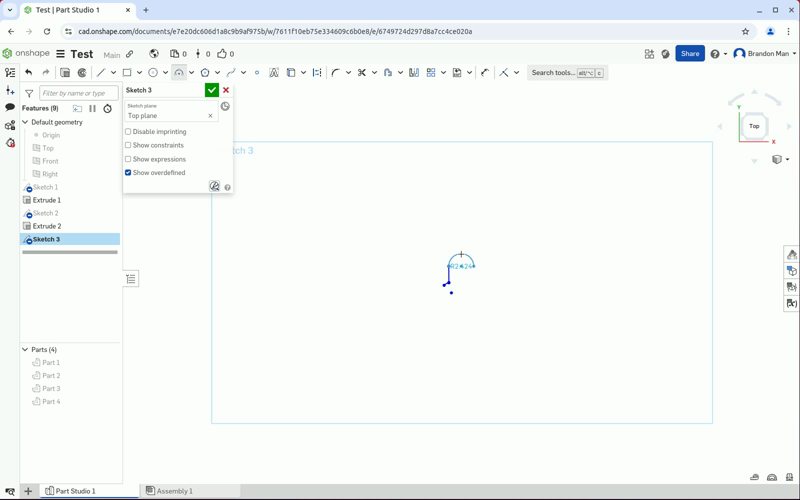
key_up(shift)
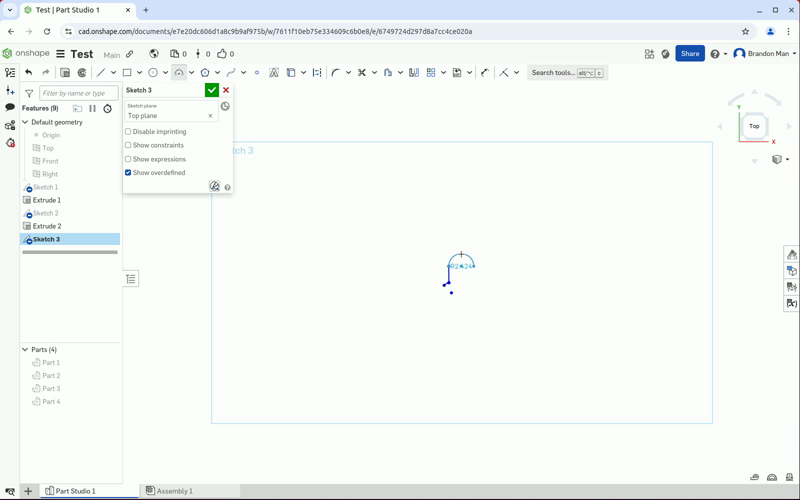
key(esc)
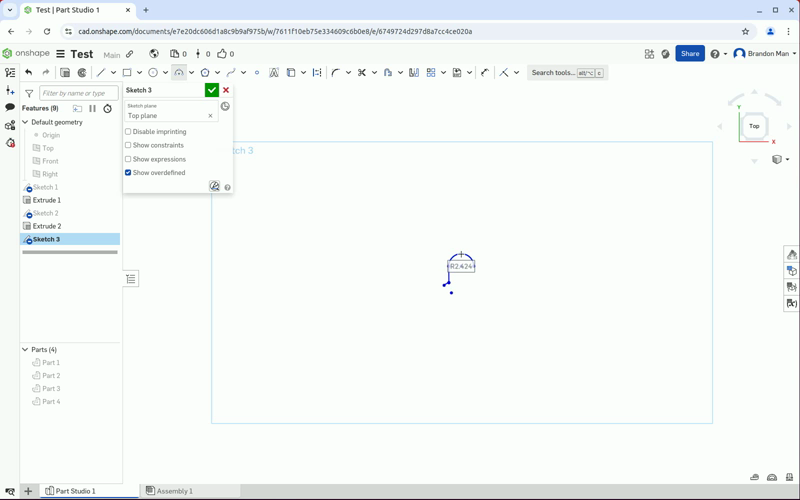
key(l)
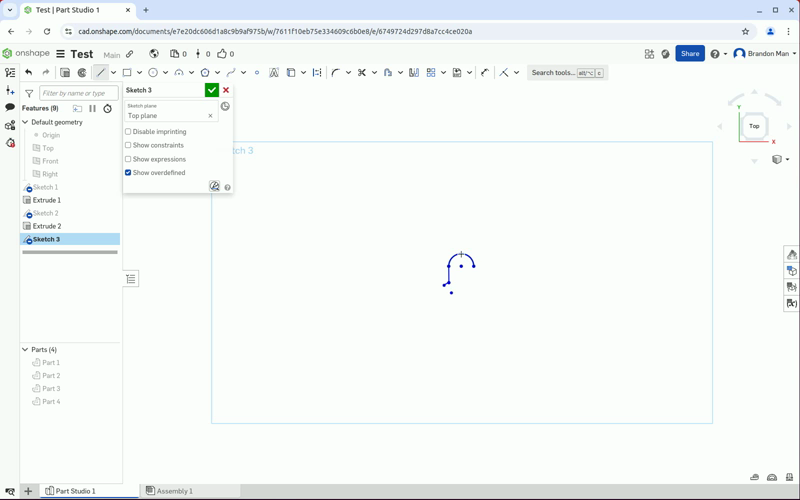
mouse_move(473, 266)
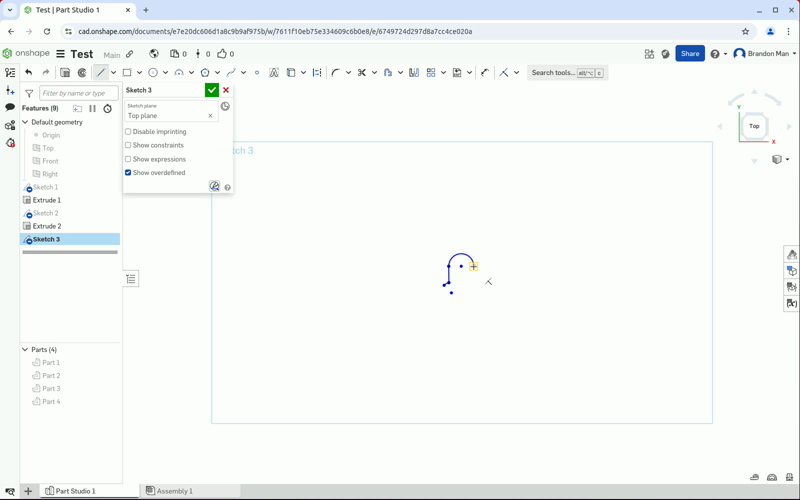
click(473, 266)
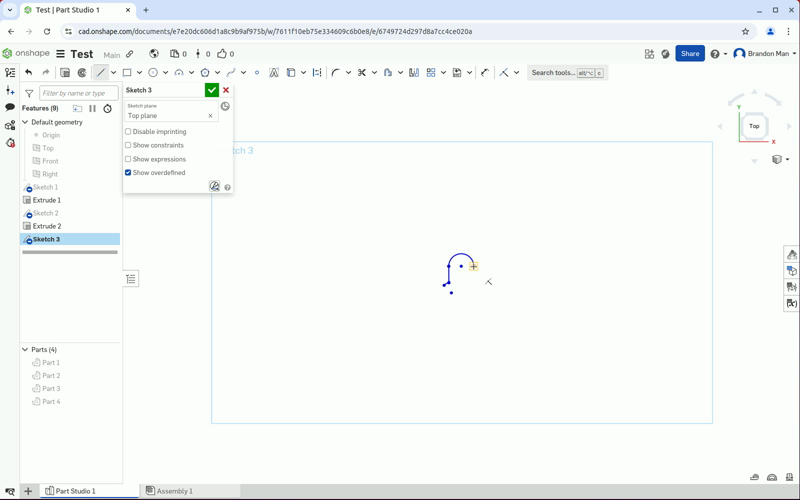
key_down(shift)
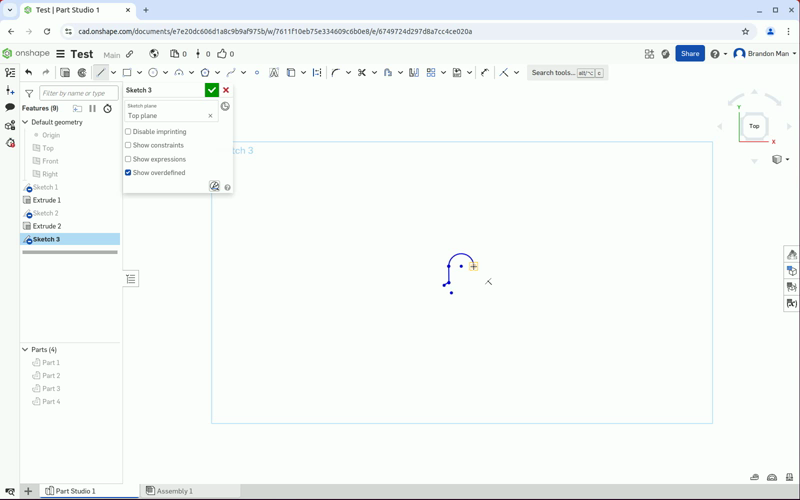
mouse_move(503, 266)
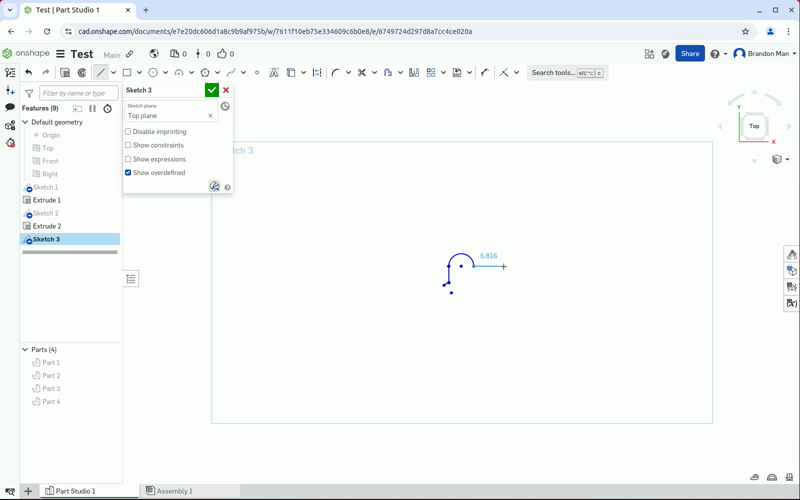
mouse_move(473, 282)
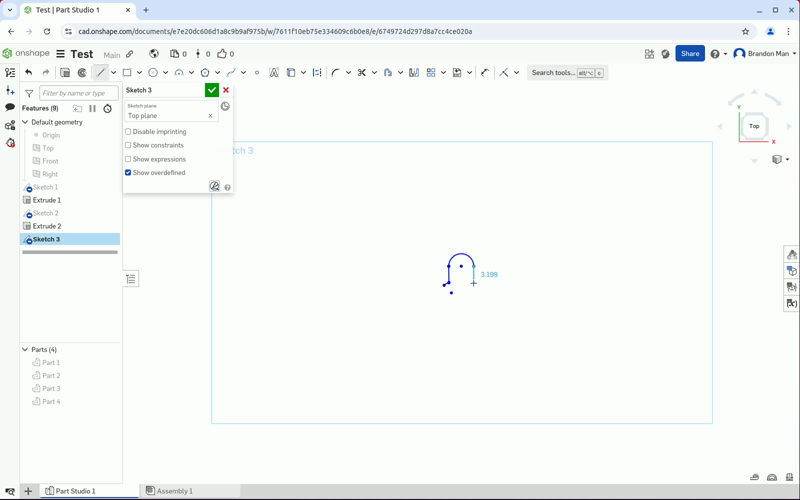
click(473, 282)
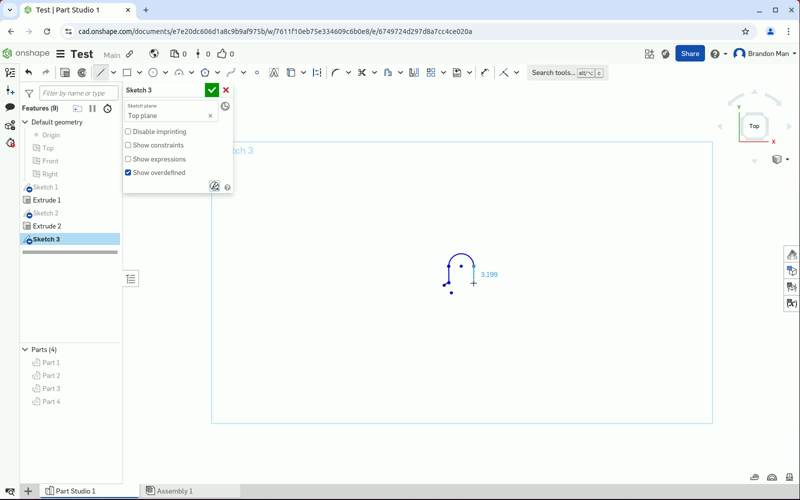
key_up(shift)
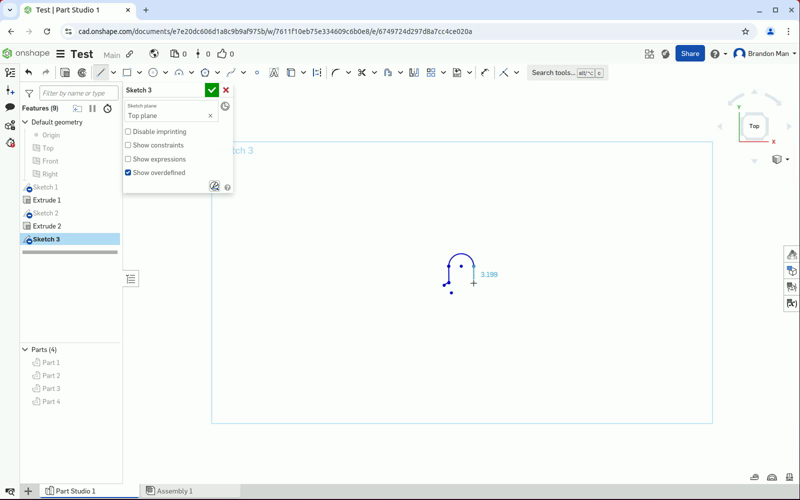
key(esc)
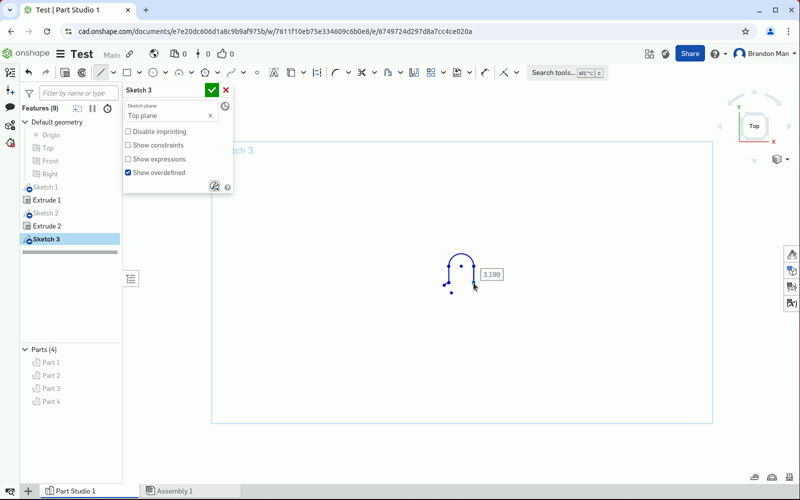
key(a)
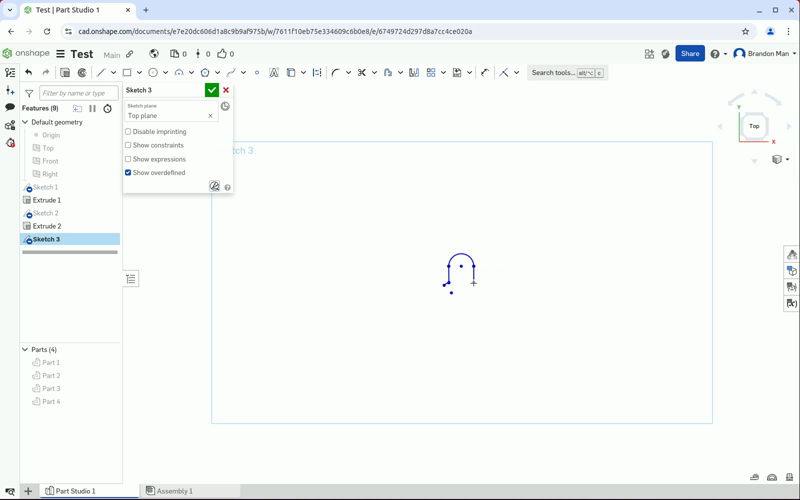
mouse_move(473, 282)
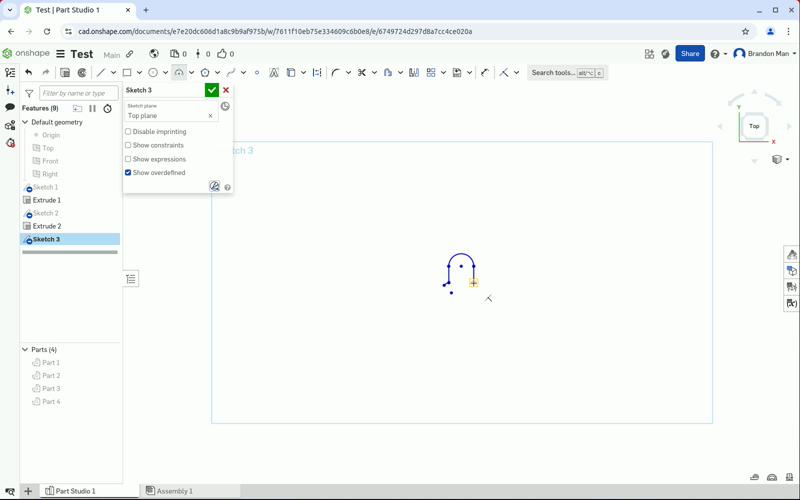
click(473, 282)
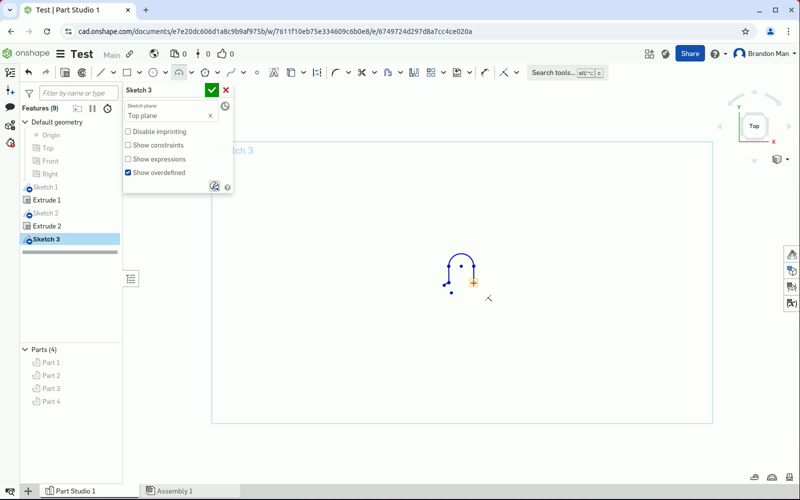
key_down(shift)
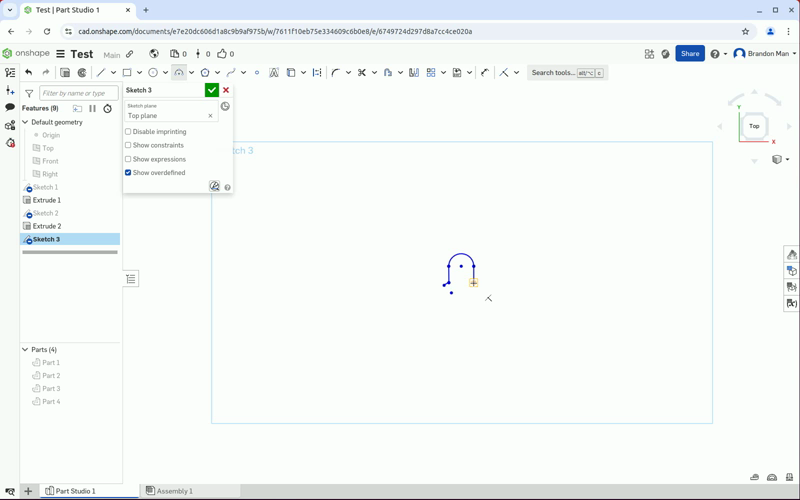
mouse_move(477, 285)
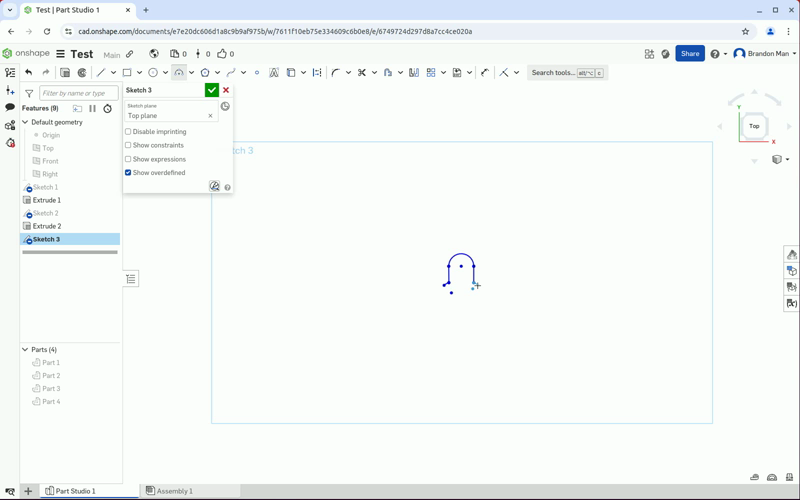
scroll(6)
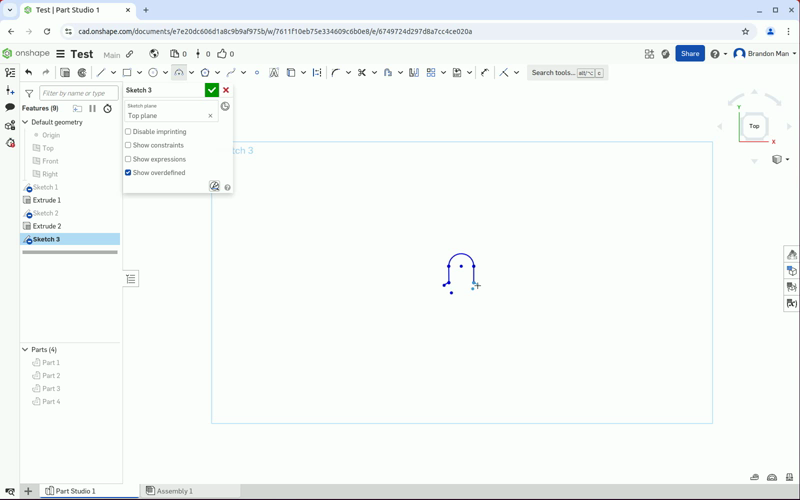
scroll(6)
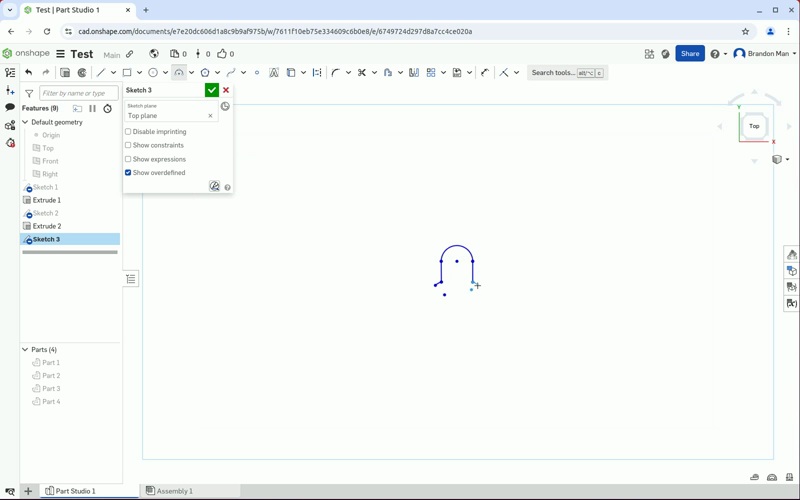
scroll(6)
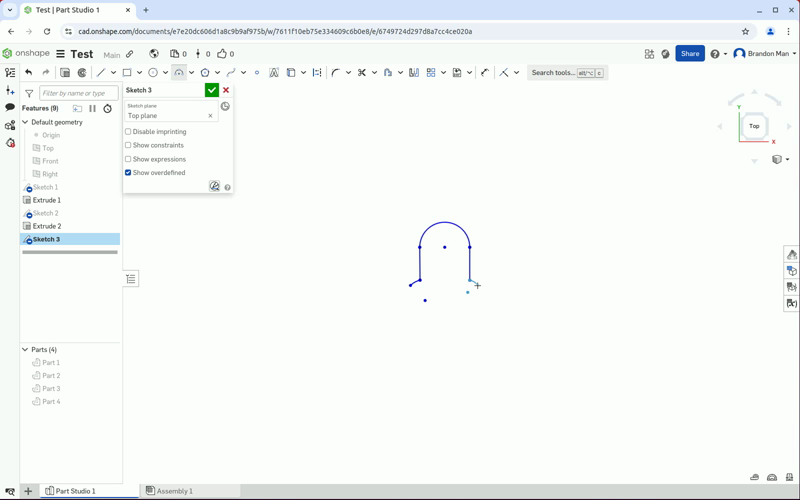
scroll(6)
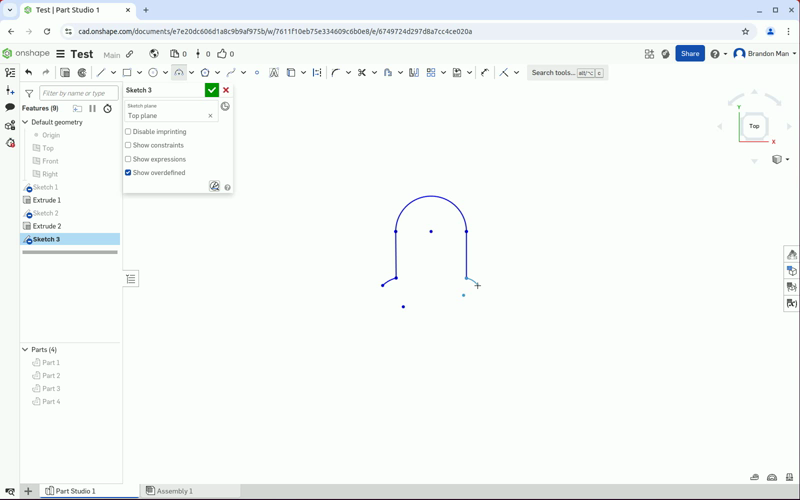
scroll(6)
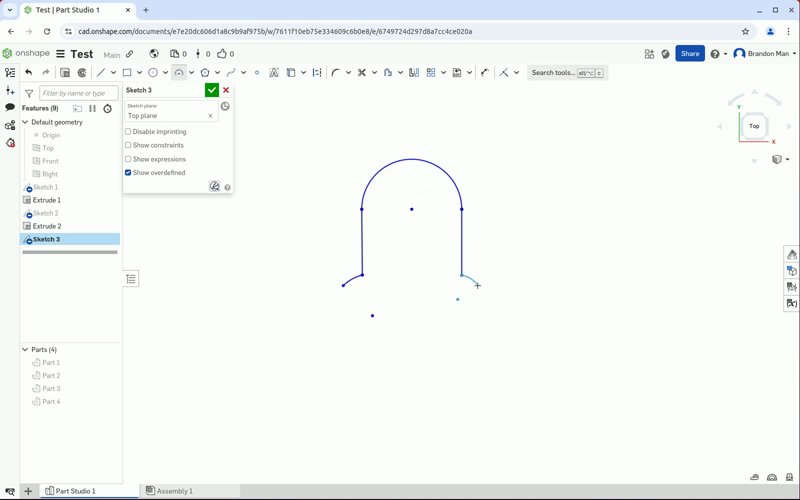
scroll(6)
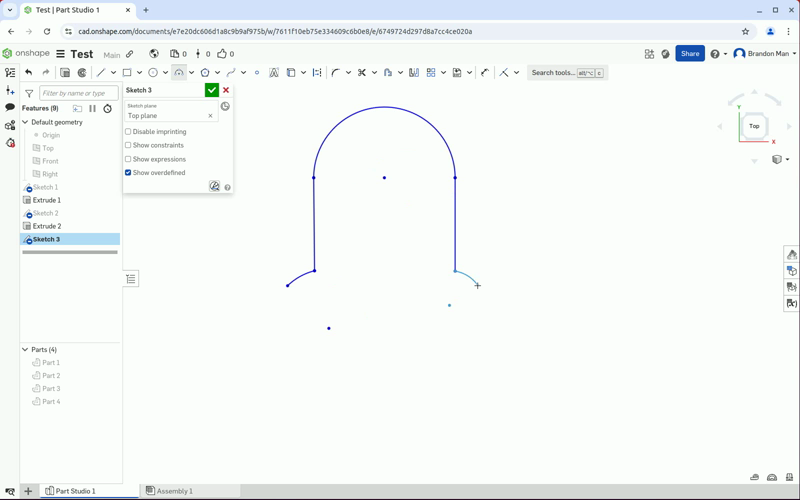
scroll(6)
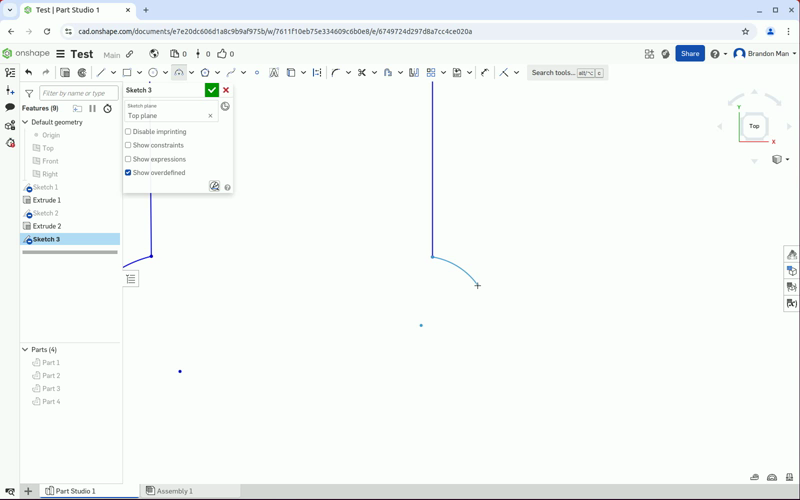
click(477, 285)
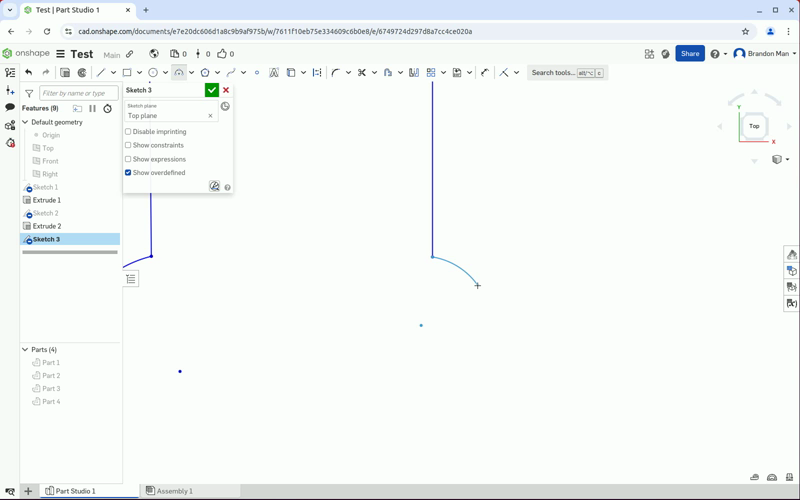
scroll(-6)
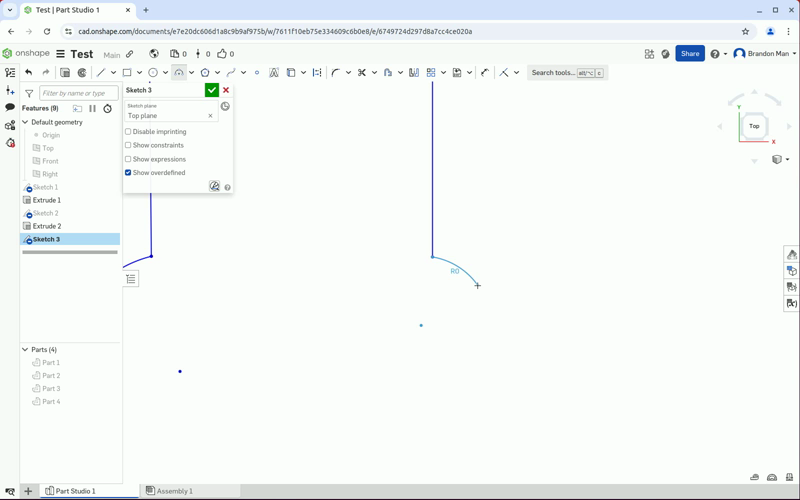
scroll(-6)
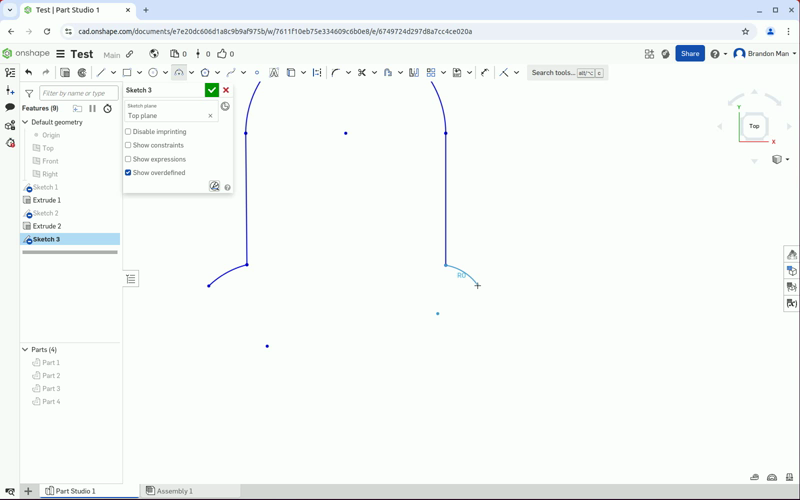
scroll(-6)
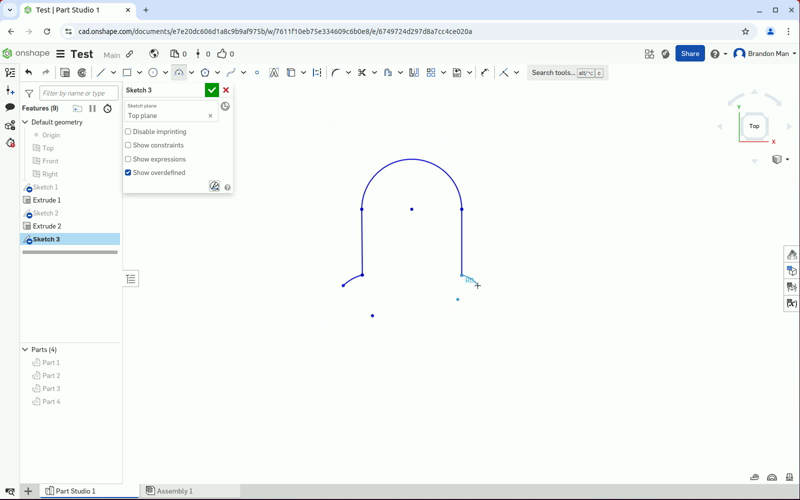
scroll(-6)
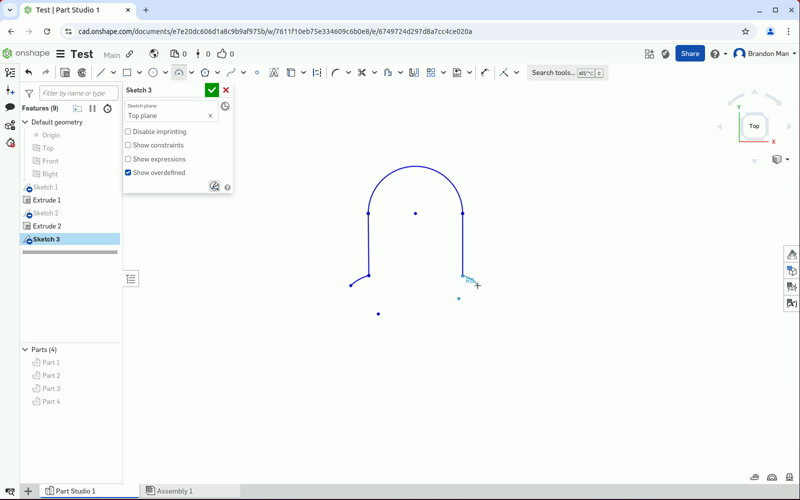
scroll(-6)
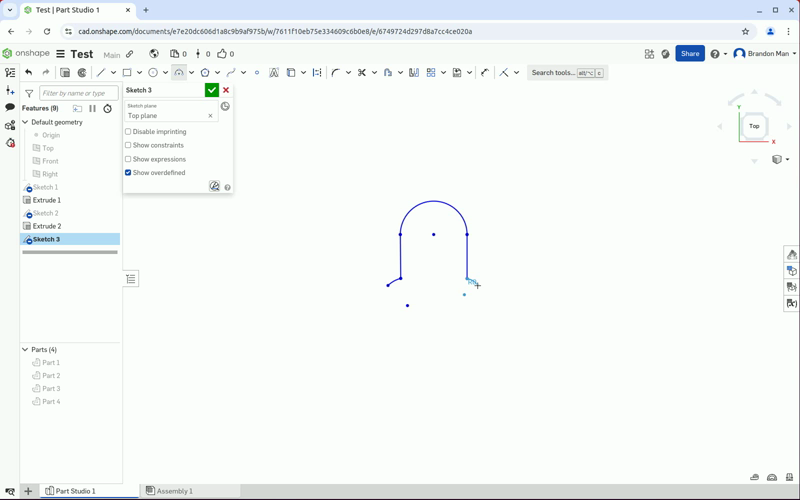
scroll(-6)
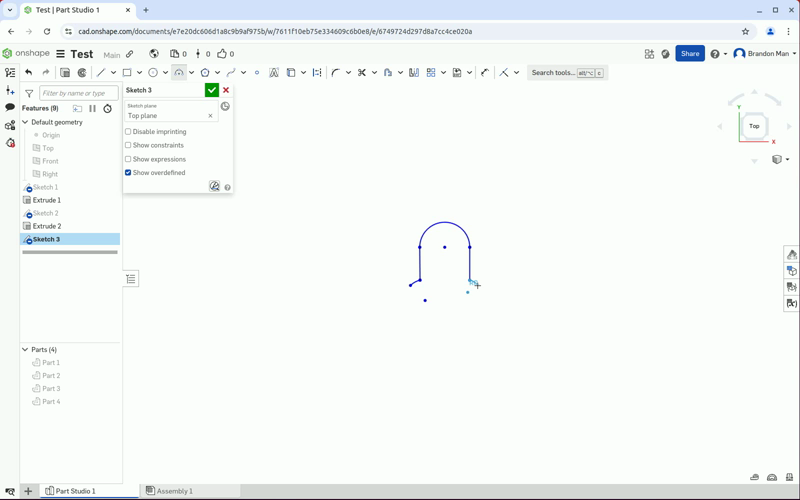
scroll(-6)
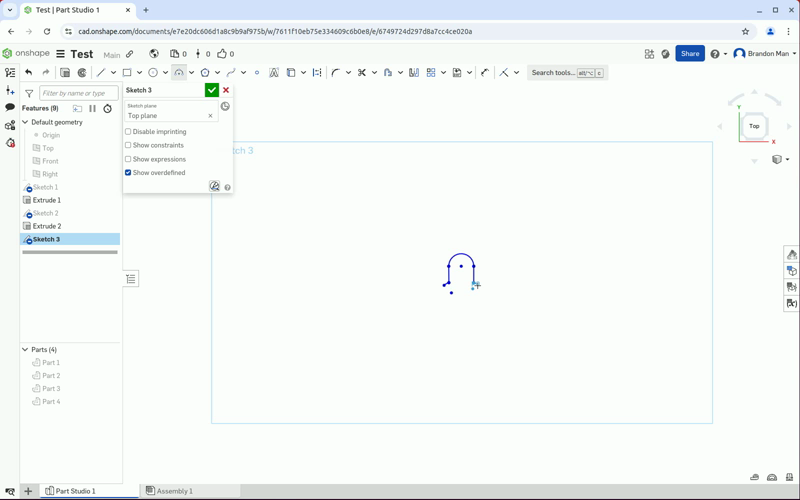
mouse_move(475, 283)
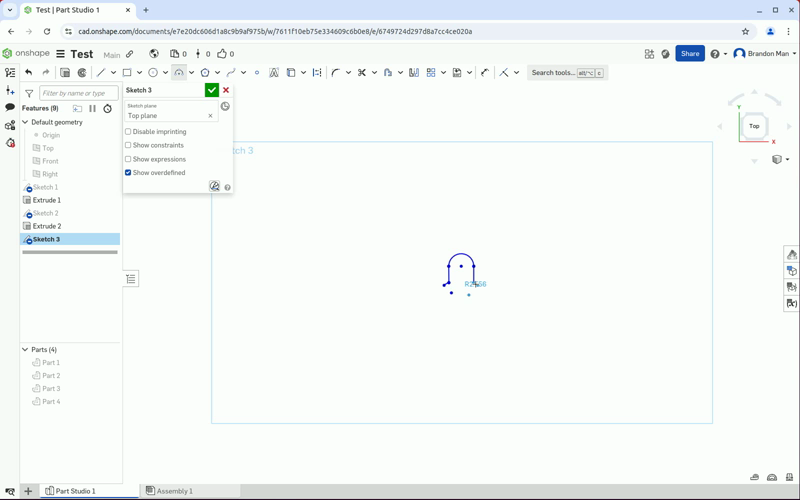
scroll(6)
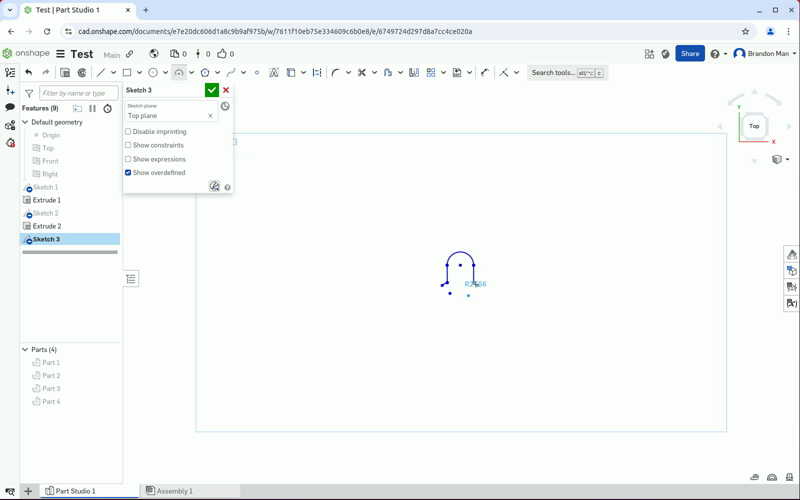
scroll(6)
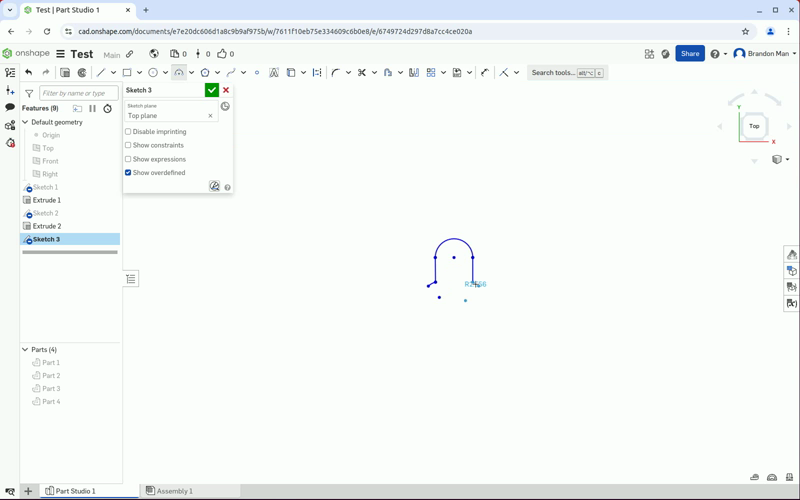
scroll(6)
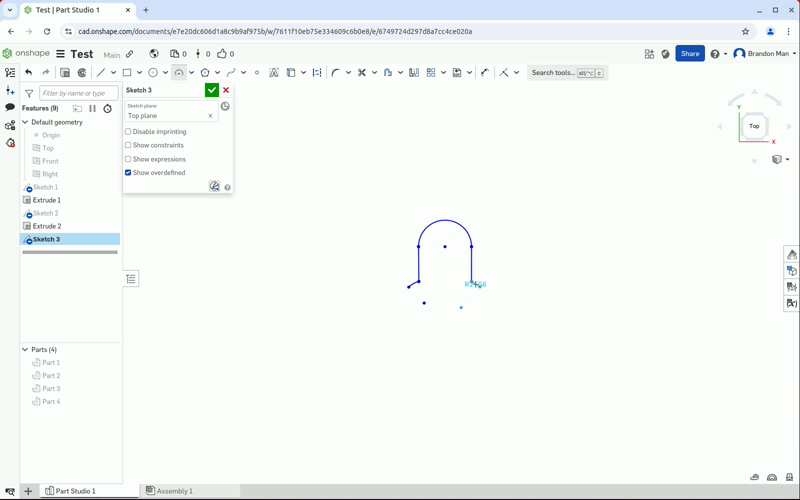
scroll(6)
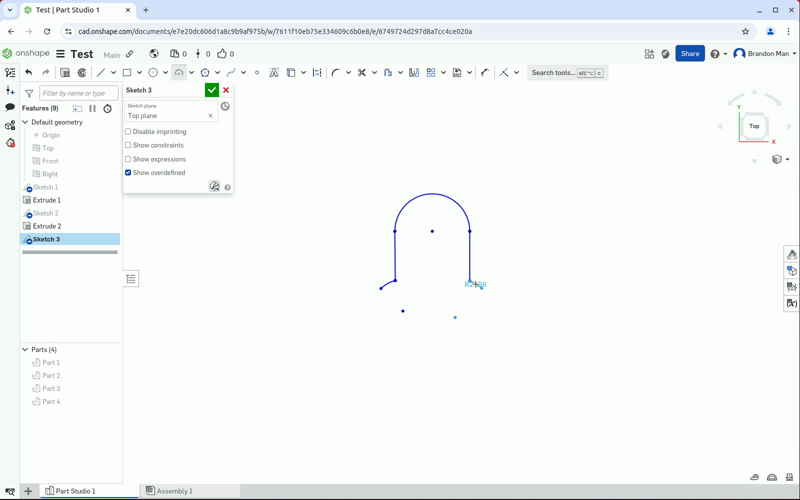
scroll(6)
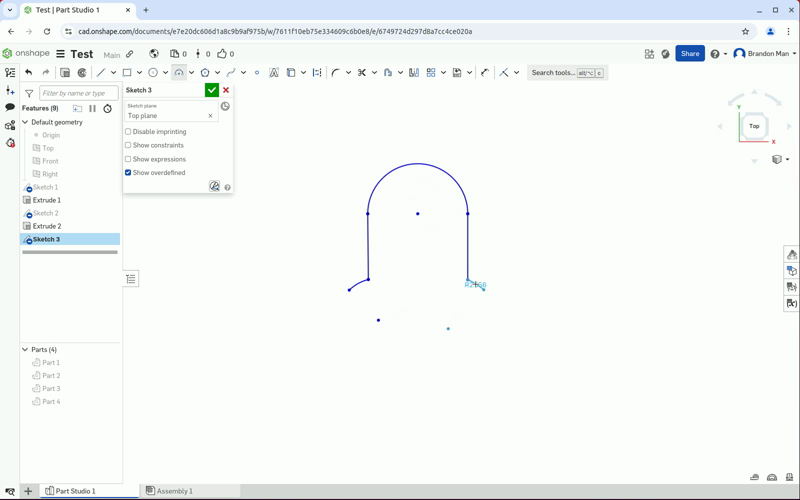
scroll(6)
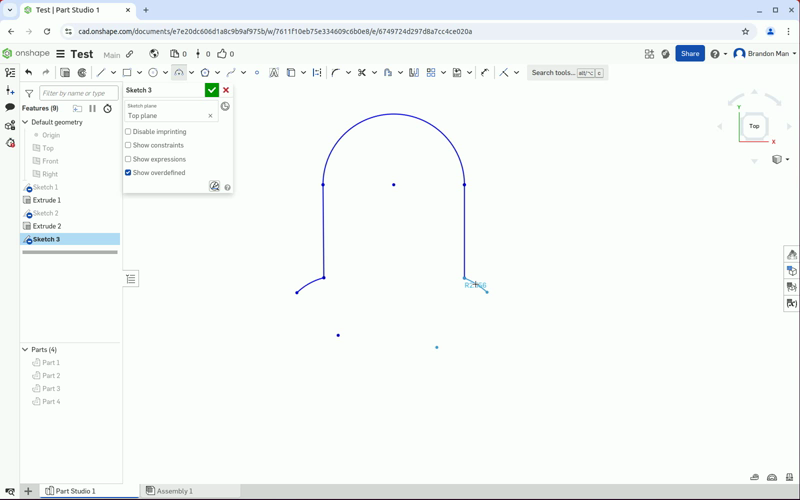
scroll(6)
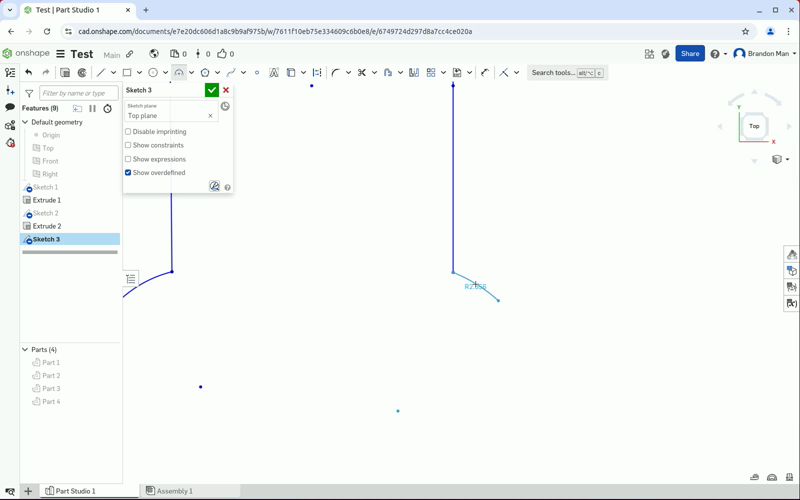
click(475, 283)
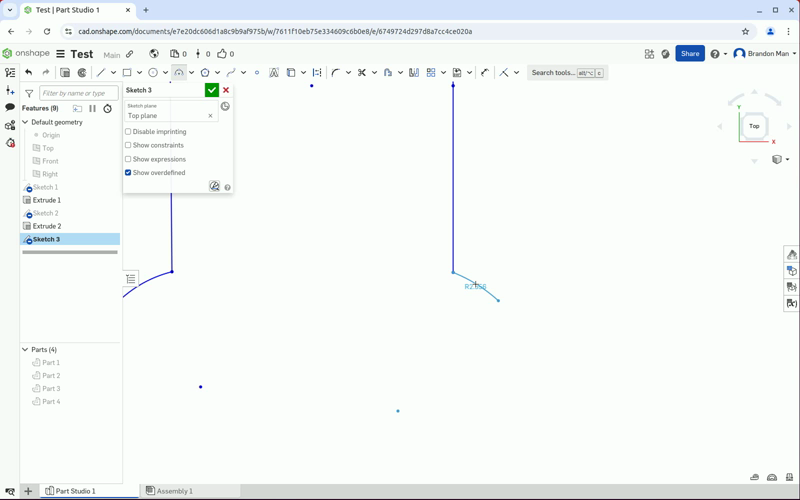
scroll(-6)
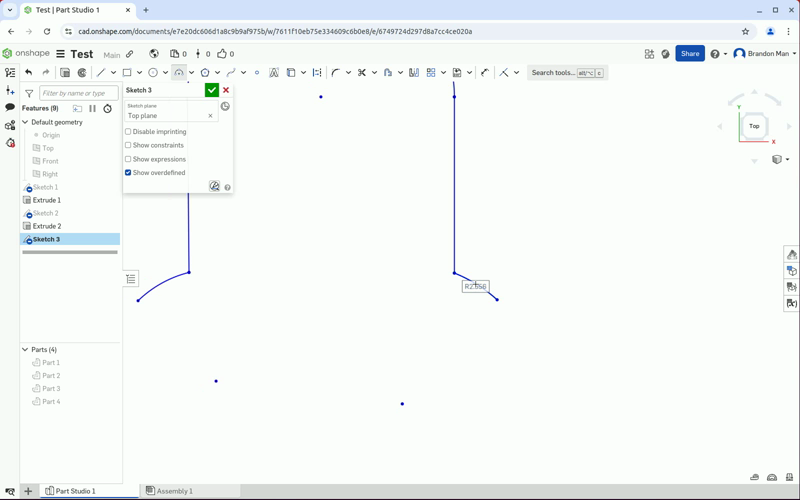
scroll(-6)
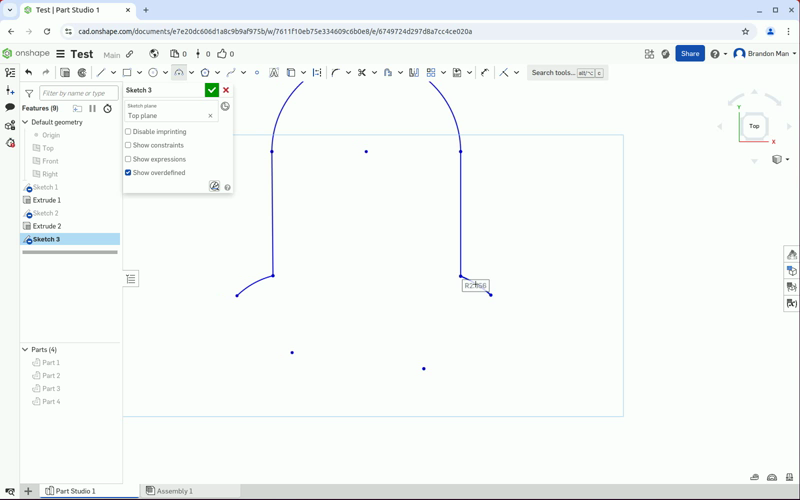
scroll(-6)
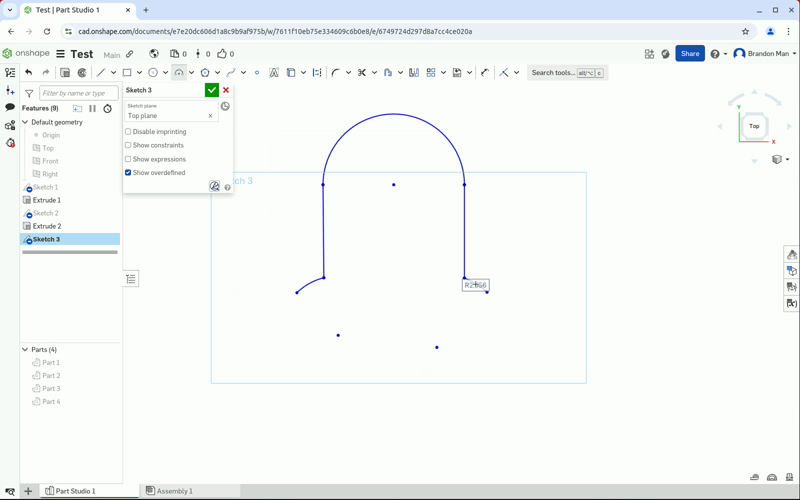
scroll(-6)
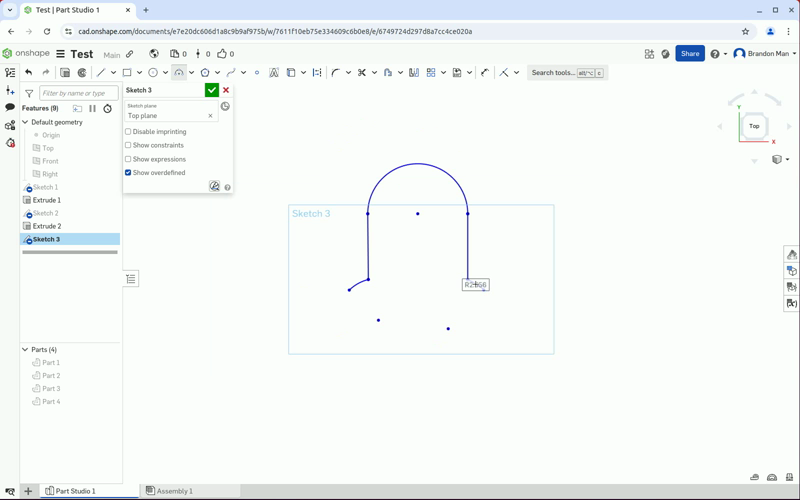
scroll(-6)
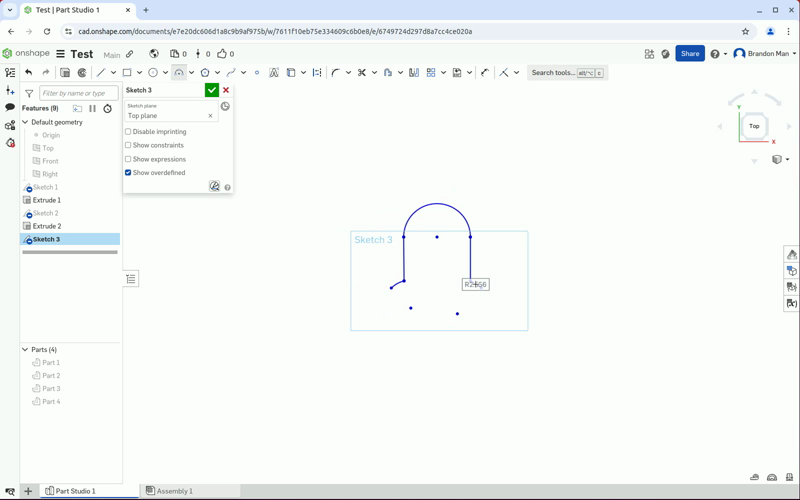
scroll(-6)
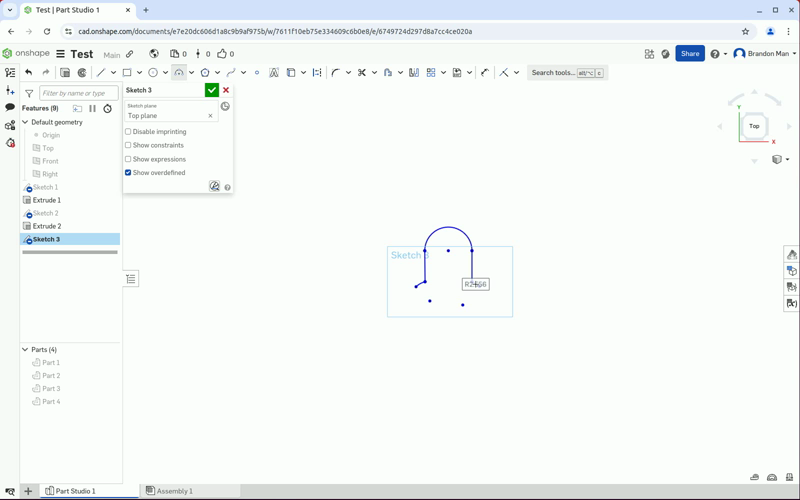
scroll(-6)
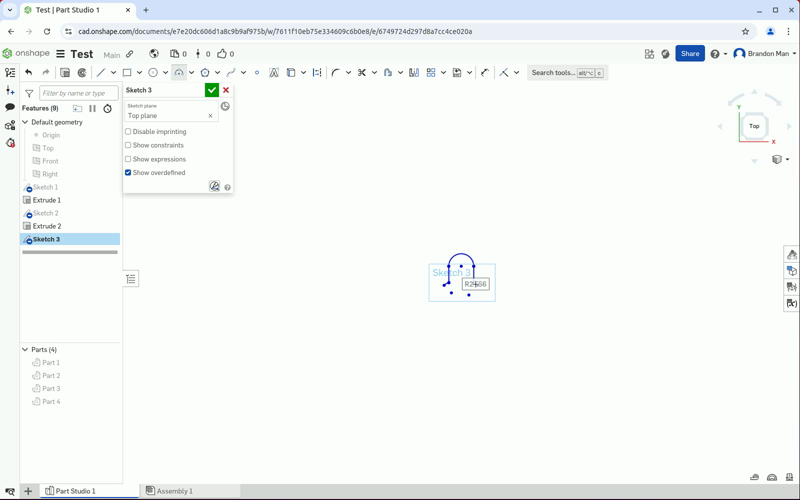
key_up(shift)
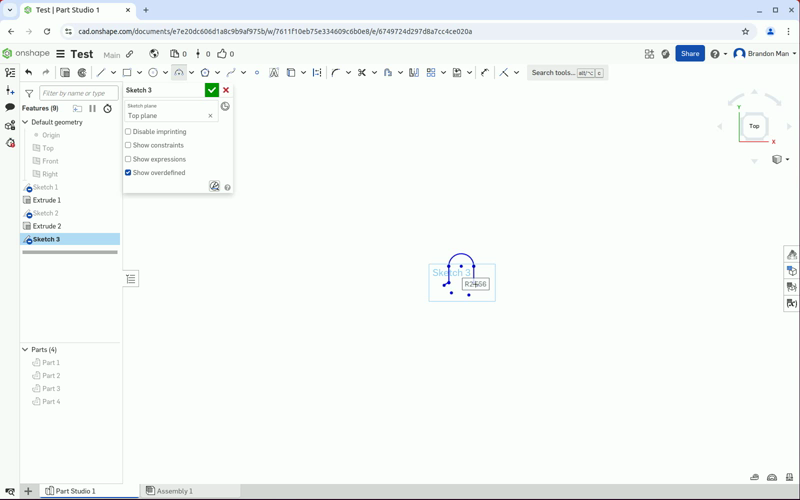
mouse_move(477, 285)
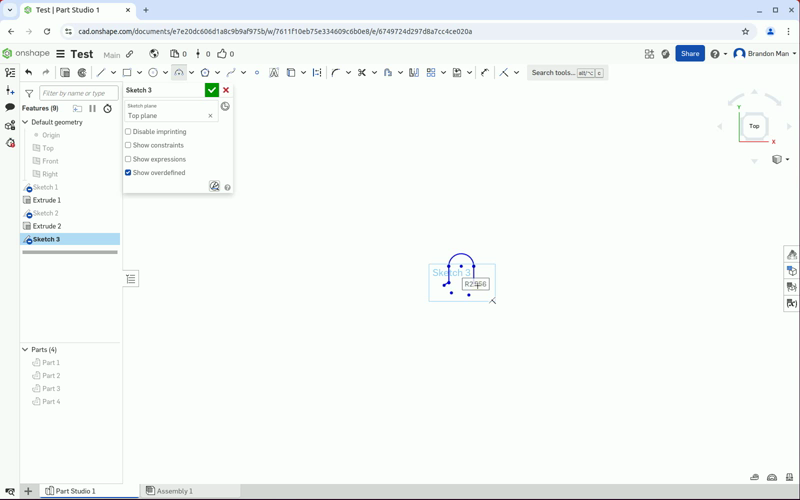
scroll(6)
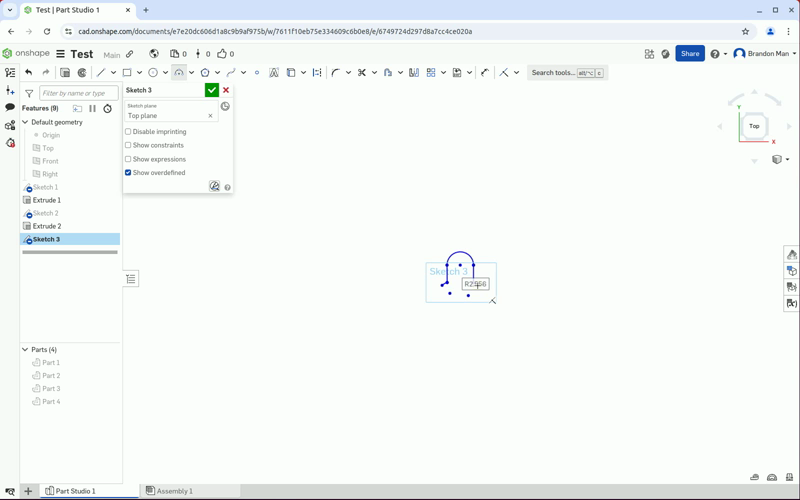
scroll(6)
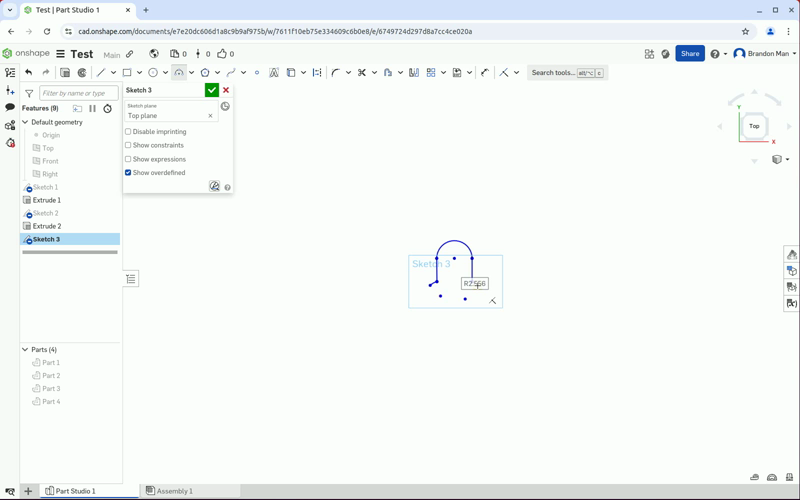
scroll(6)
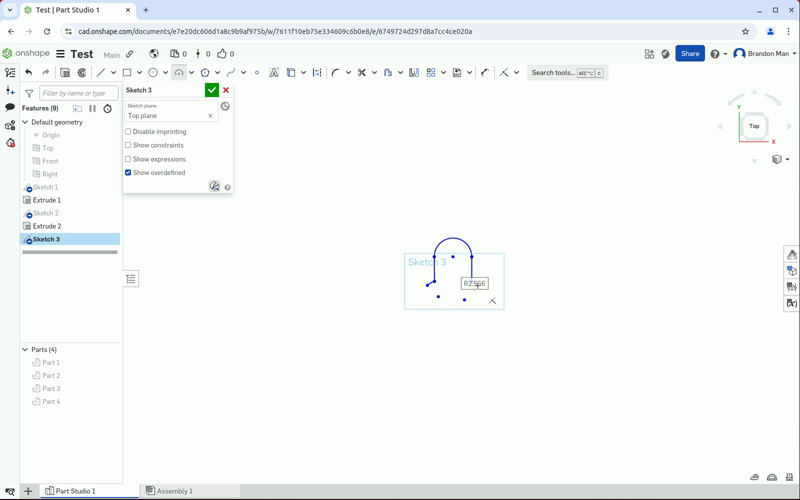
scroll(6)
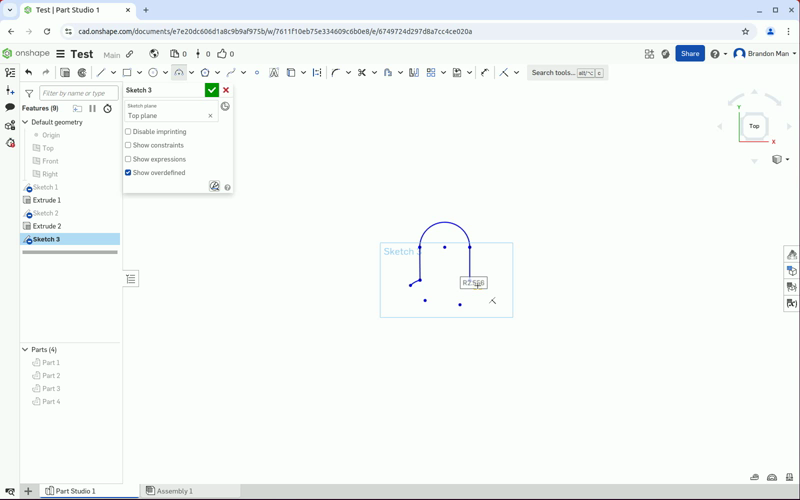
scroll(6)
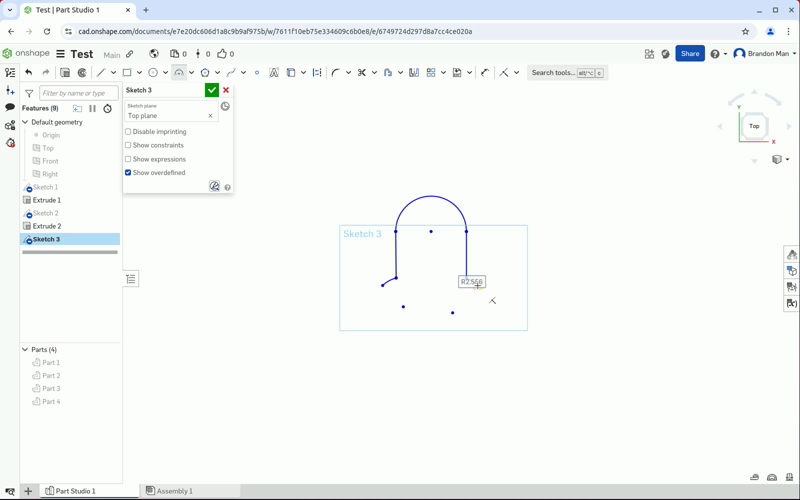
scroll(6)
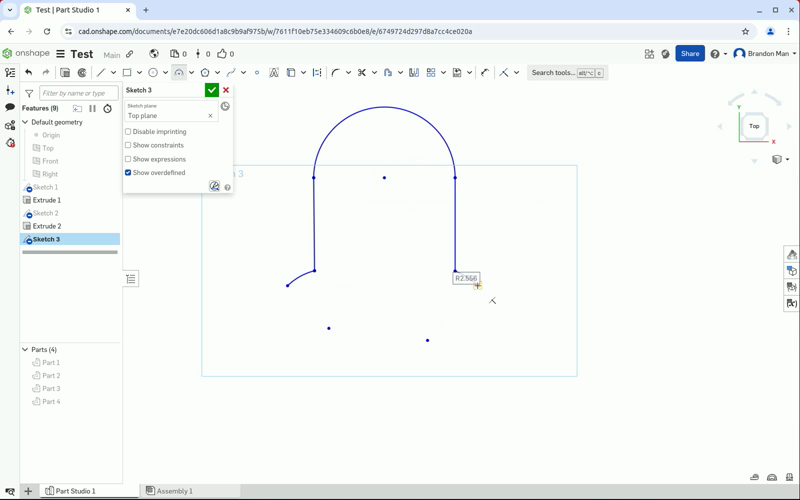
scroll(6)
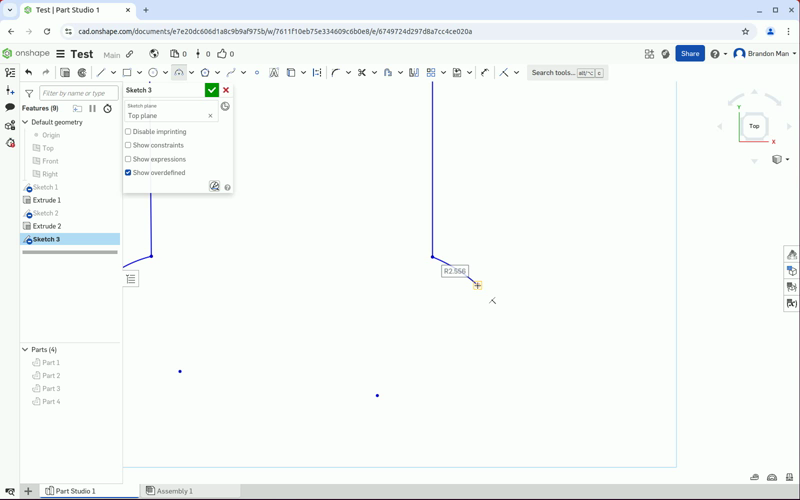
click(477, 285)
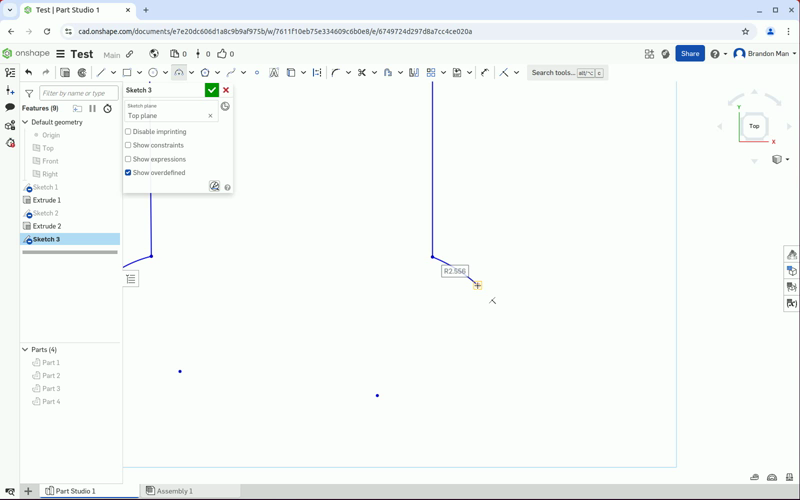
scroll(-6)
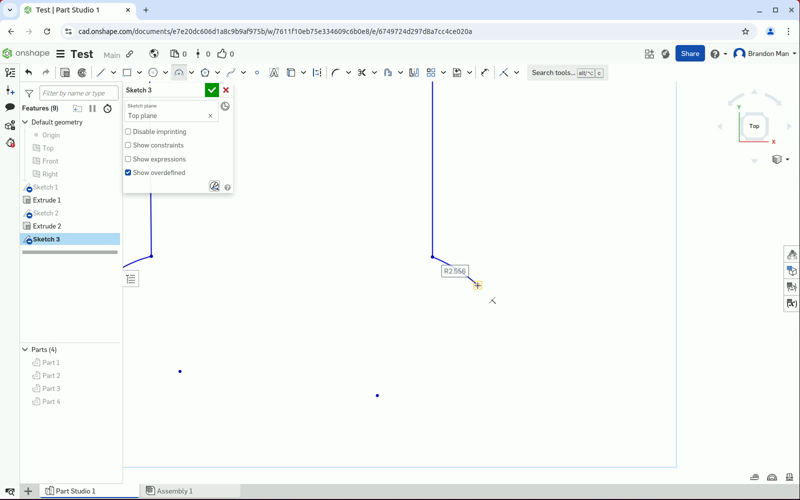
scroll(-6)
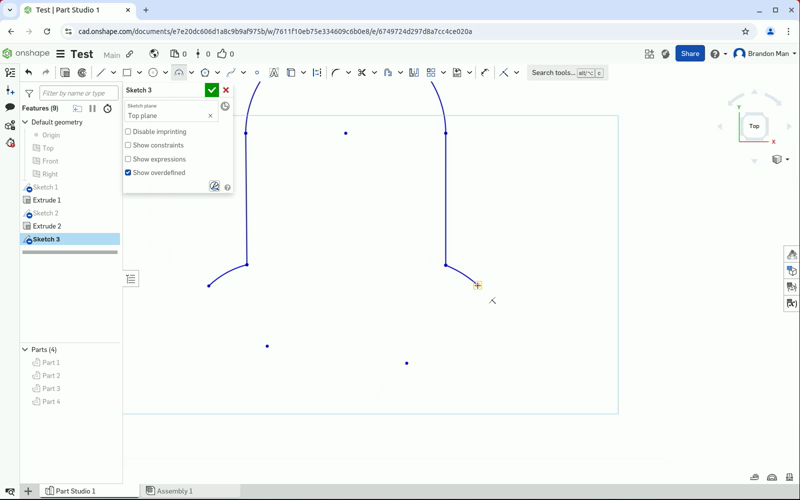
scroll(-6)
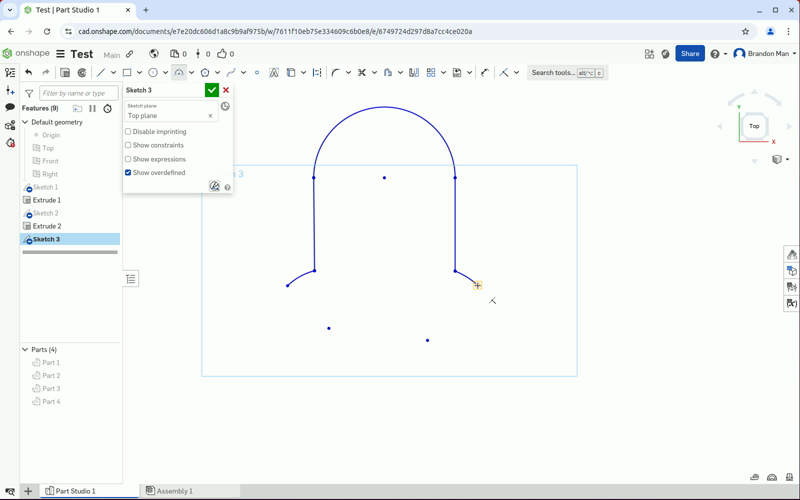
scroll(-6)
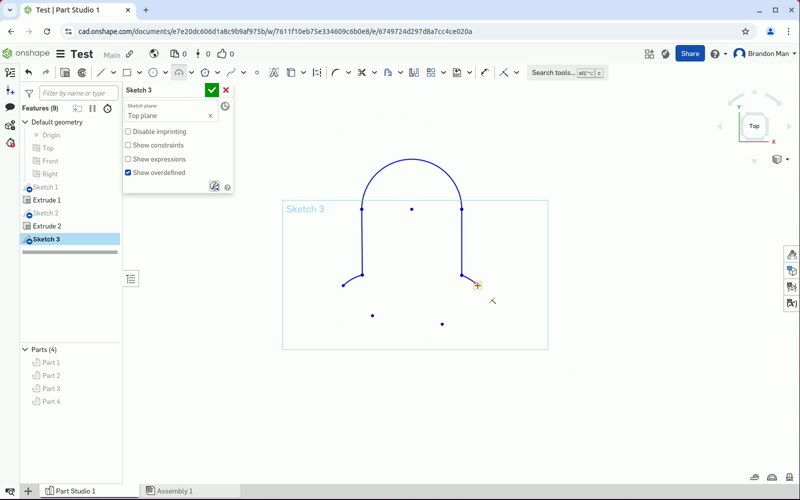
scroll(-6)
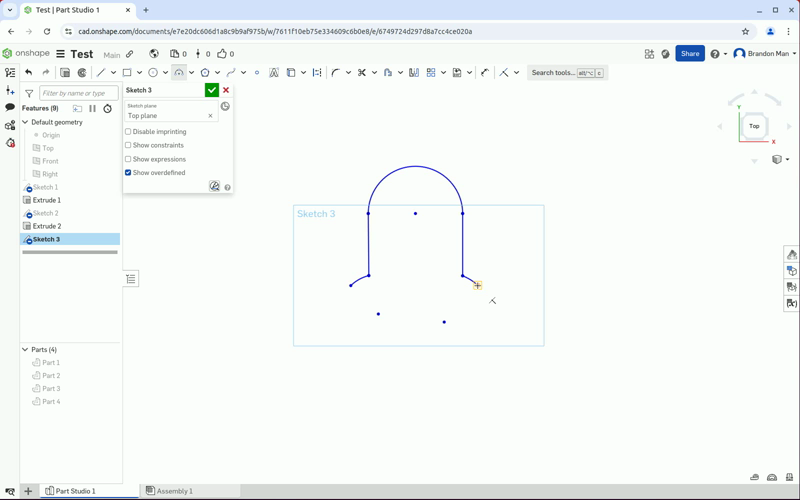
scroll(-6)
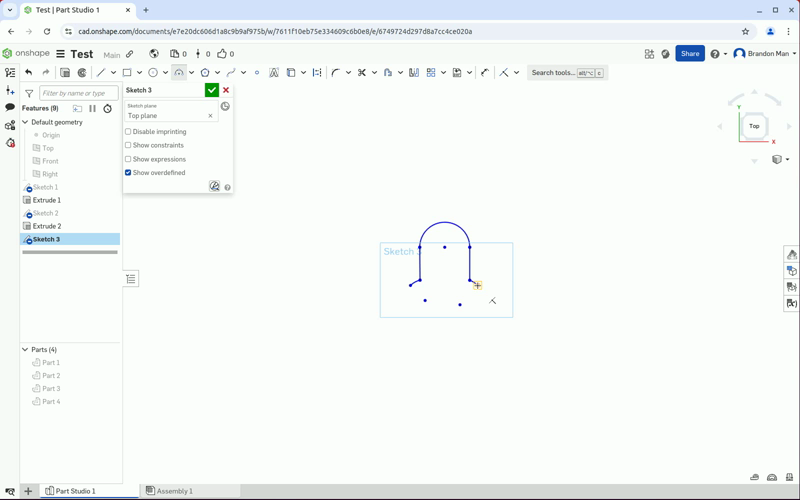
scroll(-6)
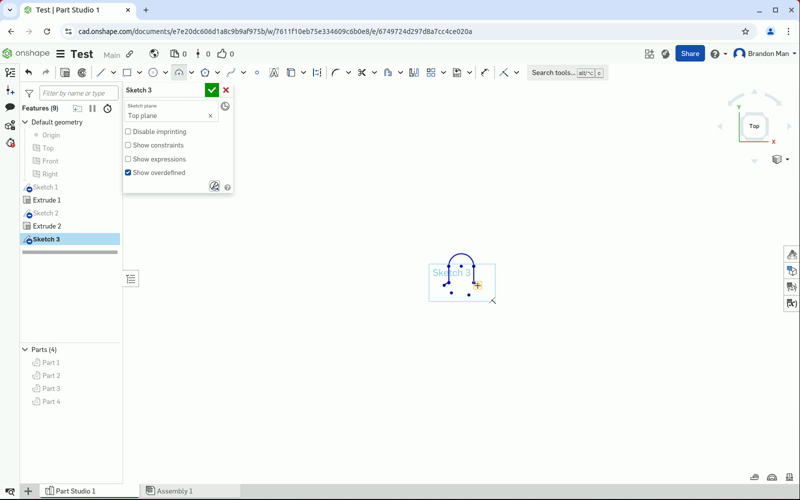
mouse_move(444, 285)
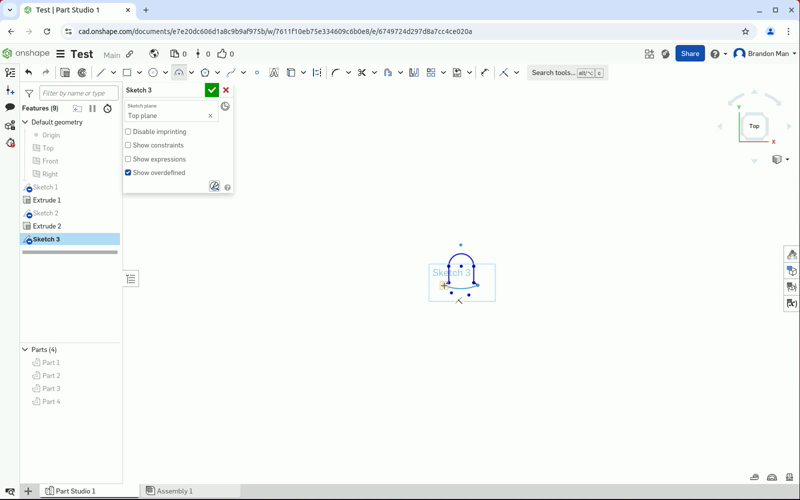
scroll(6)
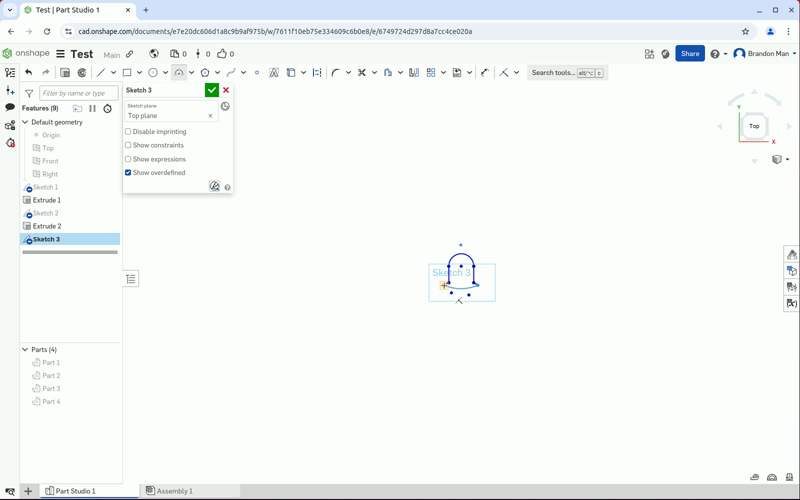
scroll(6)
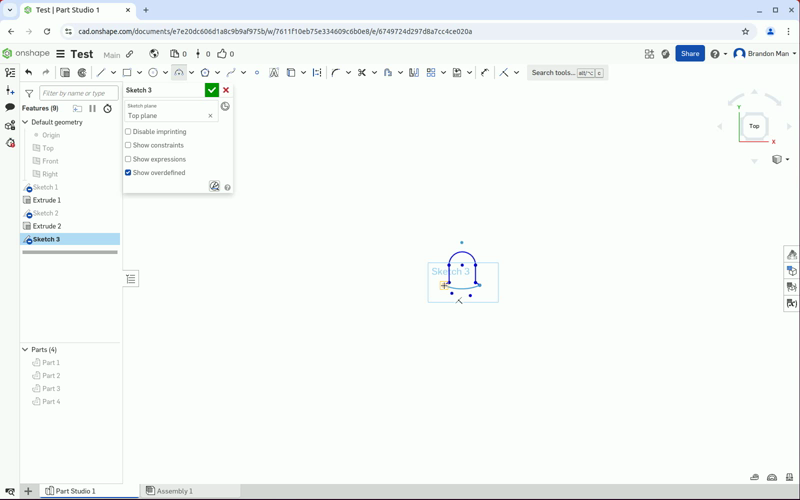
scroll(6)
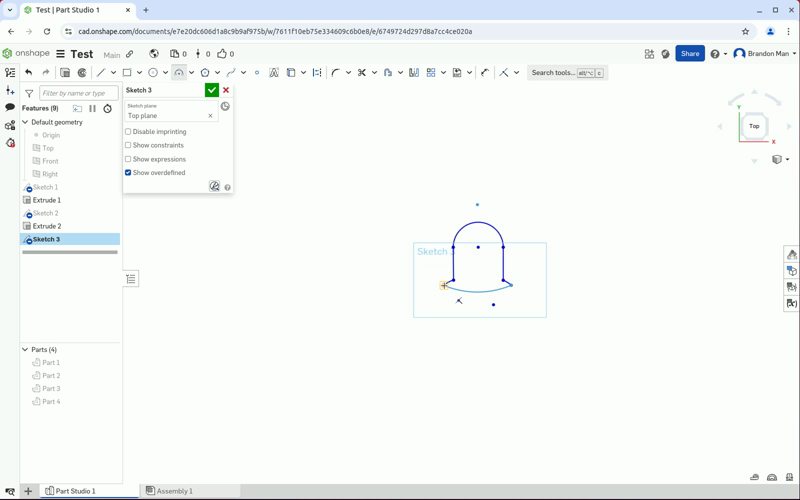
scroll(6)
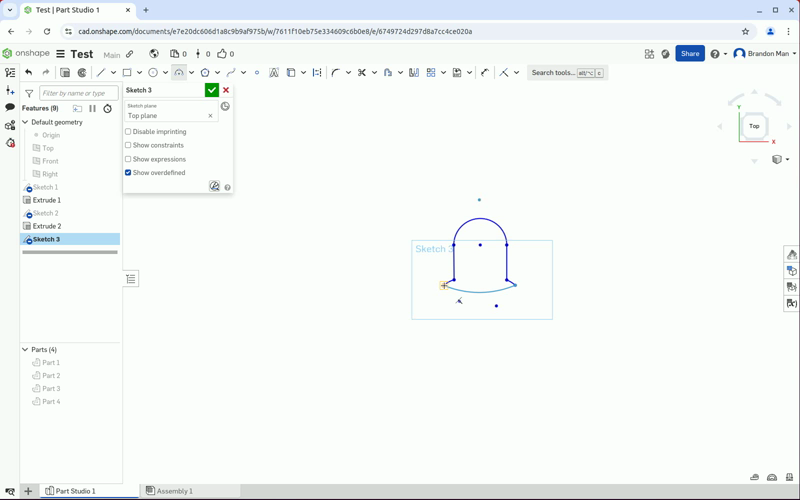
scroll(6)
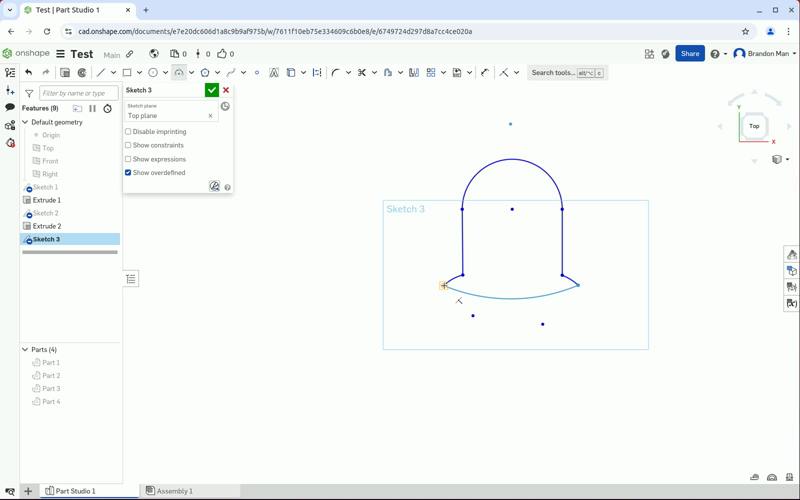
scroll(6)
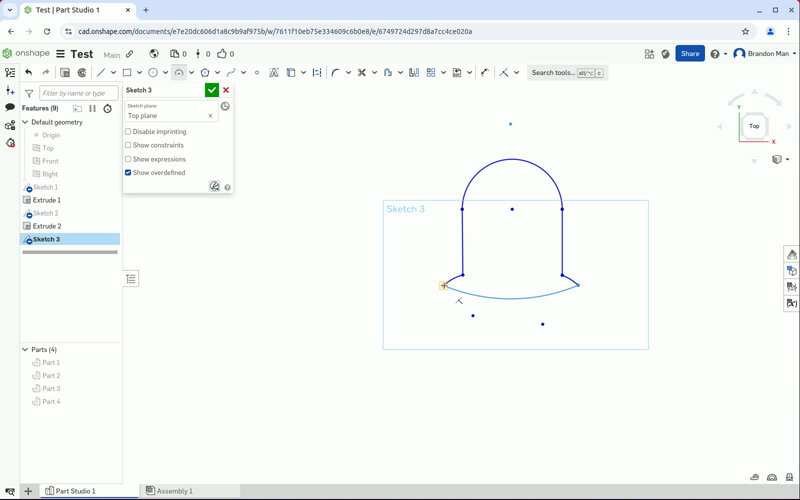
scroll(6)
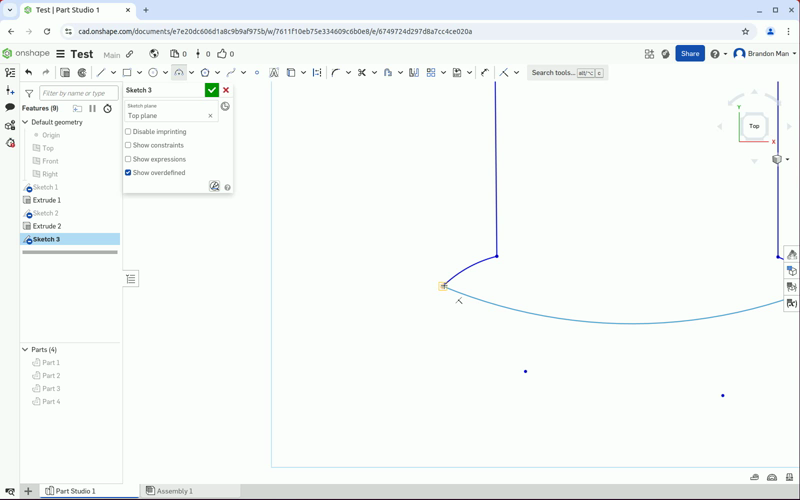
click(444, 285)
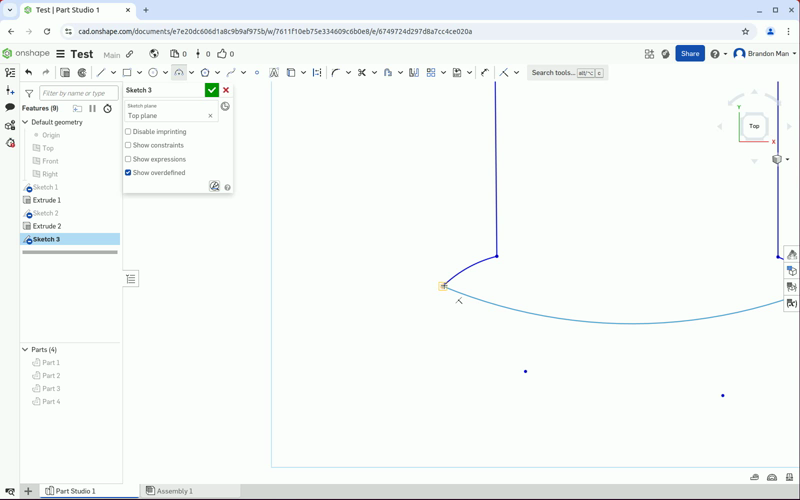
scroll(-6)
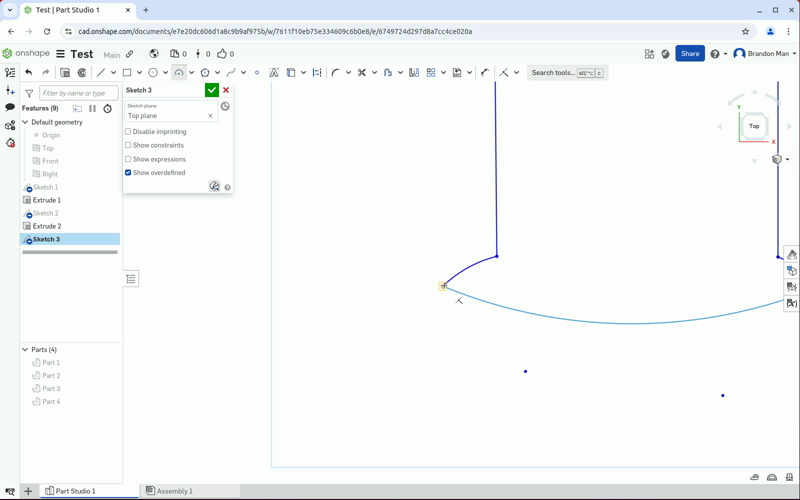
scroll(-6)
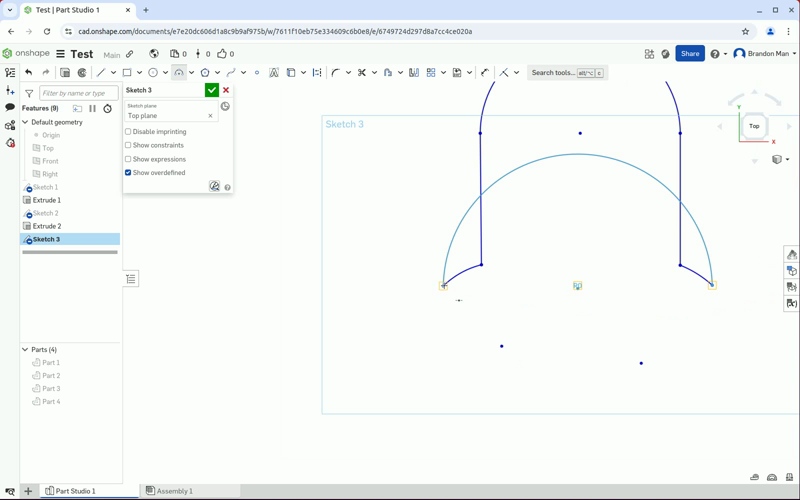
scroll(-6)
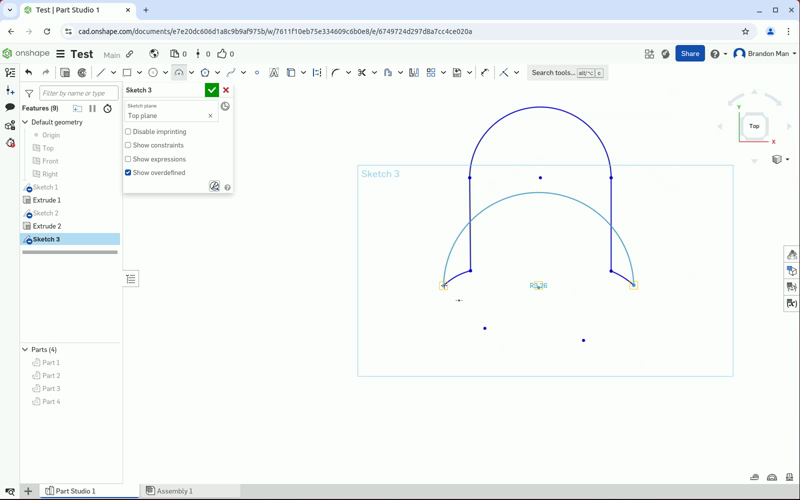
scroll(-6)
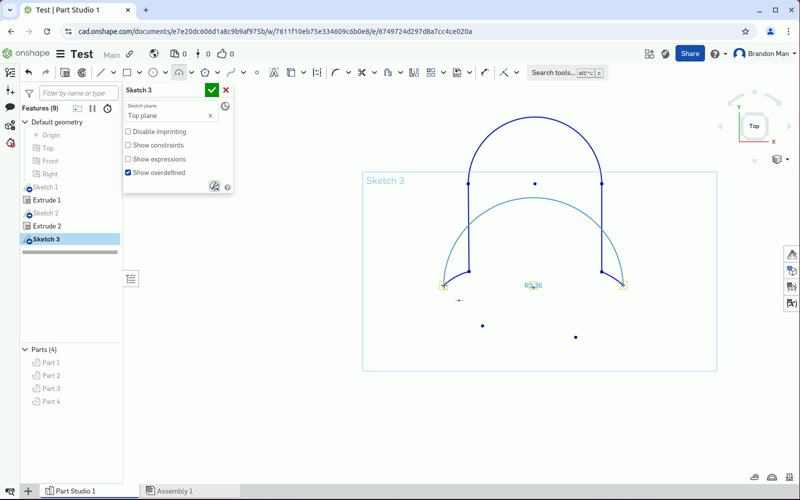
scroll(-6)
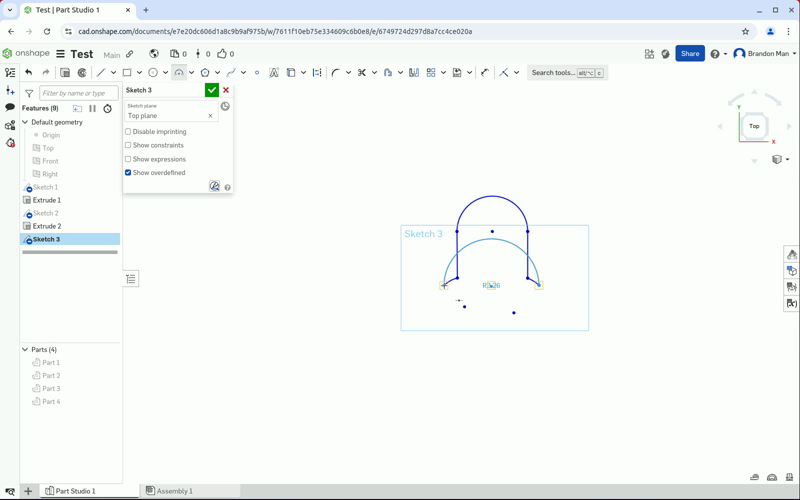
scroll(-6)
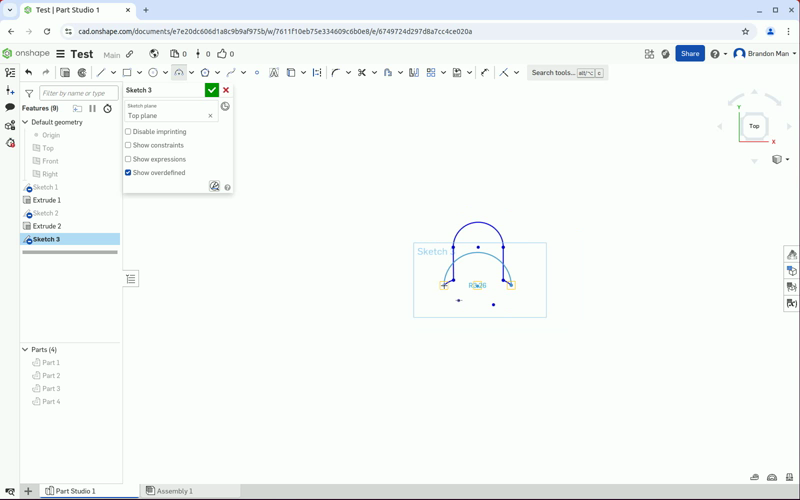
scroll(-6)
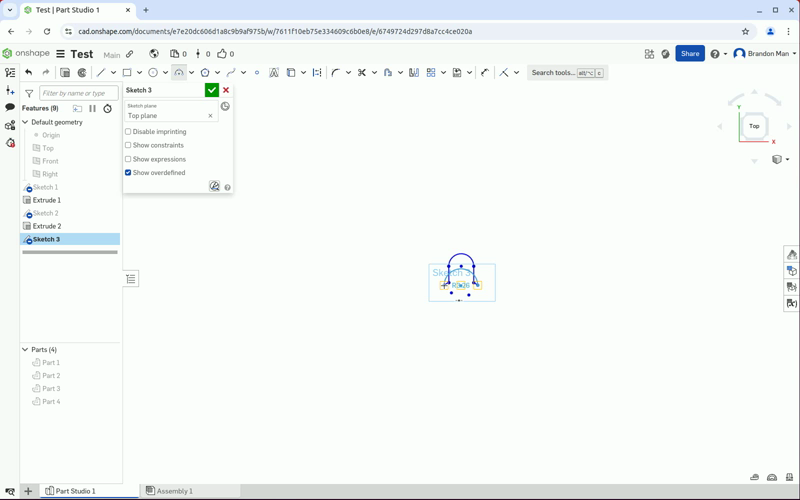
key_down(shift)
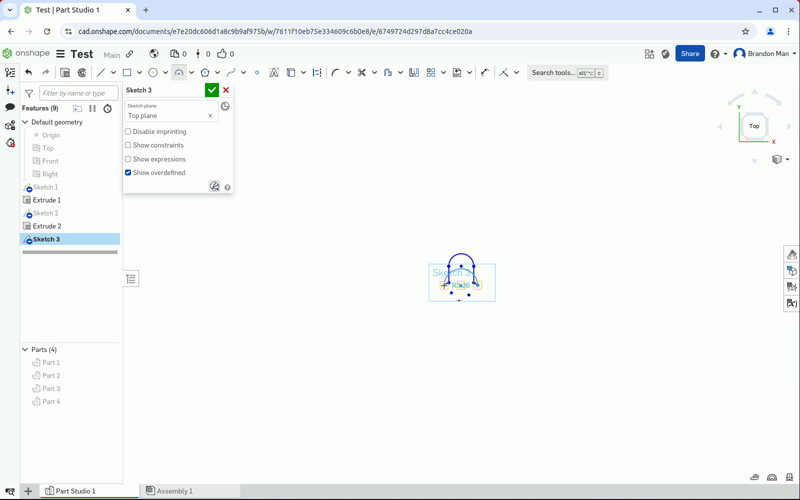
mouse_move(461, 241)
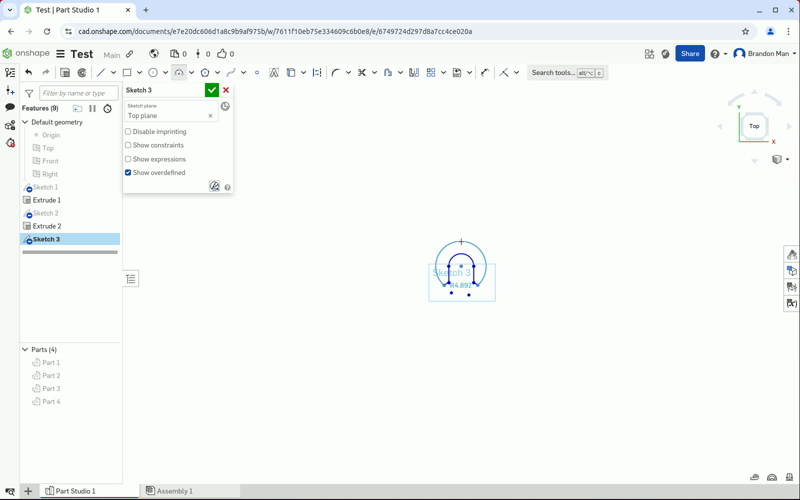
click(461, 241)
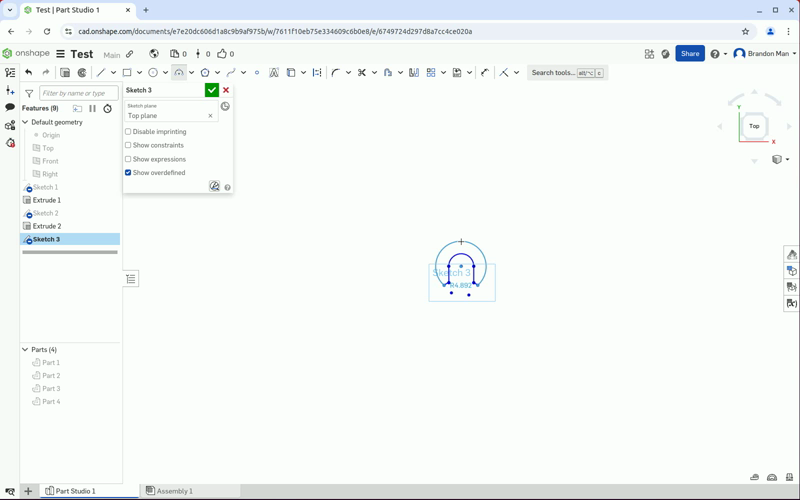
key_up(shift)
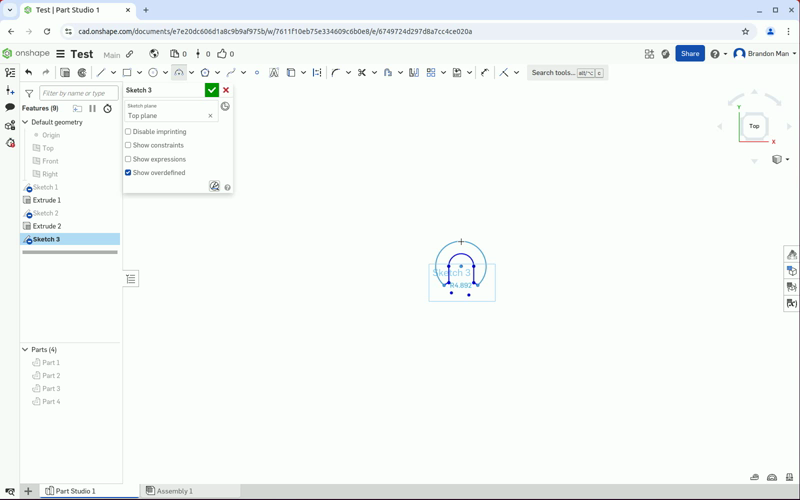
key(esc)
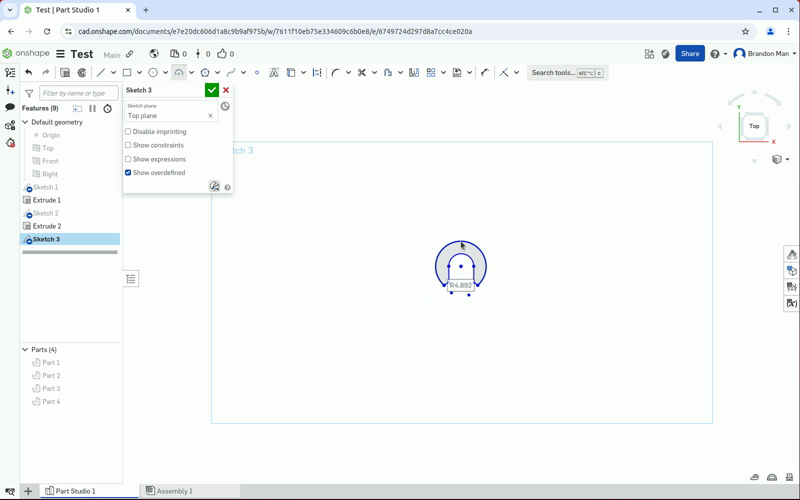
mouse_move(459, 248)
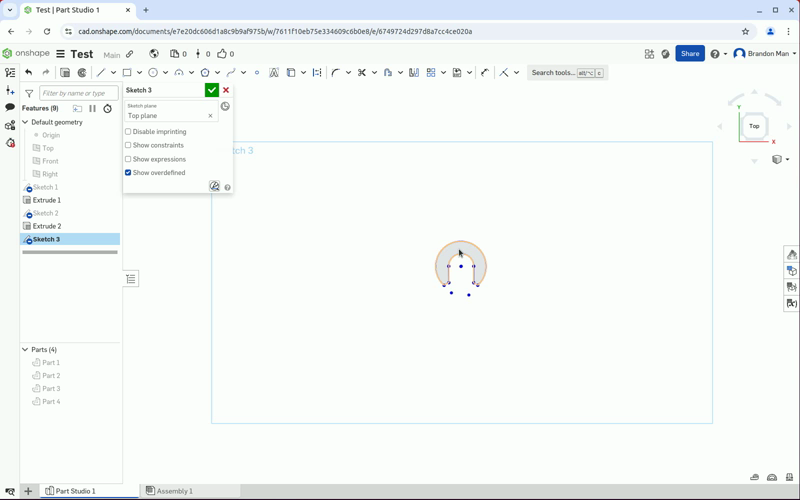
scroll(6)
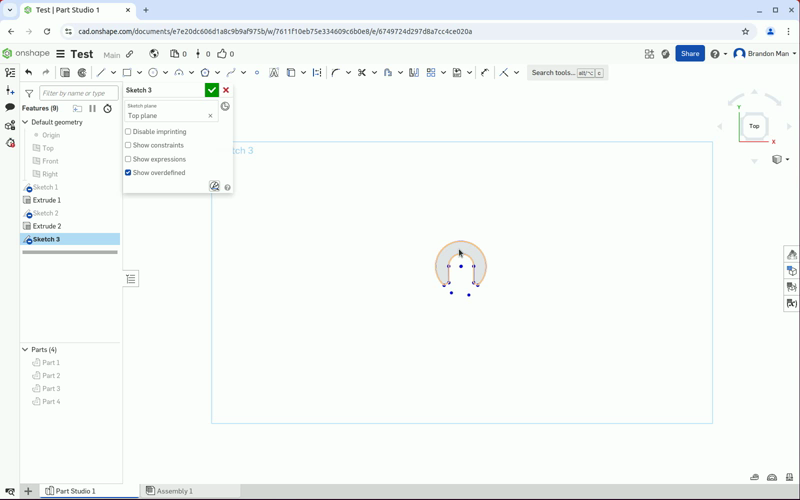
scroll(6)
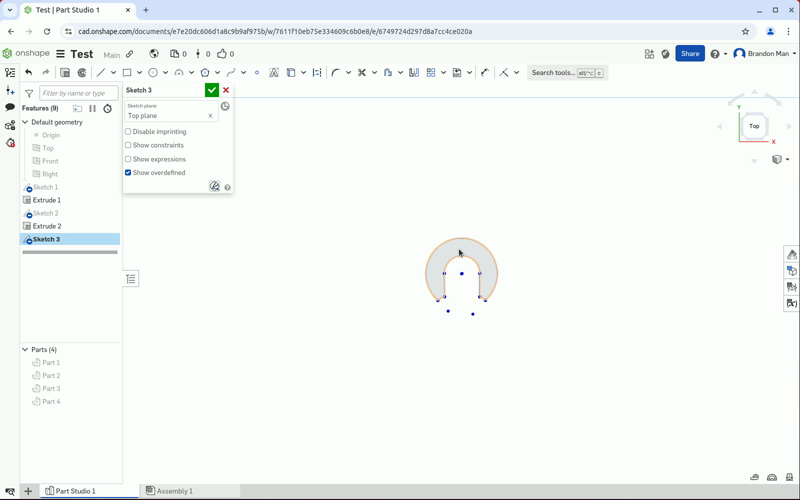
scroll(6)
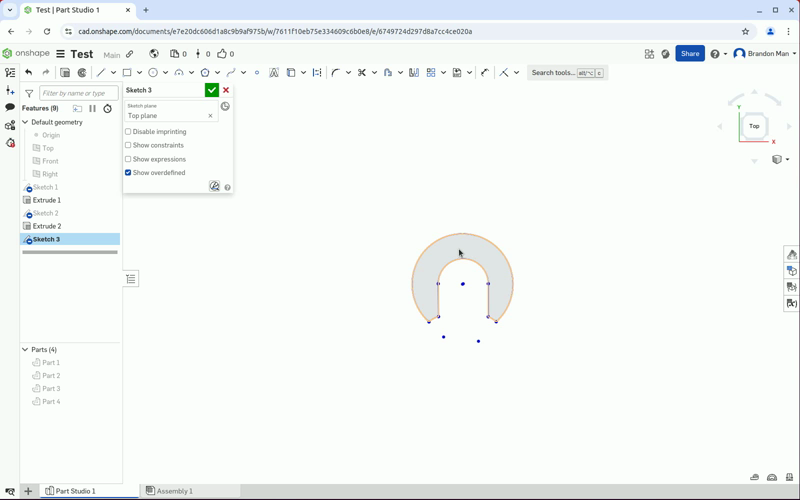
scroll(6)
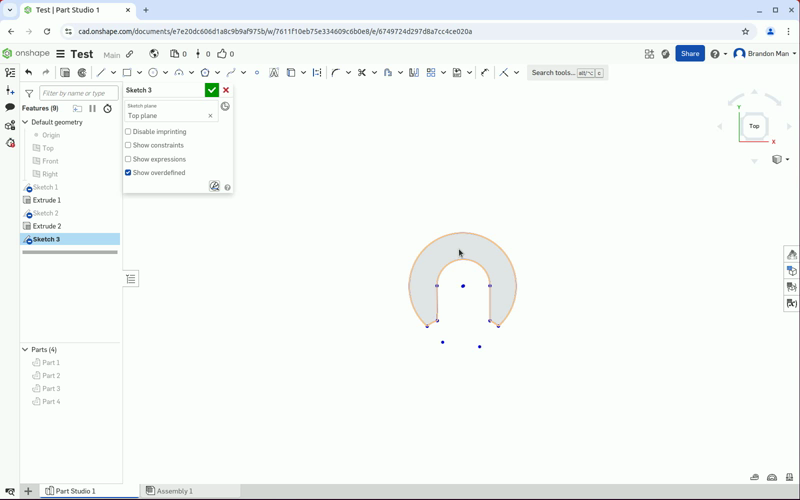
scroll(6)
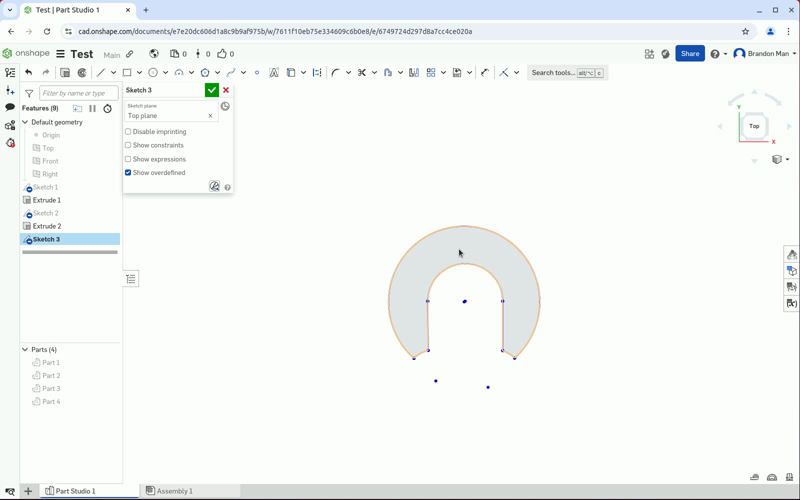
scroll(6)
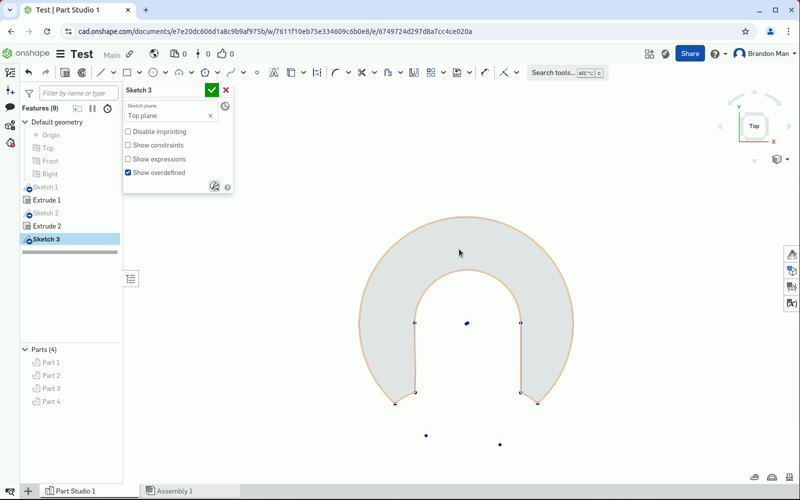
scroll(6)
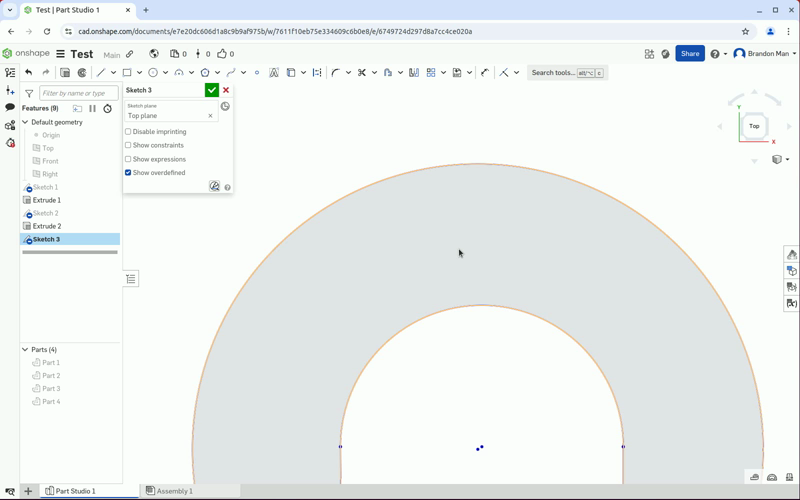
click(459, 248)
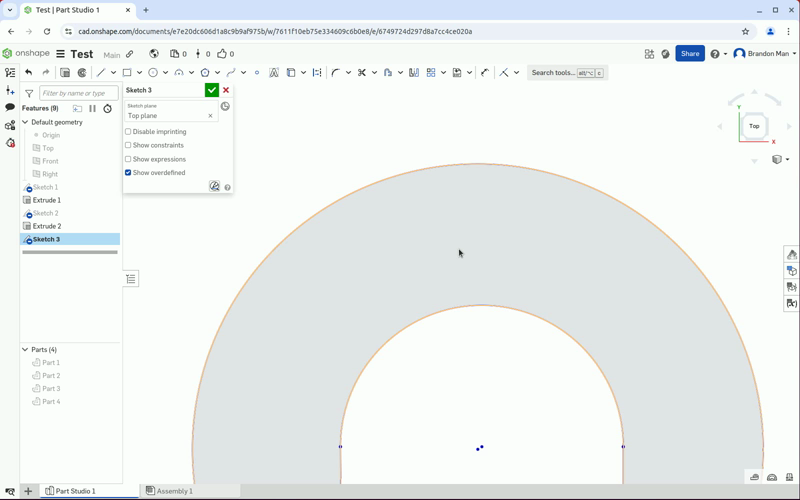
scroll(-6)
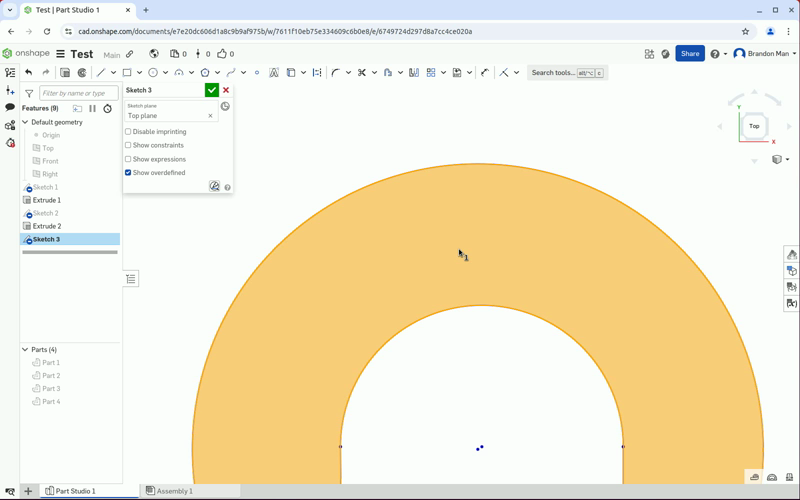
scroll(-6)
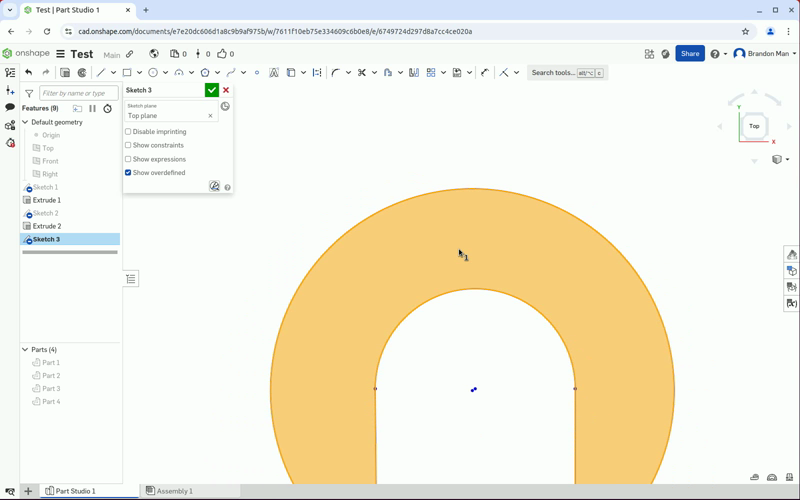
scroll(-6)
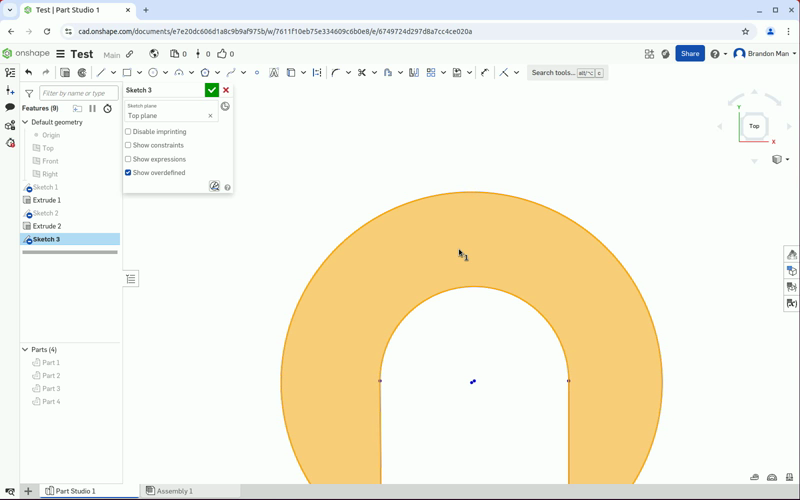
scroll(-6)
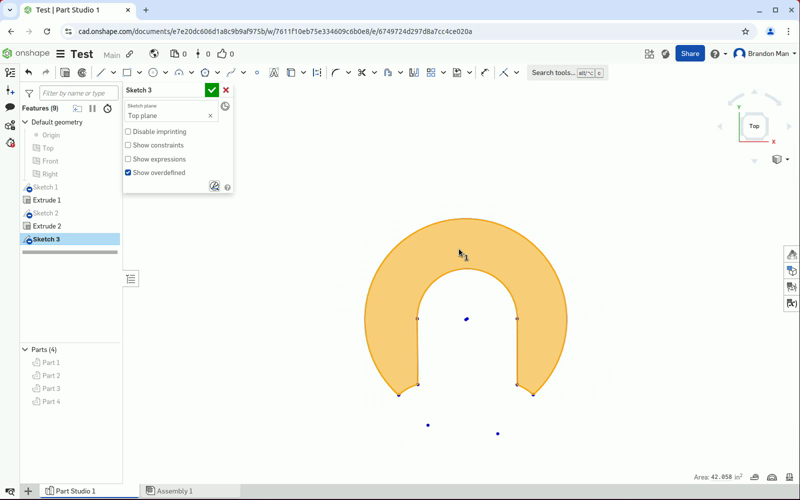
scroll(-6)
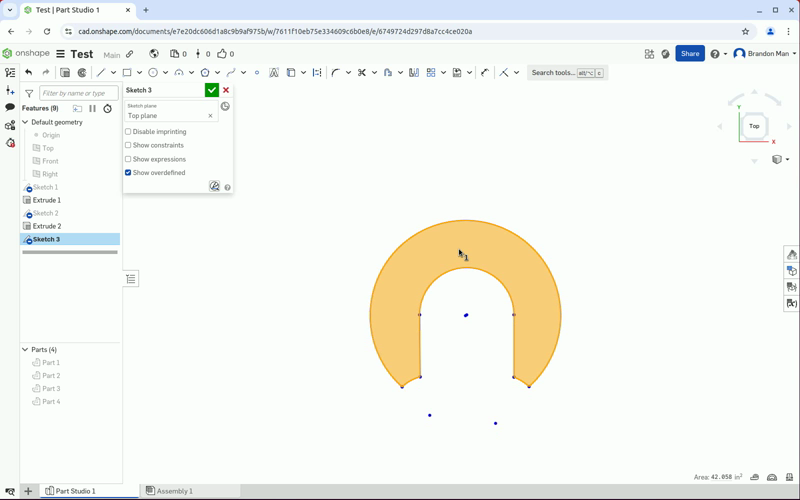
scroll(-6)
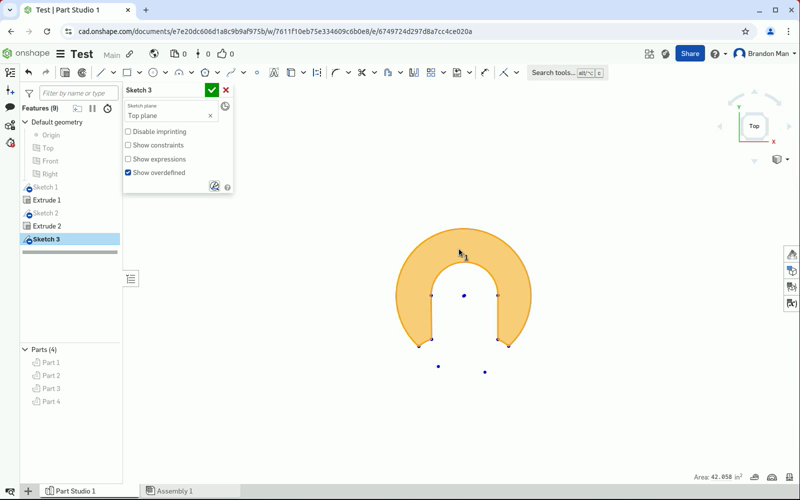
scroll(-6)
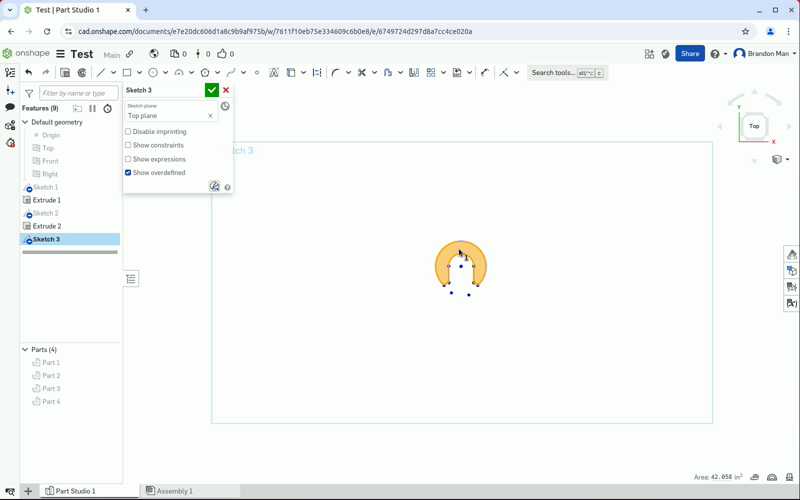
mouse_move(73, 352)
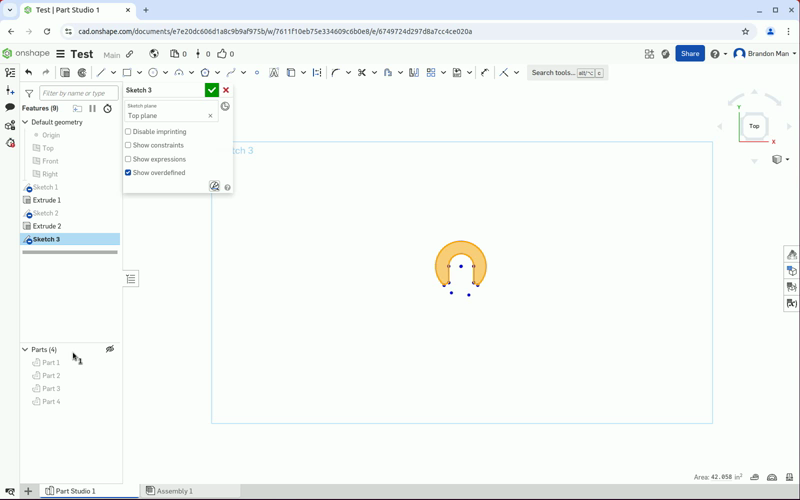
key(shift+y)
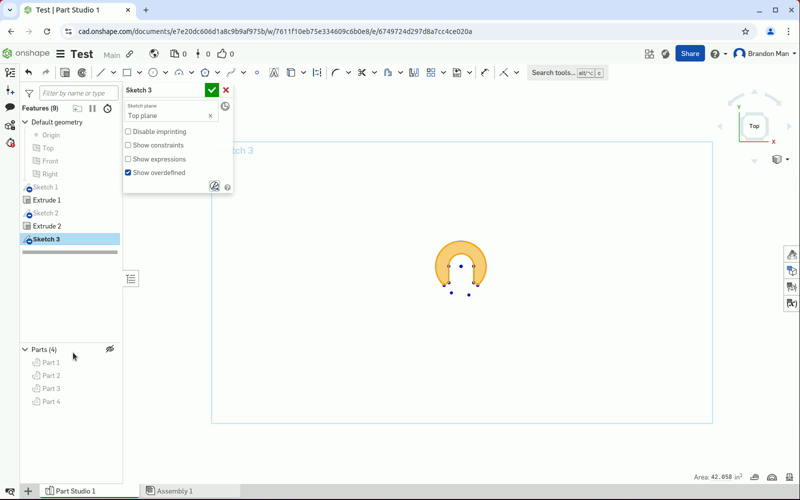
key(shift+e)
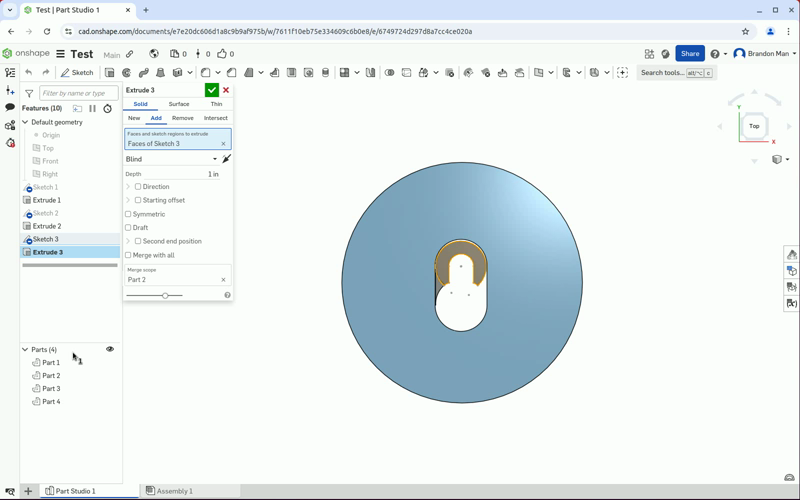
mouse_move(143, 106)
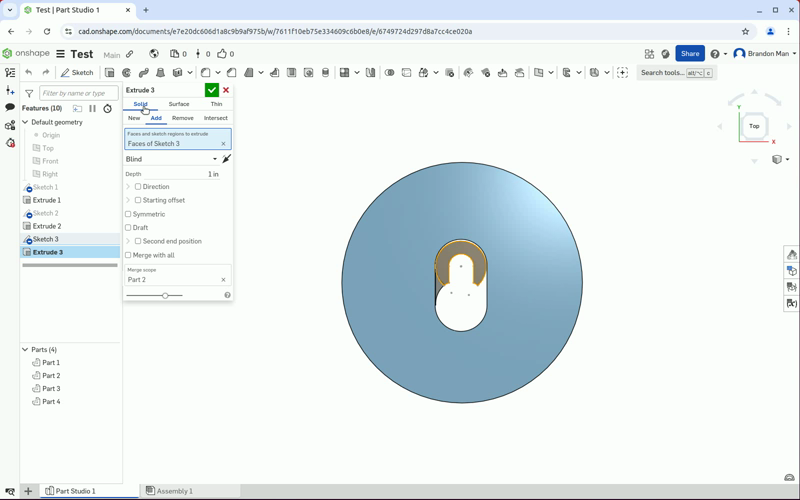
click(143, 106)
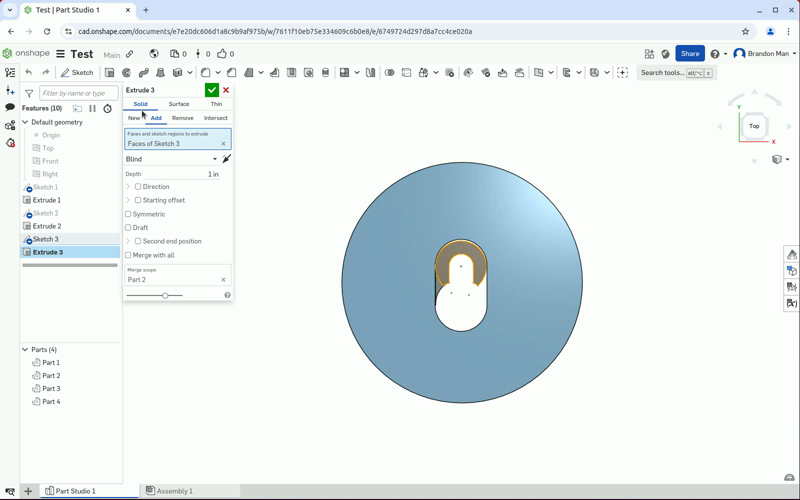
mouse_move(137, 120)
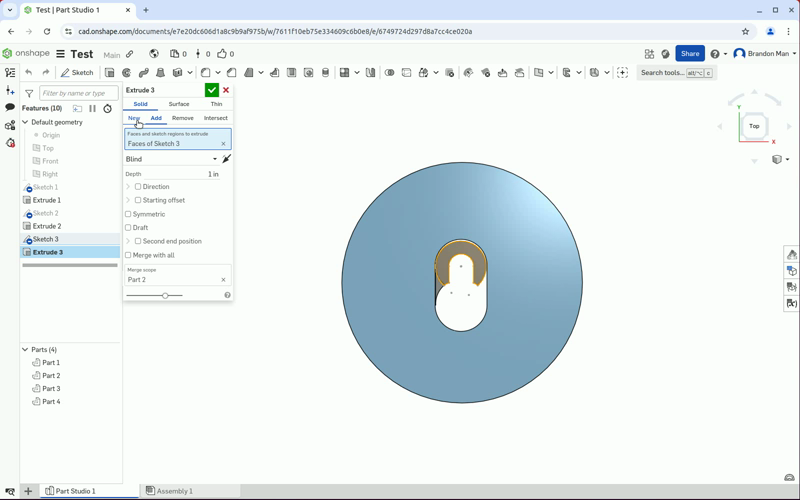
click(137, 120)
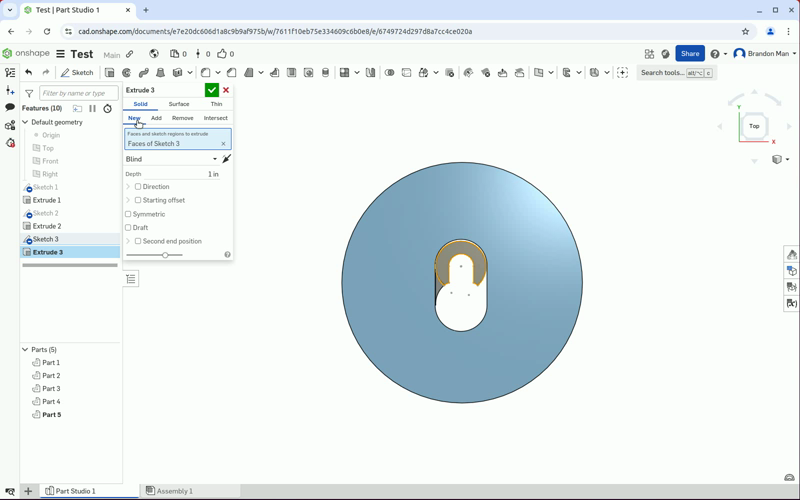
key(tab, 4)
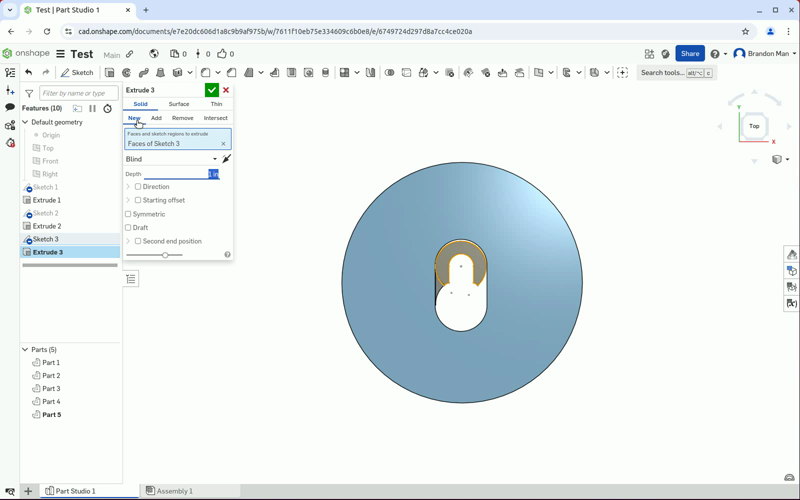
text(2.166)
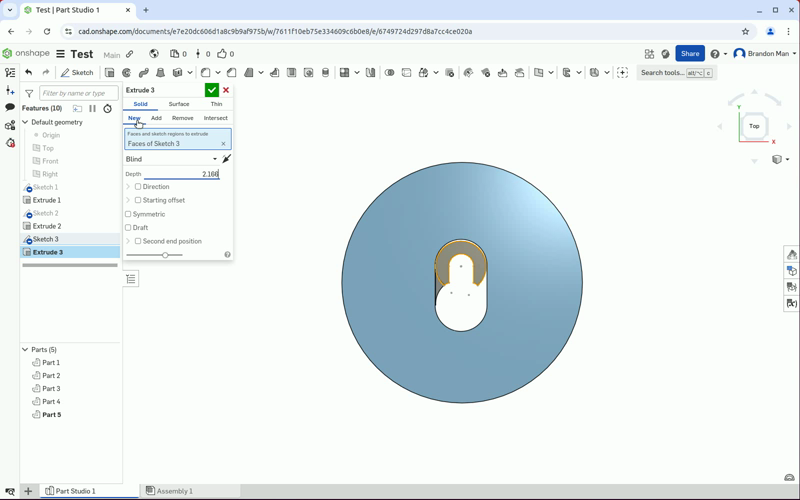
key(enter)
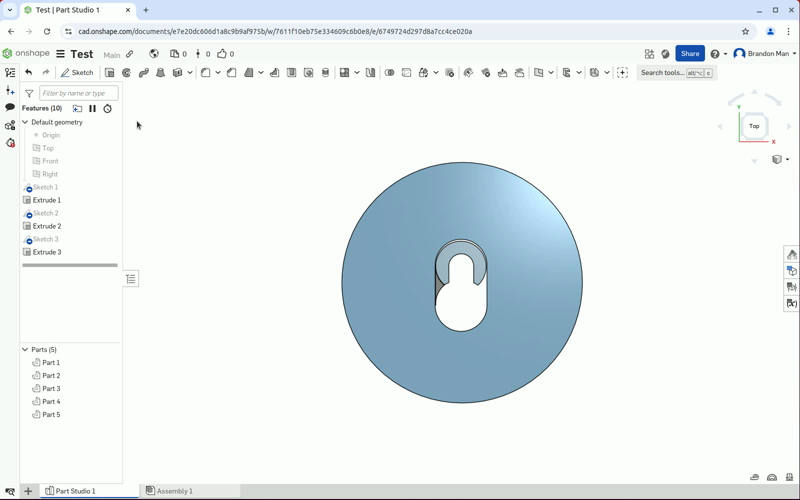
key(shift+h)
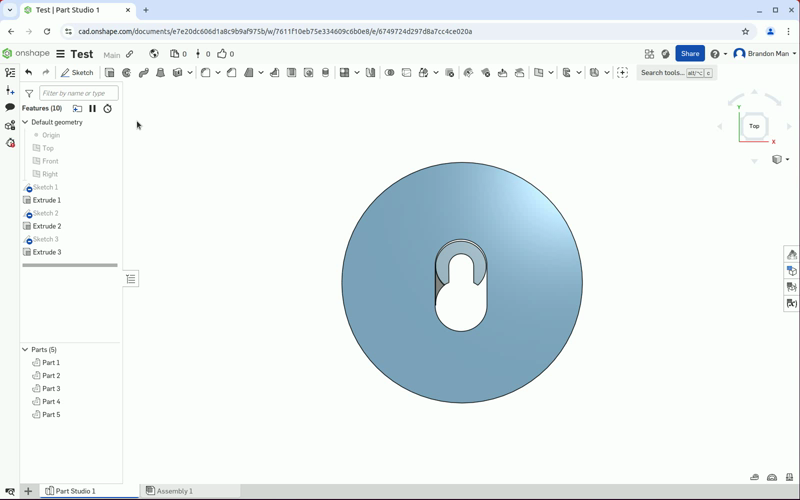
key(shift+h)
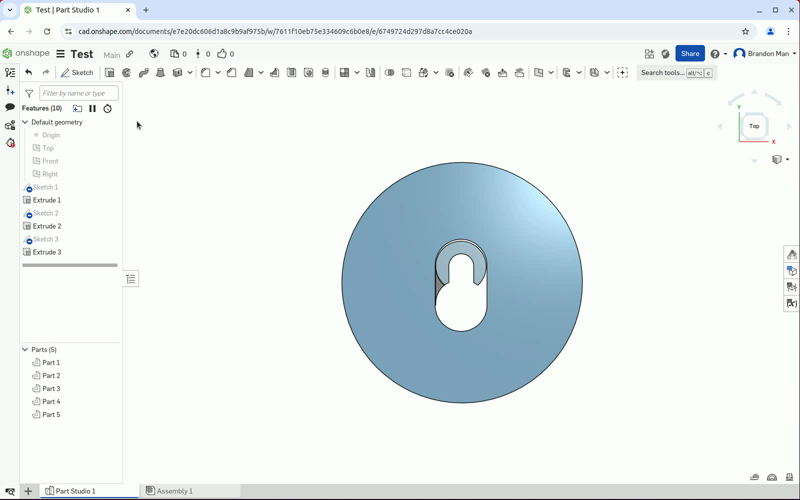
mouse_move(73, 189)
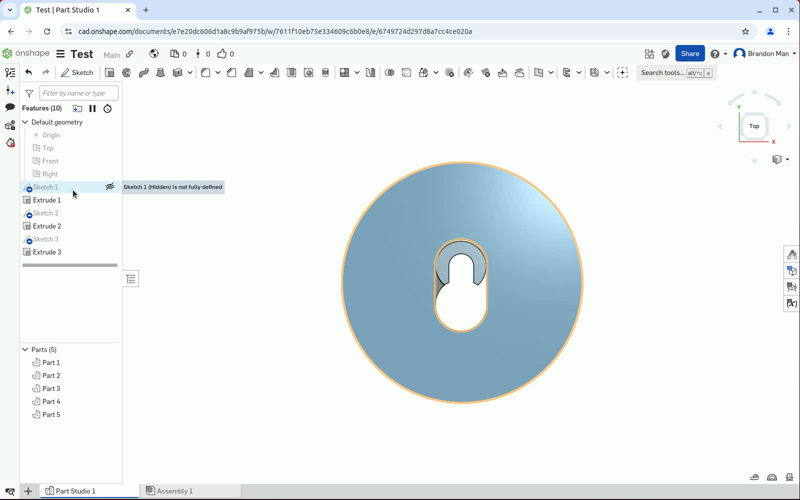
click(73, 189)
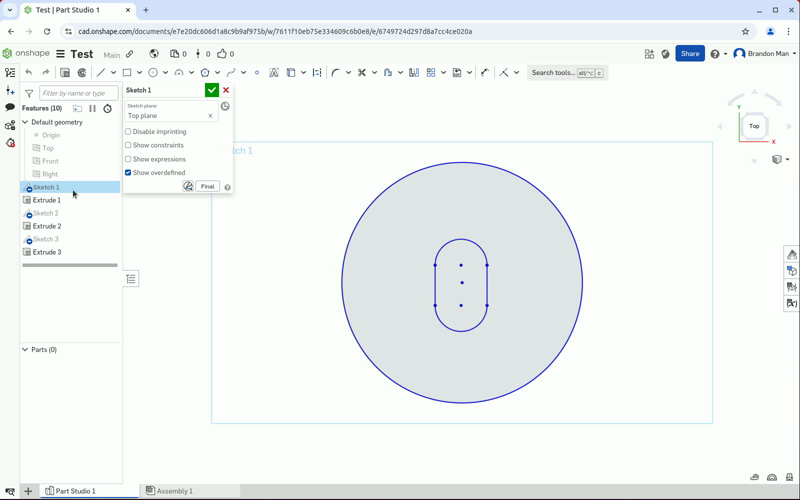
mouse_move(229, 92)
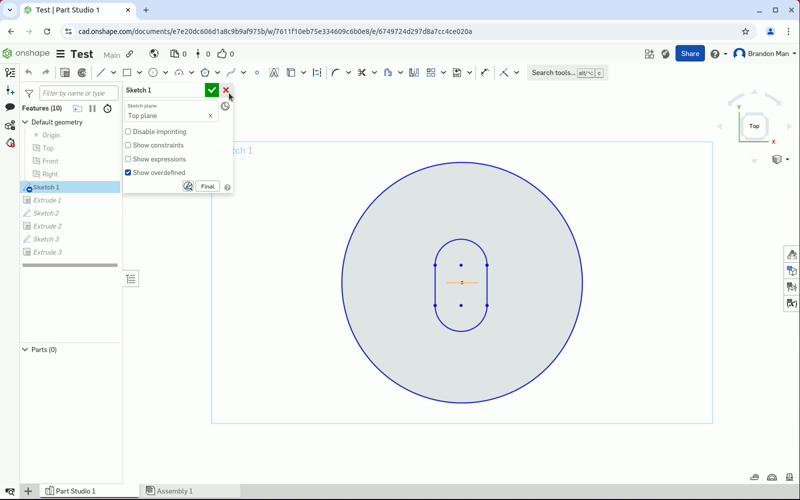
click(229, 92)
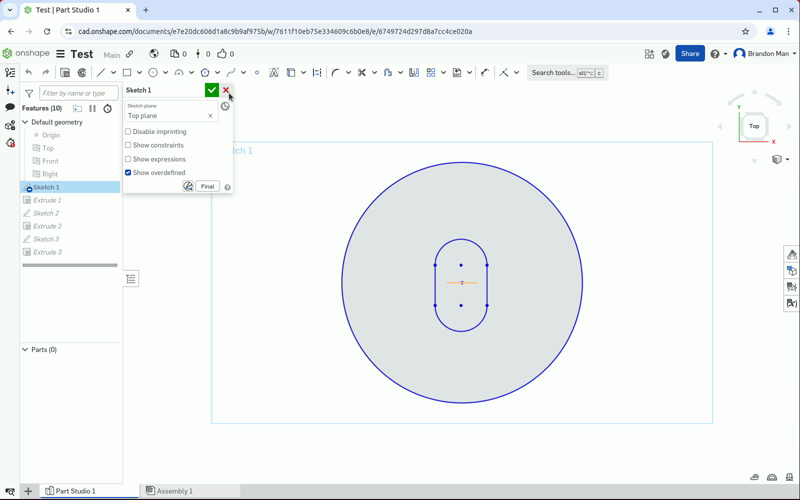
key(shift+s)
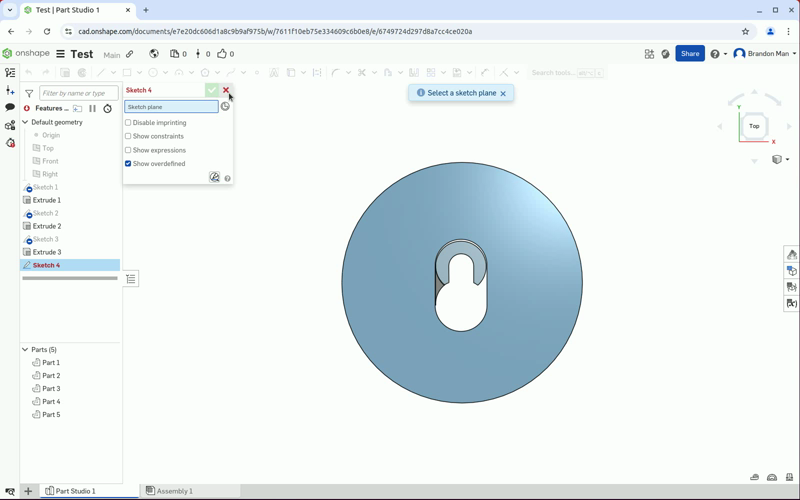
mouse_move(73, 150)
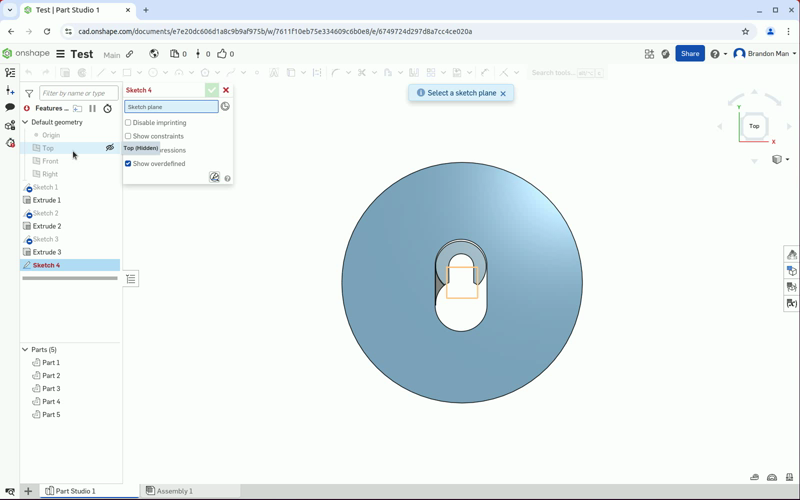
click(73, 150)
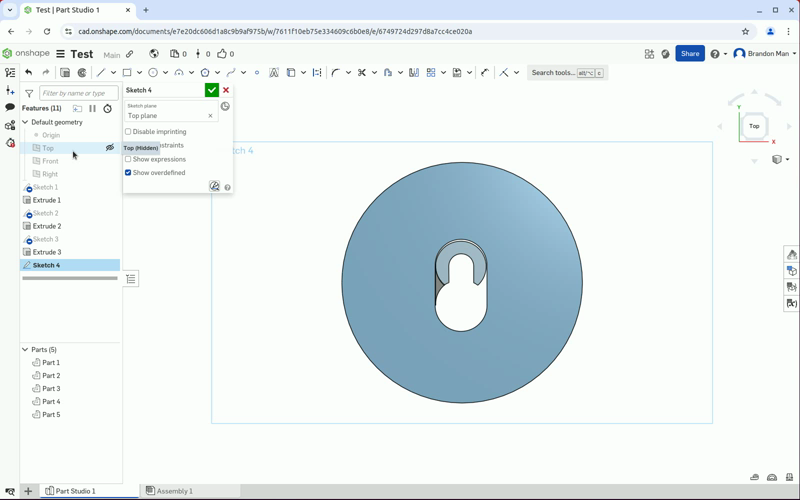
mouse_move(73, 352)
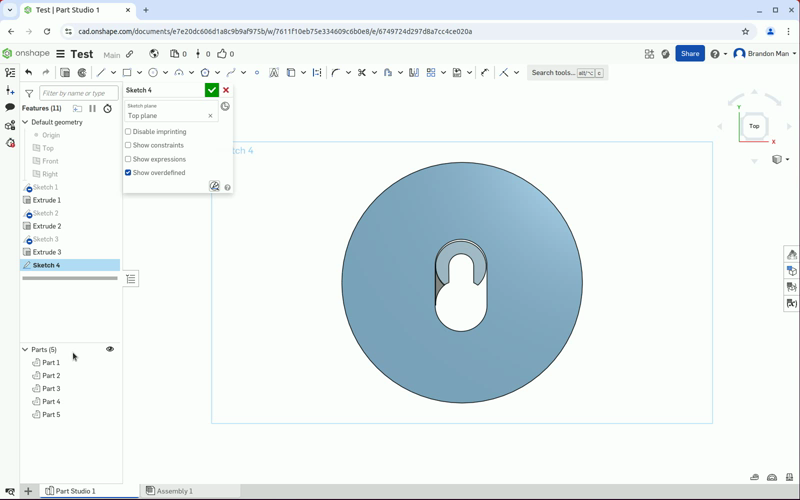
key(y)
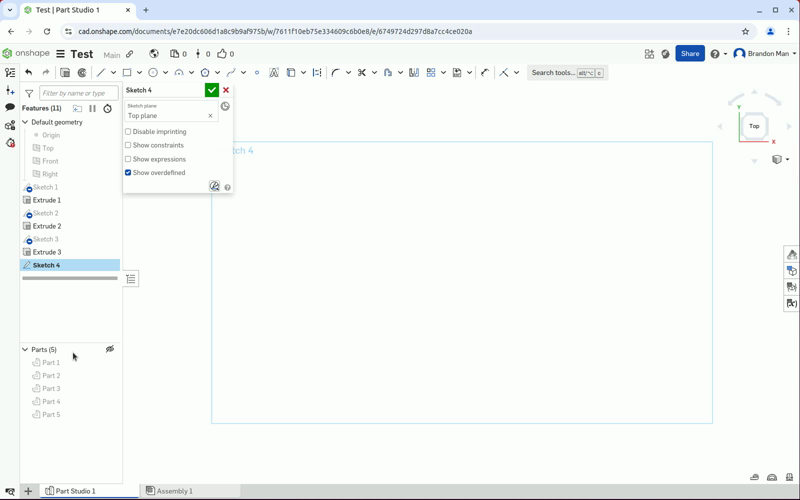
key(a)
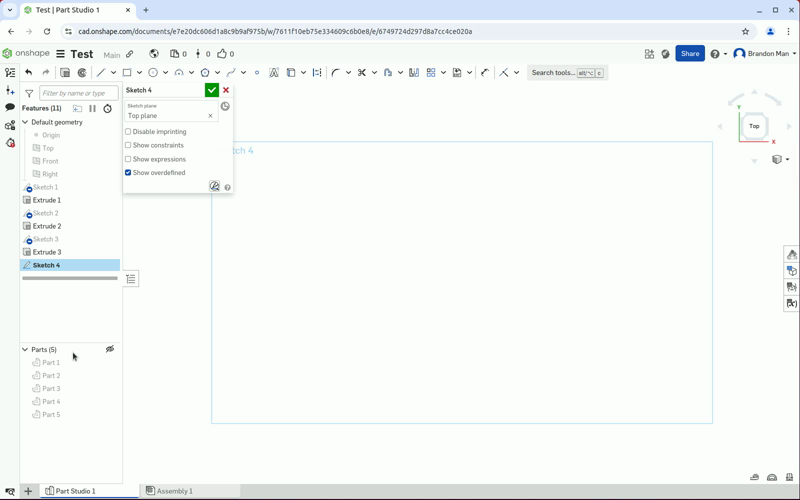
key_down(shift)
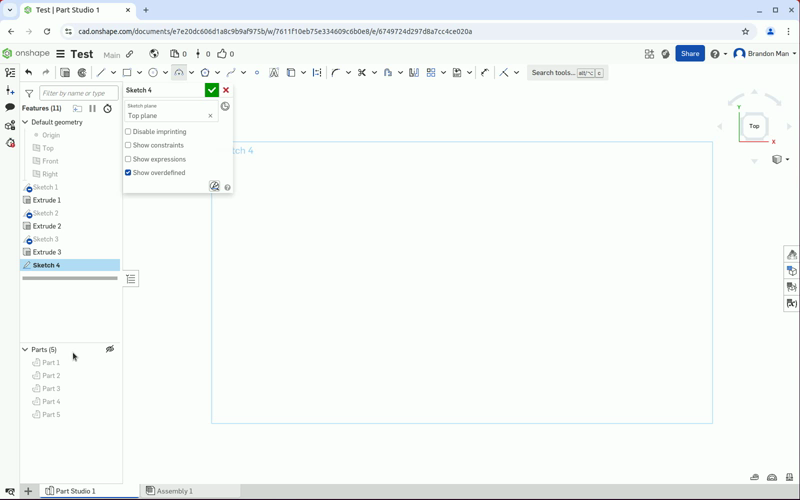
mouse_move(477, 285)
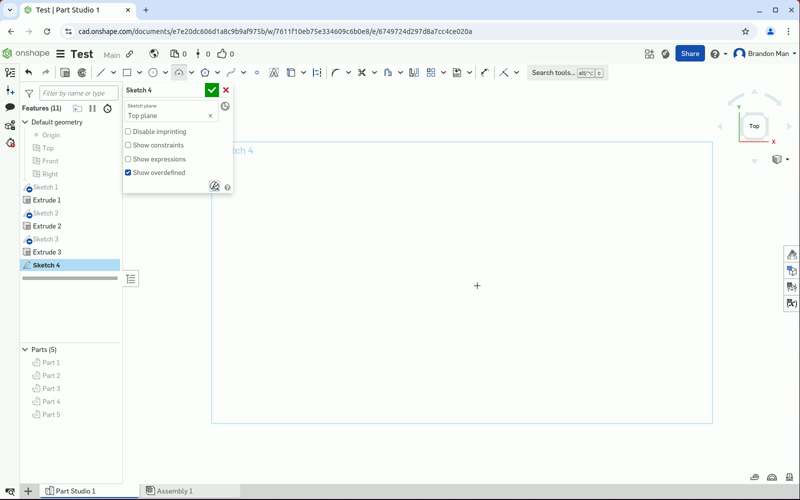
click(477, 285)
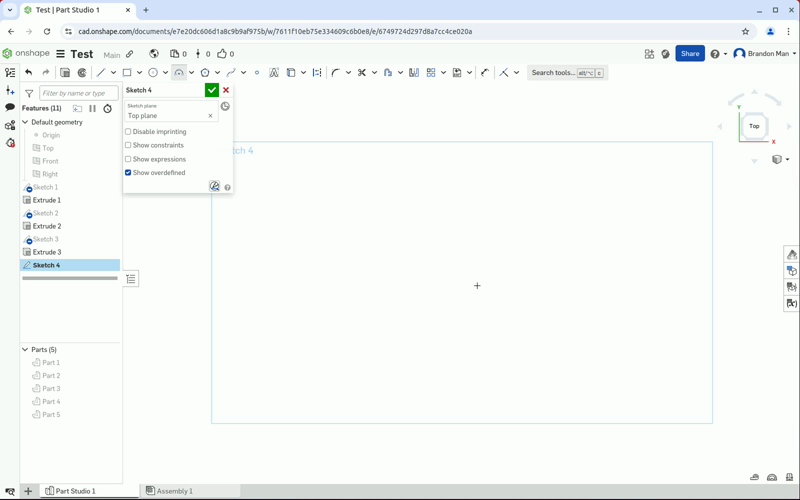
key_up(shift)
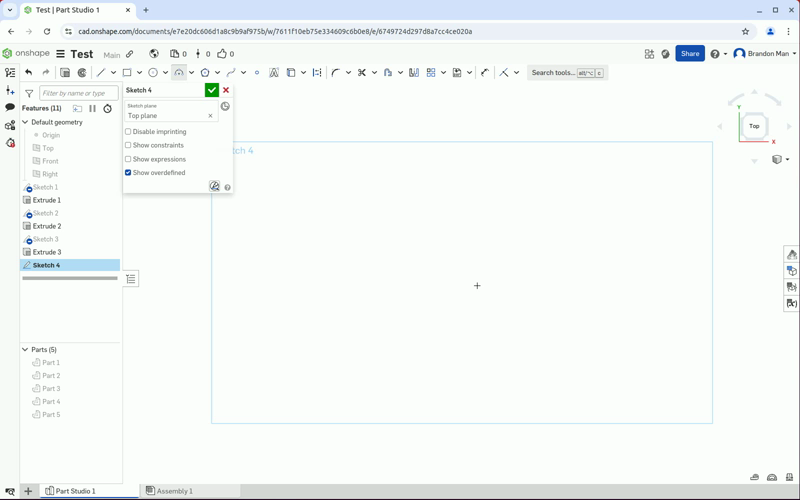
key_down(shift)
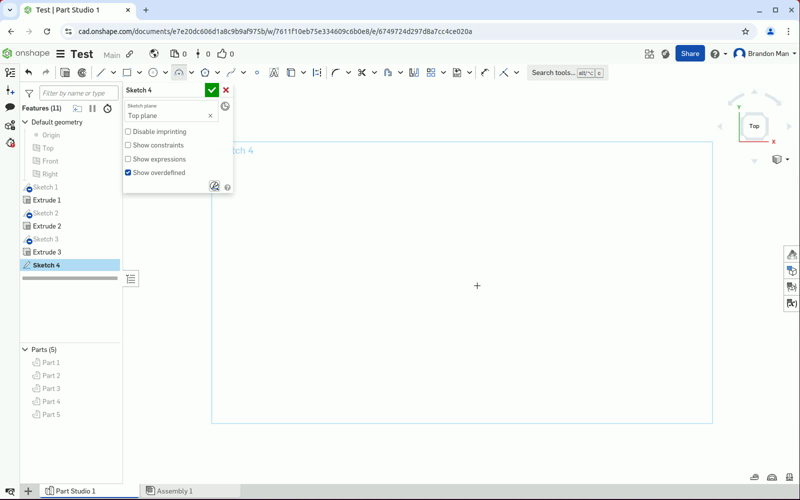
mouse_move(486, 305)
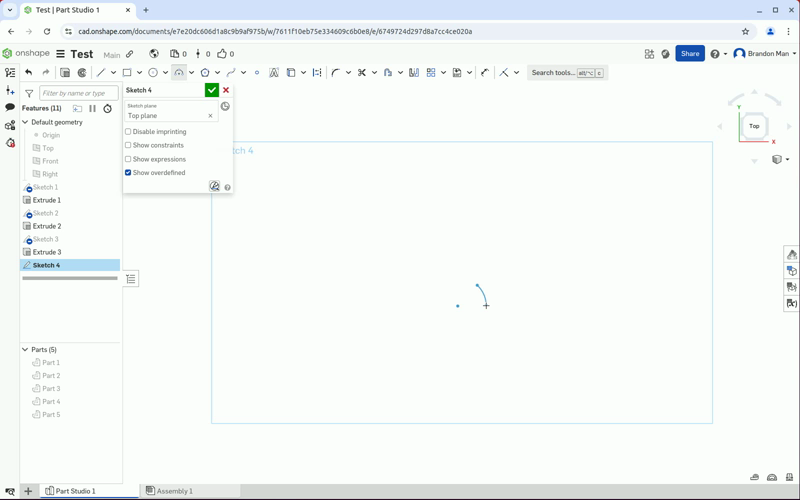
click(486, 305)
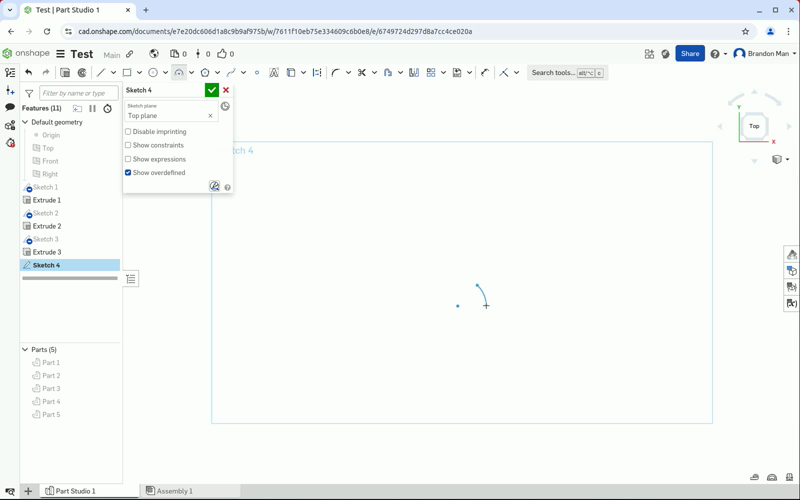
mouse_move(483, 294)
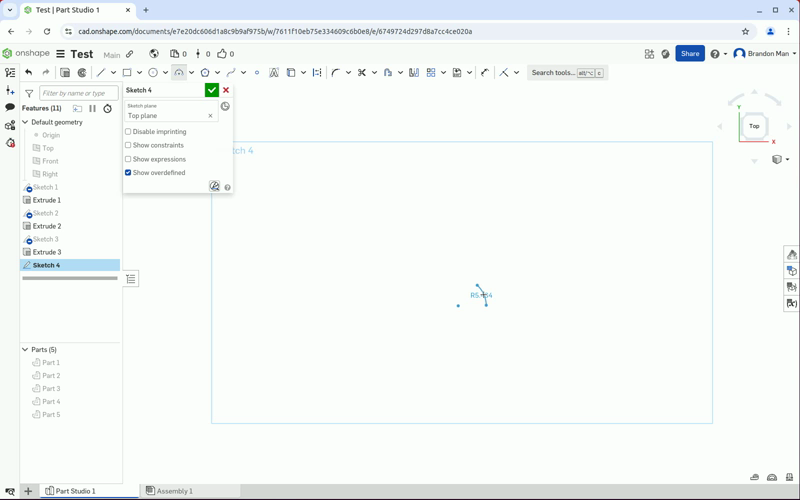
click(483, 294)
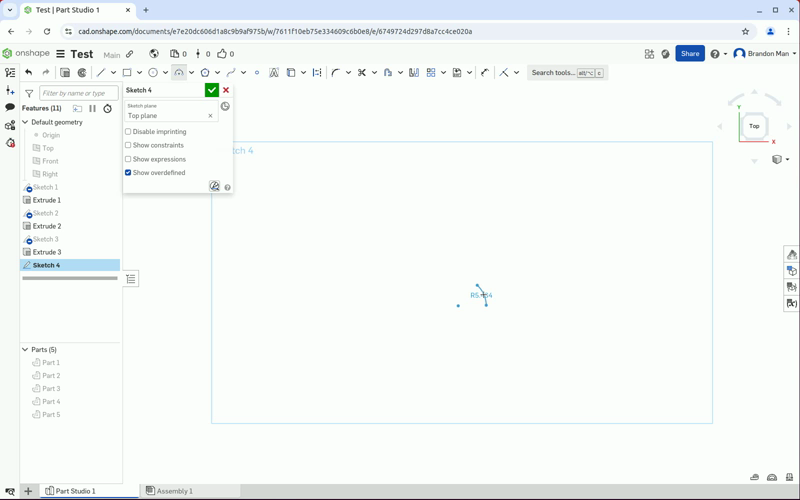
key_up(shift)
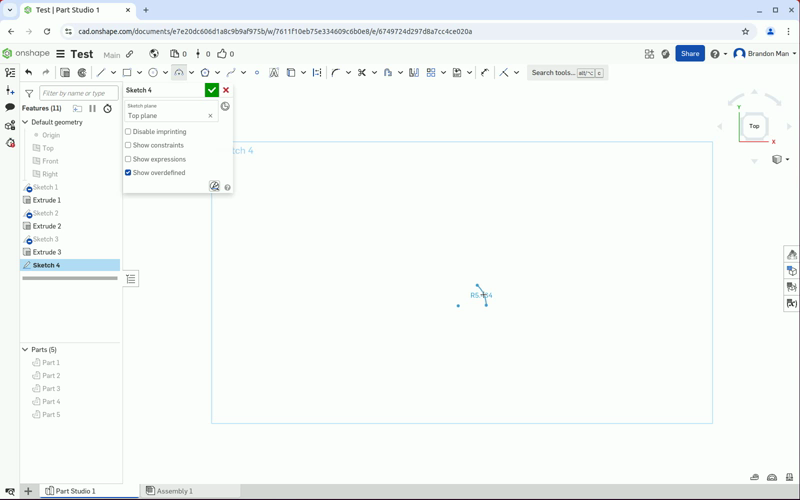
key(esc)
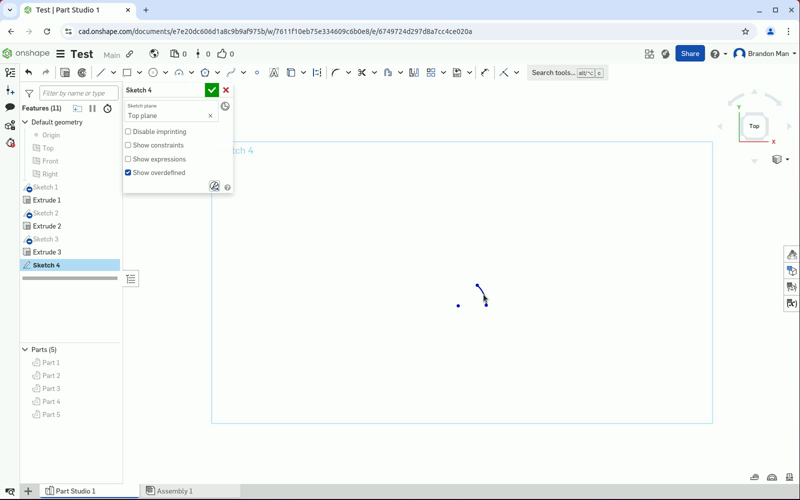
key(l)
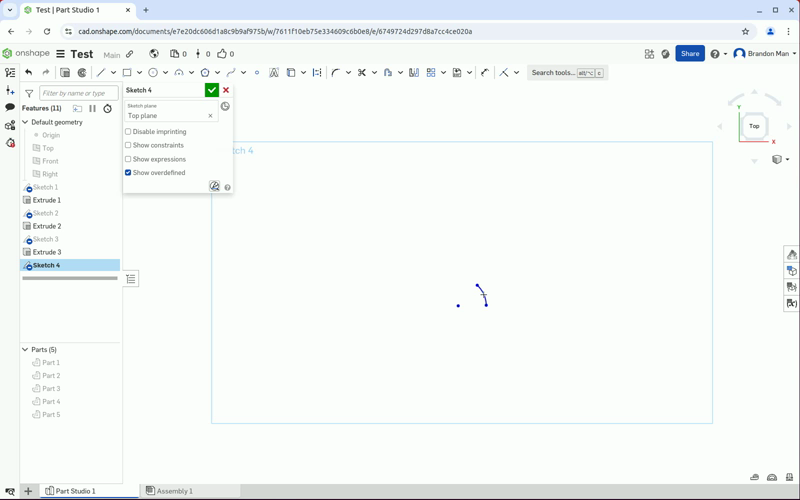
mouse_move(486, 305)
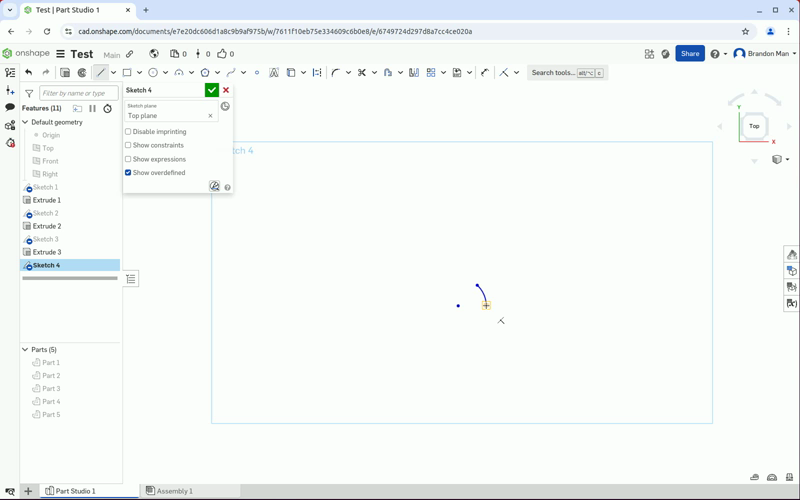
click(486, 305)
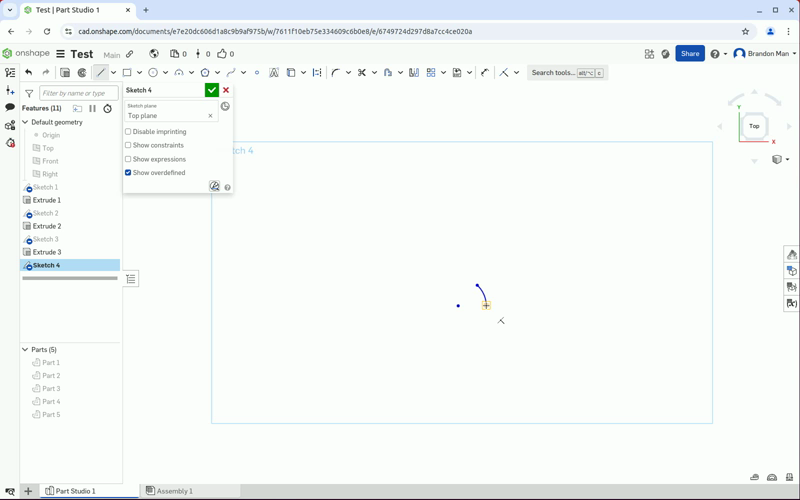
key_down(shift)
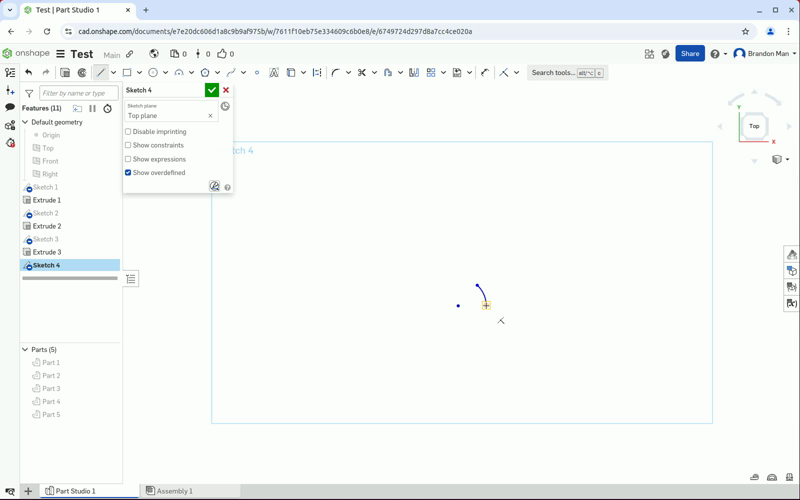
mouse_move(516, 305)
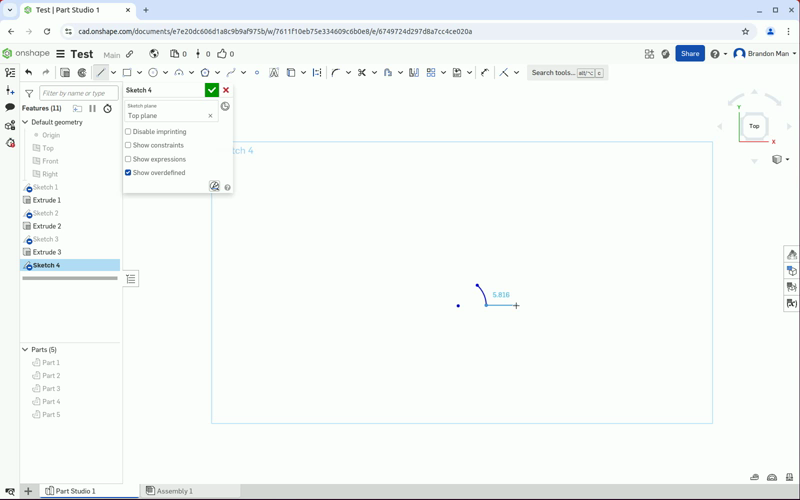
mouse_move(486, 265)
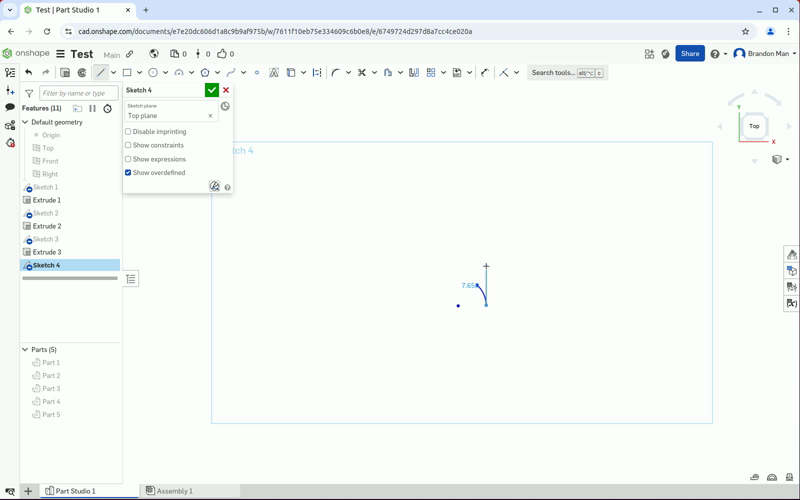
click(486, 265)
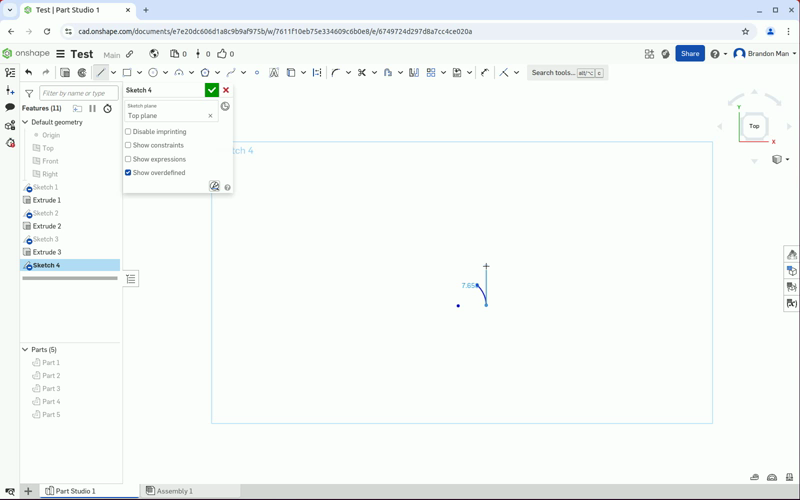
key_up(shift)
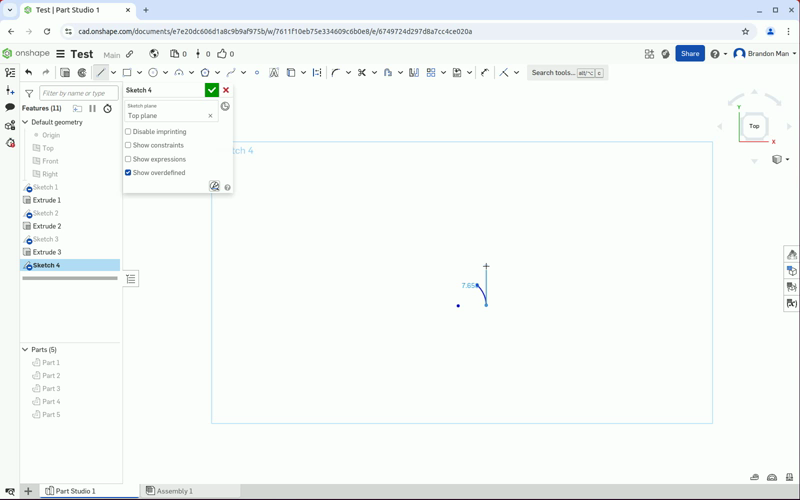
key(esc)
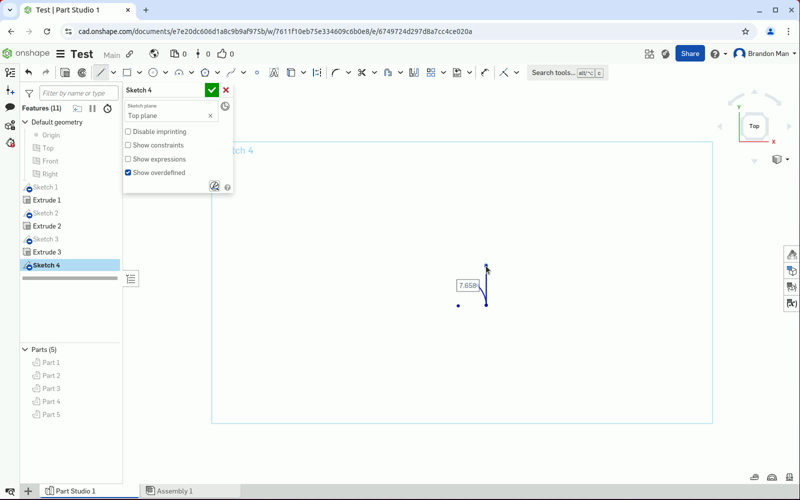
key(a)
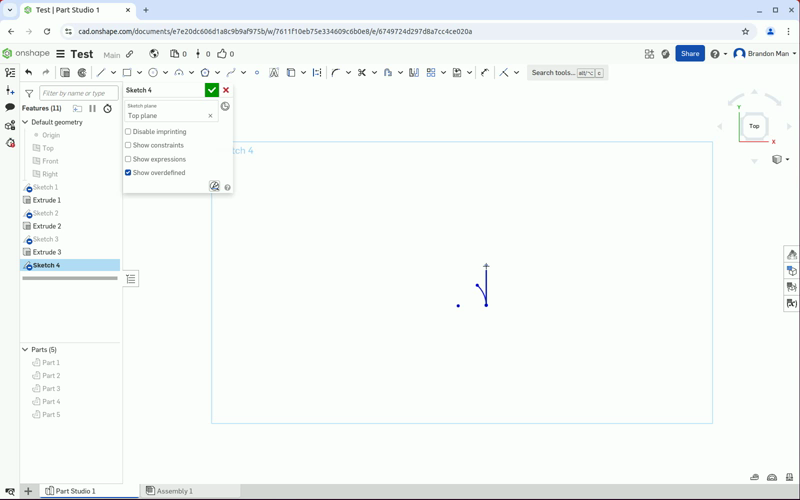
mouse_move(486, 265)
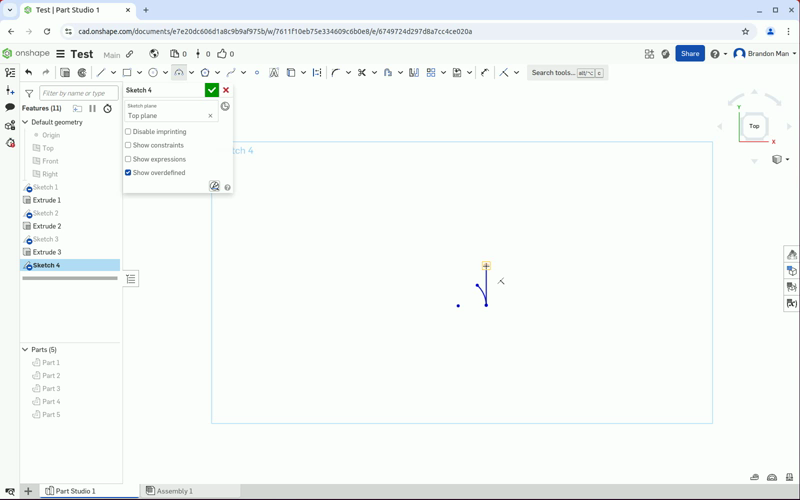
click(486, 265)
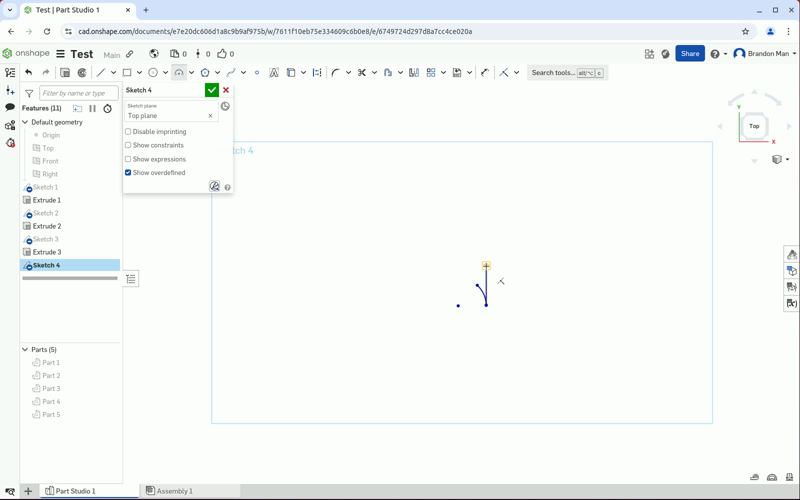
mouse_move(477, 285)
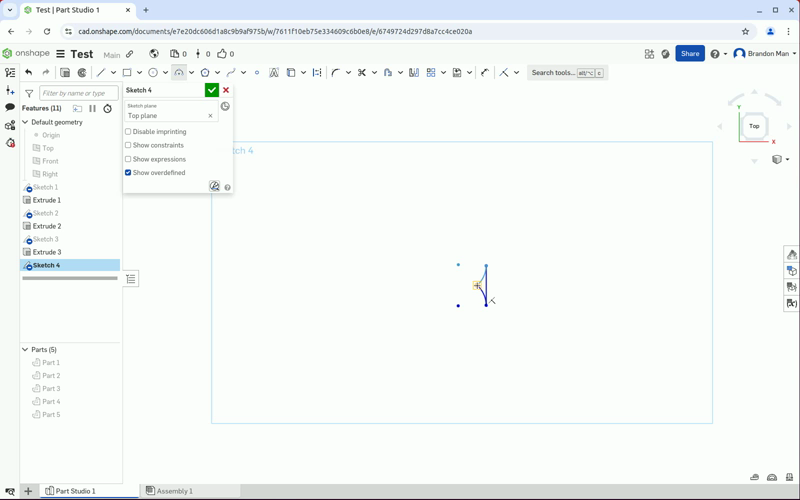
click(477, 285)
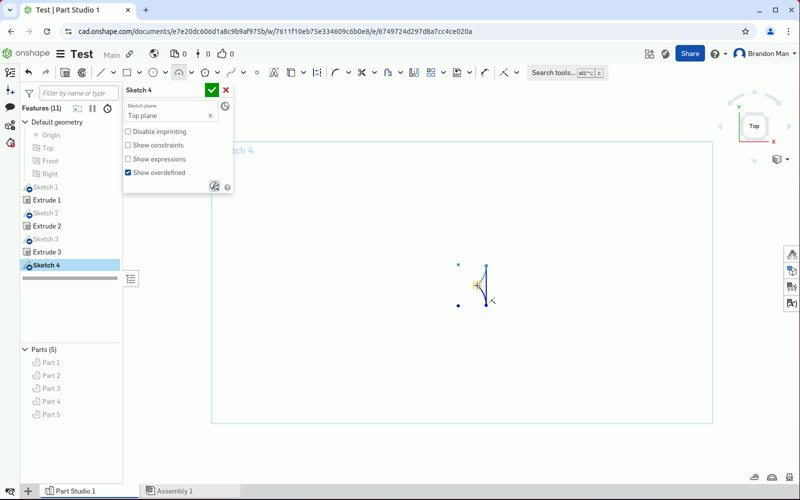
key_down(shift)
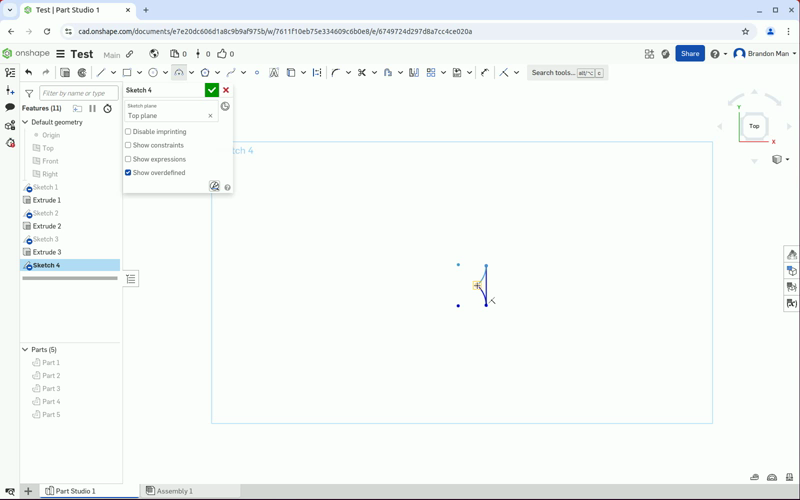
mouse_move(483, 276)
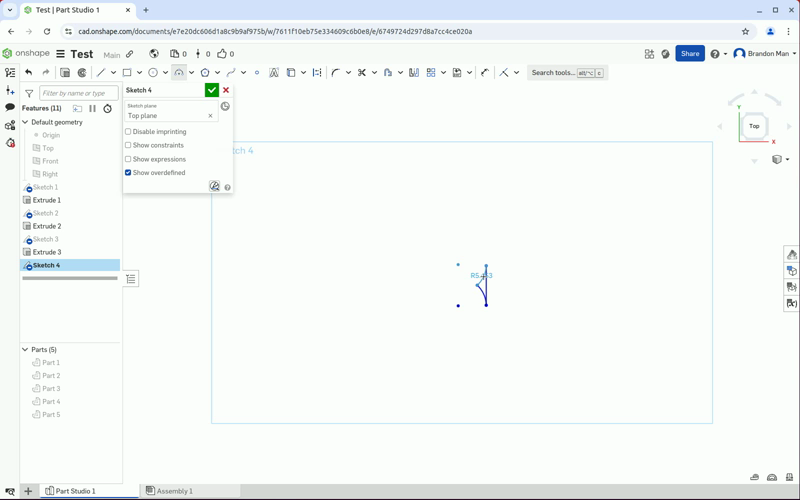
click(483, 276)
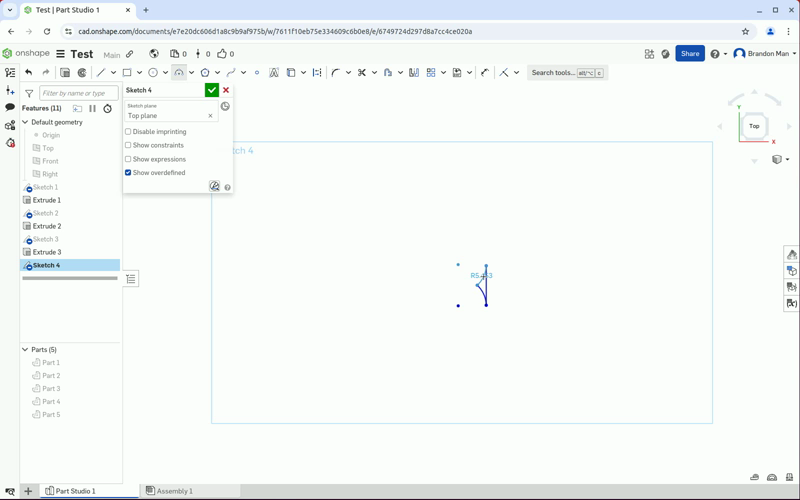
key_up(shift)
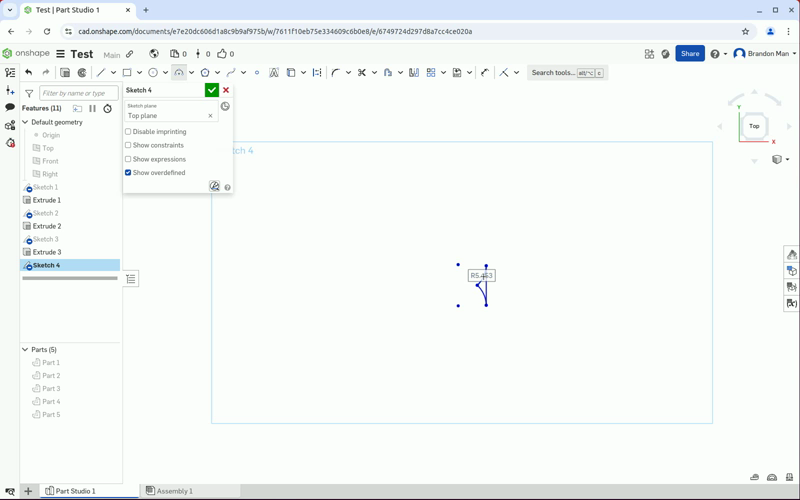
key(esc)
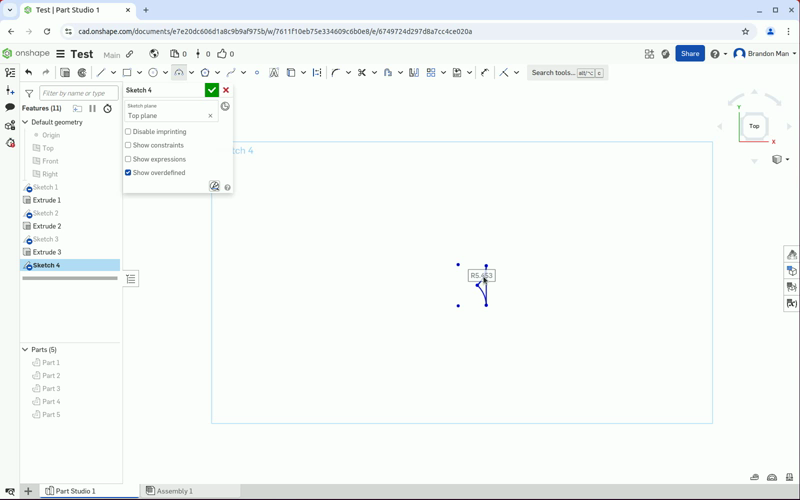
mouse_move(482, 297)
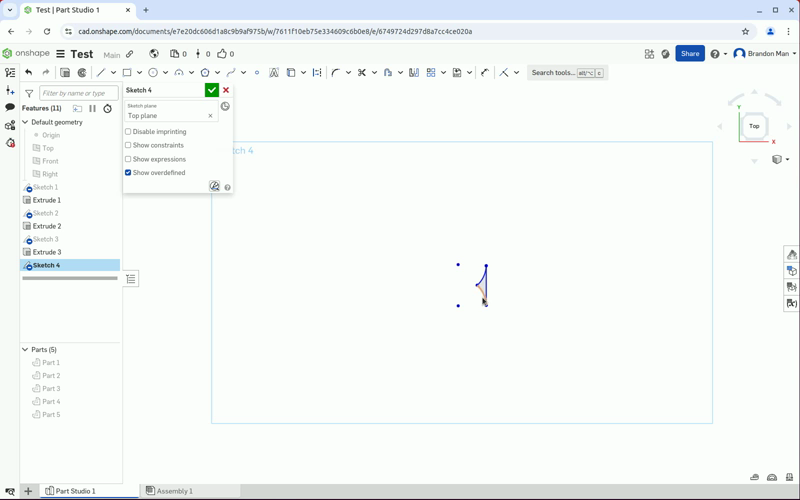
scroll(6)
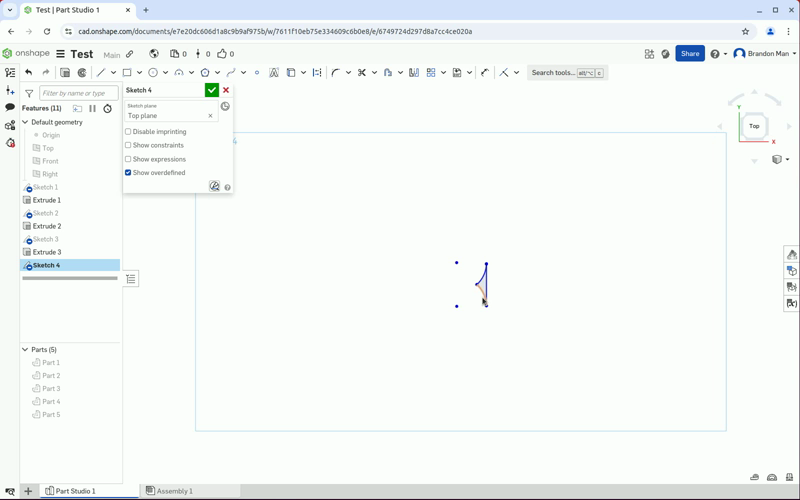
scroll(6)
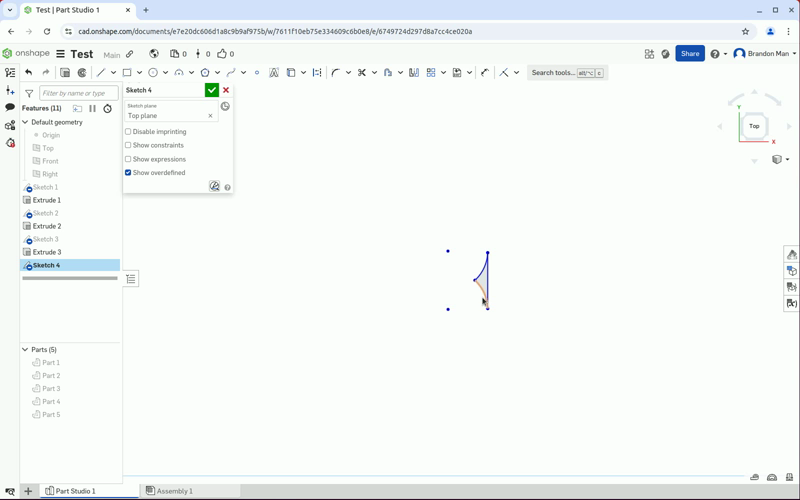
scroll(6)
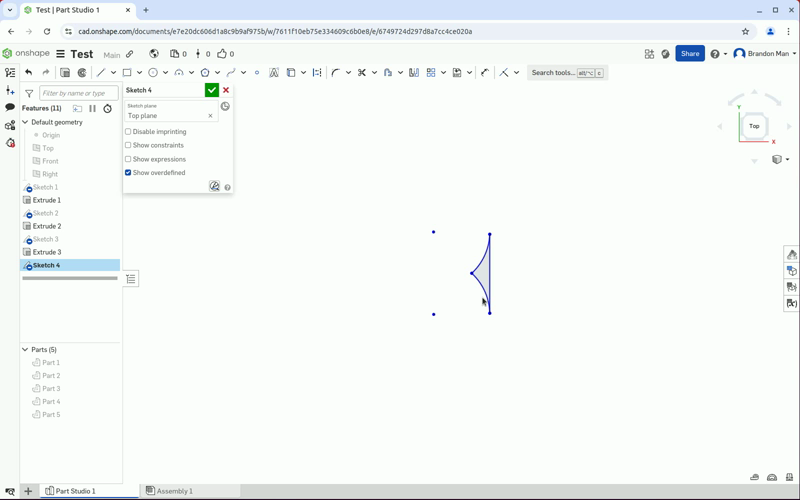
scroll(6)
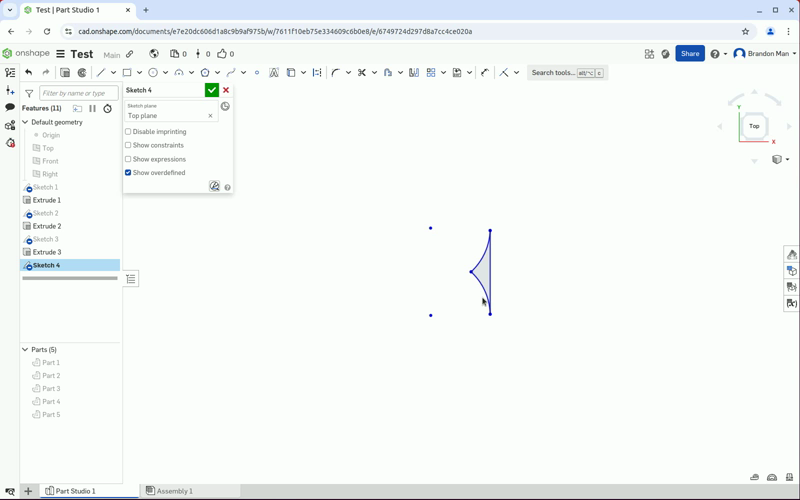
scroll(6)
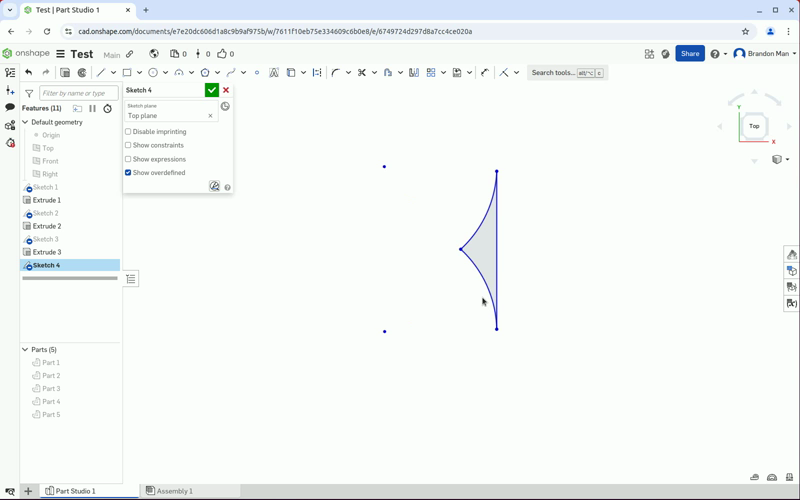
scroll(6)
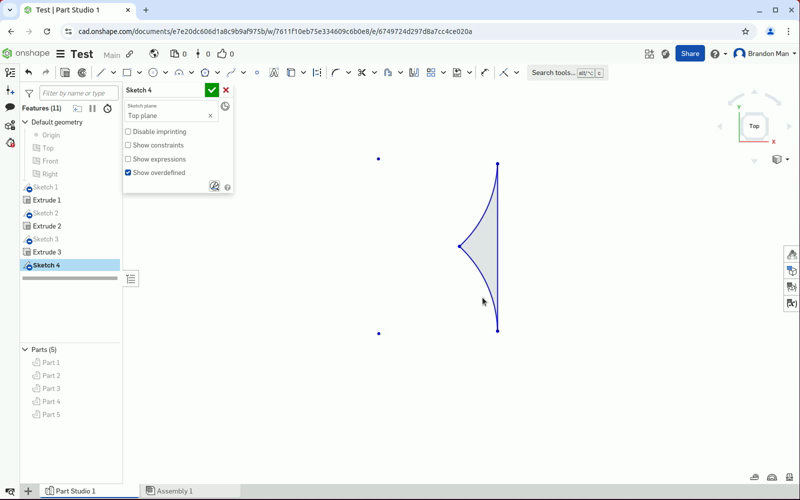
scroll(6)
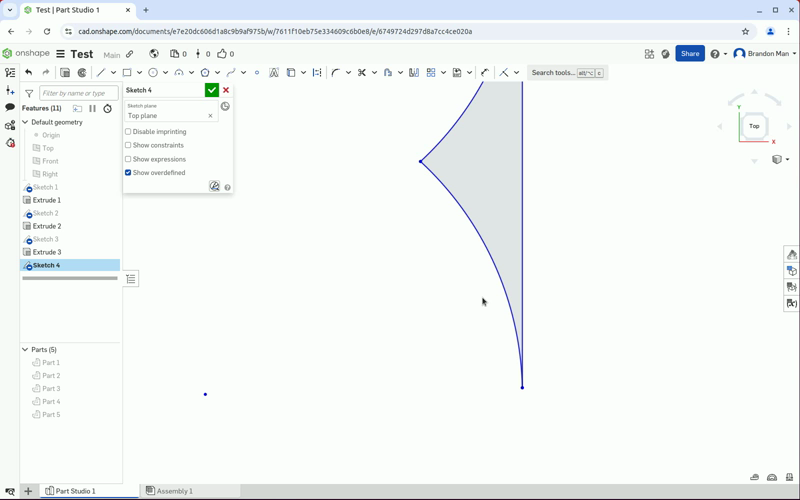
click(482, 297)
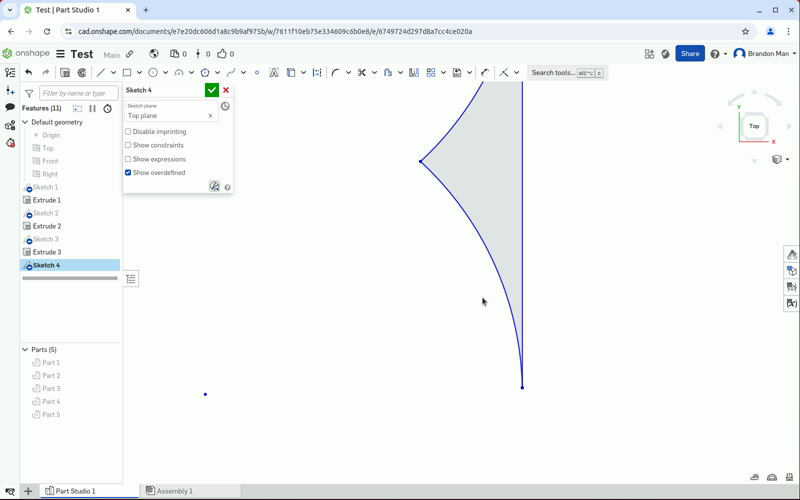
scroll(-6)
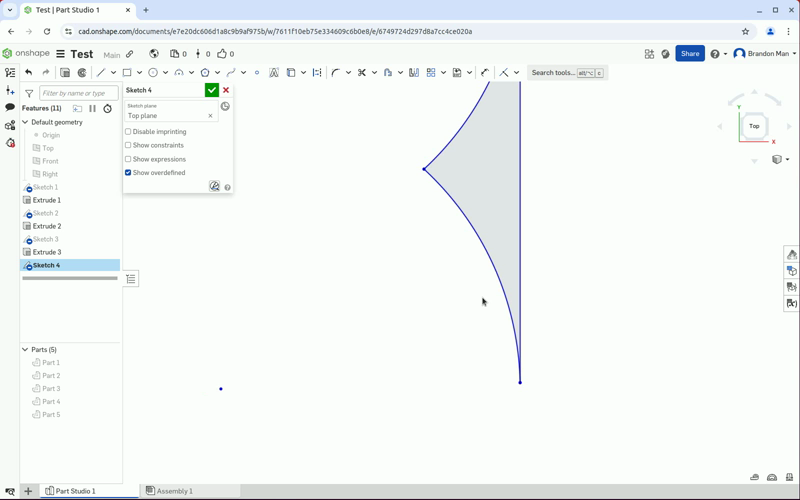
scroll(-6)
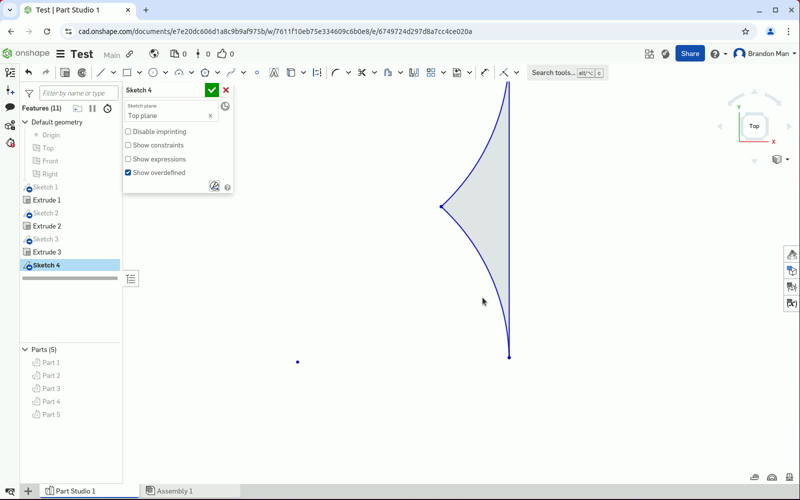
scroll(-6)
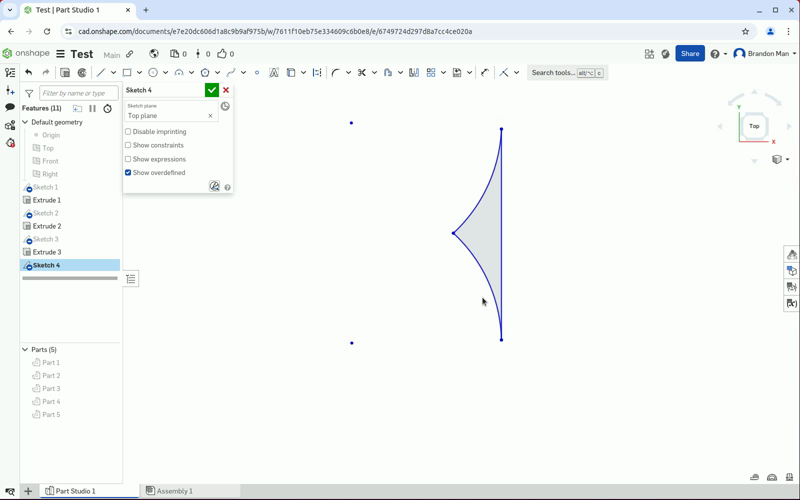
scroll(-6)
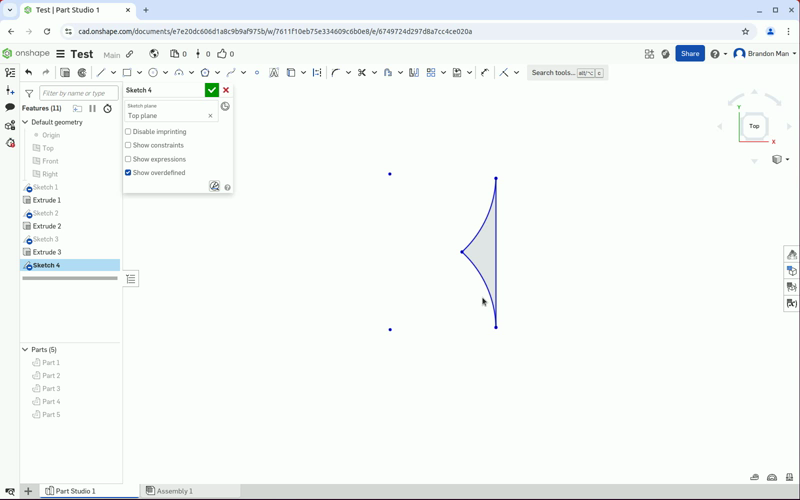
scroll(-6)
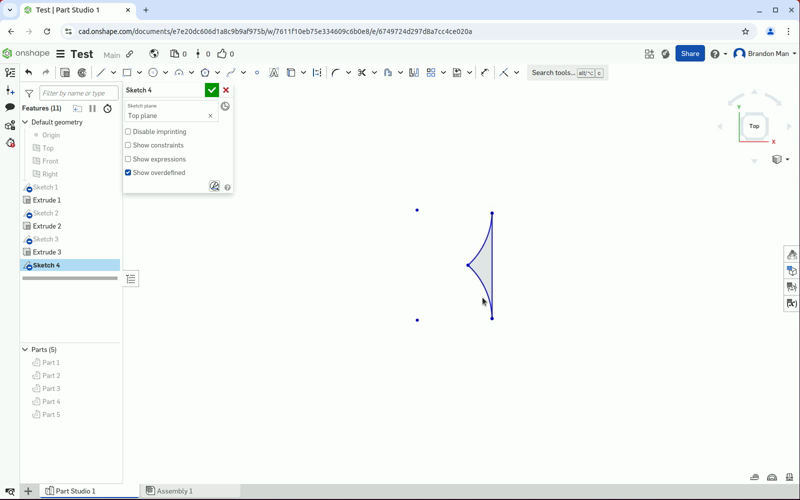
scroll(-6)
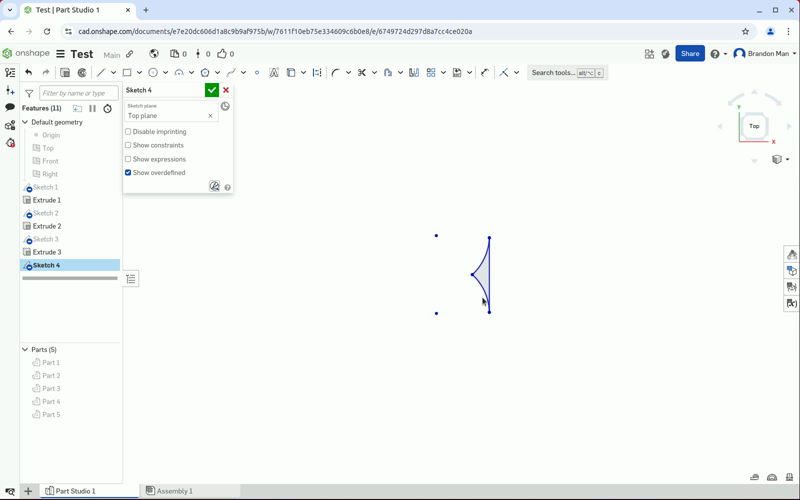
scroll(-6)
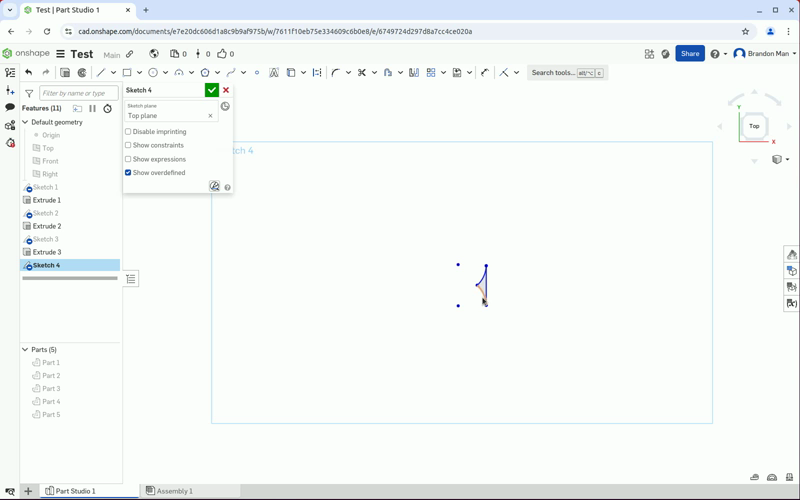
mouse_move(73, 352)
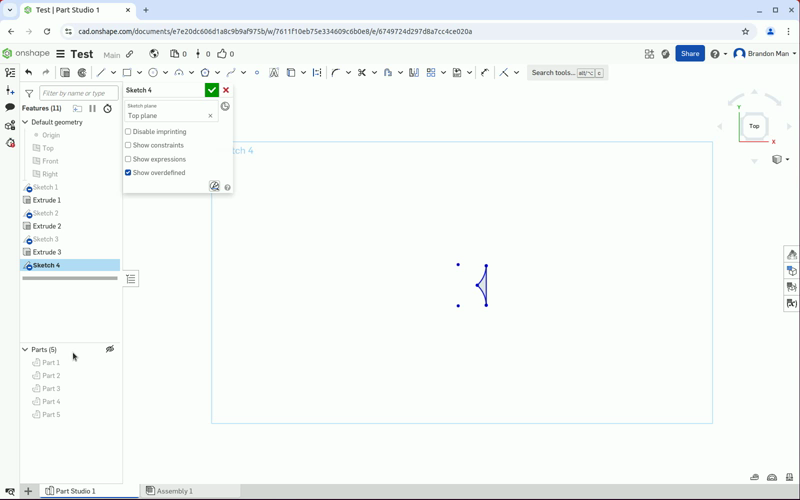
key(shift+y)
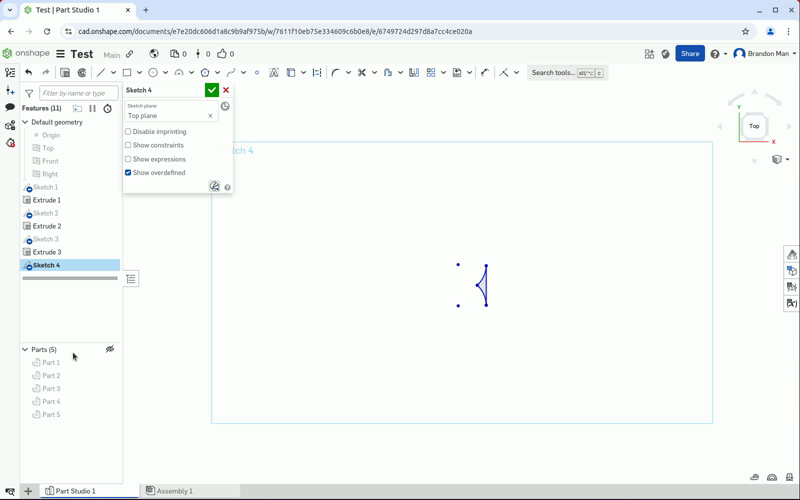
key(shift+e)
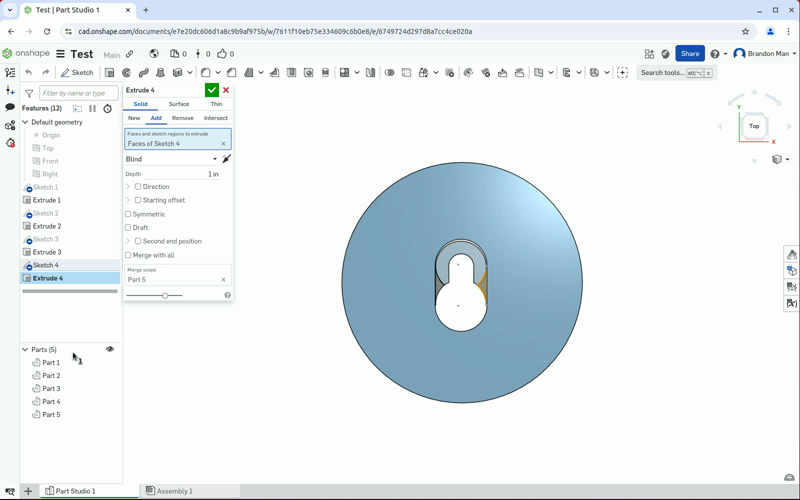
mouse_move(143, 106)
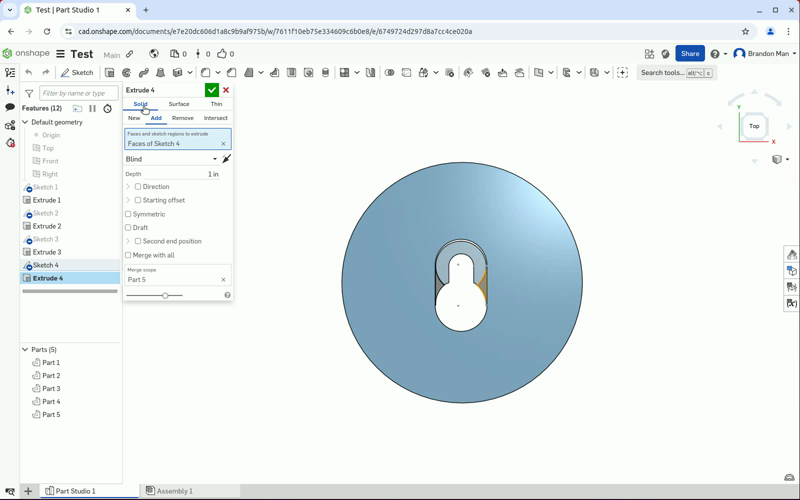
click(143, 106)
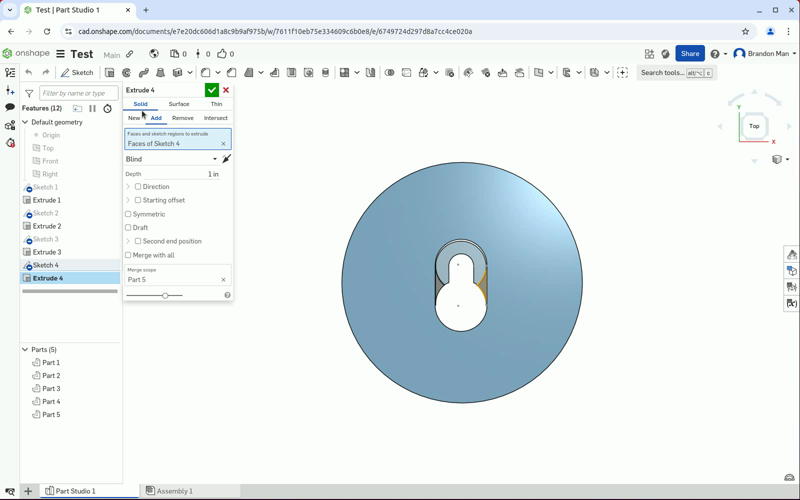
mouse_move(137, 120)
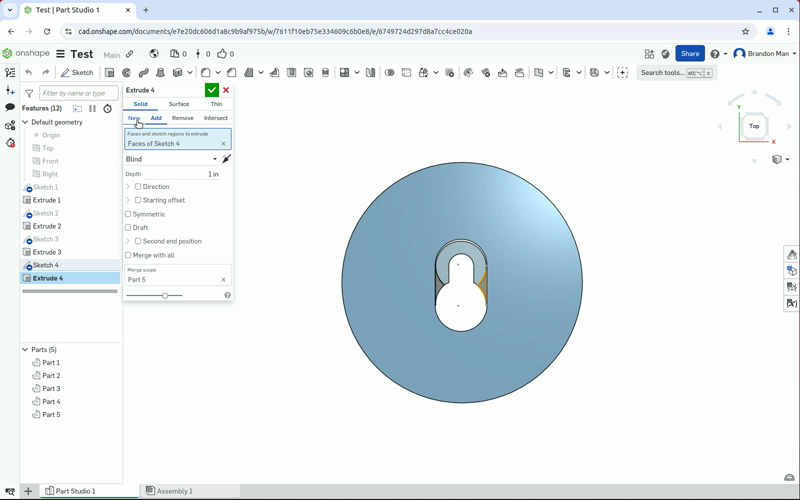
click(137, 120)
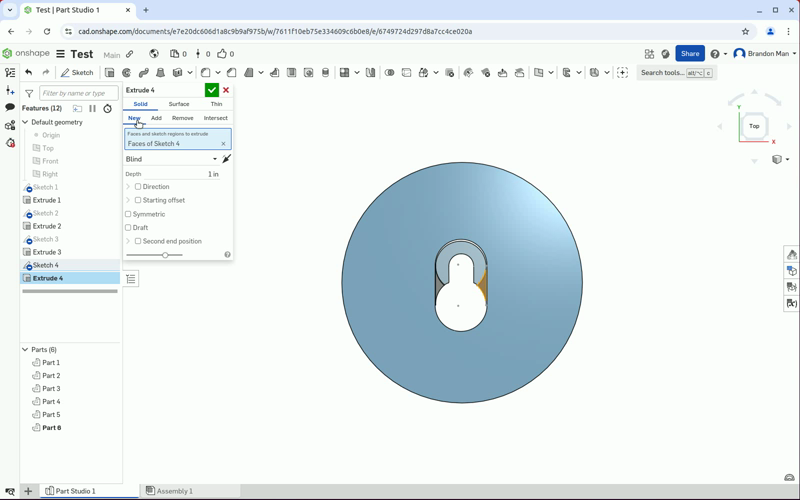
key(tab, 4)
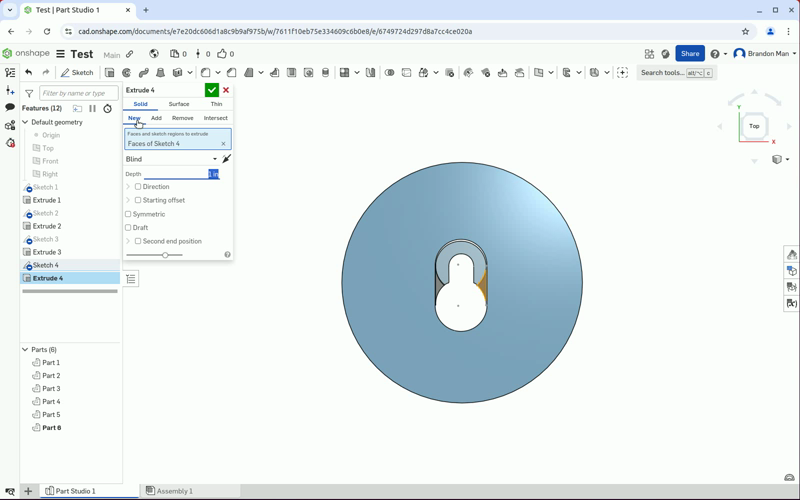
text(2.166)
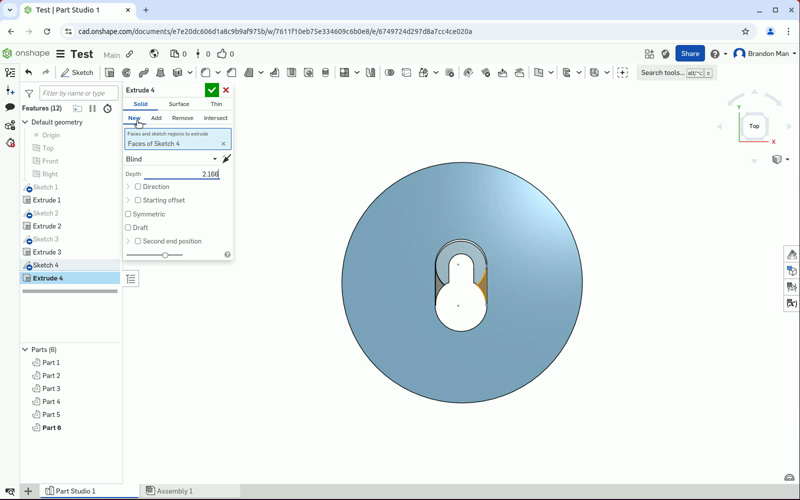
key(enter)
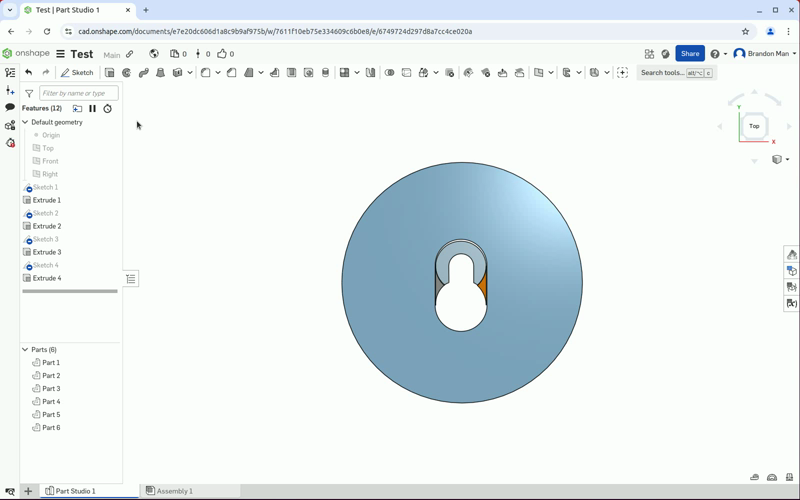
key(shift+h)
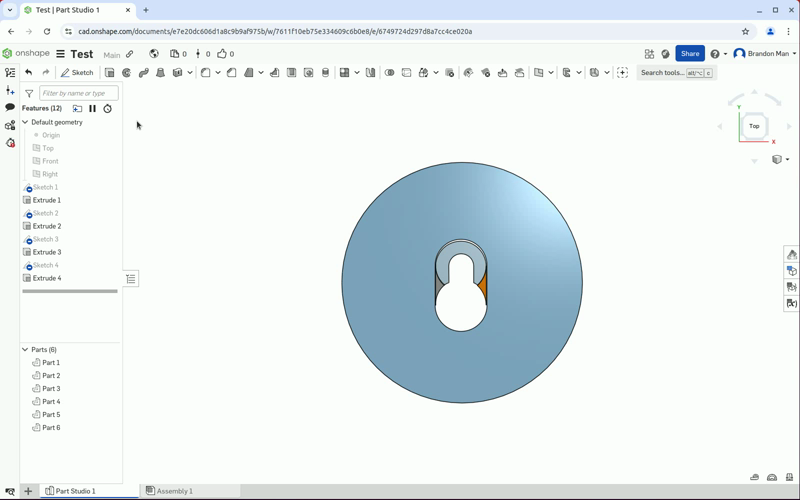
key(shift+h)
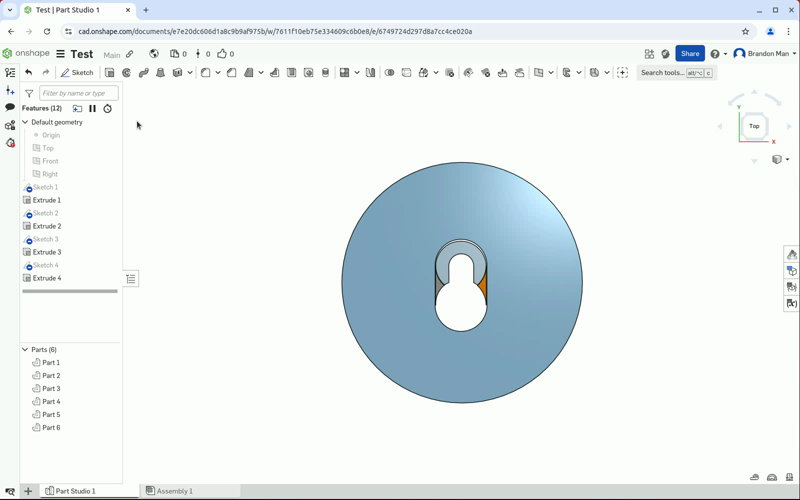
mouse_move(73, 189)
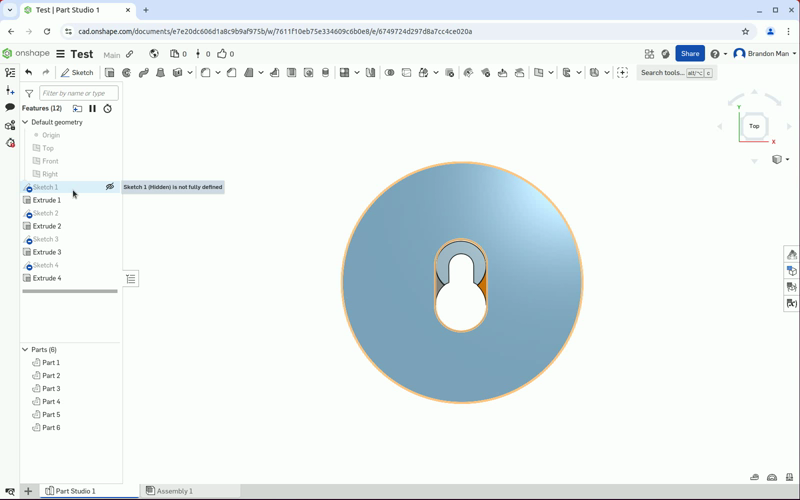
click(73, 189)
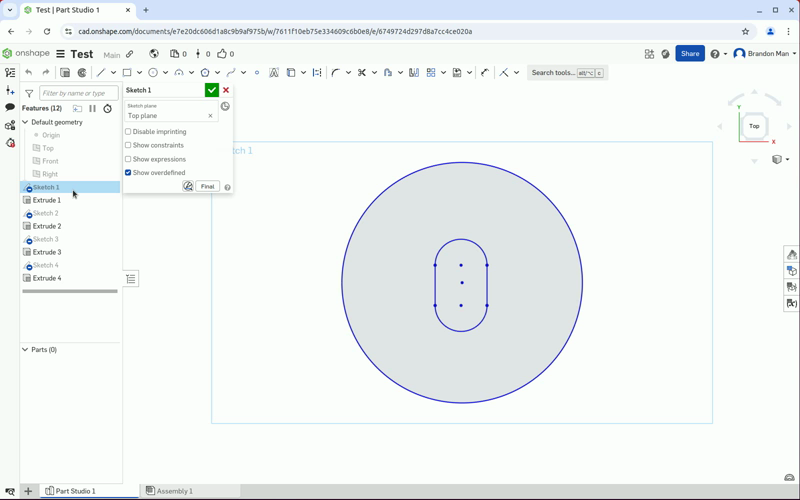
mouse_move(229, 92)
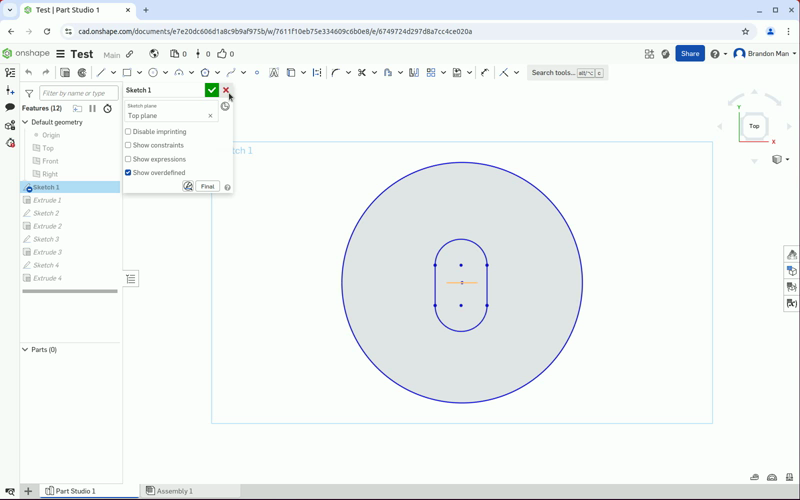
click(229, 92)
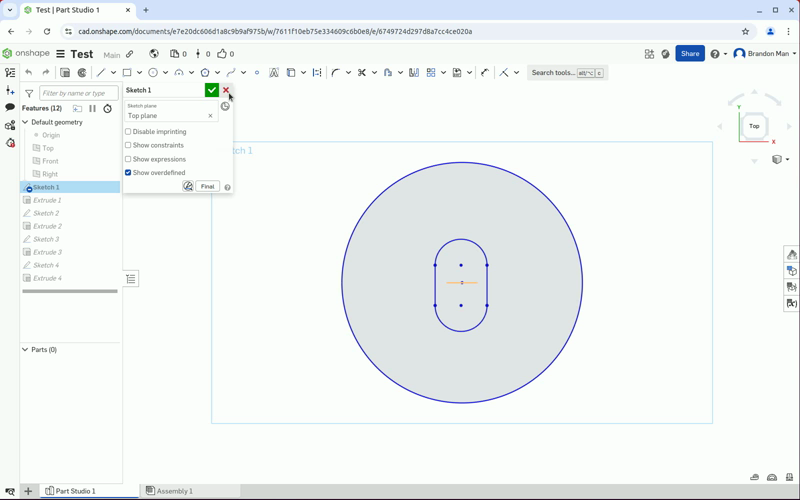
key(shift+s)
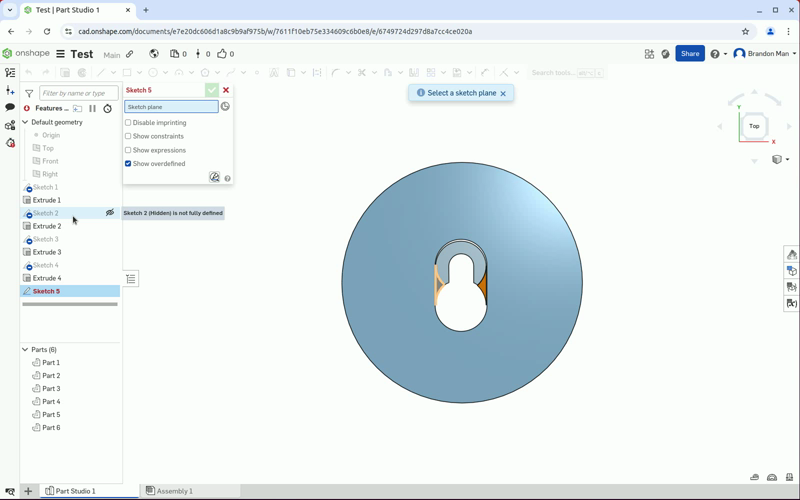
scroll(3)
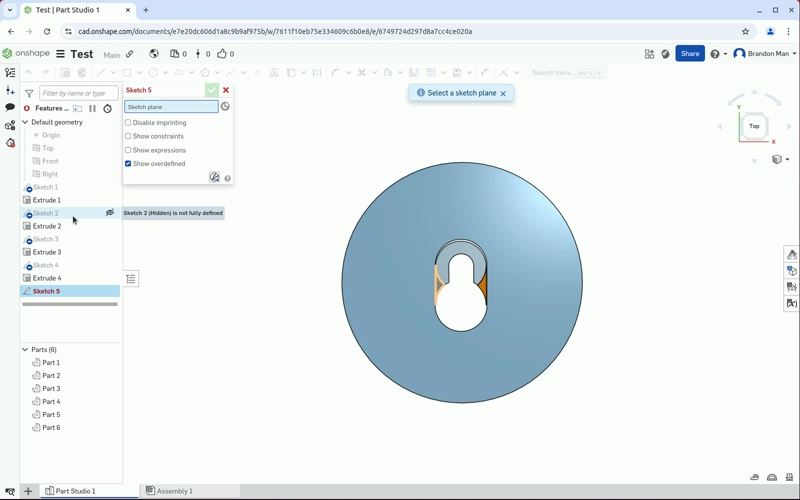
mouse_move(73, 150)
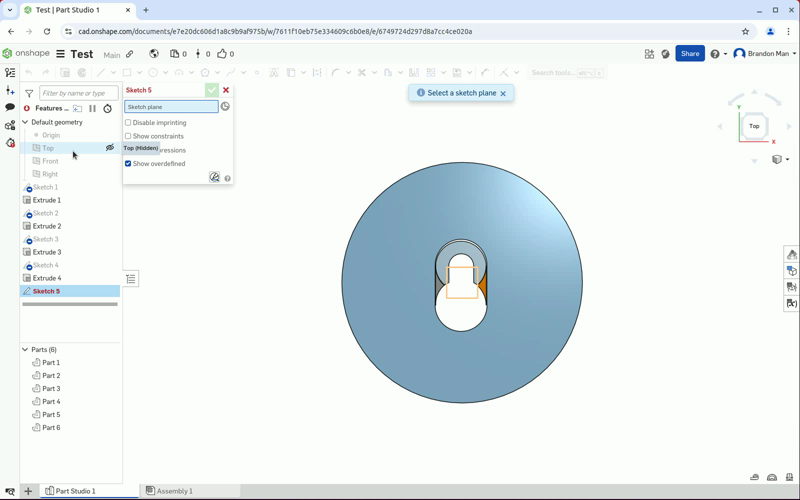
click(73, 150)
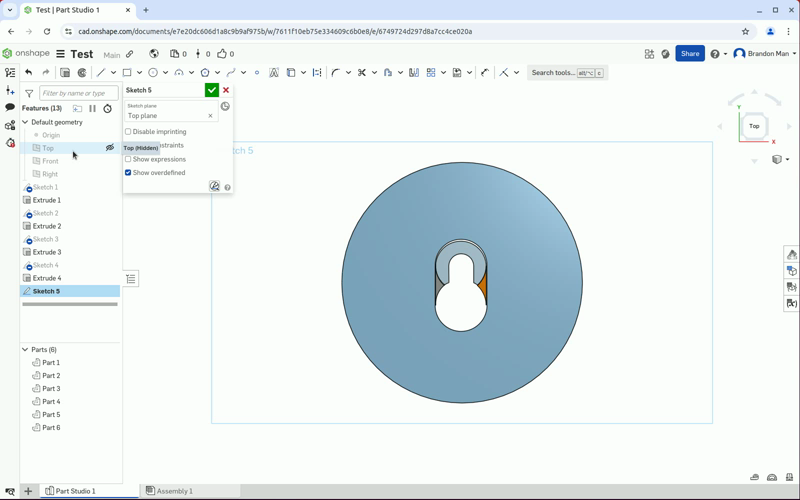
mouse_move(73, 352)
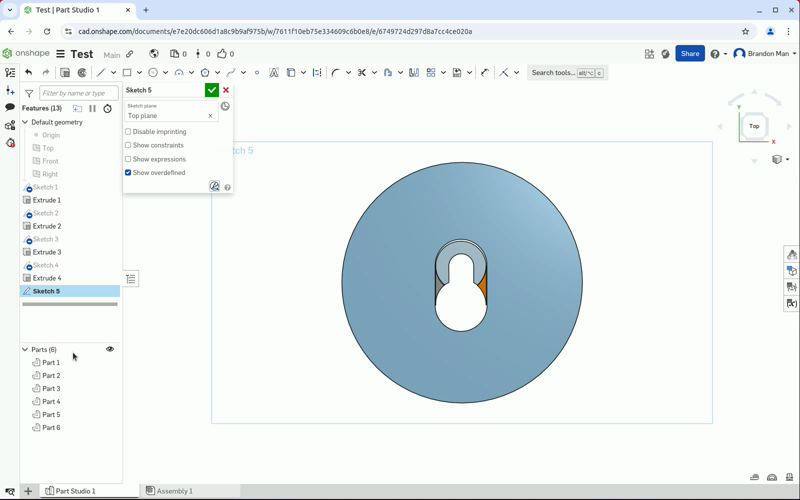
key(y)
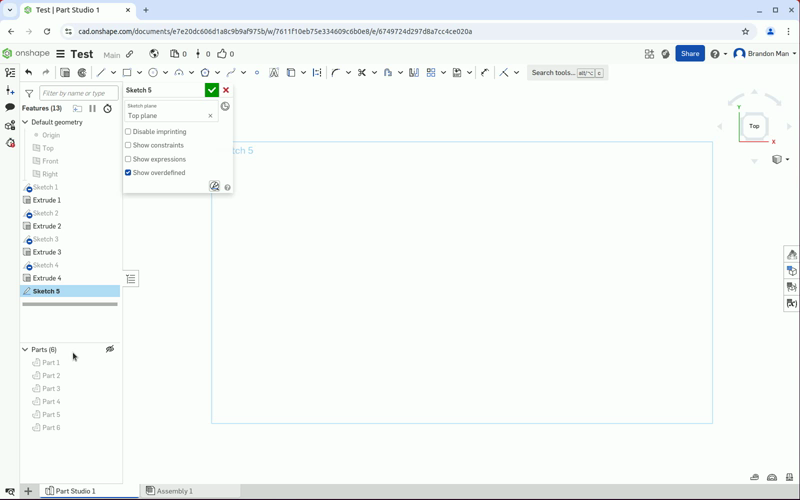
key(c)
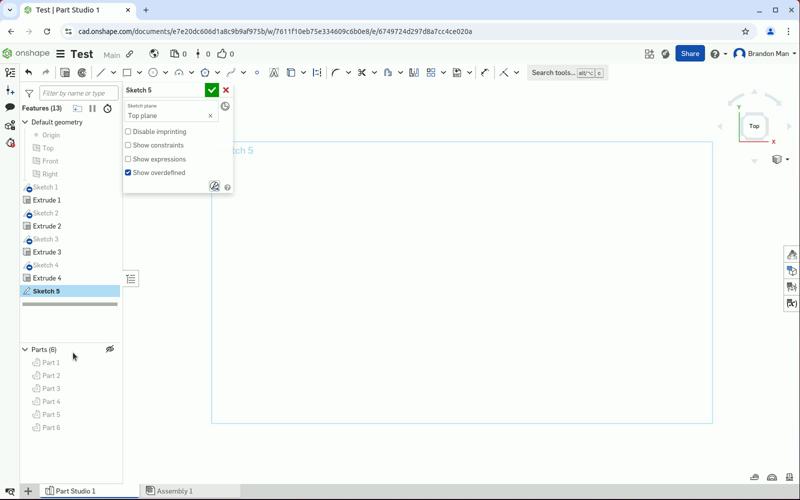
key_down(shift)
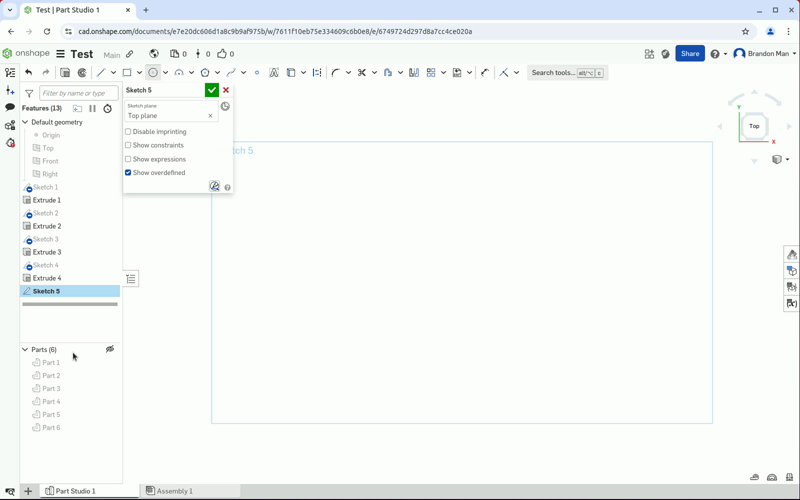
mouse_move(461, 282)
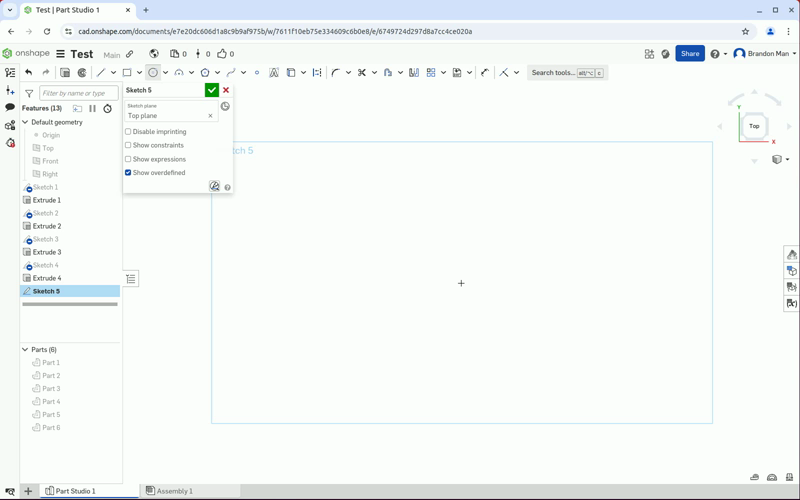
click(461, 282)
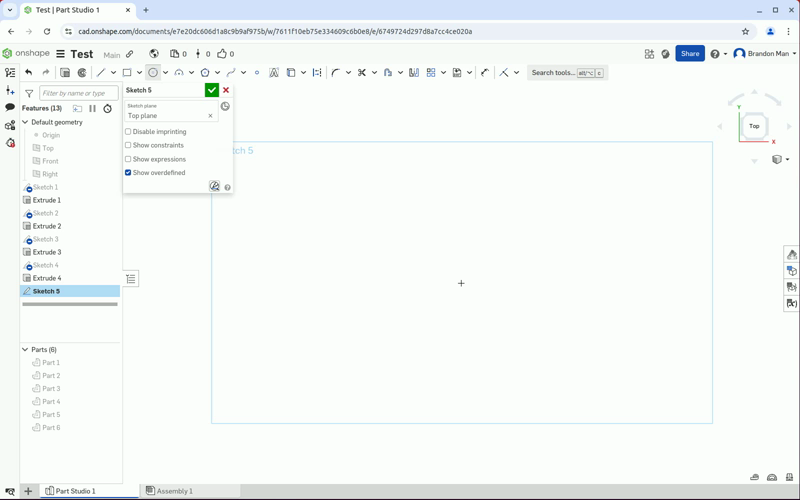
key_up(shift)
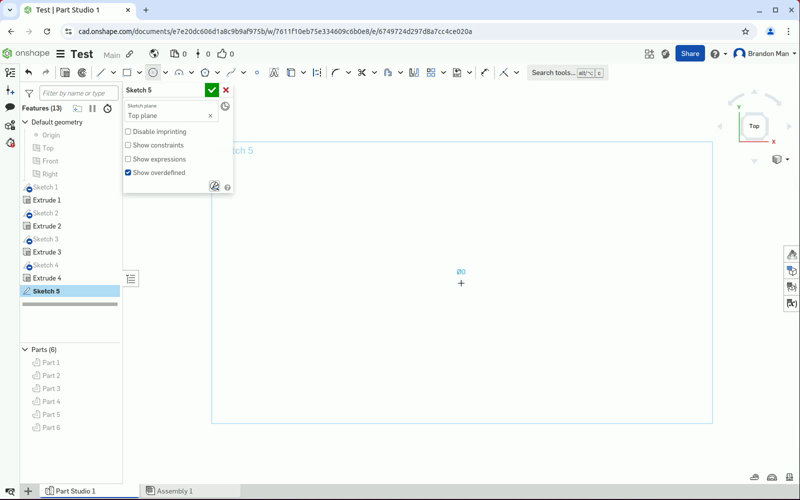
mouse_move(574, 282)
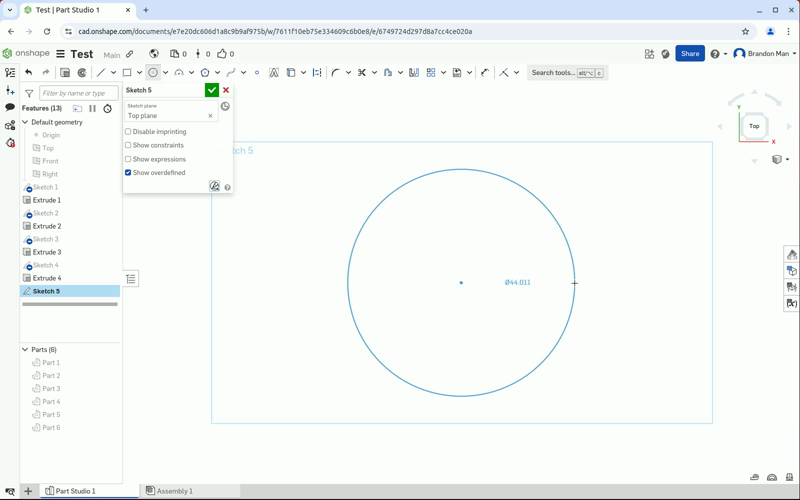
click(574, 282)
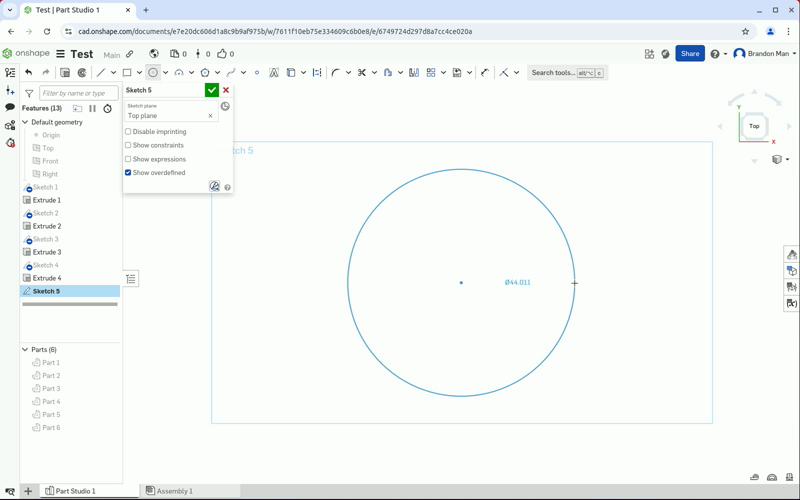
key(esc)
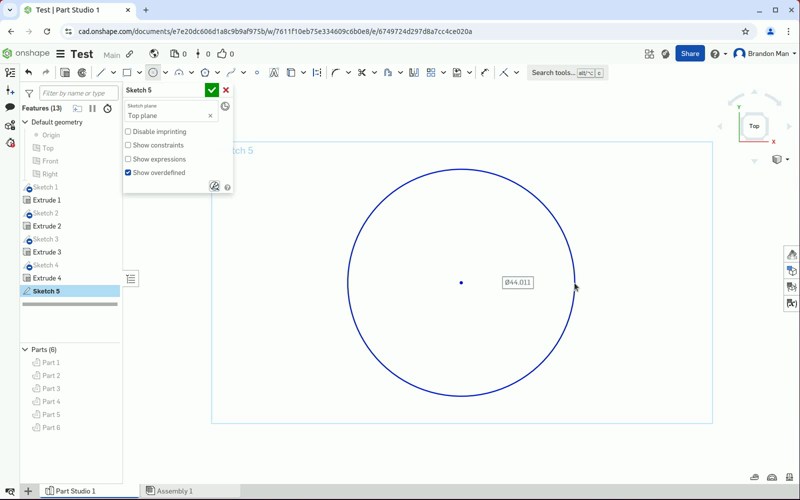
key(a)
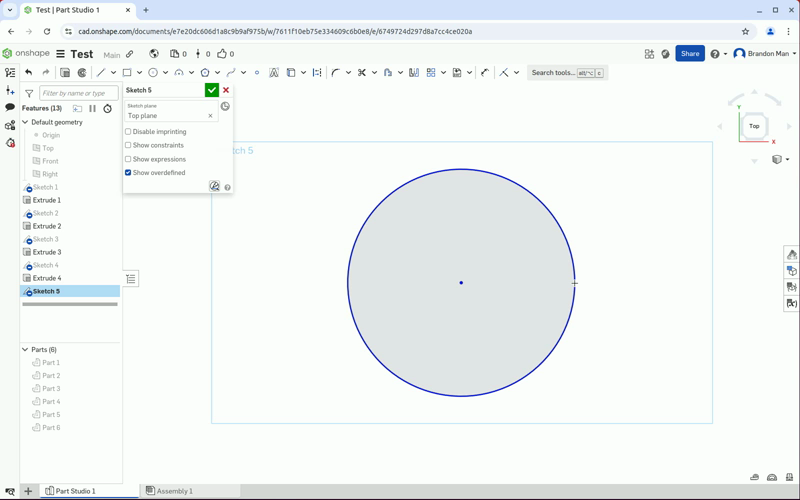
key_down(shift)
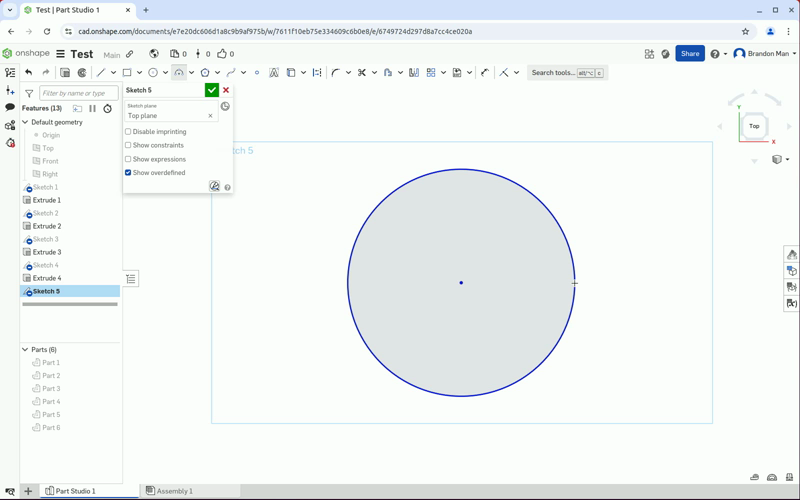
mouse_move(435, 304)
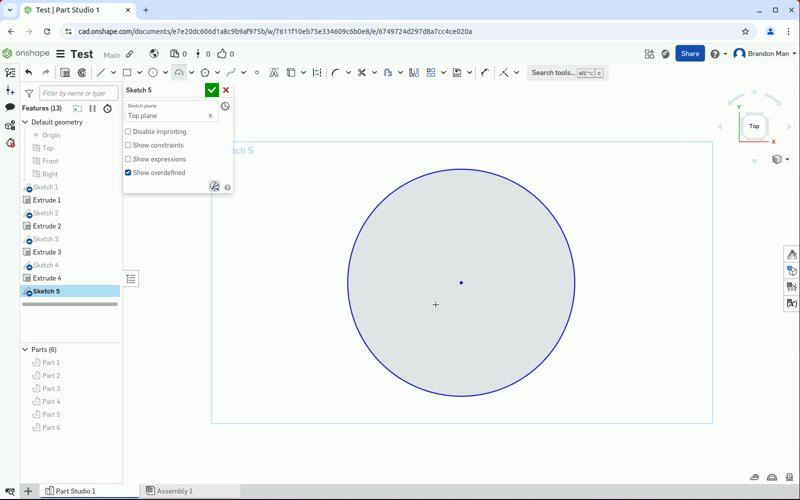
click(435, 304)
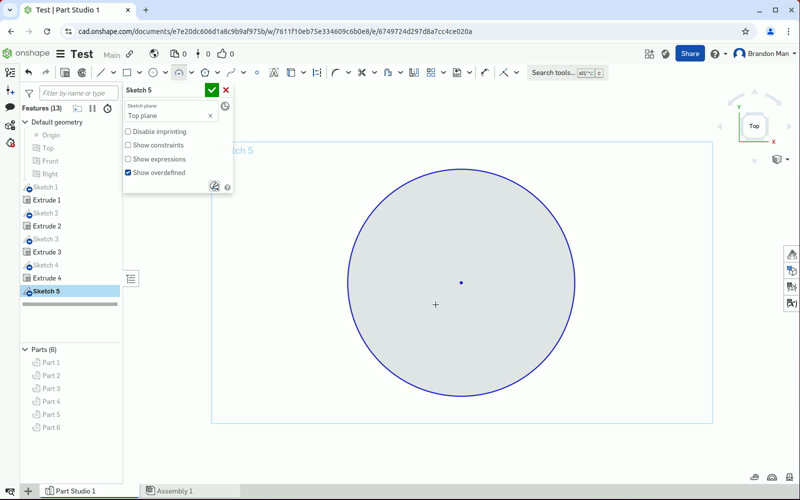
key_up(shift)
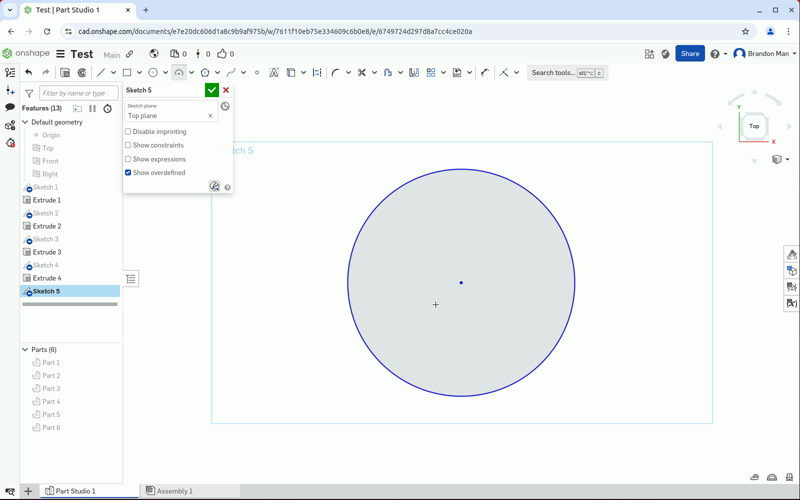
key_down(shift)
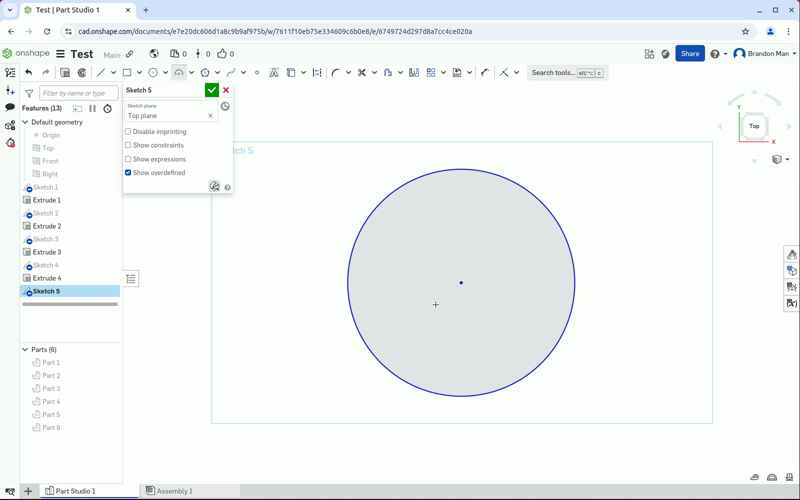
mouse_move(484, 304)
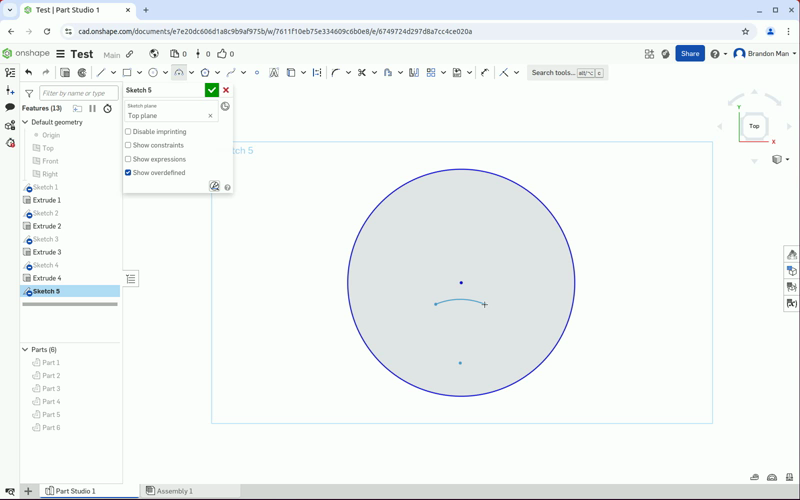
click(484, 304)
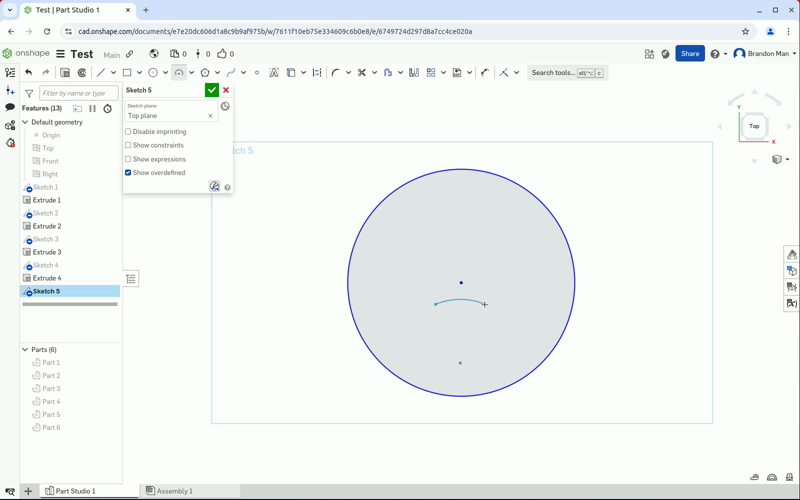
mouse_move(460, 328)
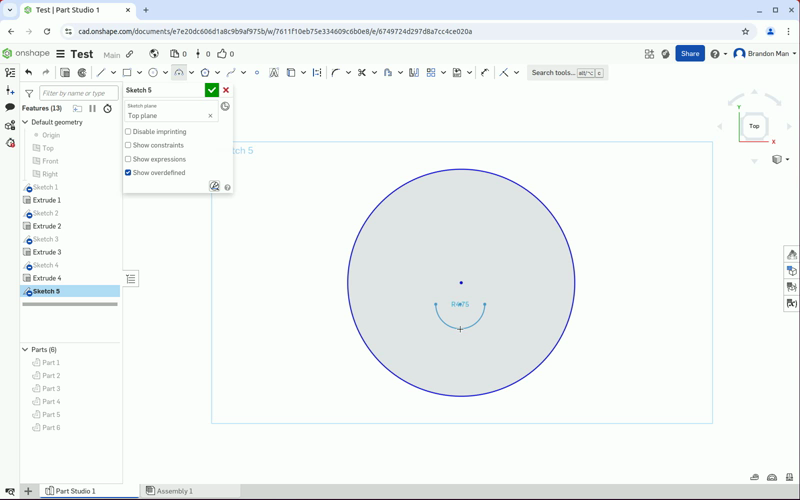
click(460, 328)
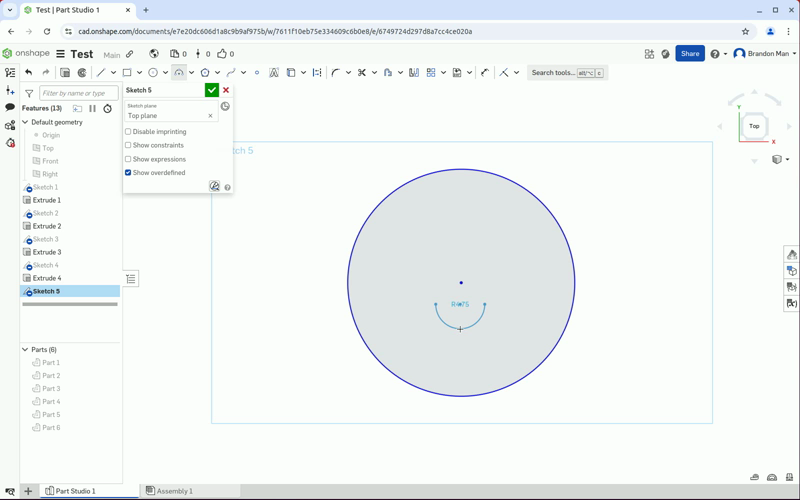
key_up(shift)
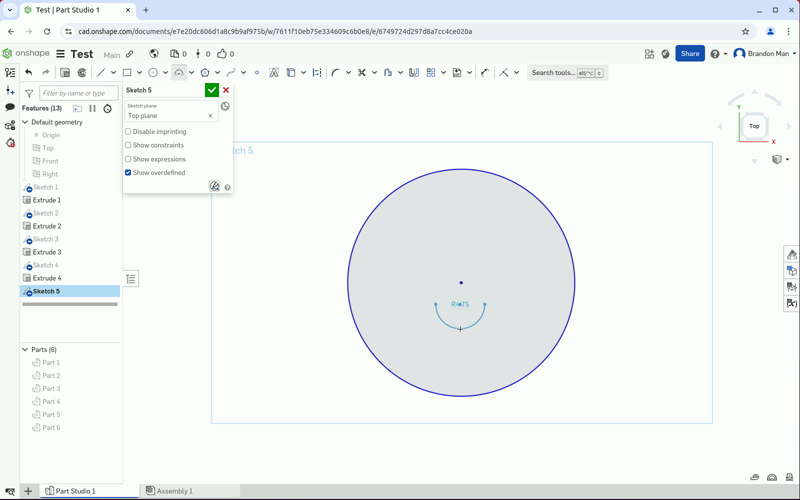
key(esc)
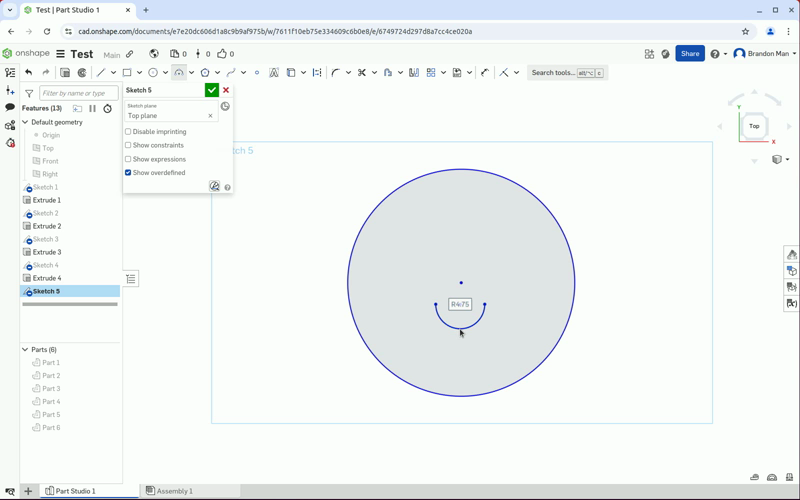
key(l)
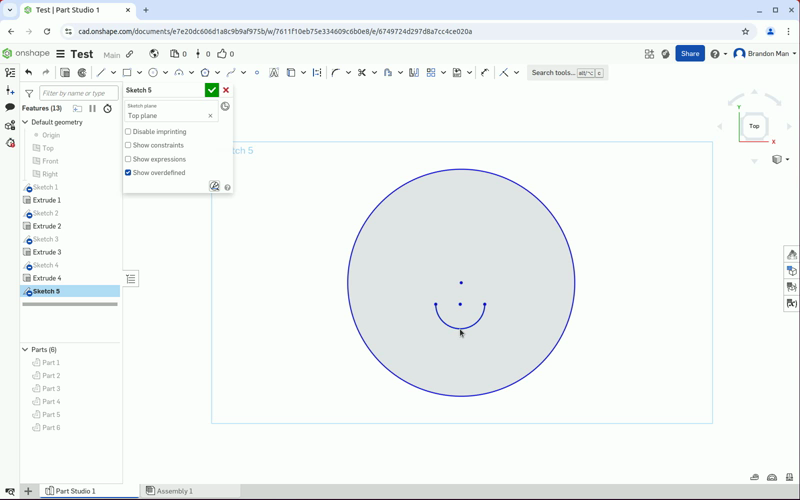
mouse_move(484, 304)
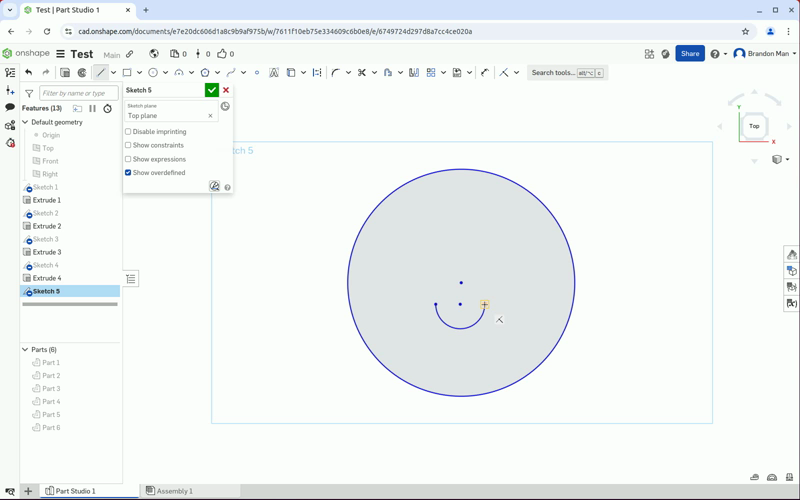
click(484, 304)
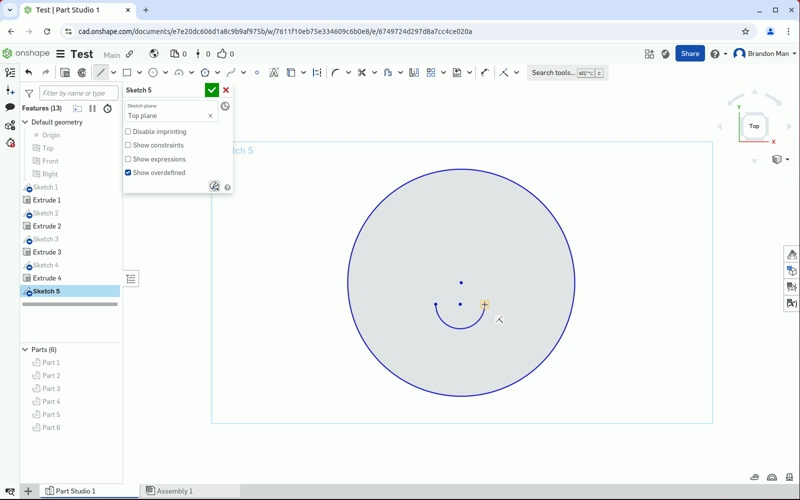
key_down(shift)
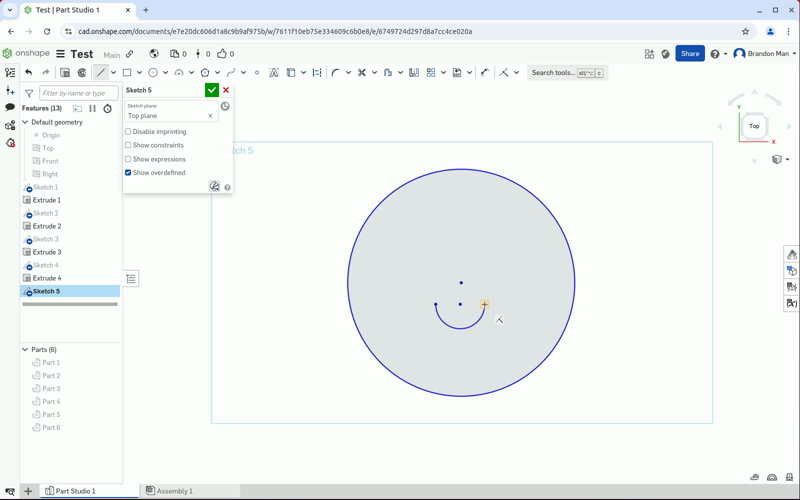
mouse_move(514, 304)
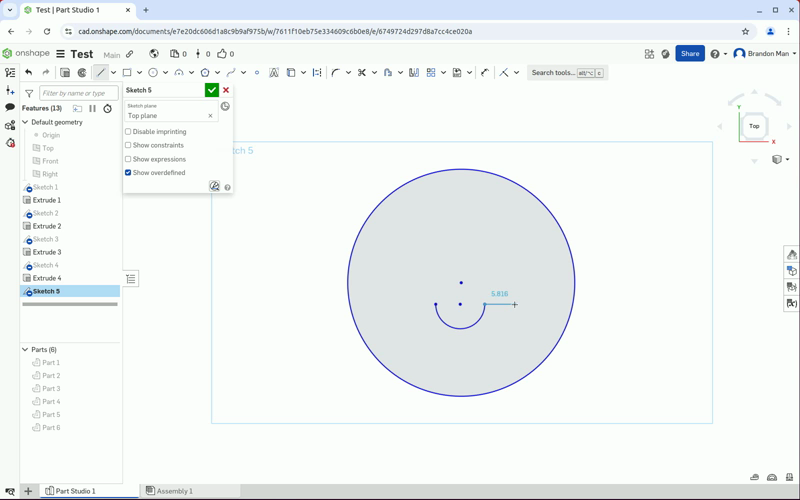
mouse_move(484, 266)
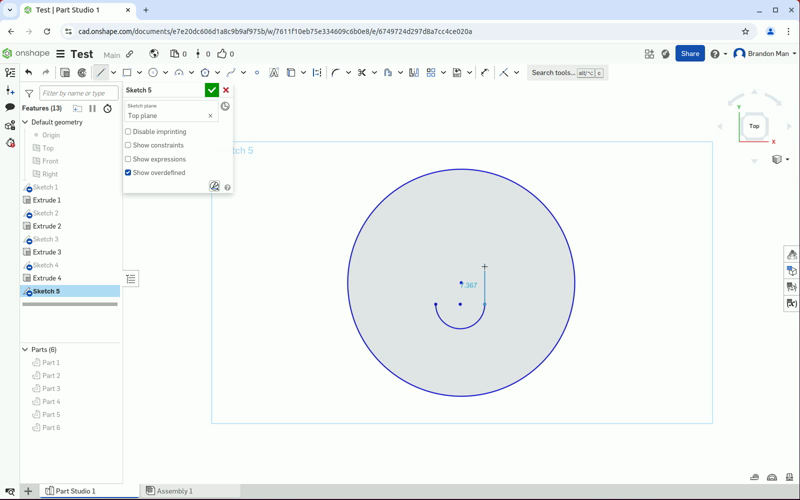
click(484, 266)
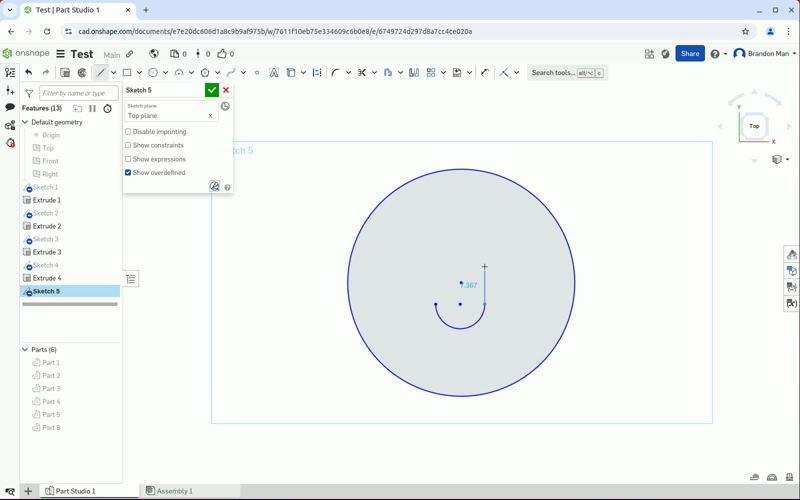
key_up(shift)
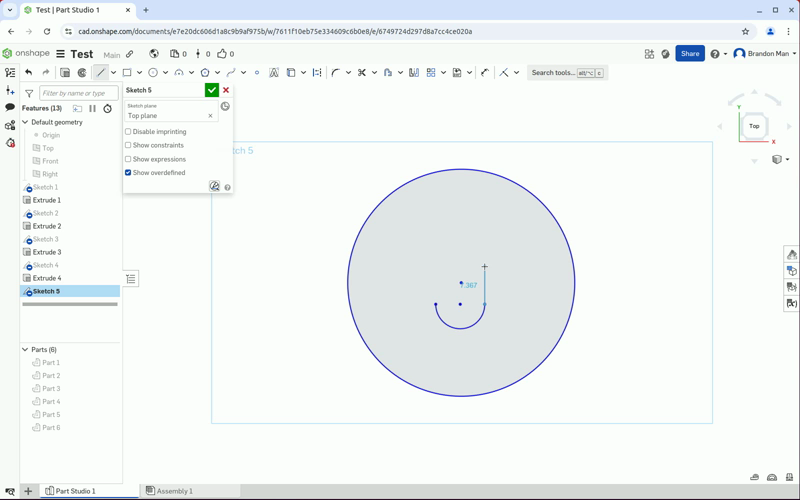
key(esc)
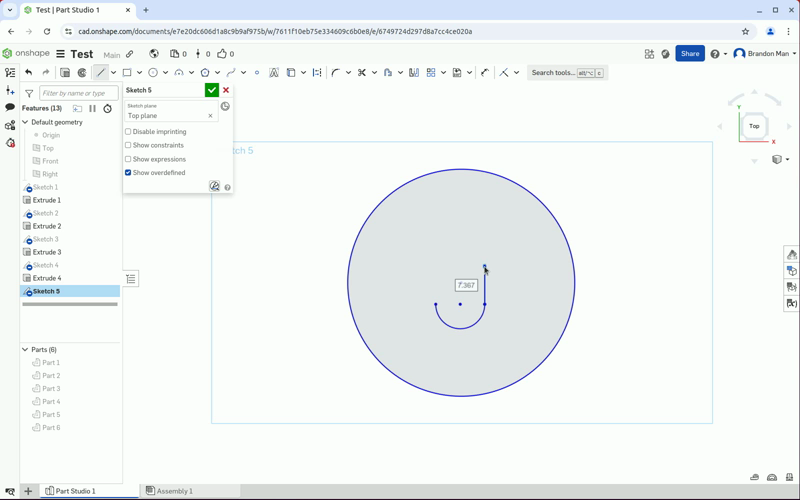
key(a)
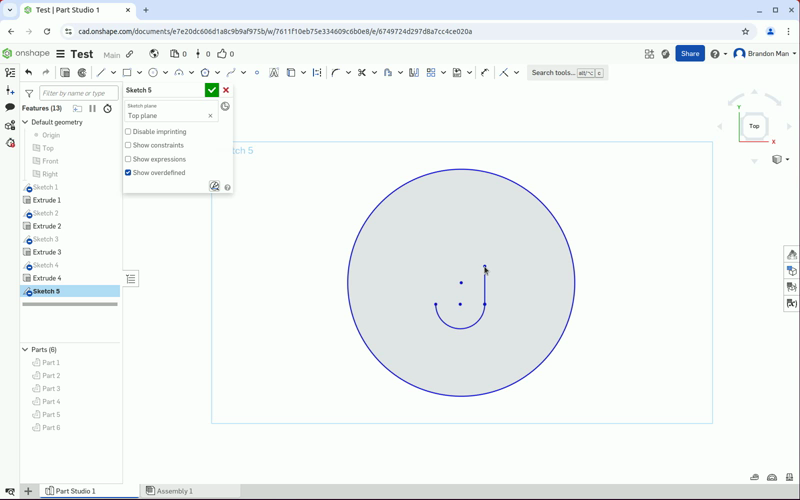
mouse_move(484, 266)
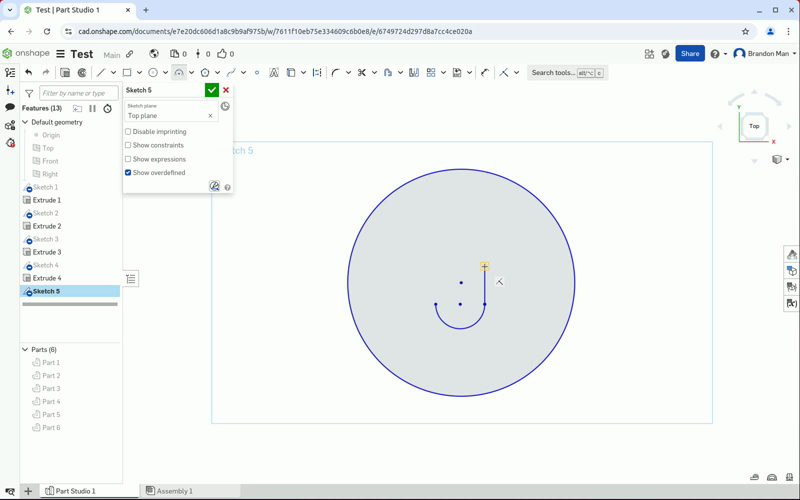
click(484, 266)
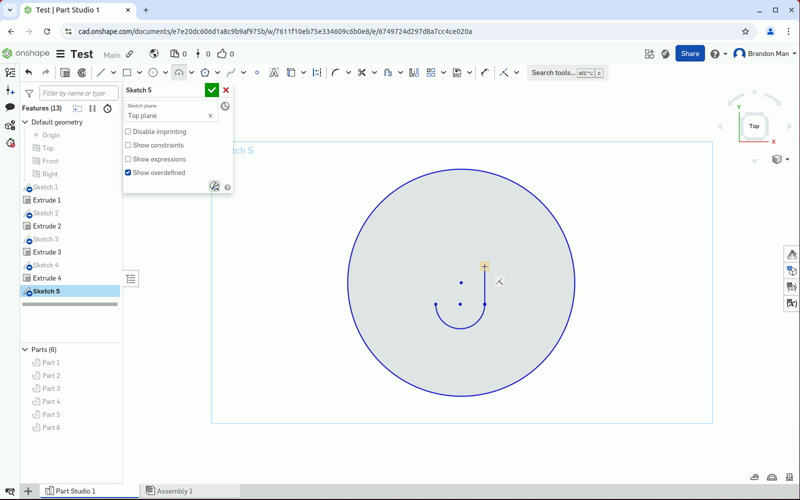
key_down(shift)
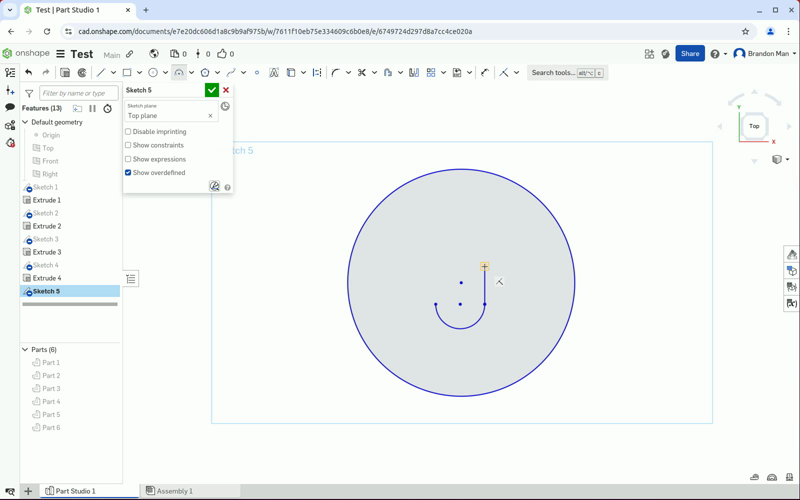
mouse_move(435, 266)
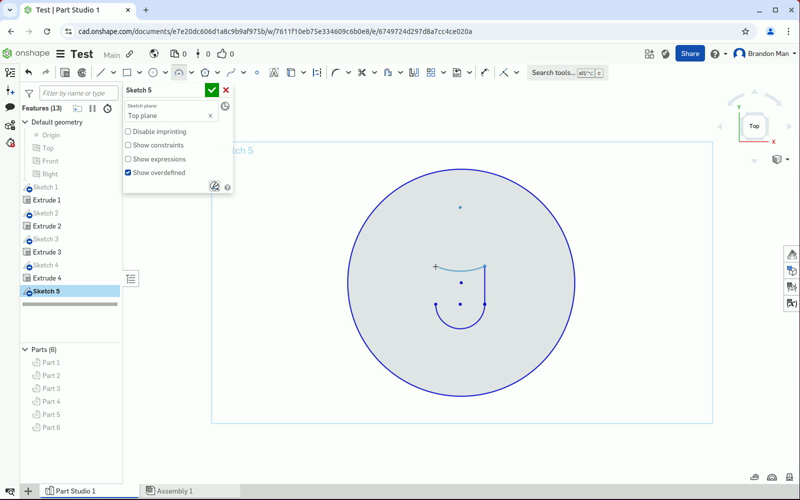
click(435, 266)
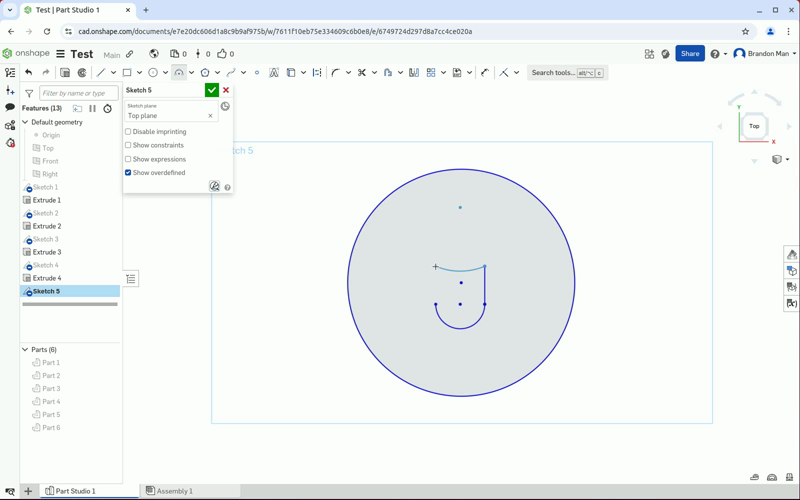
mouse_move(460, 241)
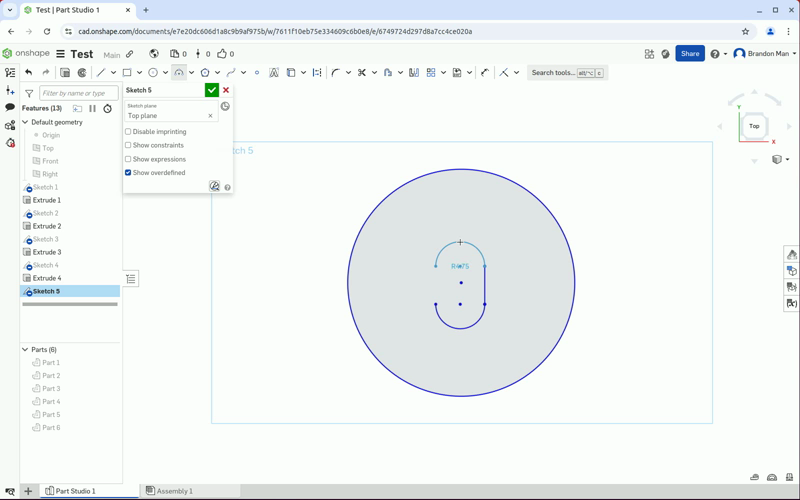
click(460, 241)
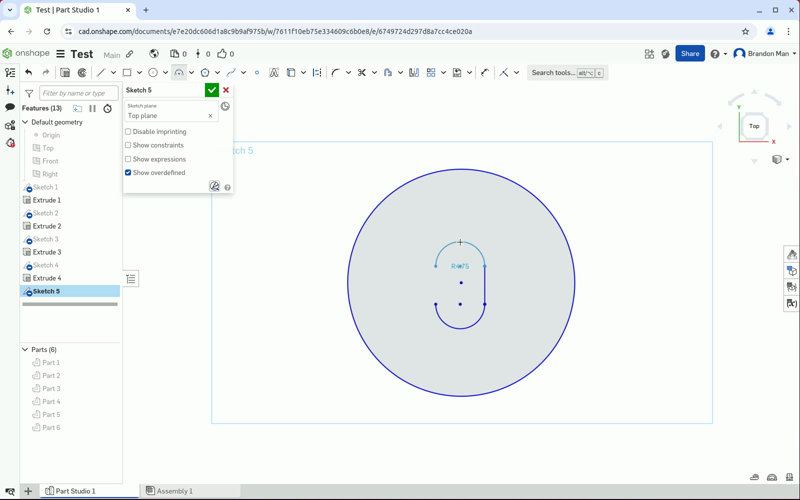
key_up(shift)
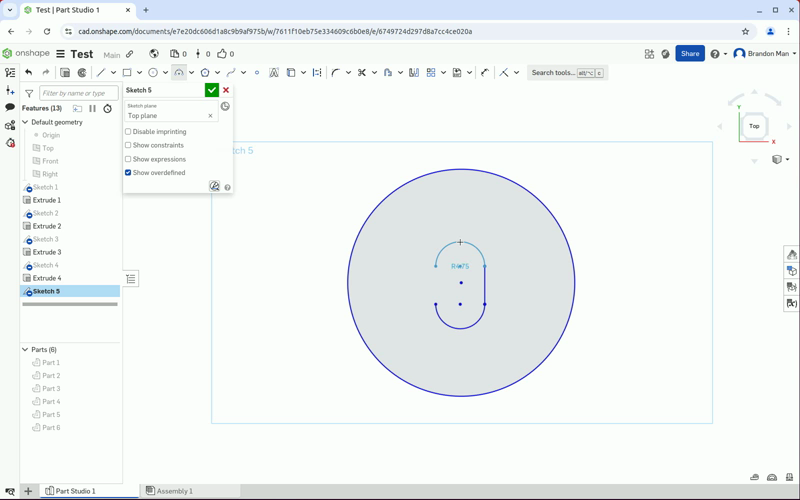
key(esc)
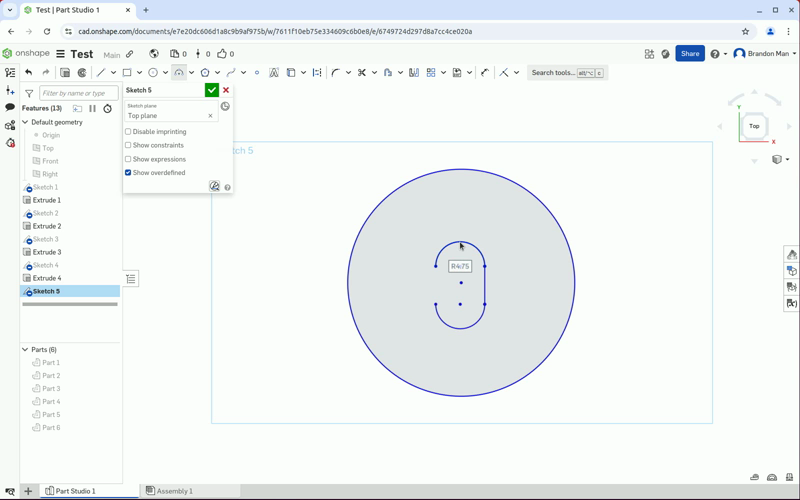
key(l)
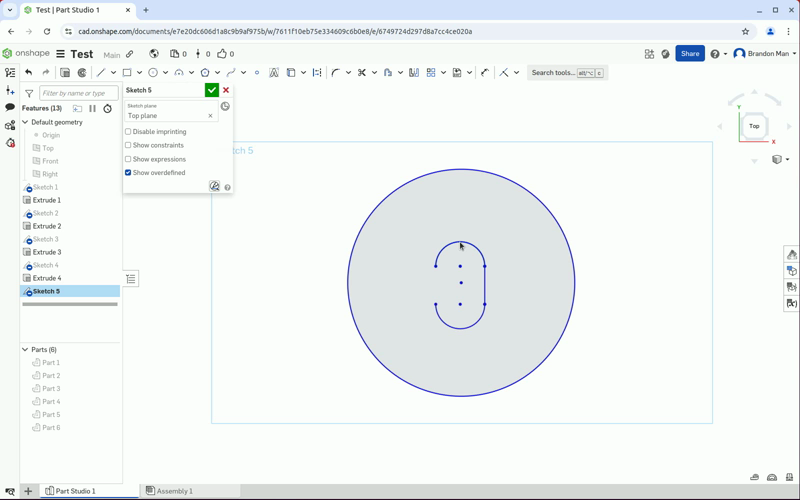
mouse_move(435, 266)
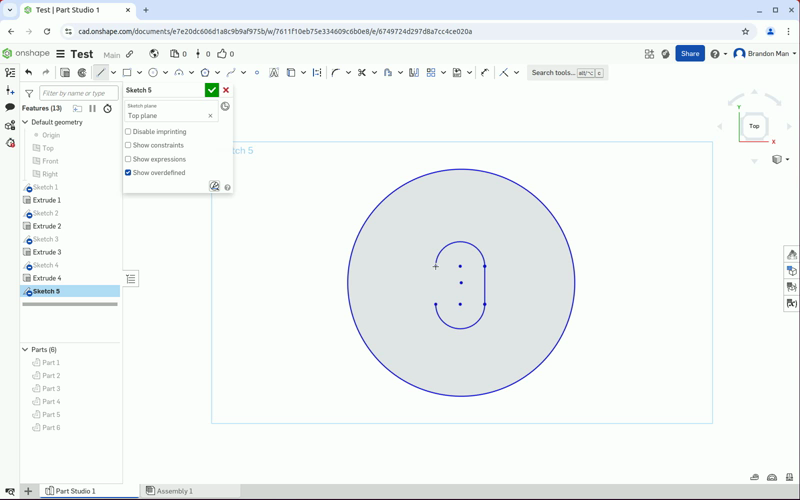
click(435, 266)
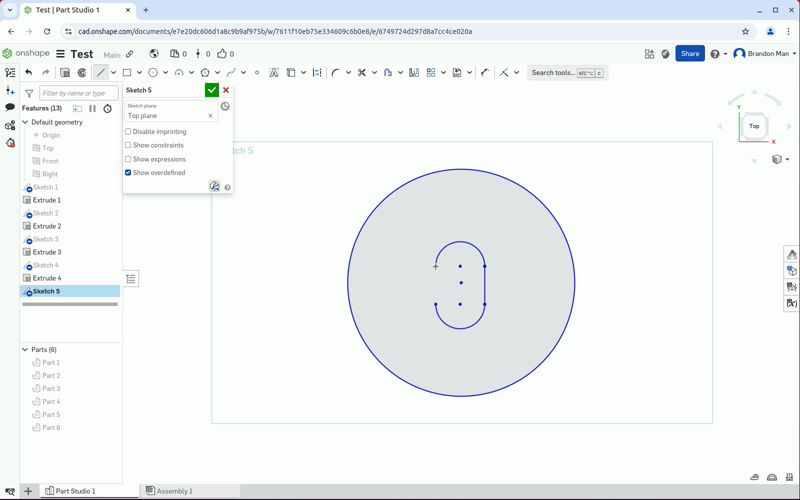
mouse_move(465, 266)
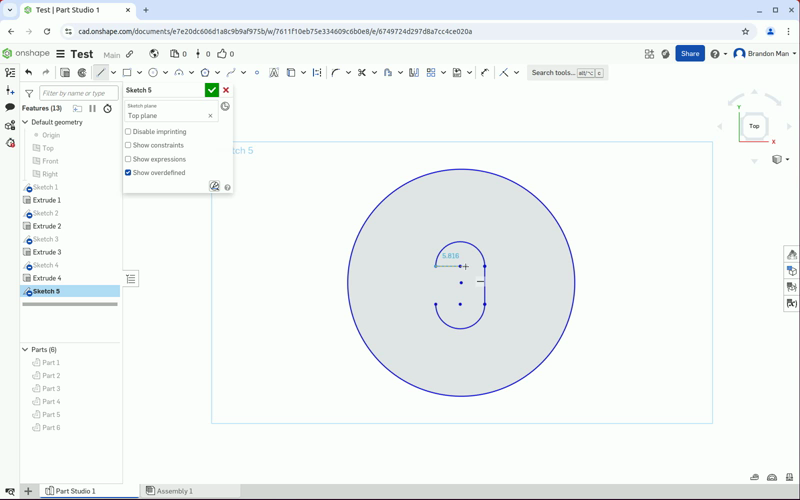
key_down(shift)
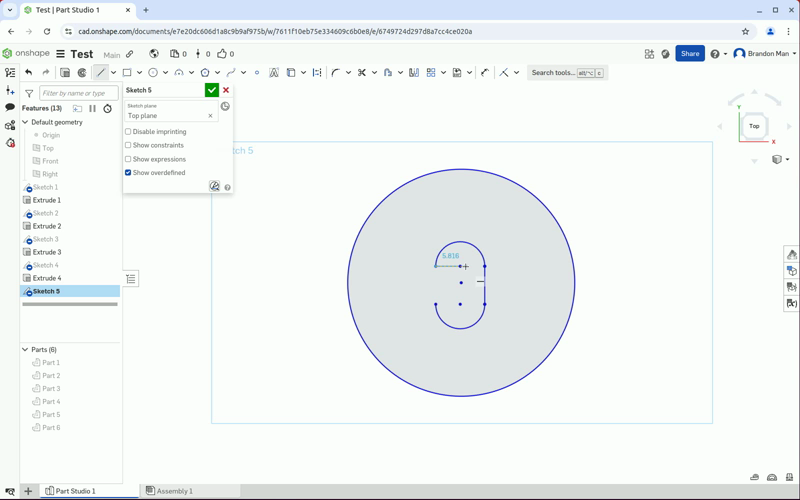
mouse_move(435, 304)
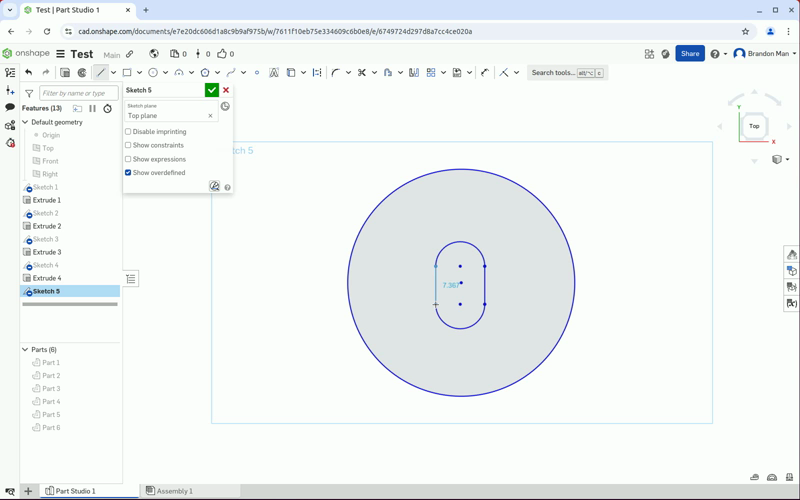
key_up(shift)
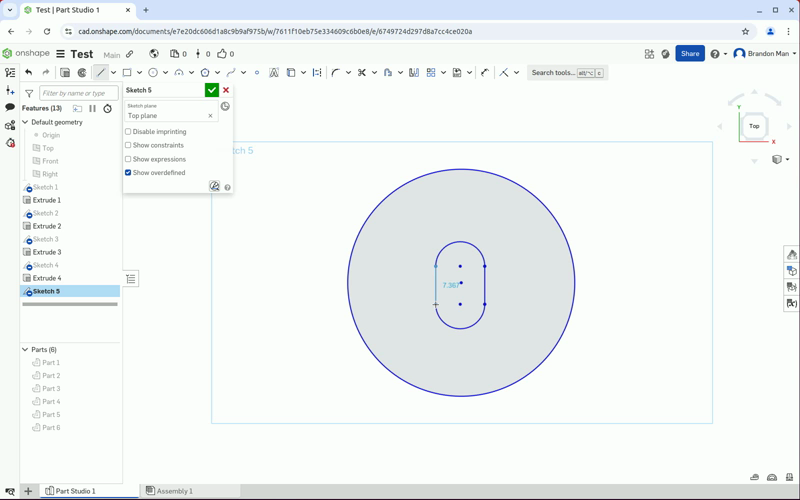
click(435, 304)
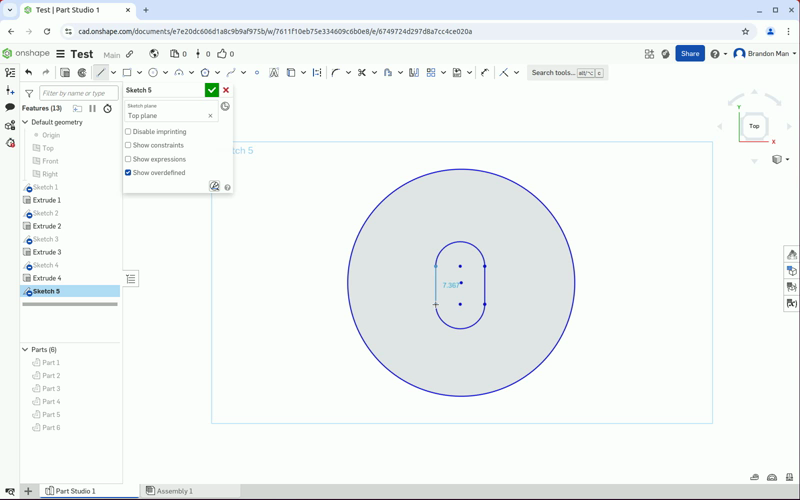
key(esc)
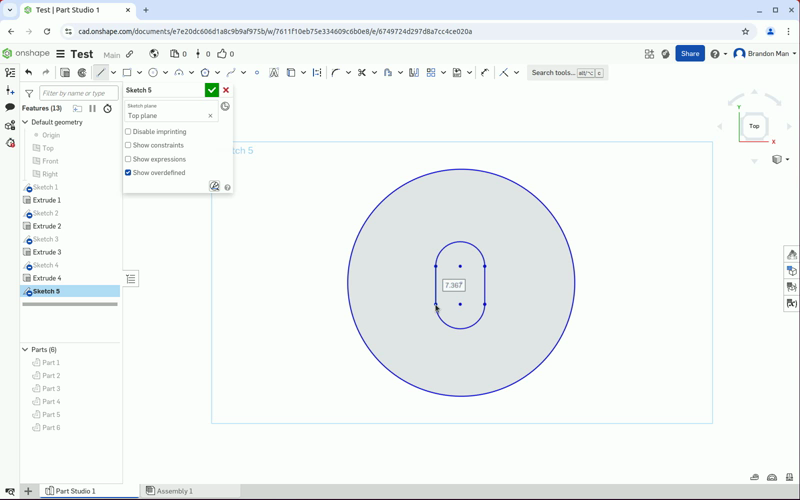
mouse_move(505, 338)
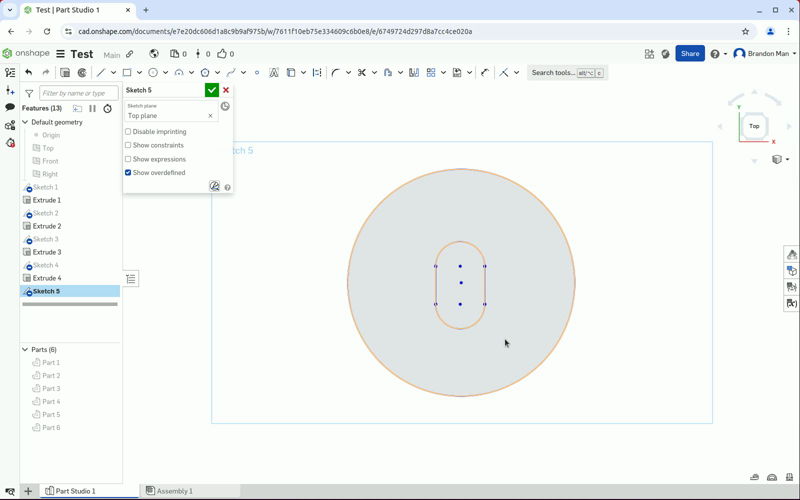
click(505, 338)
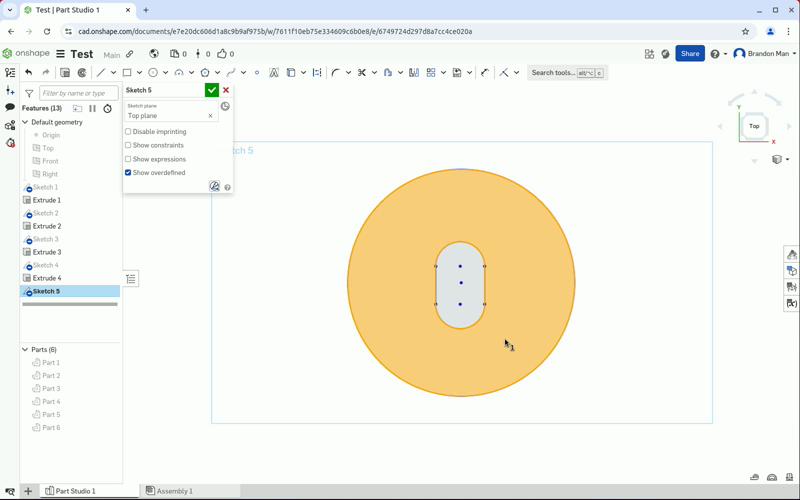
mouse_move(73, 352)
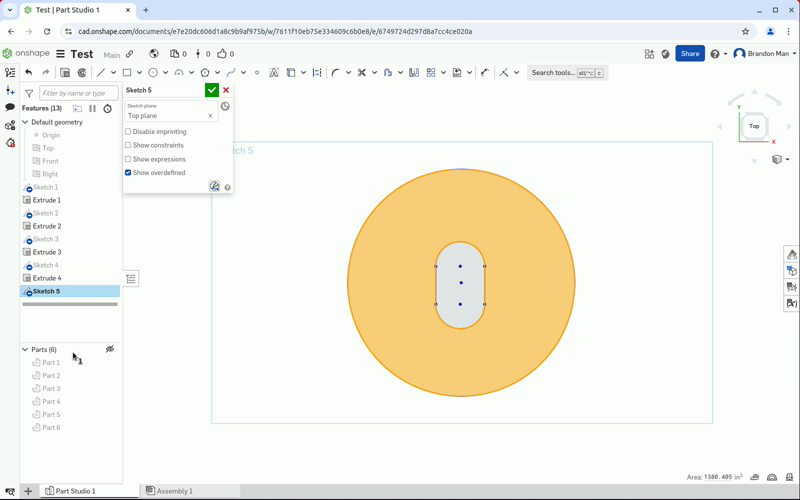
key(shift+y)
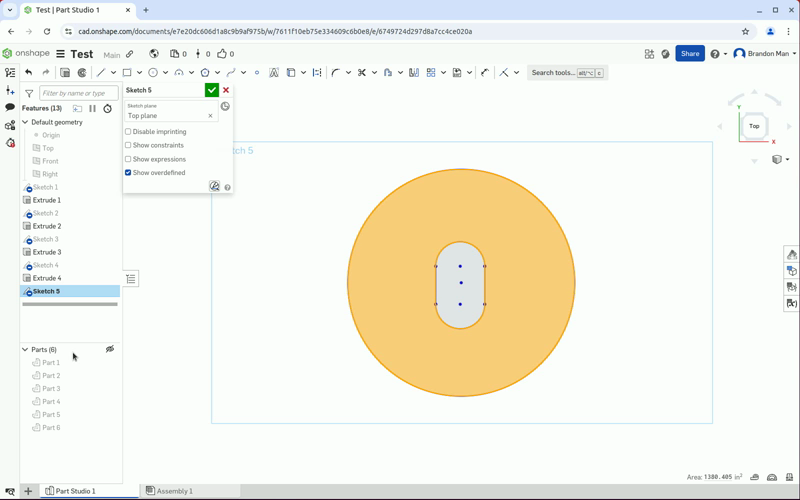
key(shift+e)
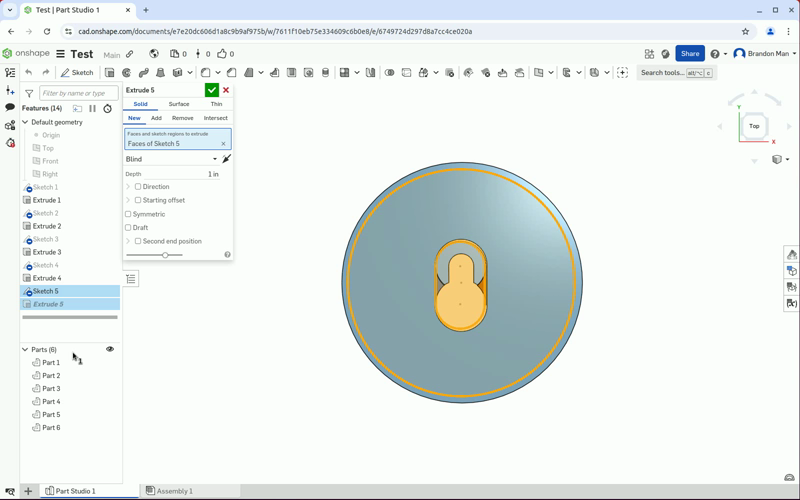
mouse_move(143, 106)
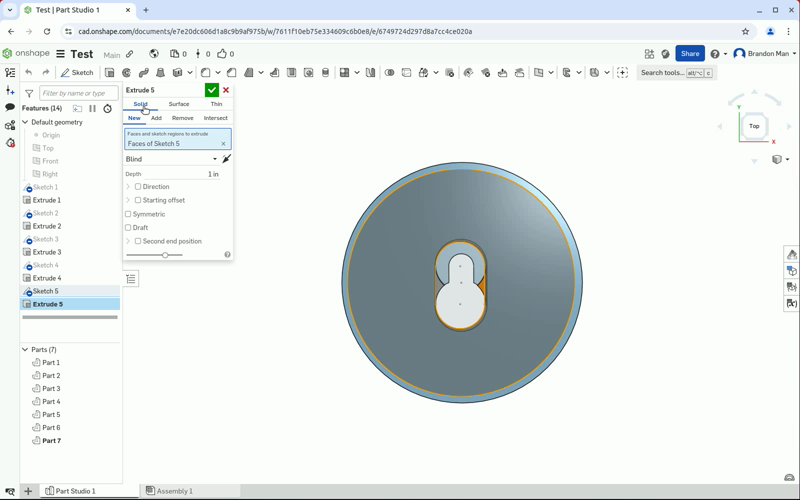
click(143, 106)
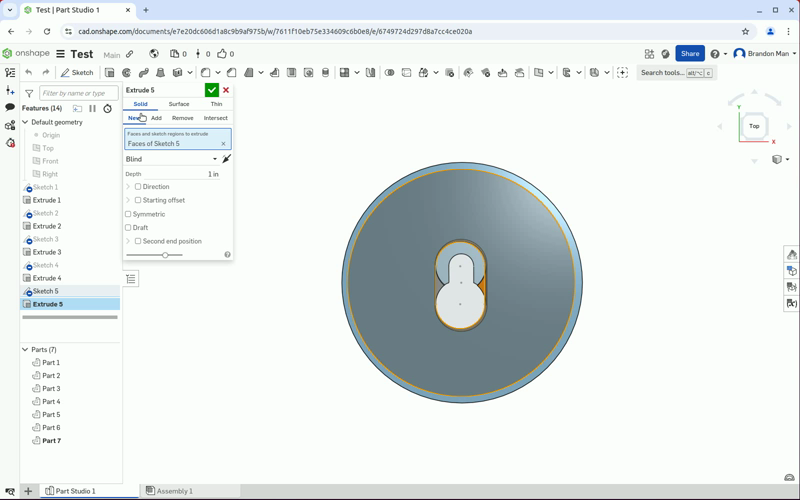
mouse_move(137, 120)
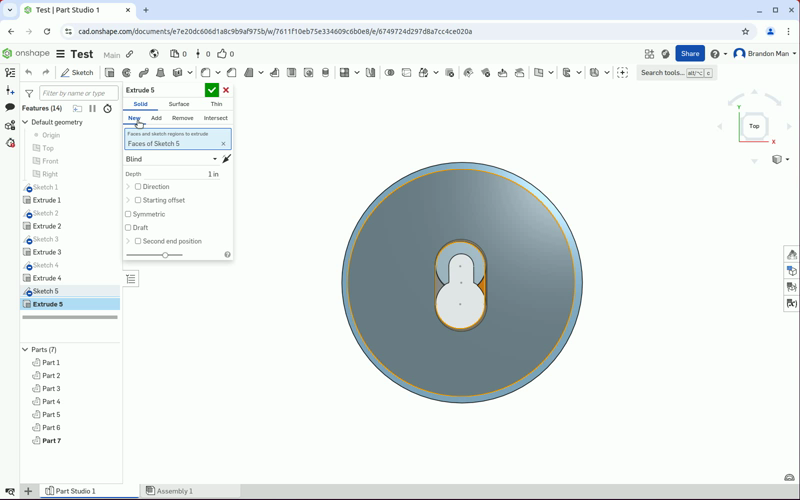
click(137, 120)
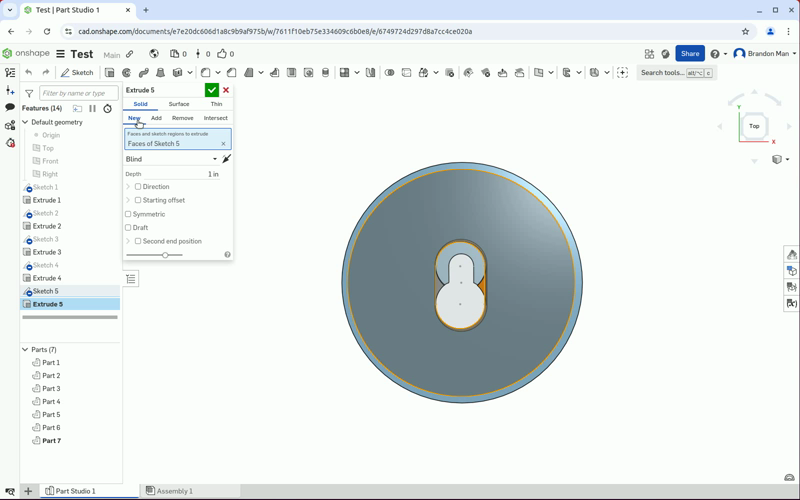
key(tab, 4)
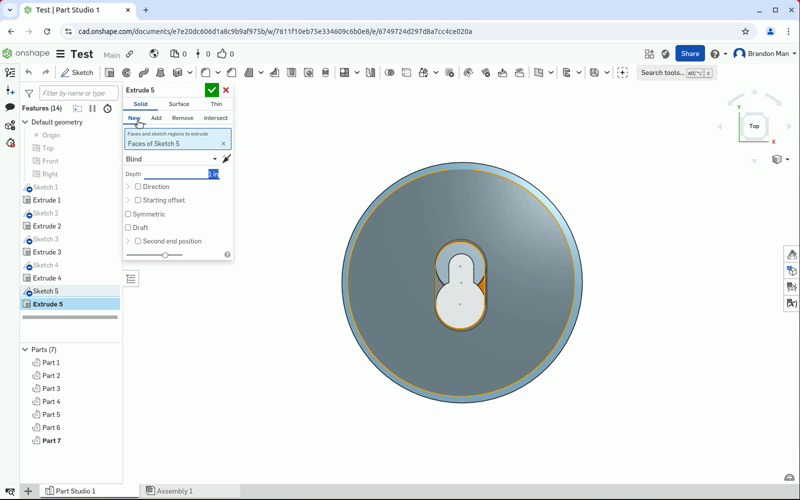
text(8.184)
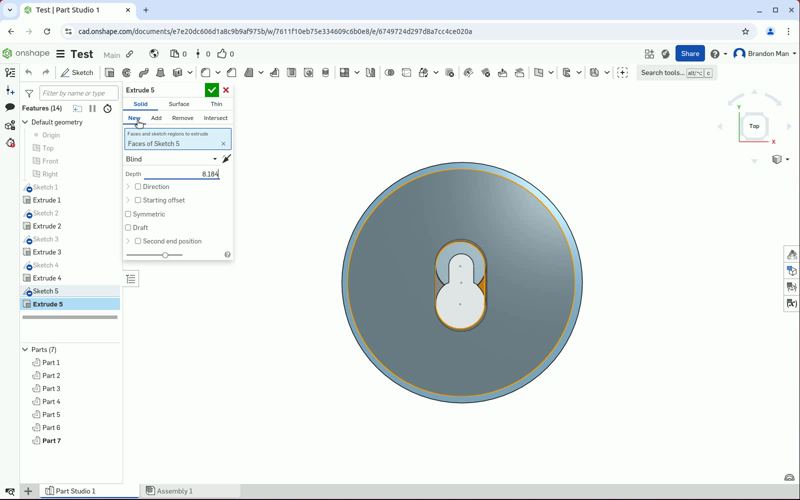
key(enter)
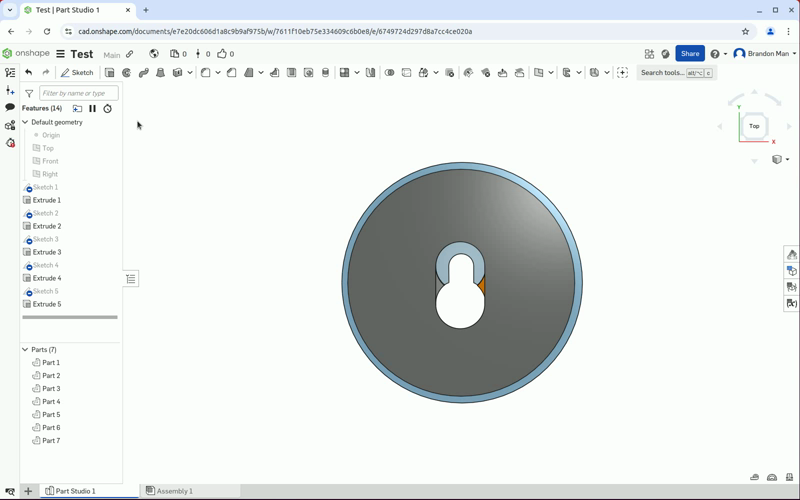
key(shift+h)
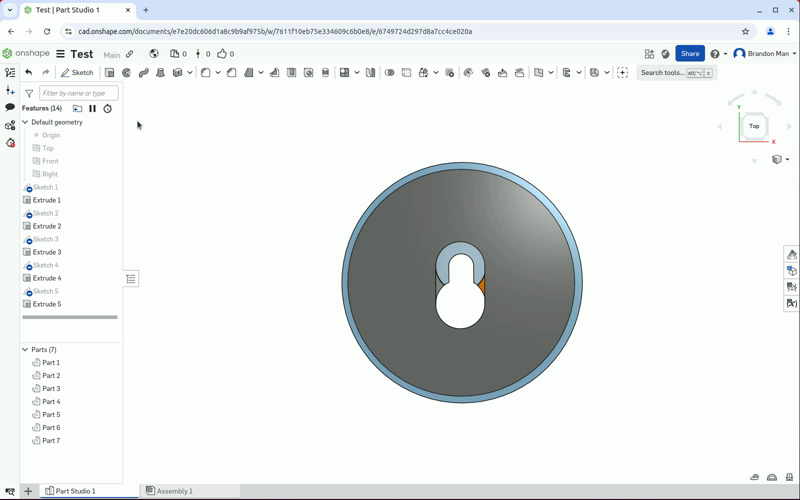
key(shift+h)
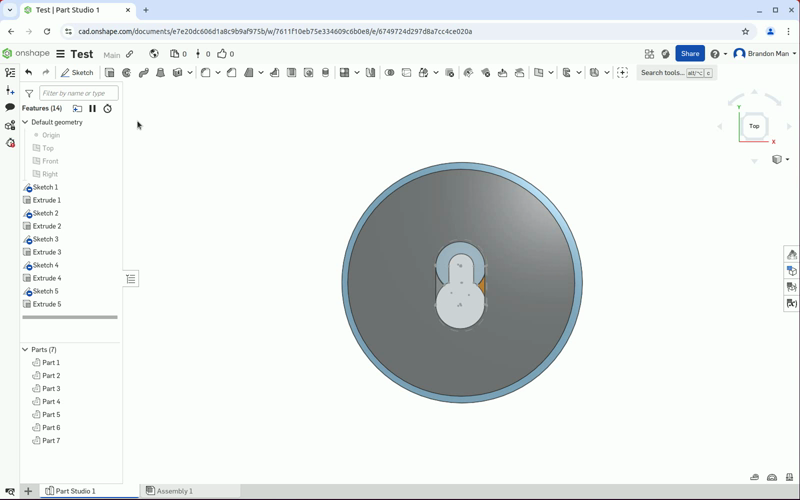
key(shift+7)
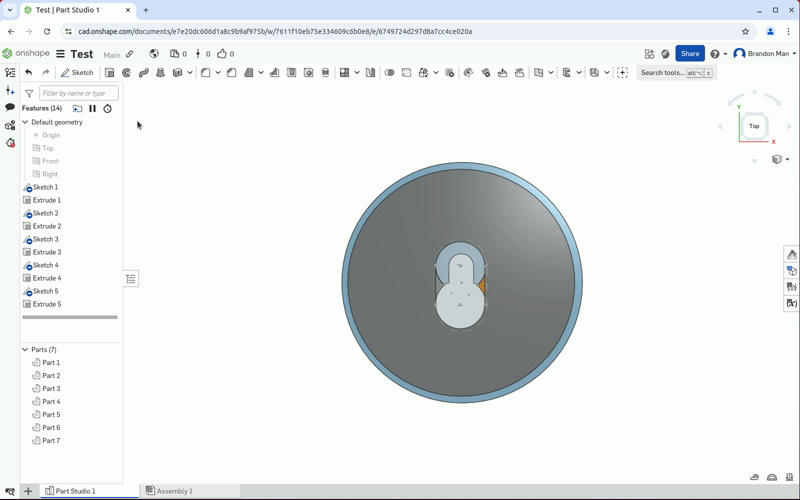
key(up, 3)
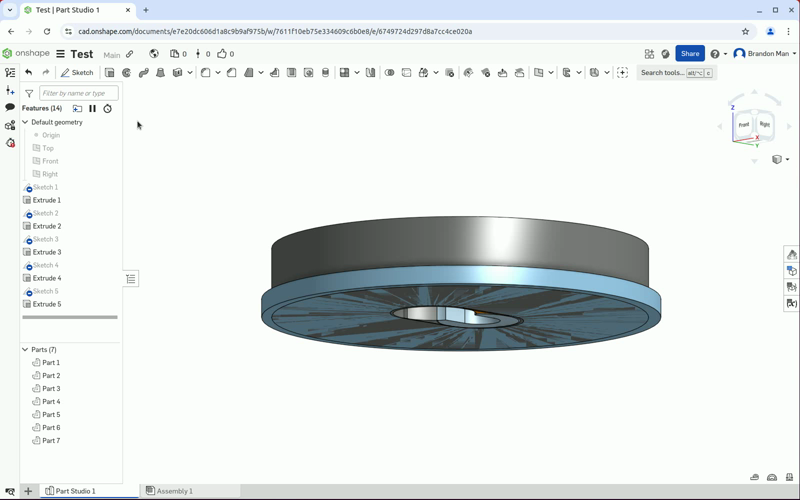
key(left, 3)
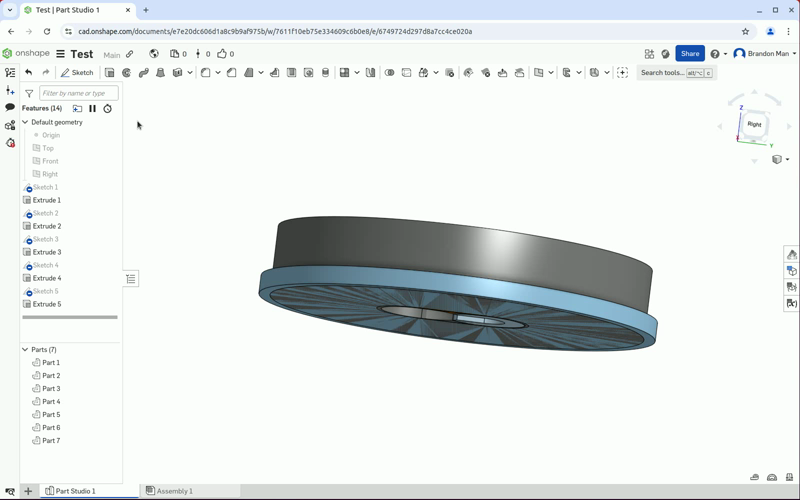
key(right, 3)
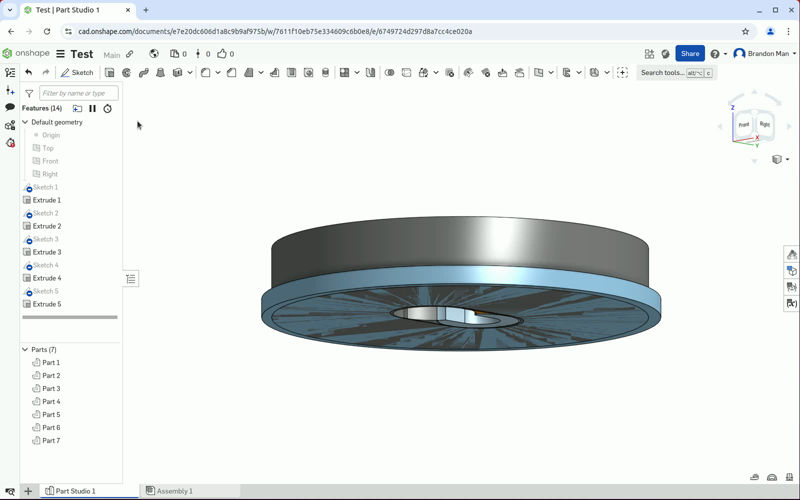
key(down, 3)
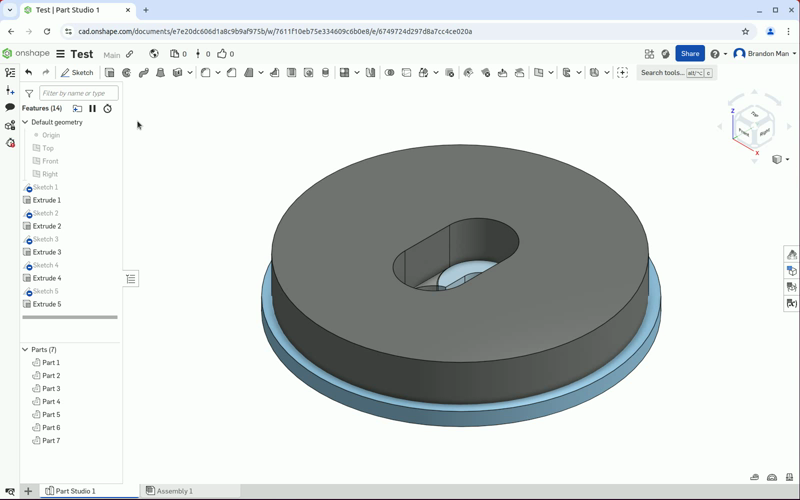
mouse_move(73, 189)
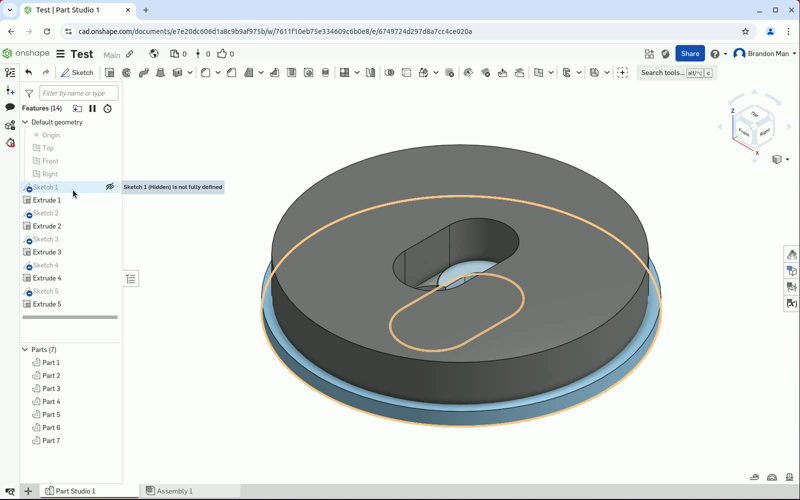
click(73, 189)